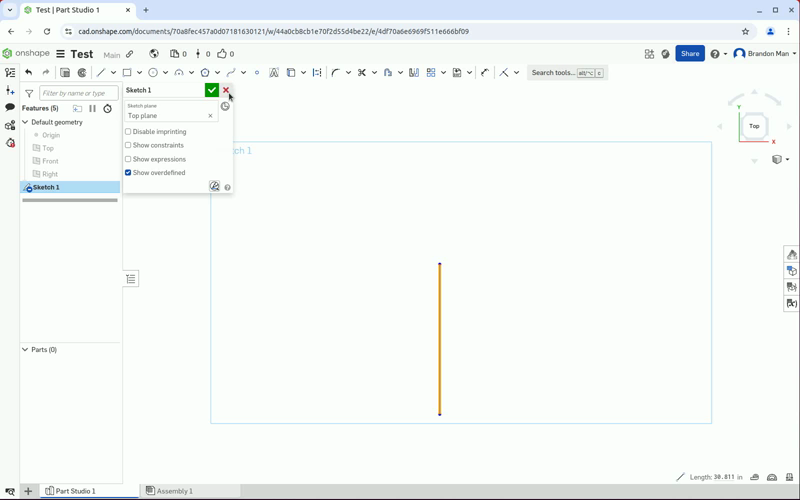
key(shift+h)
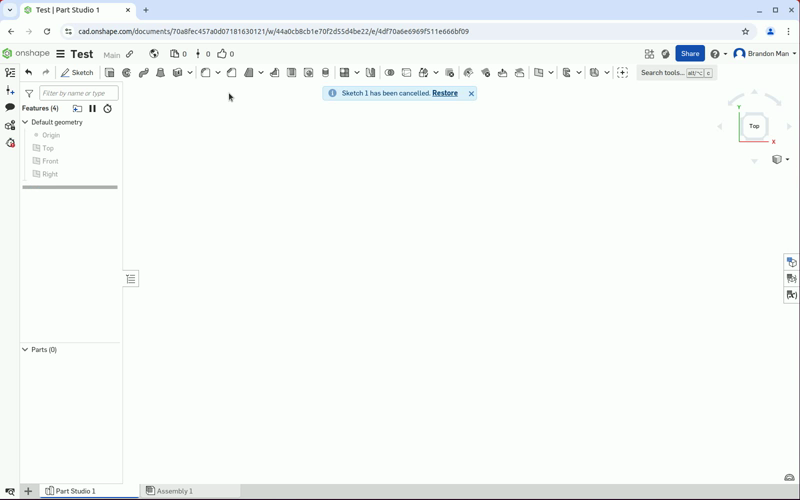
mouse_move(73, 352)
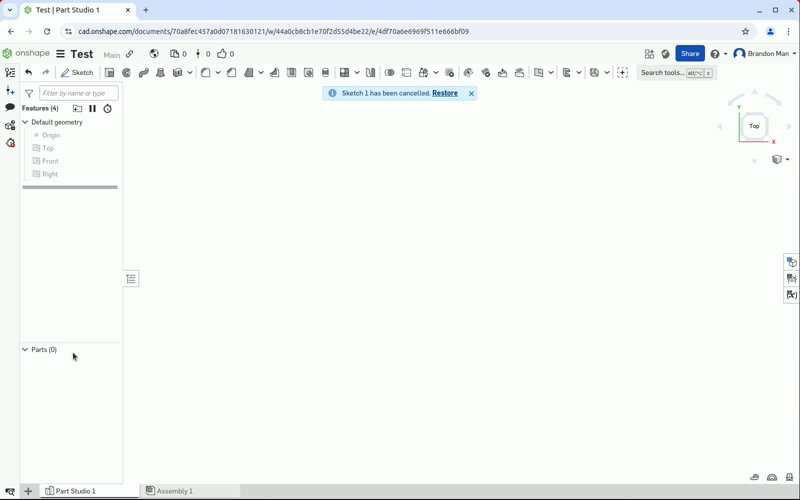
key(y)
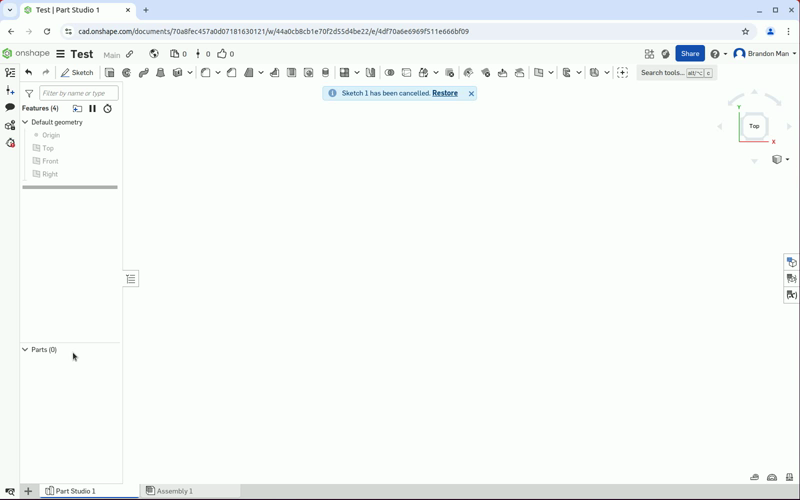
key(shift+p)
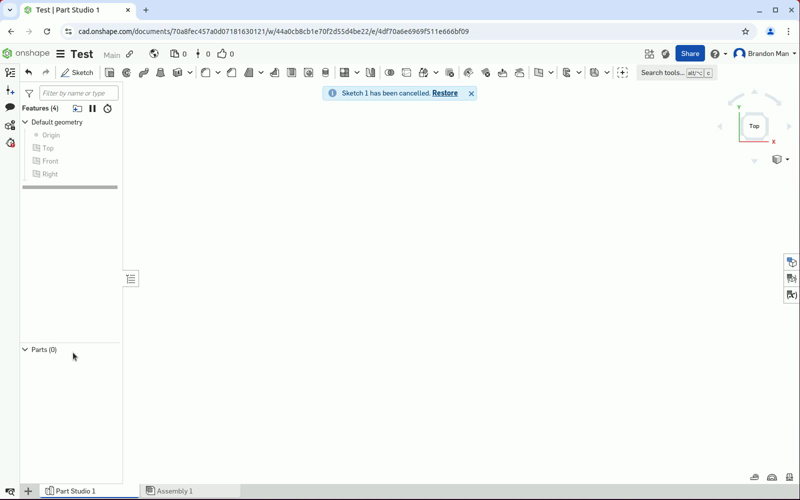
key(space)
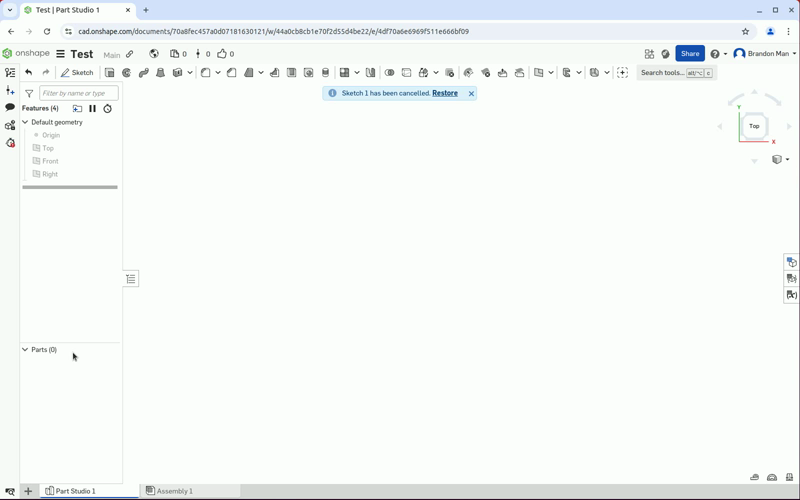
key_down(shift)
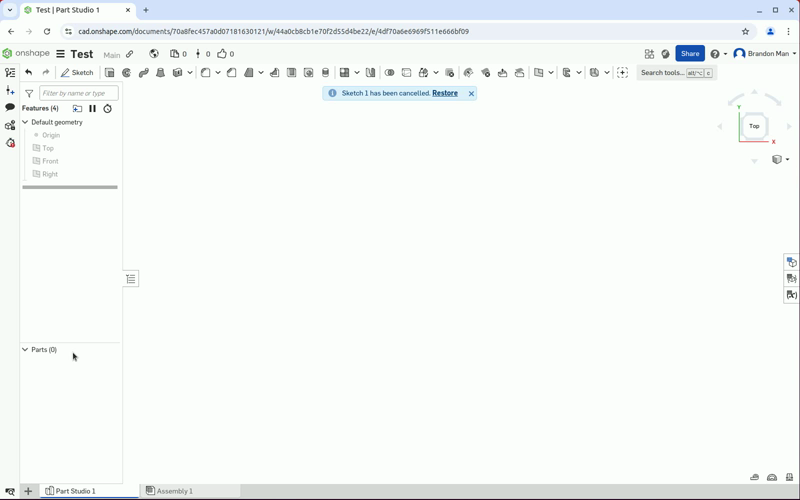
key(up)
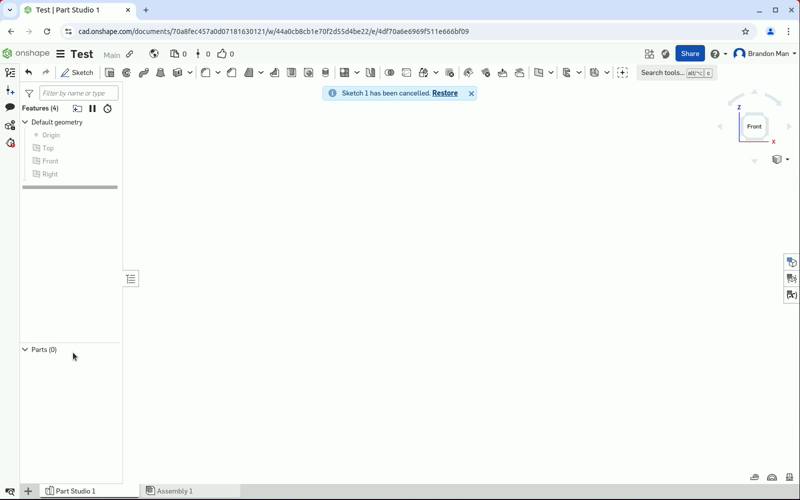
key_up(shift)
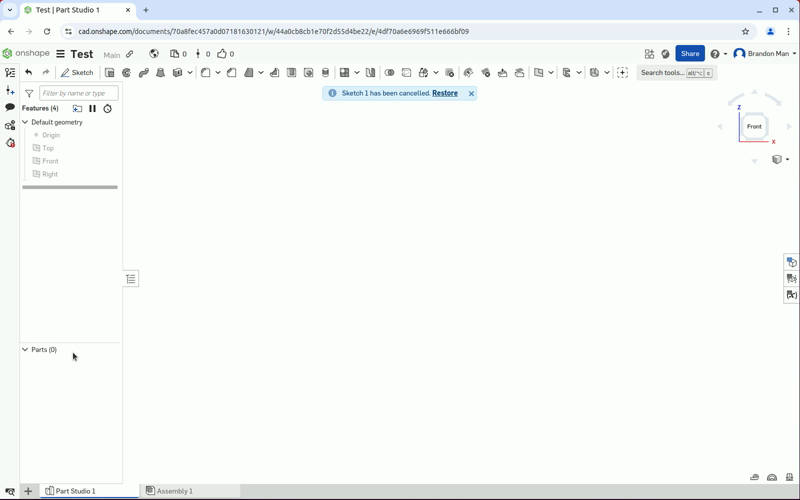
mouse_move(73, 352)
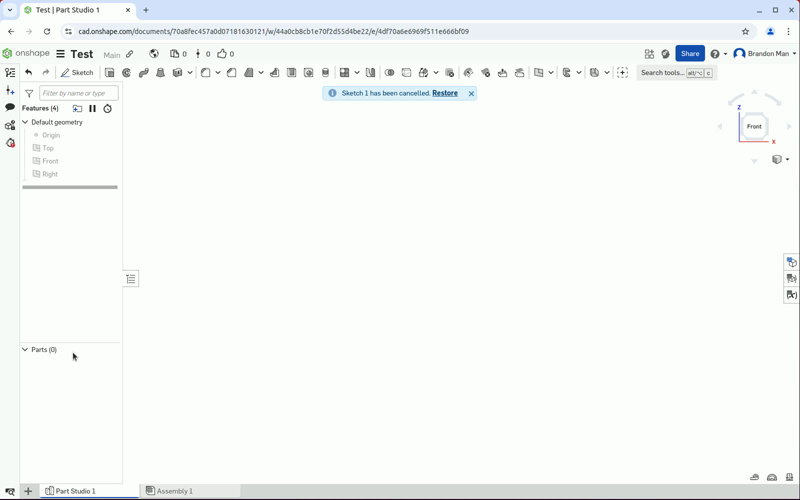
key(shift+y)
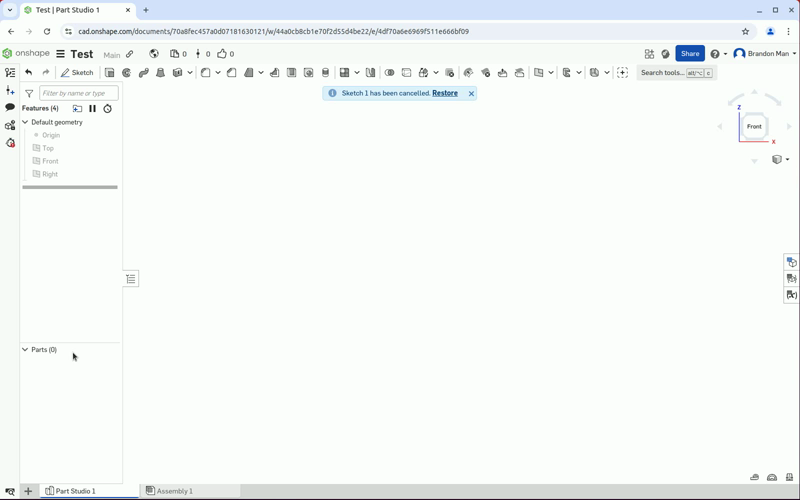
key(shift+s)
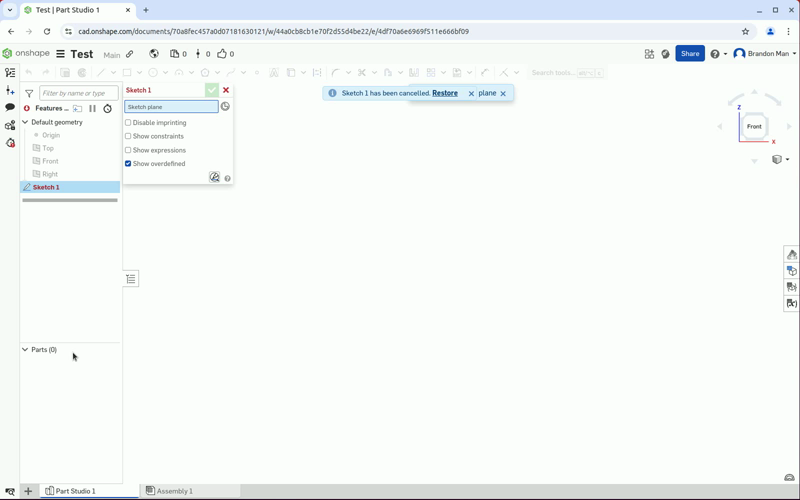
mouse_move(73, 163)
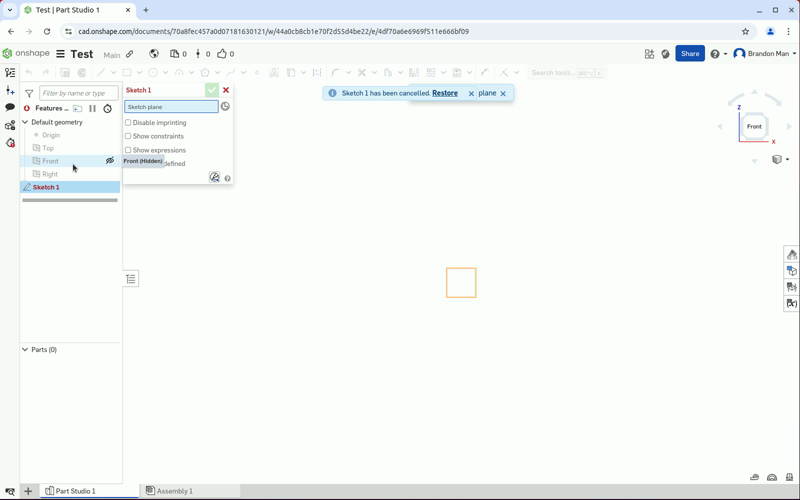
click(73, 163)
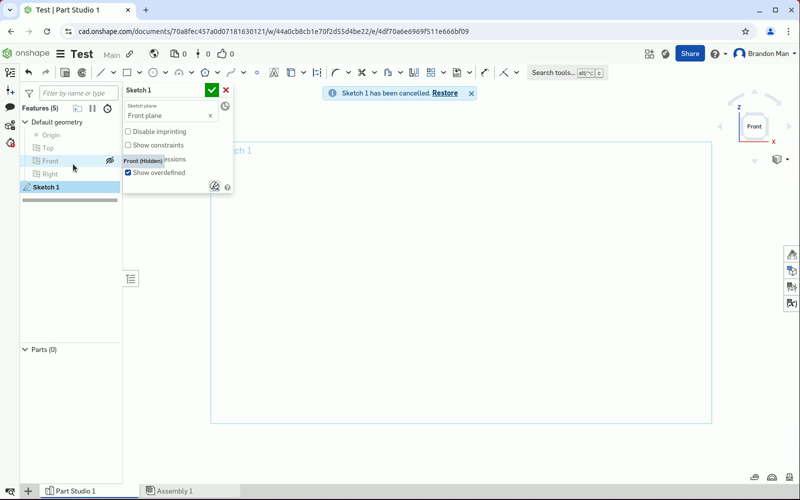
mouse_move(73, 352)
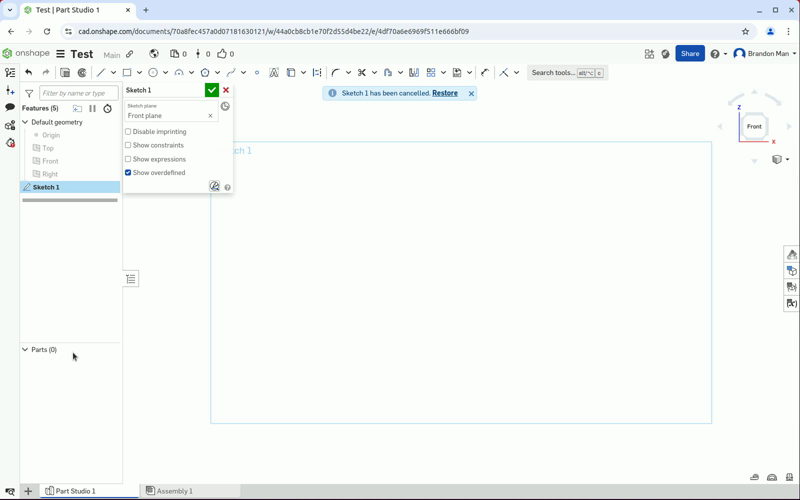
key(y)
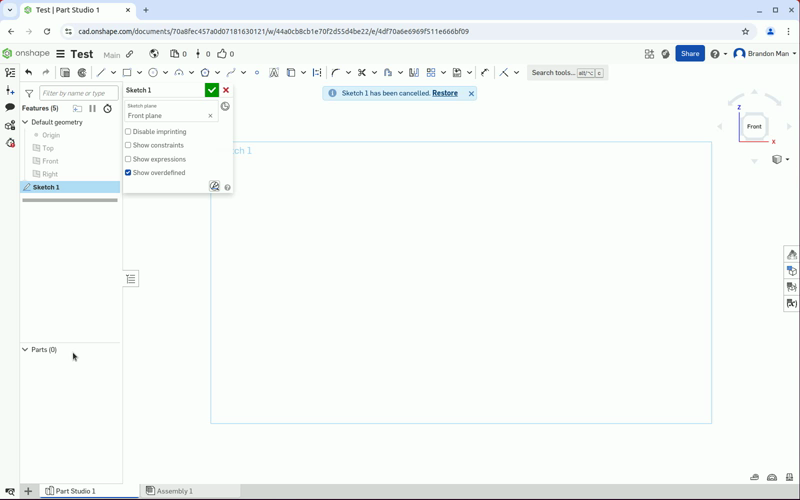
key(l)
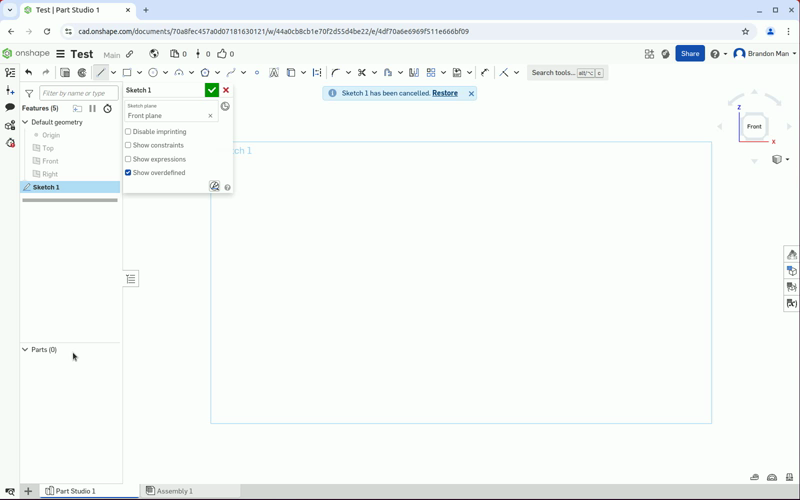
key_down(shift)
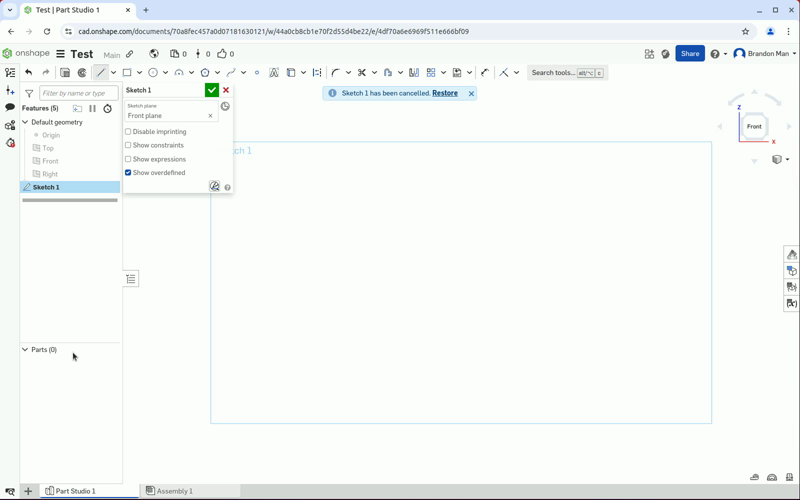
mouse_move(466, 327)
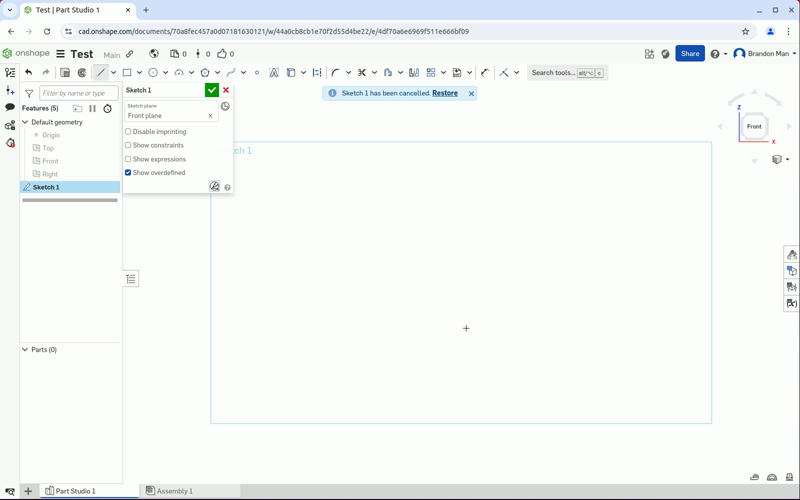
click(466, 327)
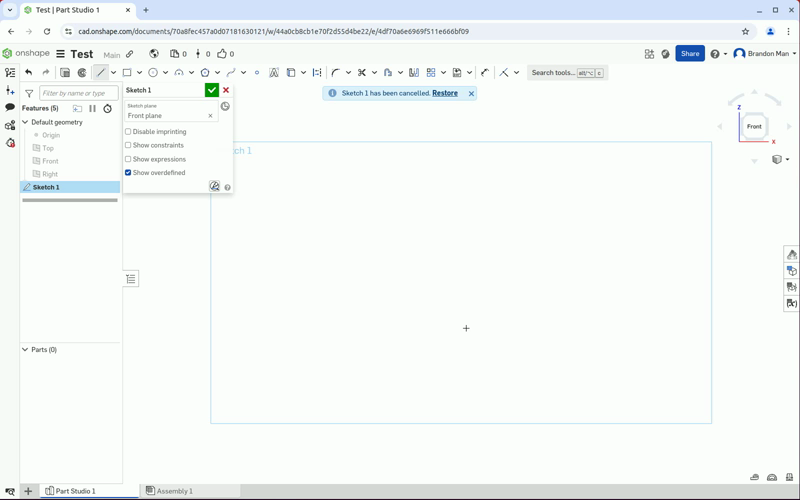
key_up(shift)
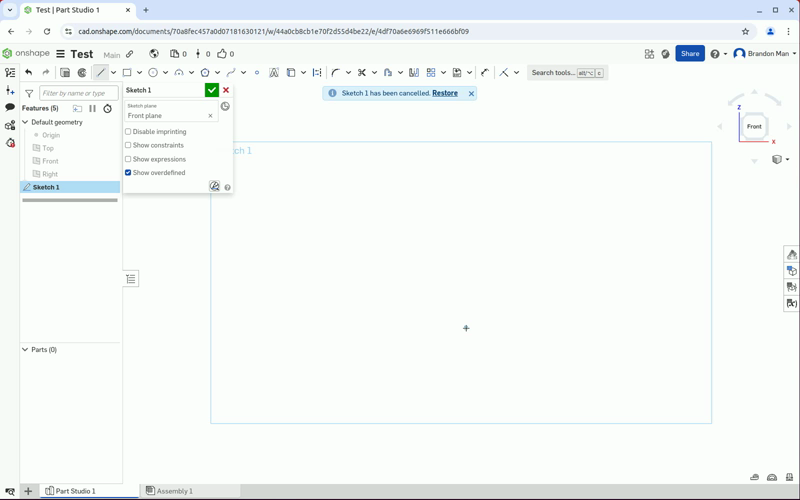
key_down(shift)
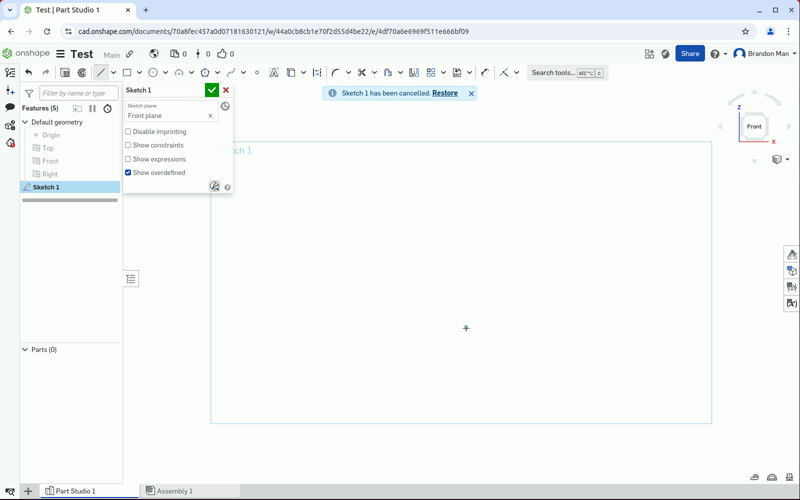
mouse_move(496, 327)
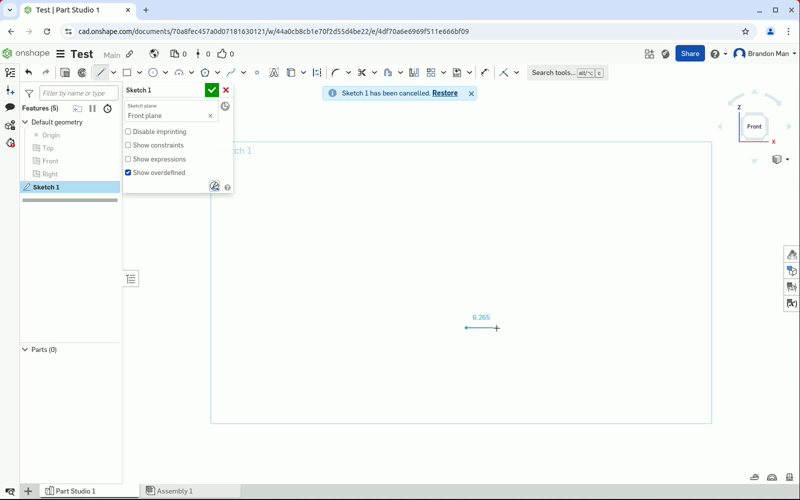
mouse_move(495, 327)
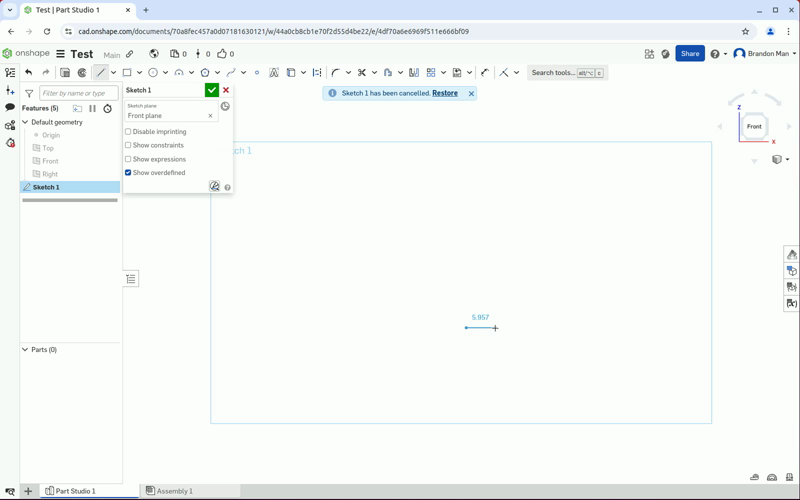
click(495, 327)
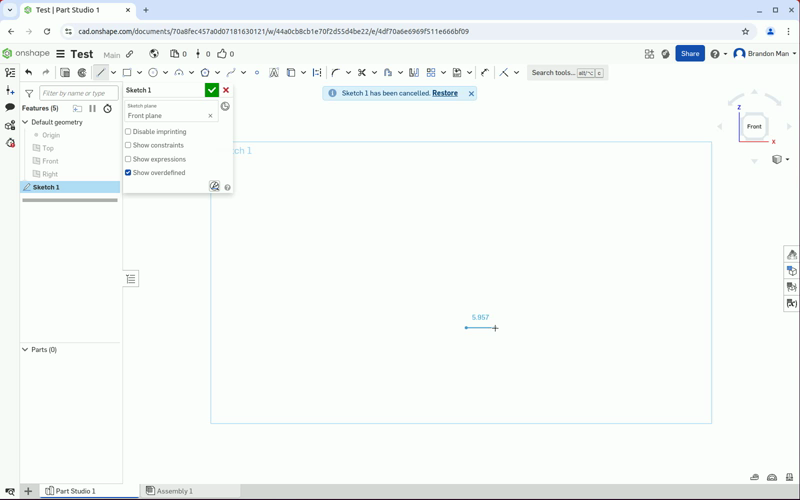
key_up(shift)
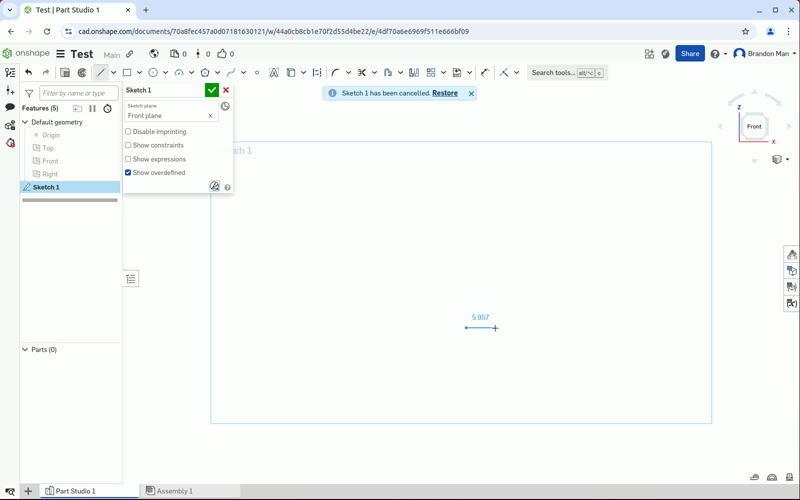
key_down(shift)
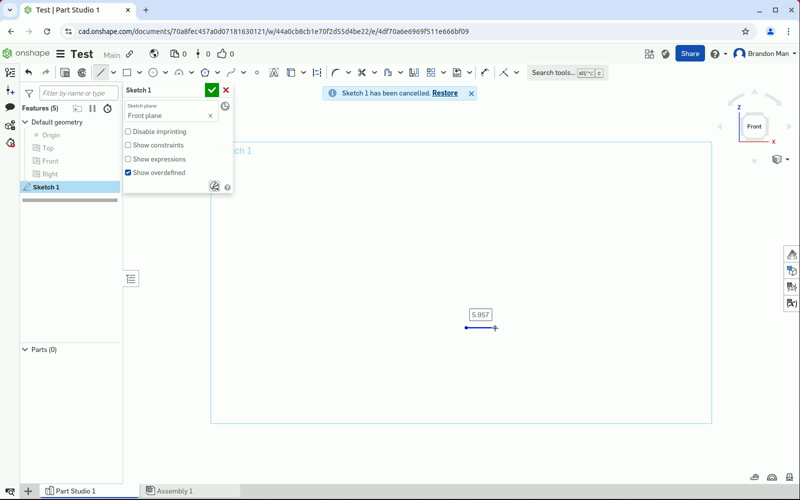
mouse_move(525, 327)
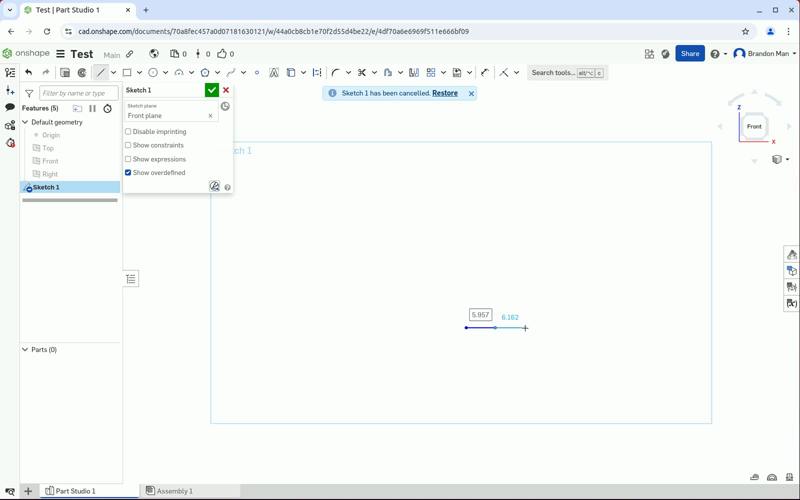
mouse_move(495, 291)
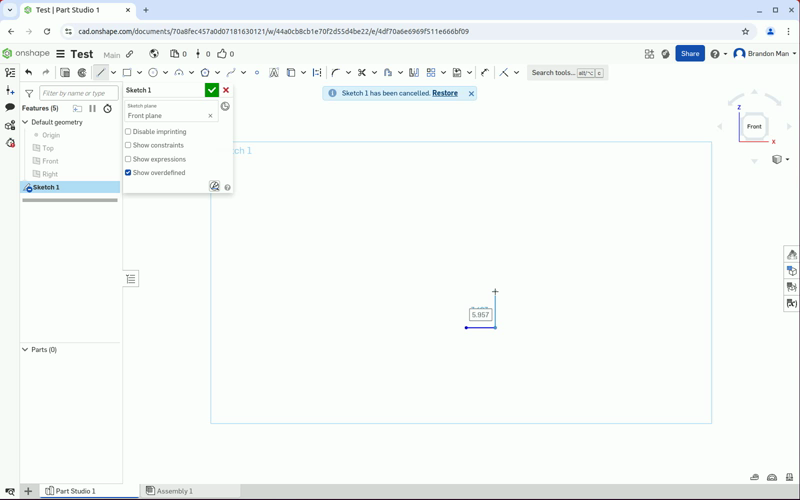
click(495, 291)
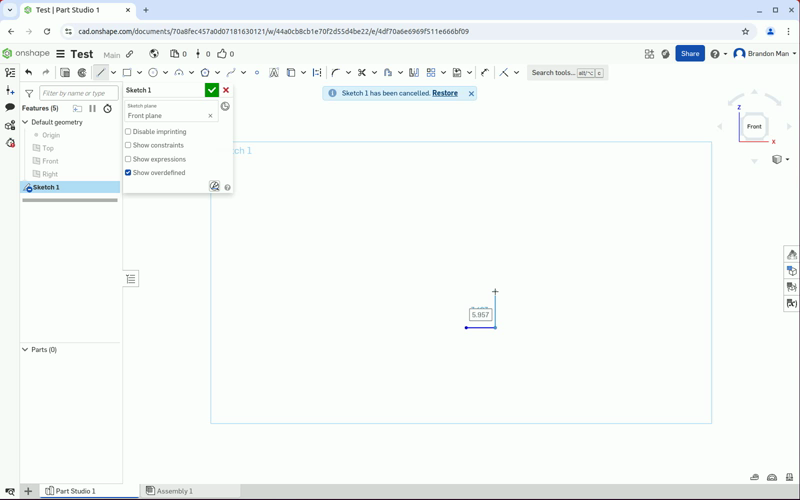
key_up(shift)
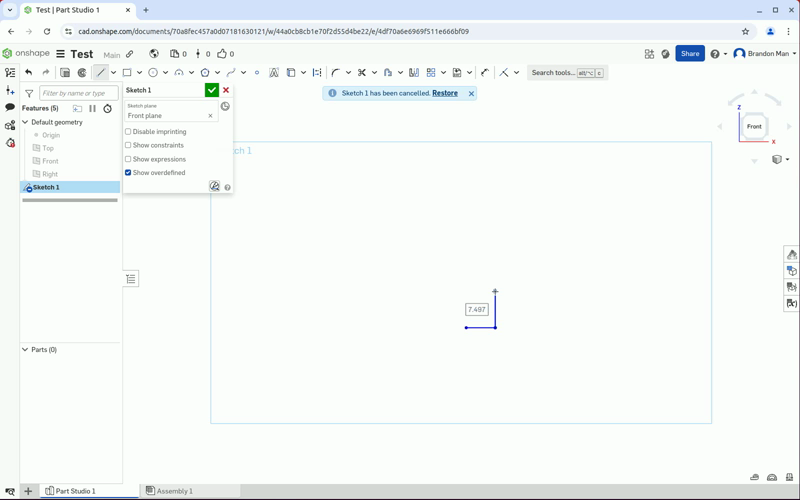
key_down(shift)
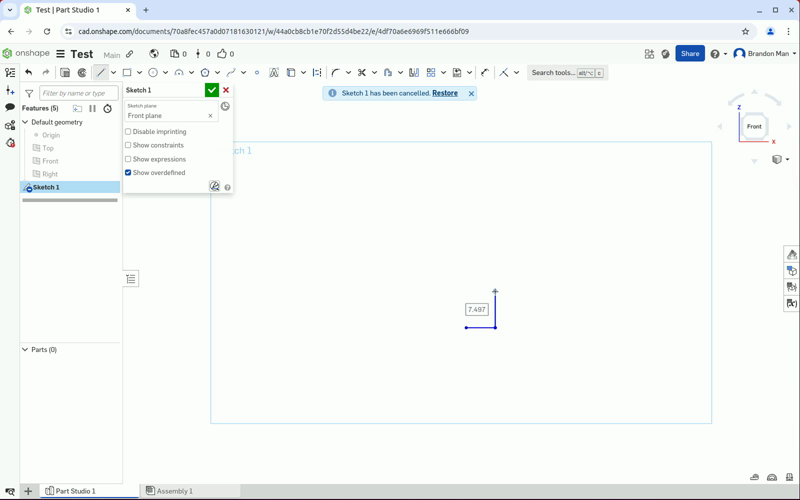
mouse_move(525, 291)
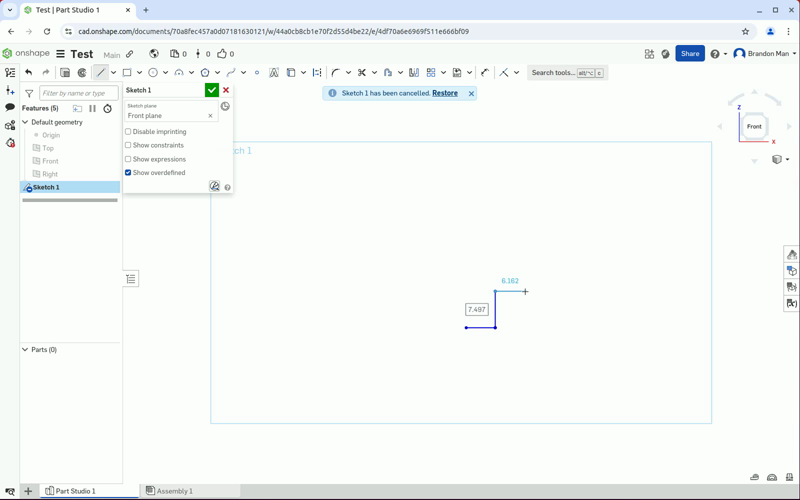
mouse_move(522, 291)
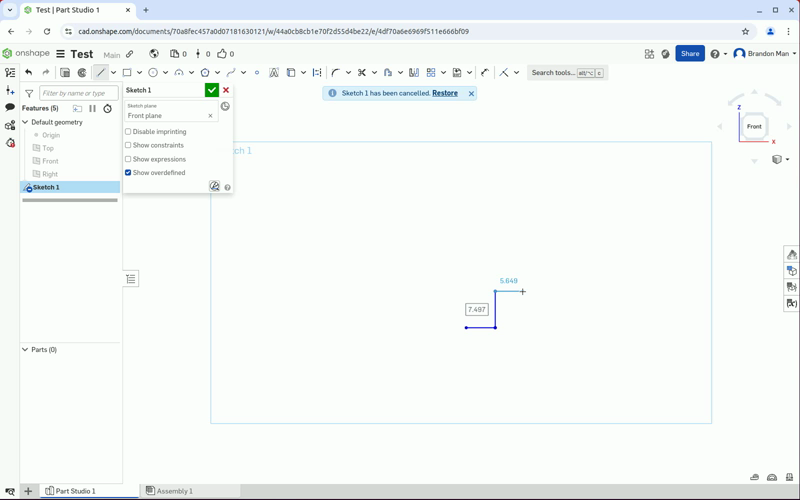
click(522, 291)
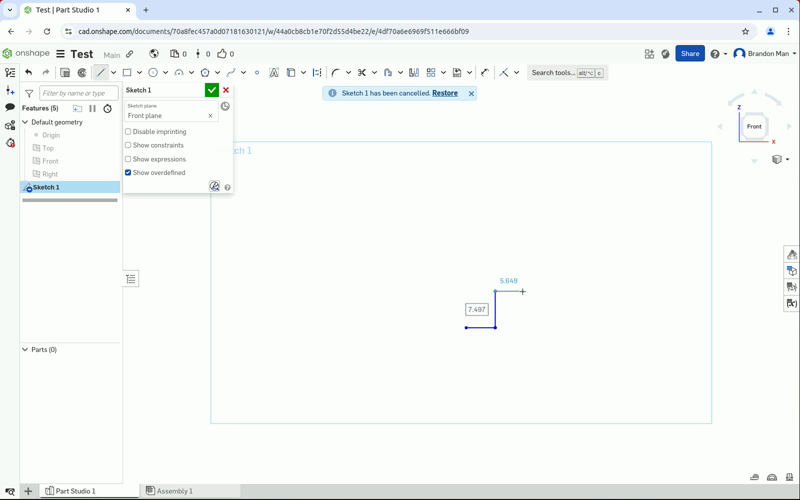
key_up(shift)
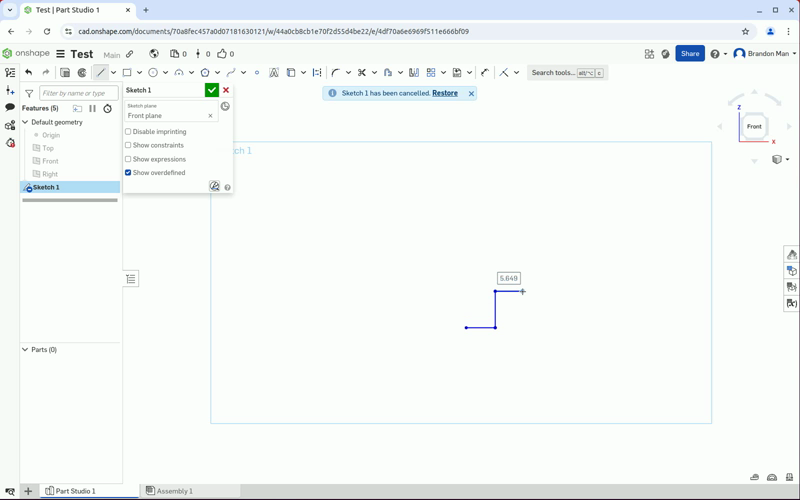
key_down(shift)
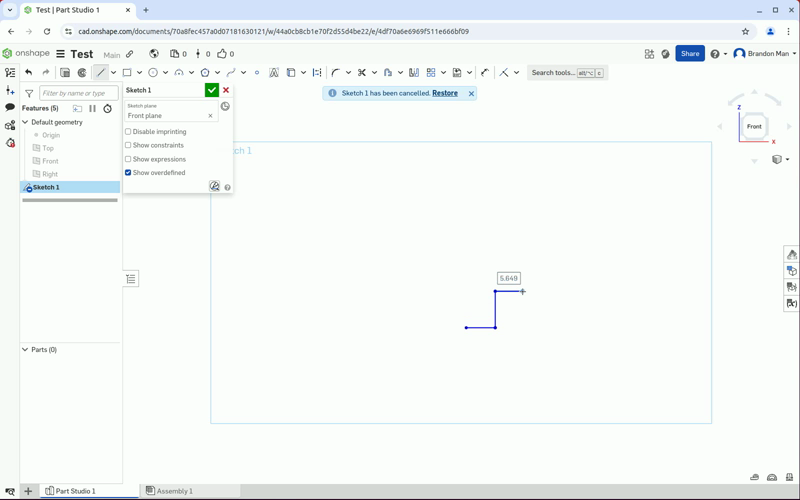
mouse_move(552, 291)
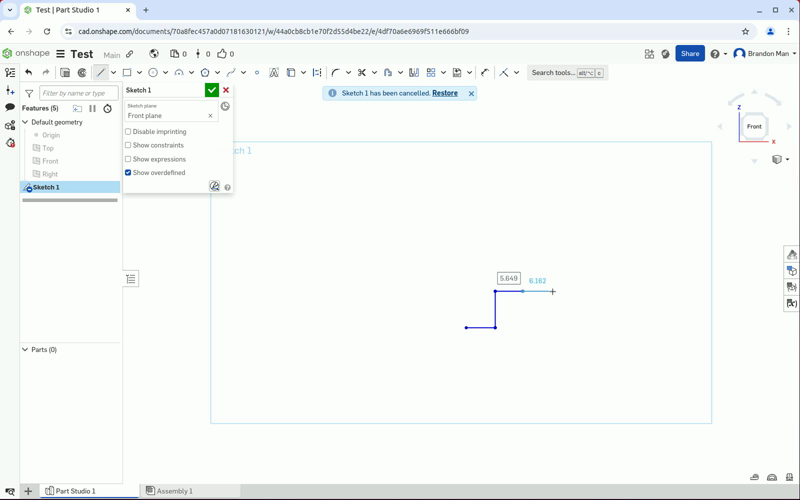
mouse_move(522, 273)
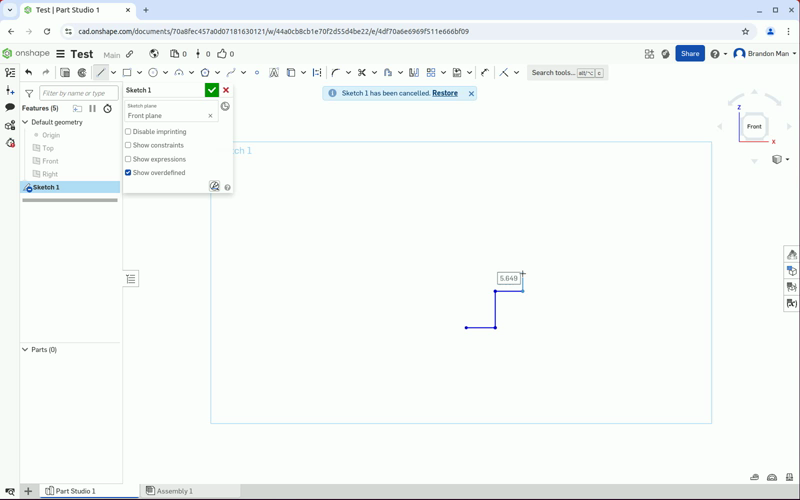
click(522, 273)
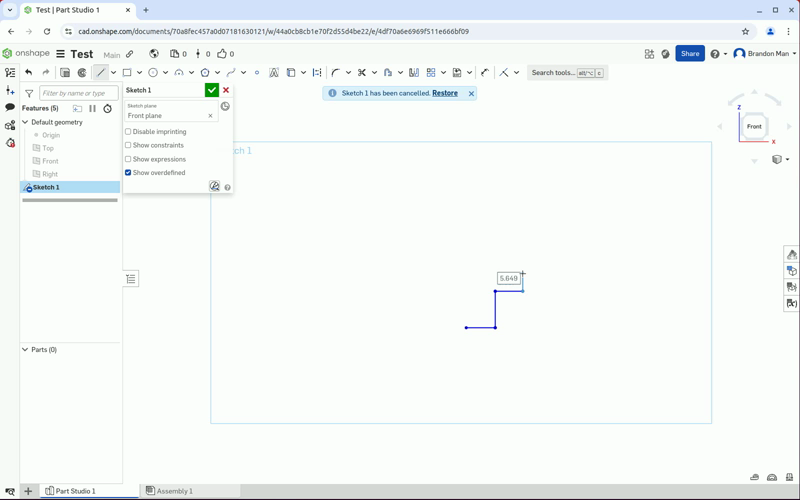
key_up(shift)
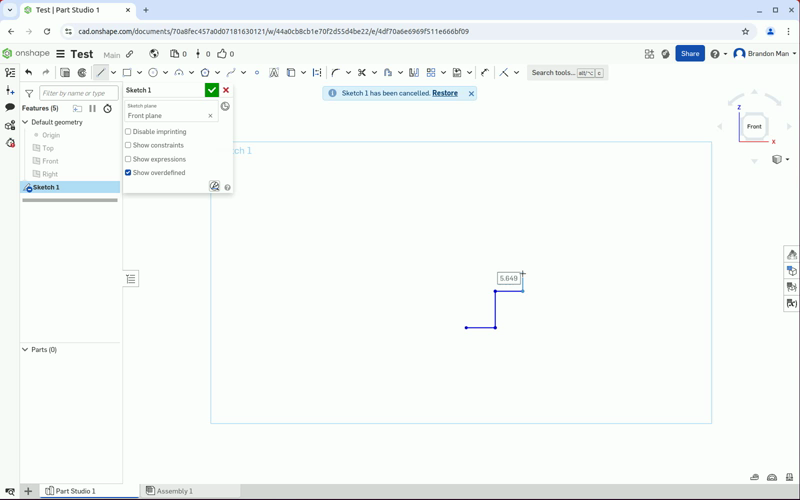
key_down(shift)
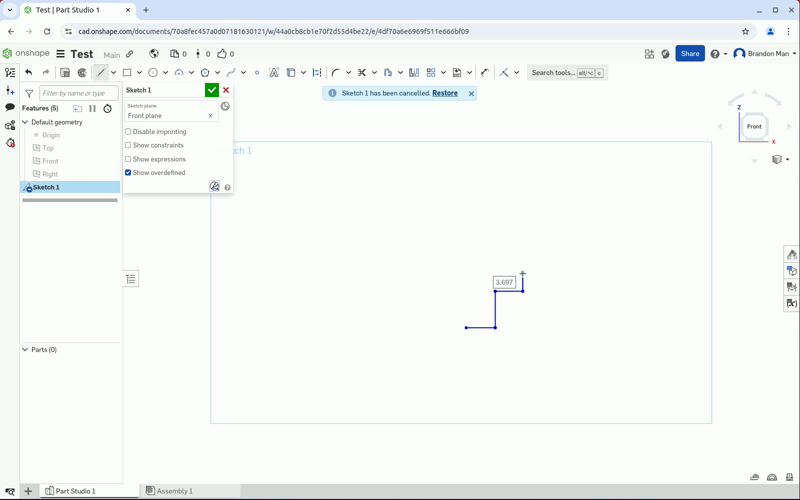
mouse_move(552, 273)
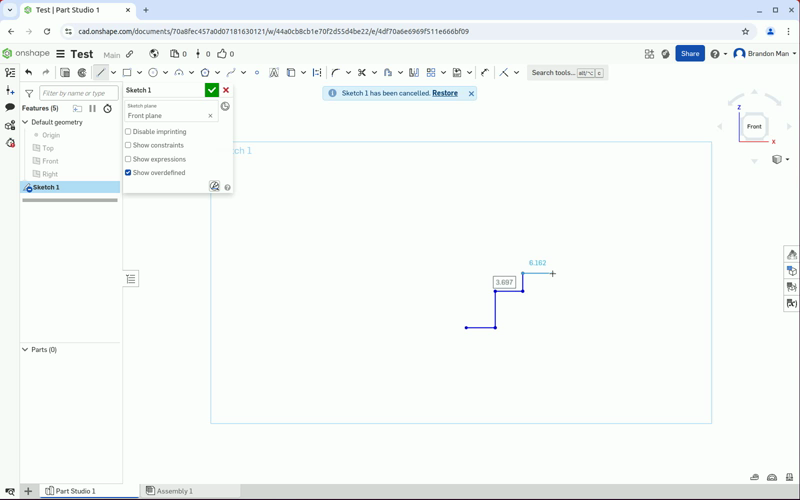
mouse_move(495, 273)
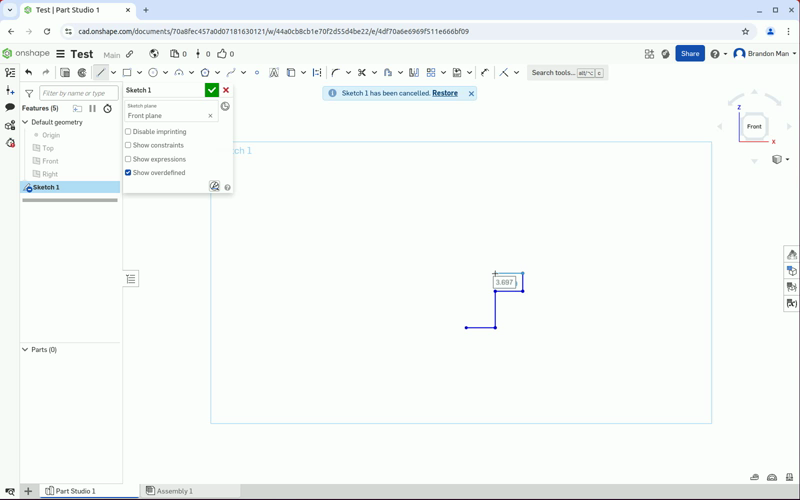
click(495, 273)
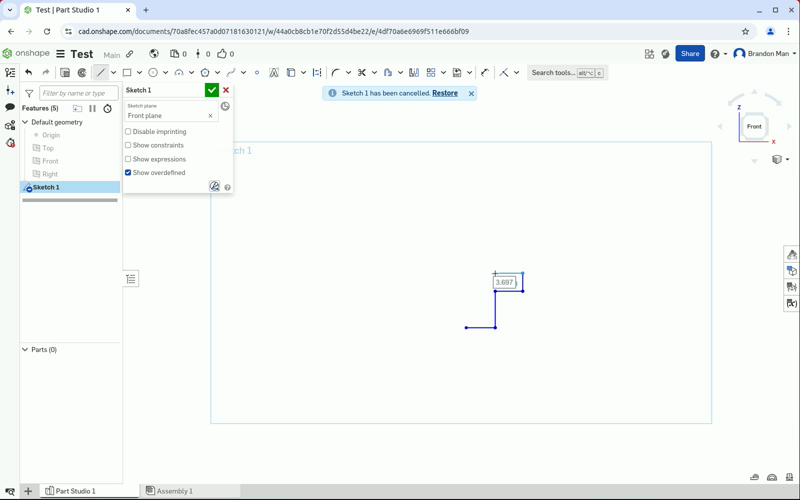
key_up(shift)
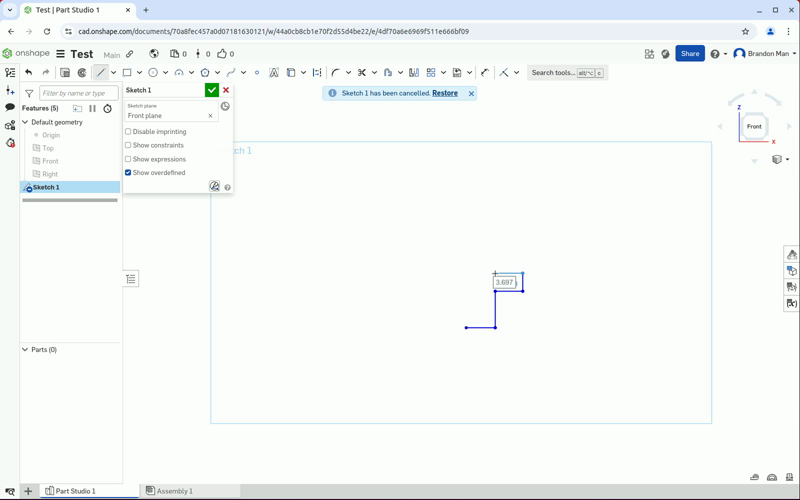
key_down(shift)
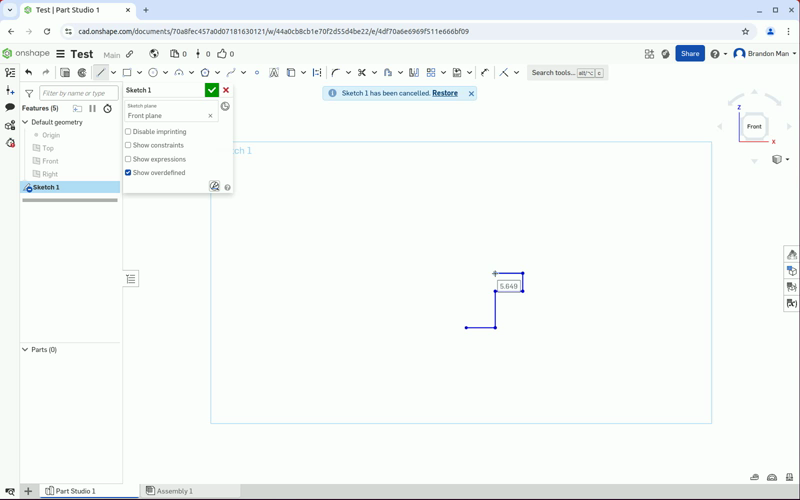
mouse_move(525, 273)
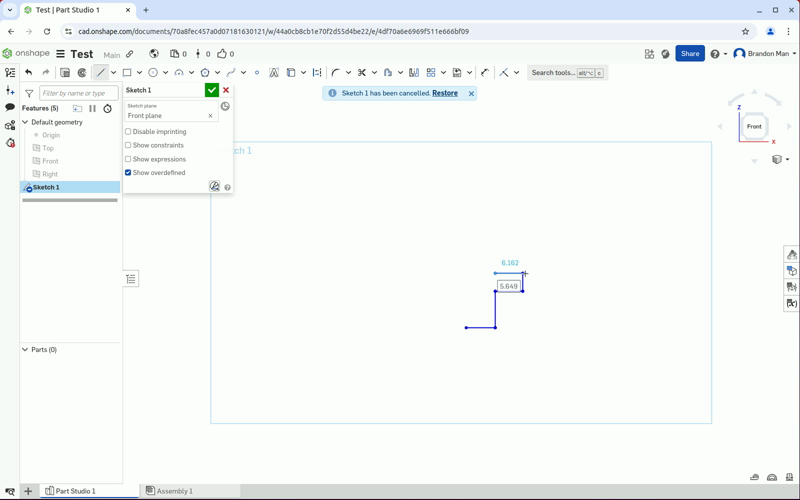
mouse_move(495, 237)
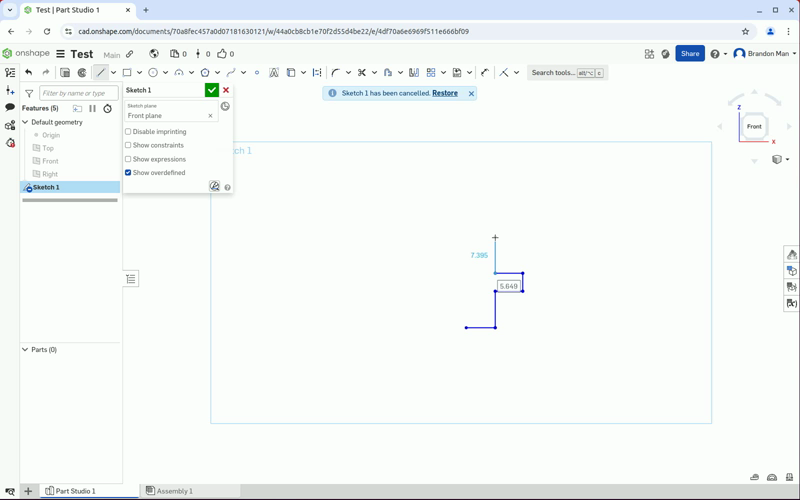
click(495, 237)
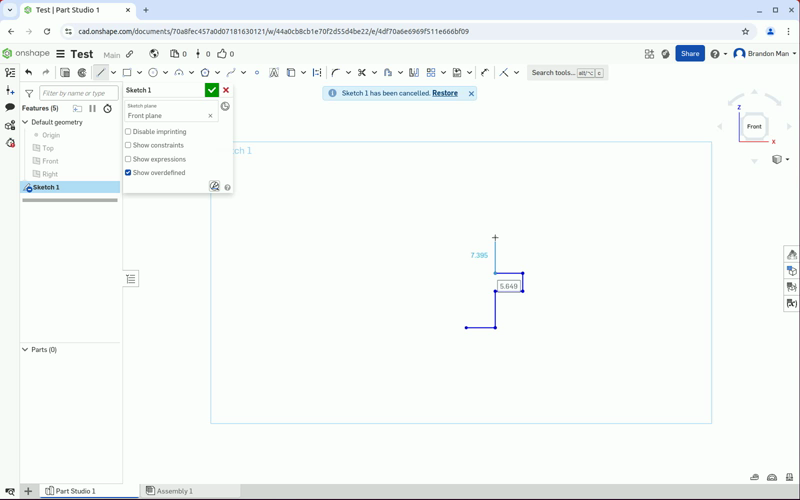
key_up(shift)
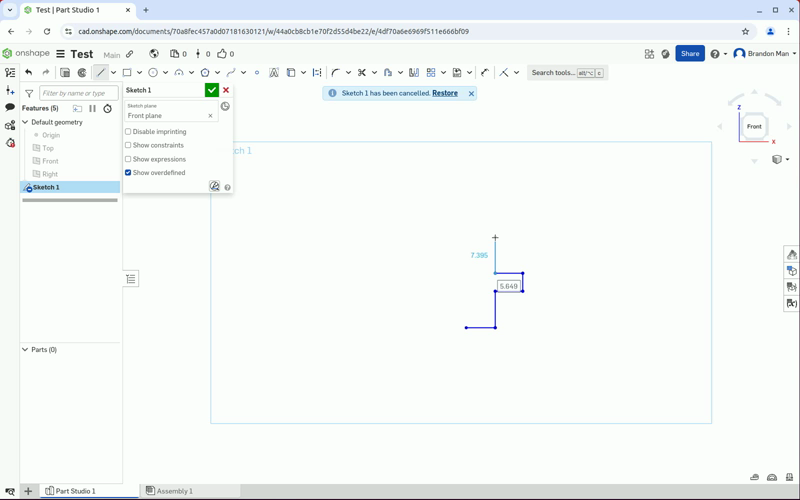
key_down(shift)
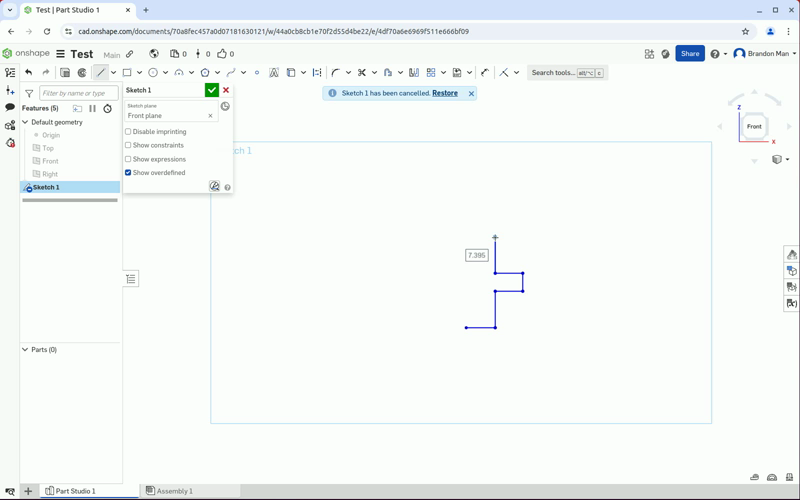
mouse_move(525, 237)
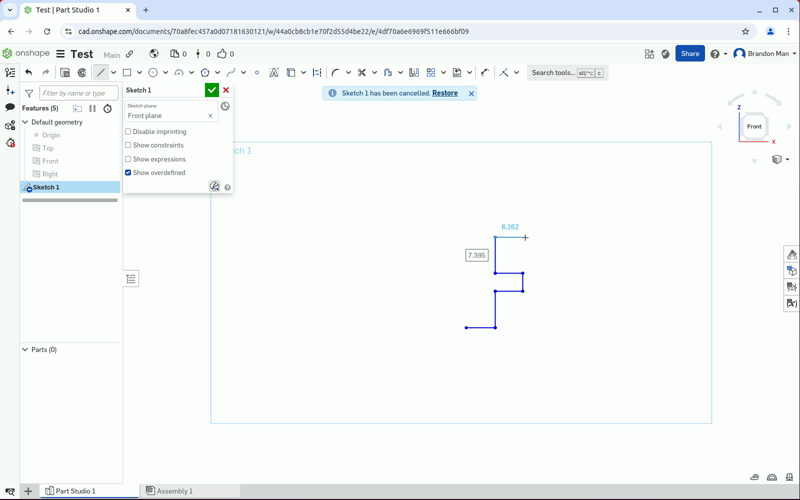
mouse_move(466, 237)
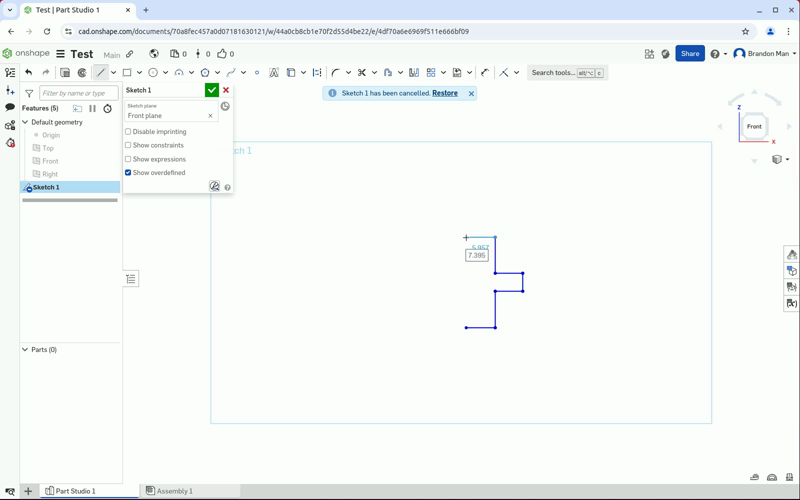
click(466, 237)
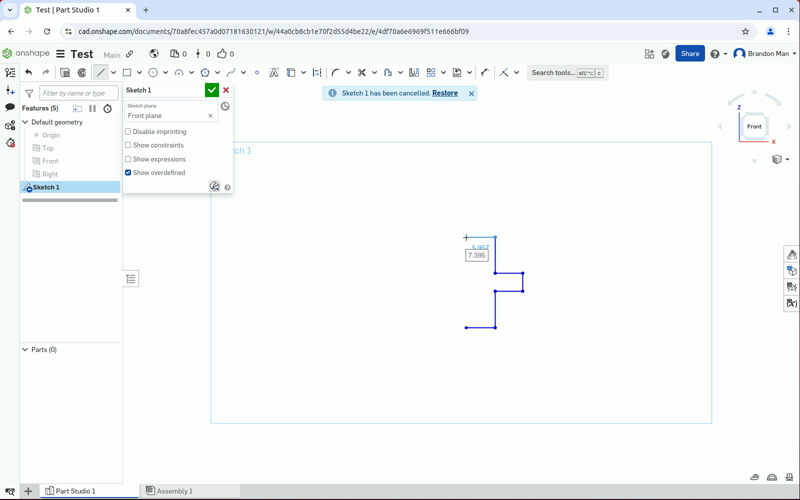
key_up(shift)
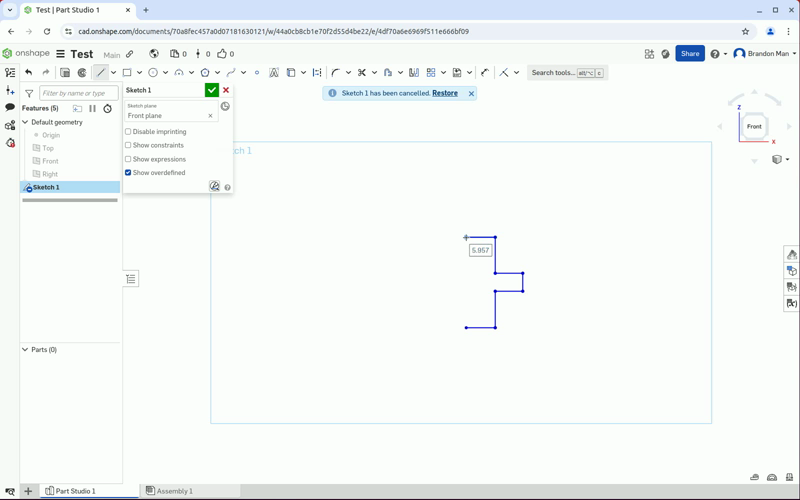
key_down(shift)
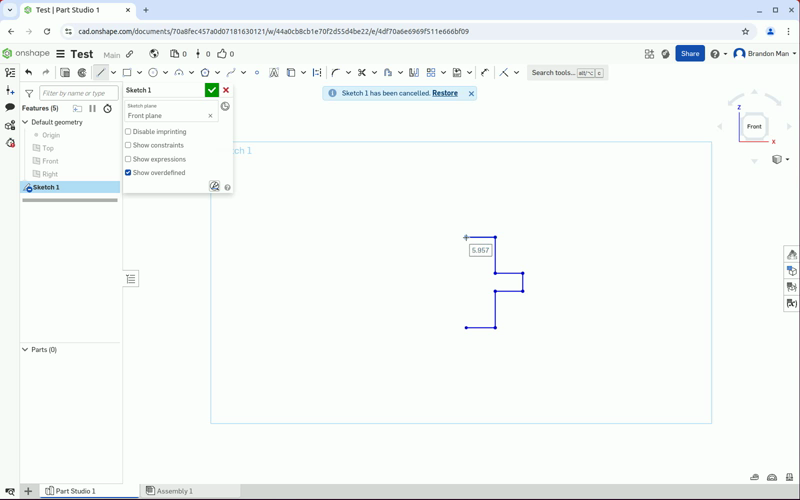
mouse_move(496, 237)
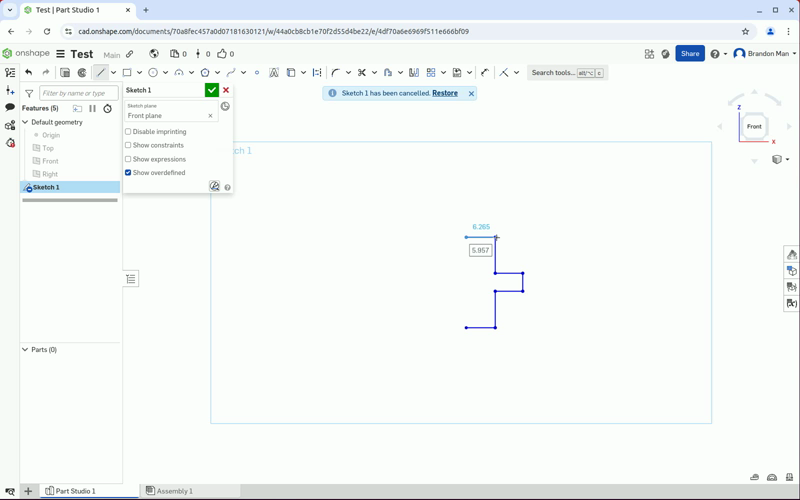
mouse_move(466, 281)
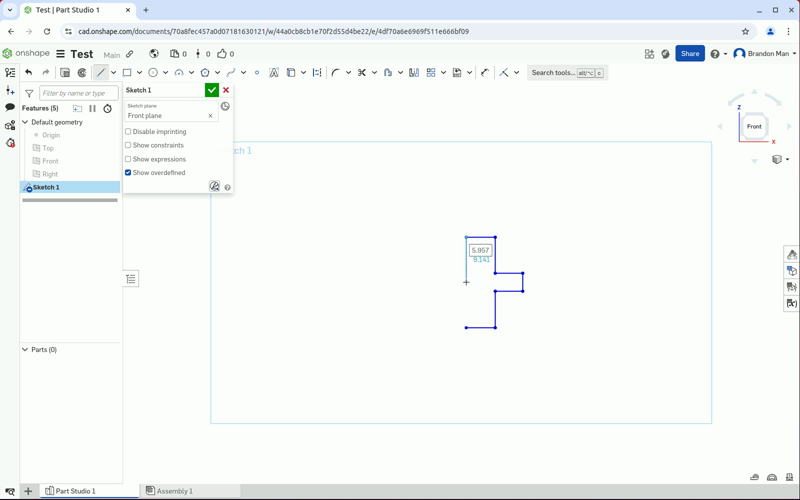
click(466, 281)
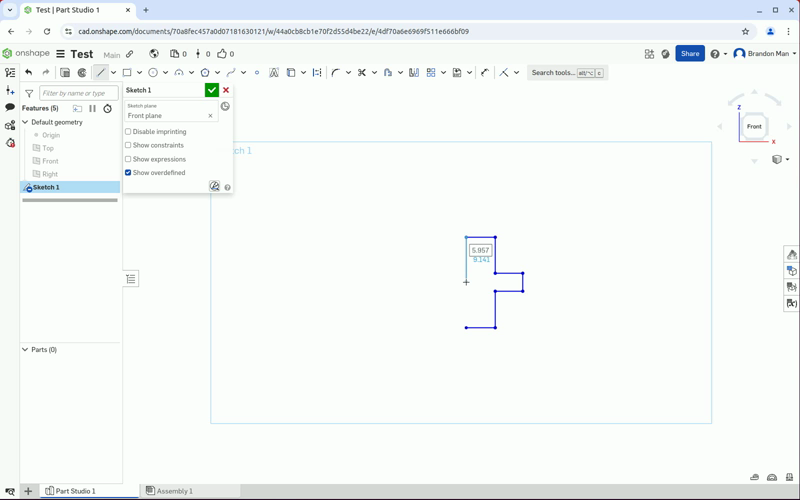
key_up(shift)
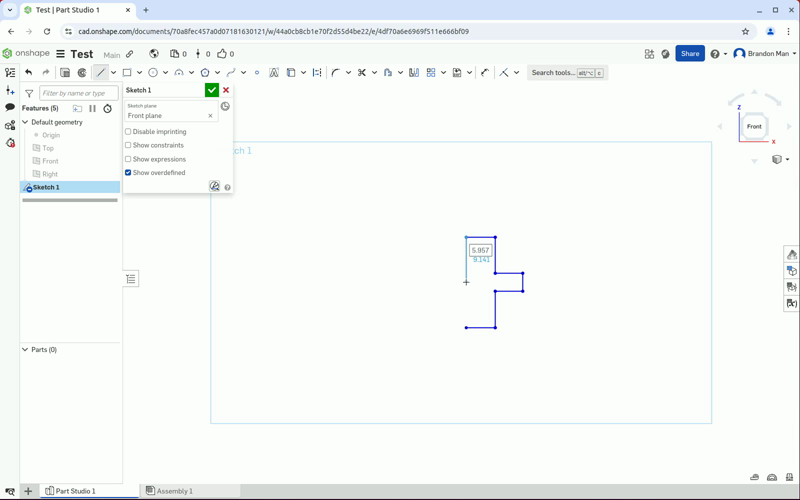
mouse_move(496, 281)
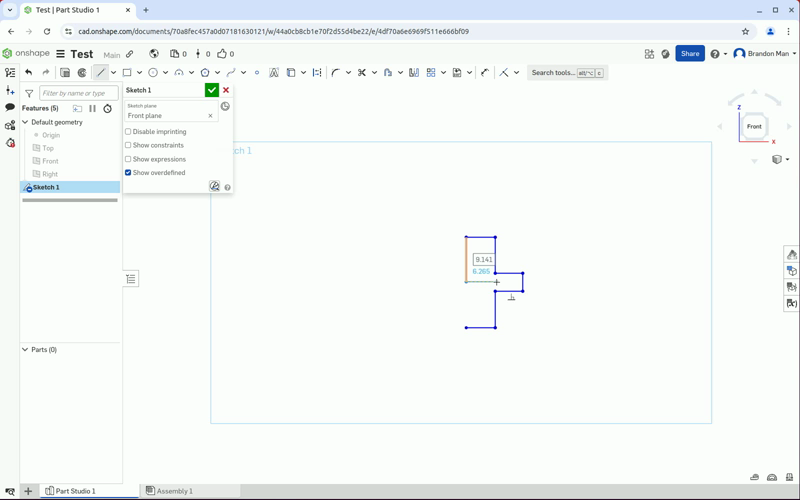
key_down(shift)
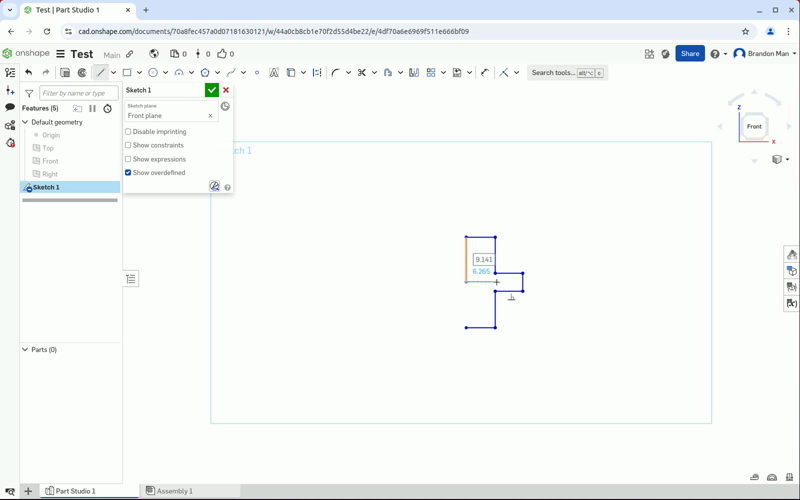
mouse_move(466, 327)
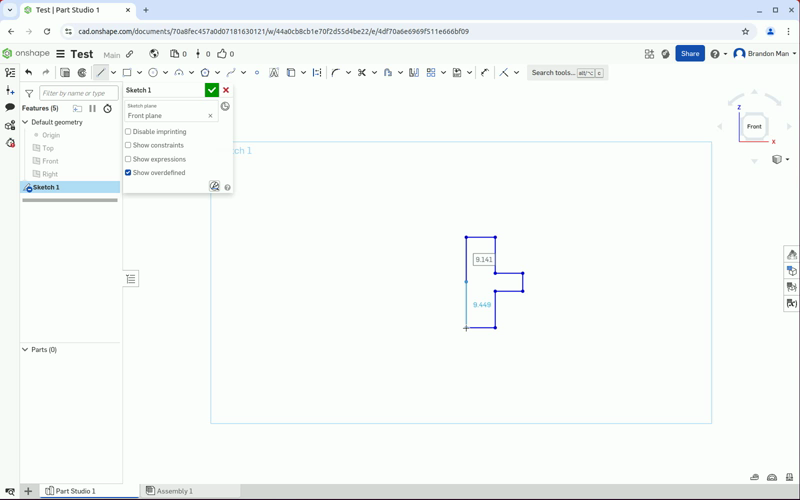
key_up(shift)
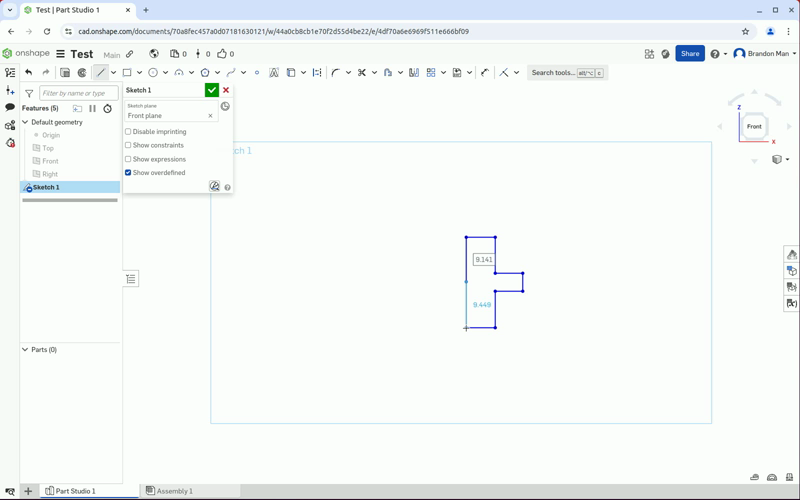
click(466, 327)
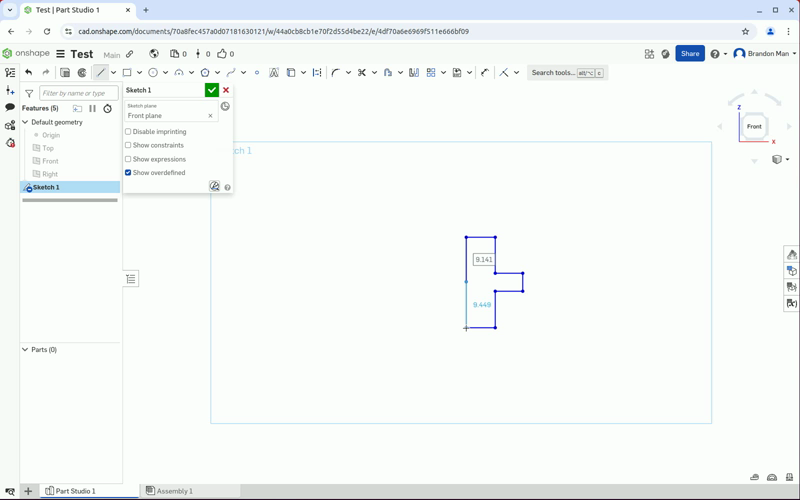
key(esc)
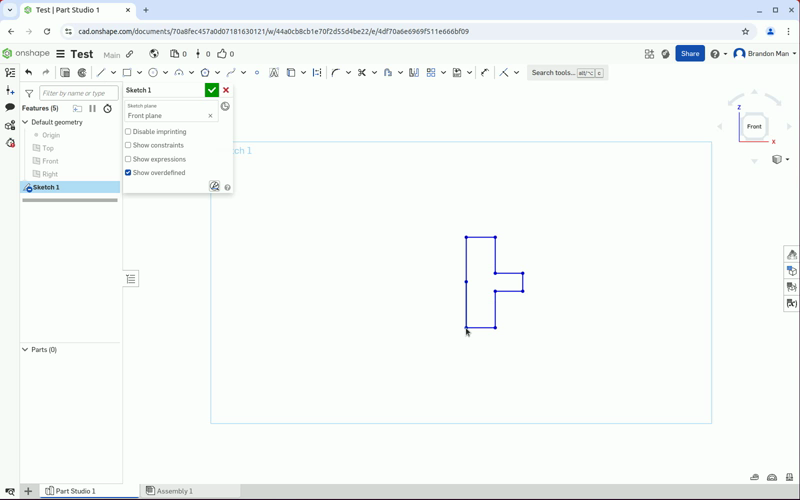
mouse_move(490, 264)
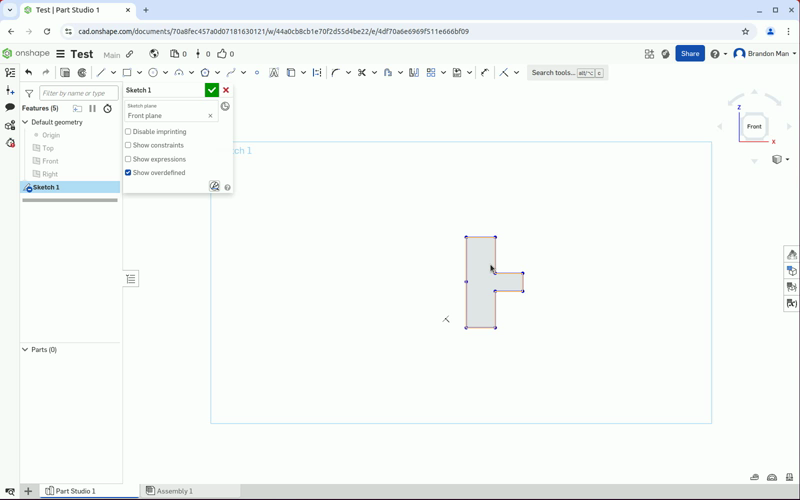
click(490, 264)
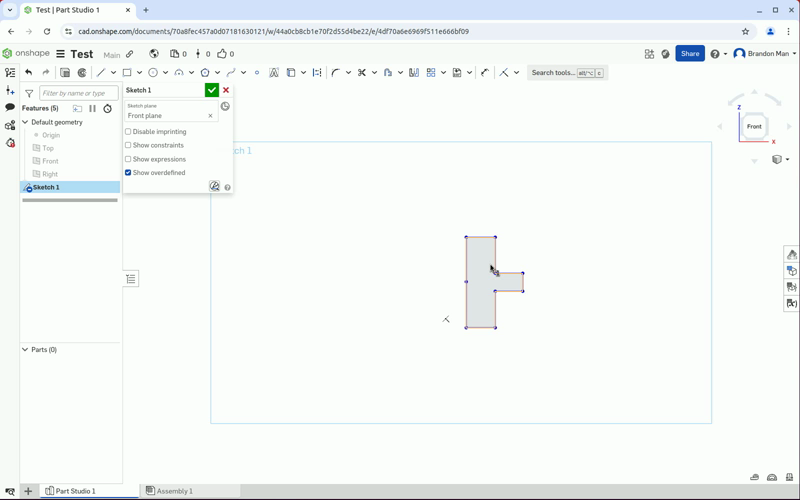
mouse_move(73, 352)
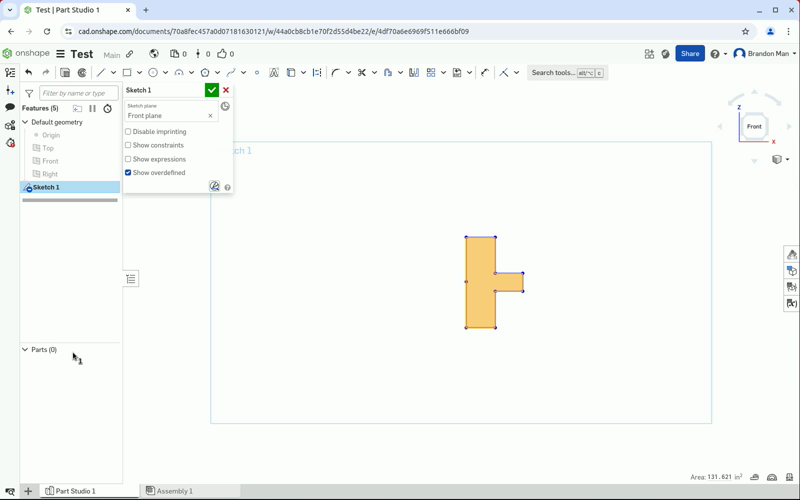
key(shift+y)
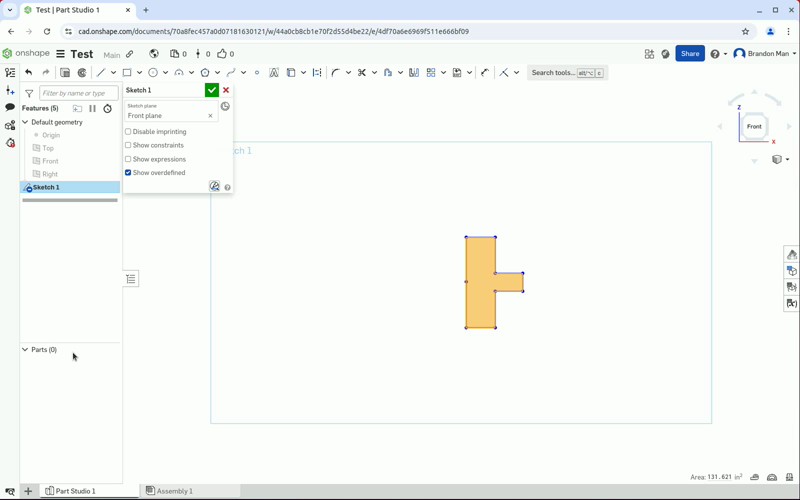
key(shift+e)
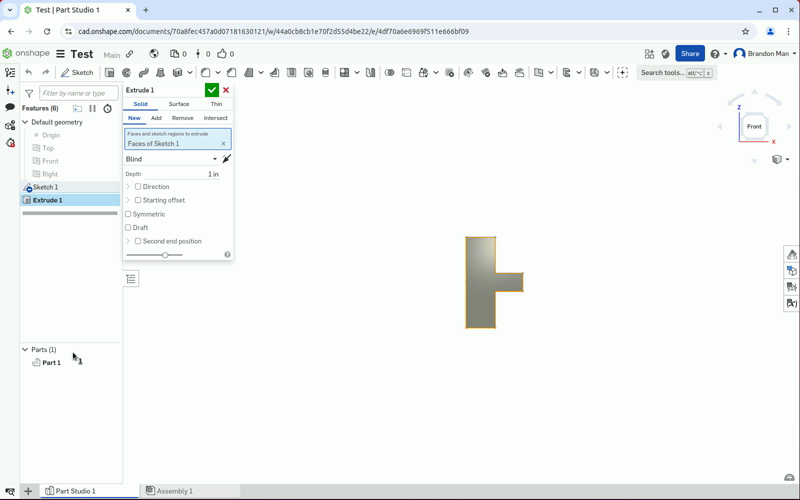
mouse_move(143, 106)
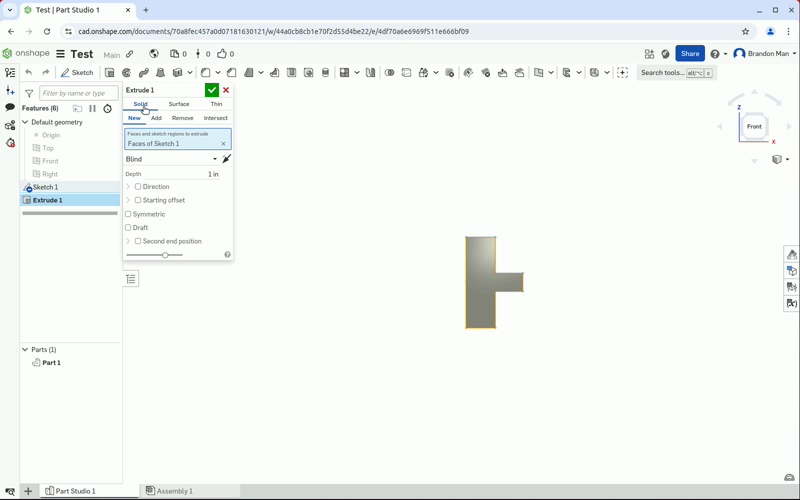
click(143, 106)
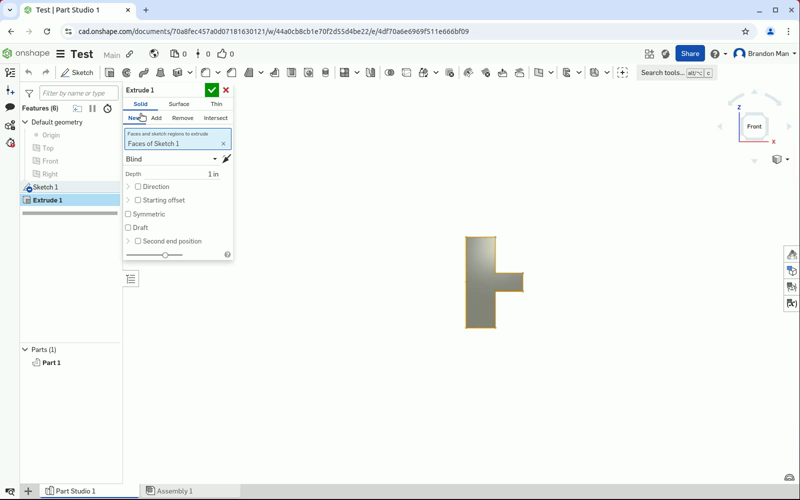
mouse_move(137, 120)
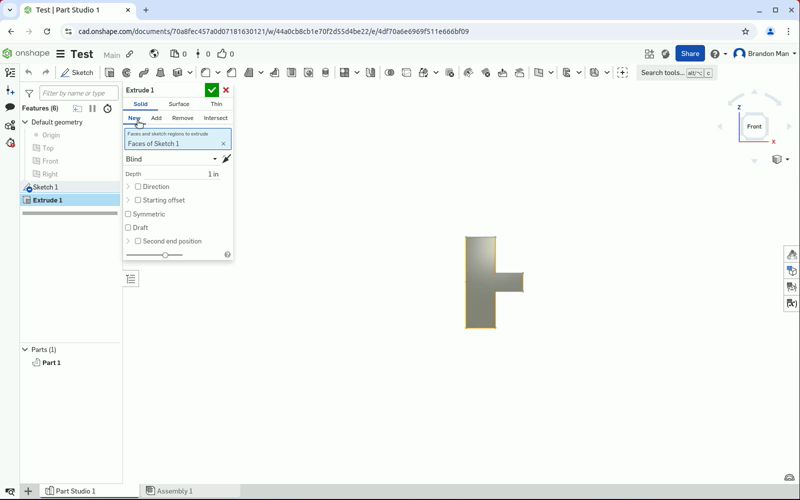
click(137, 120)
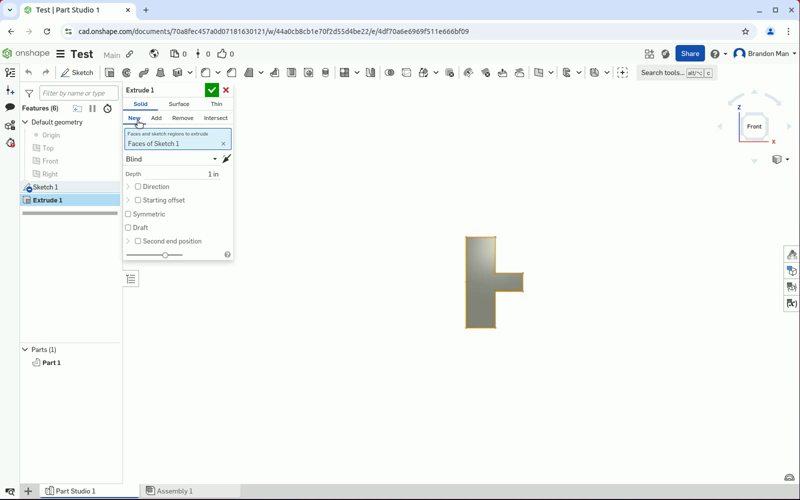
key(tab, 4)
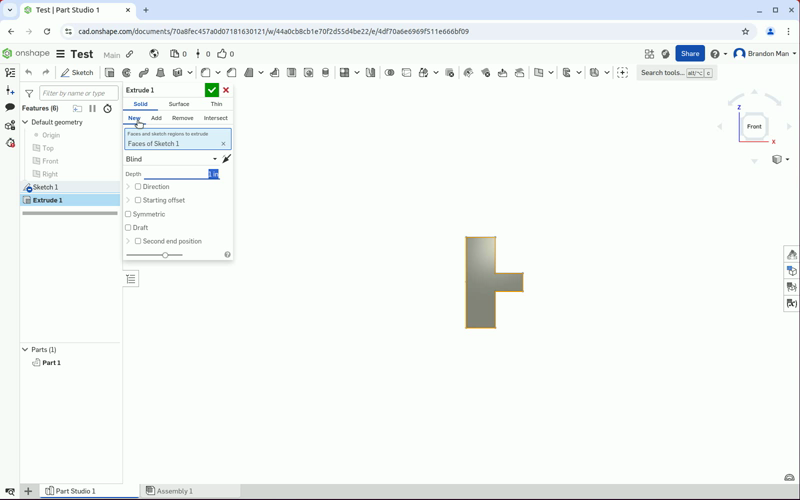
text(23.108)
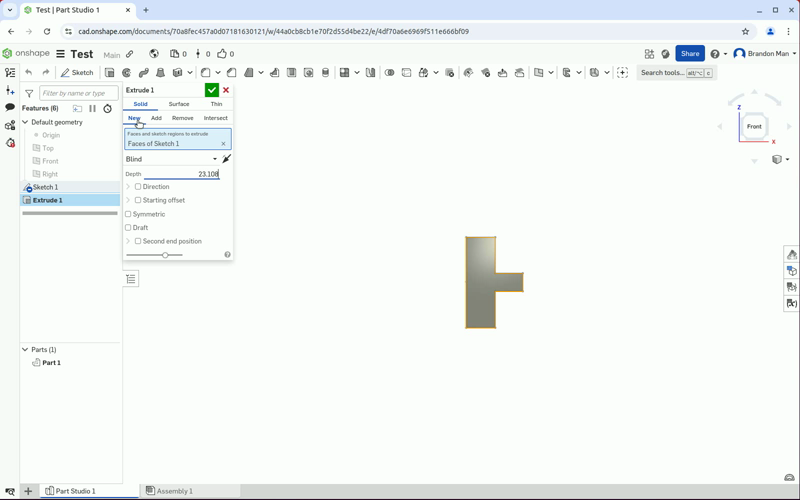
key(enter)
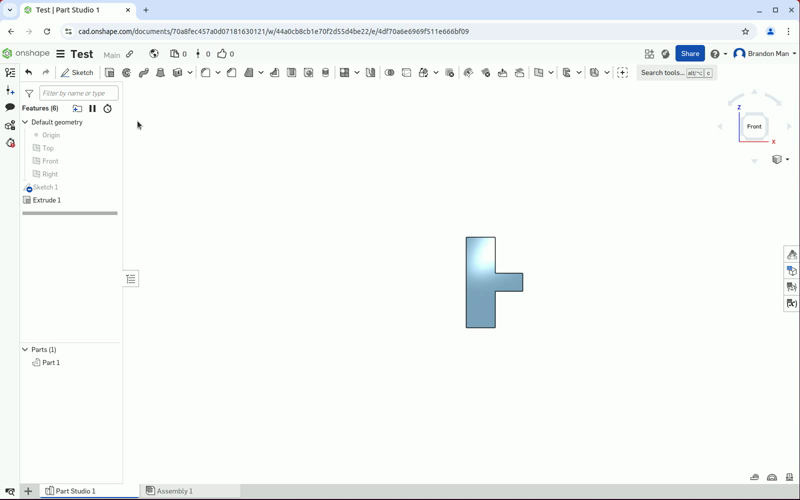
key(shift+h)
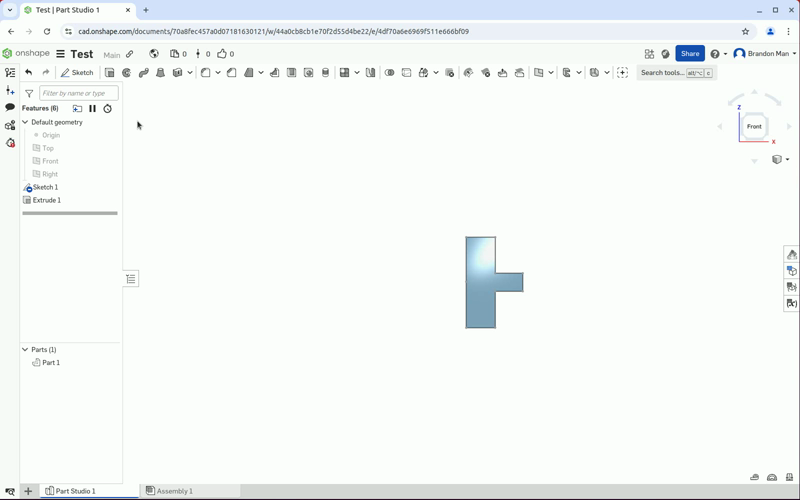
key(shift+h)
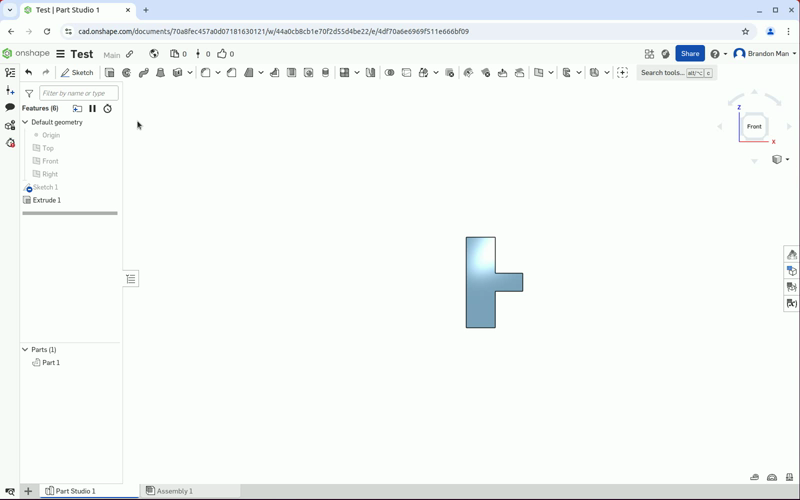
mouse_move(73, 189)
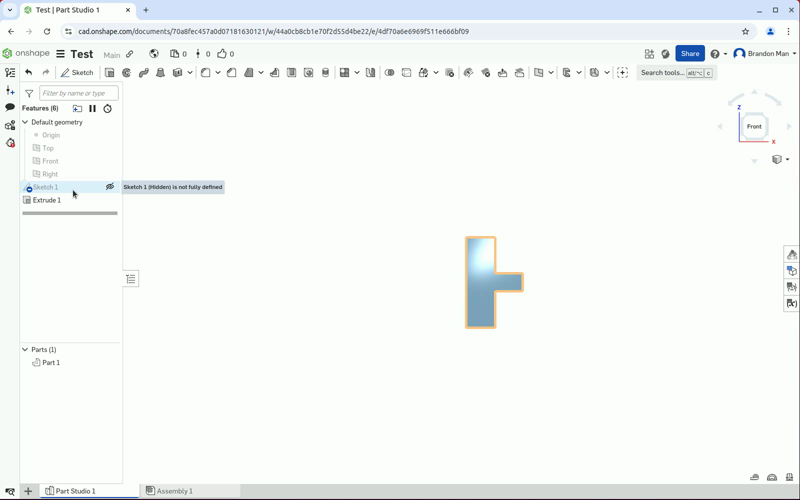
click(73, 189)
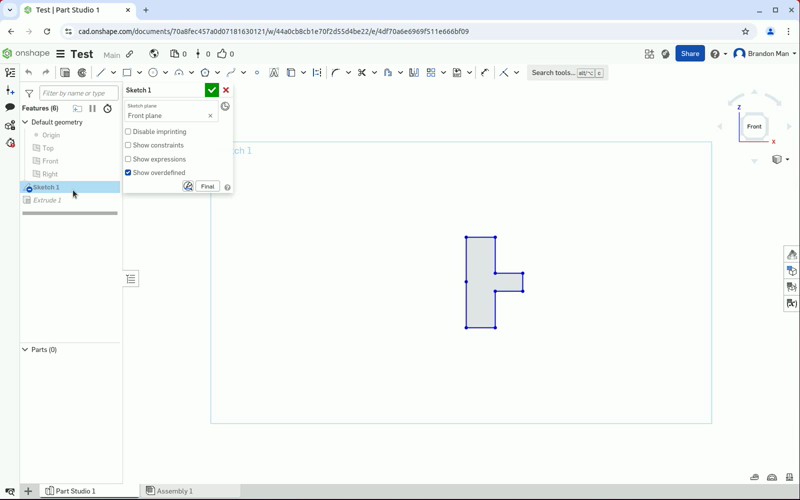
mouse_move(229, 92)
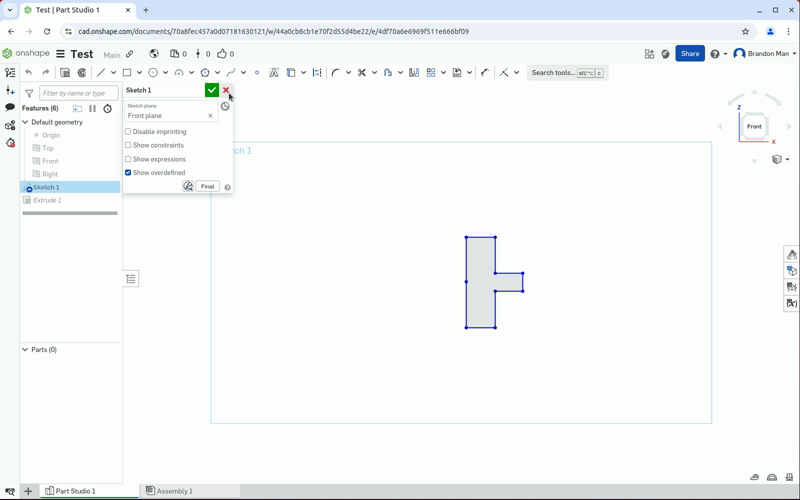
click(229, 92)
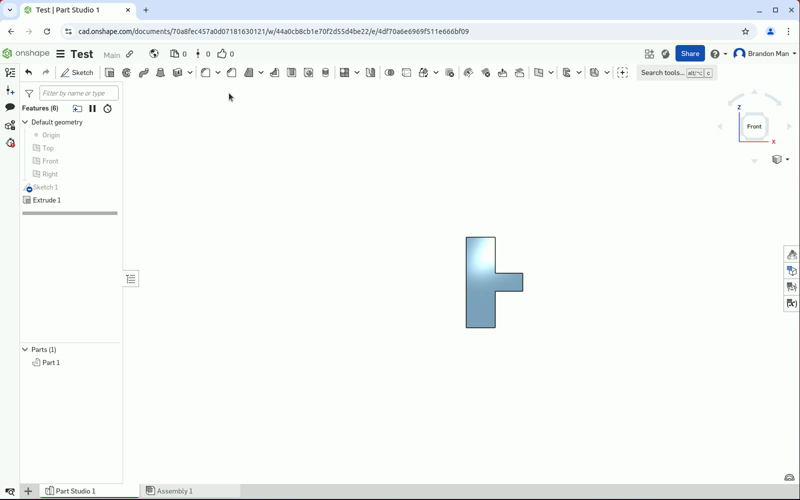
mouse_move(73, 352)
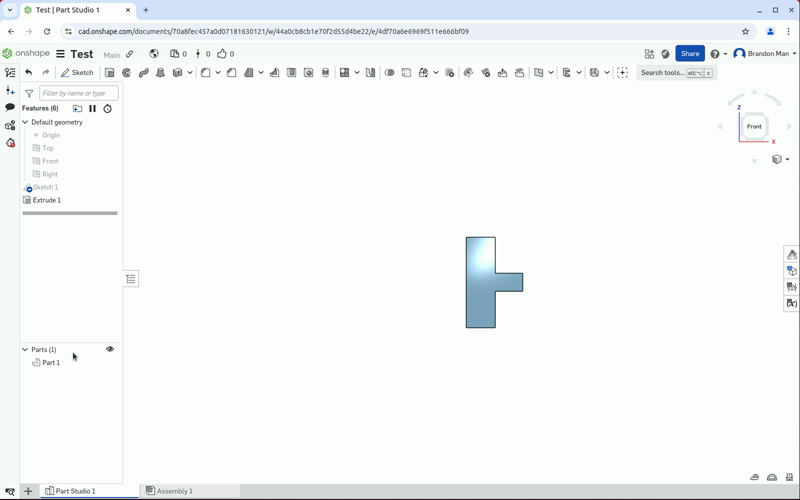
key(y)
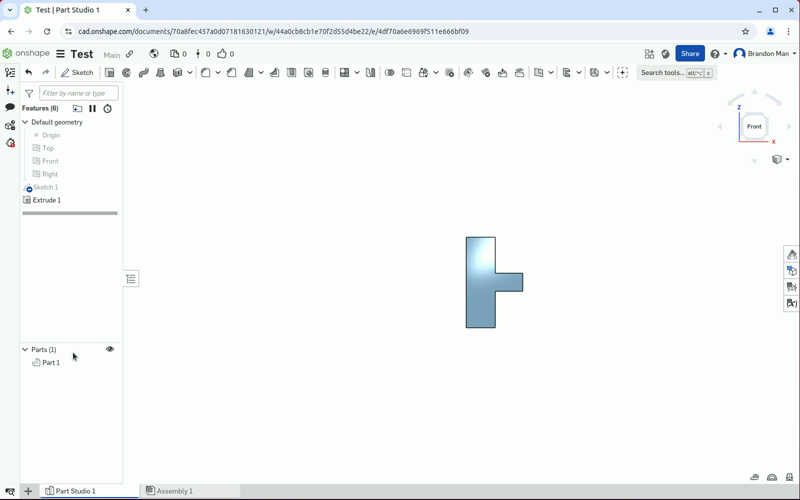
key(shift+p)
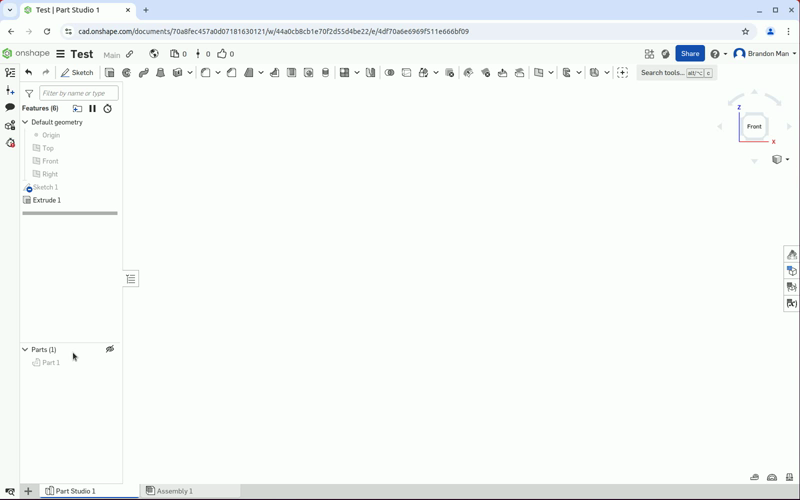
key(space)
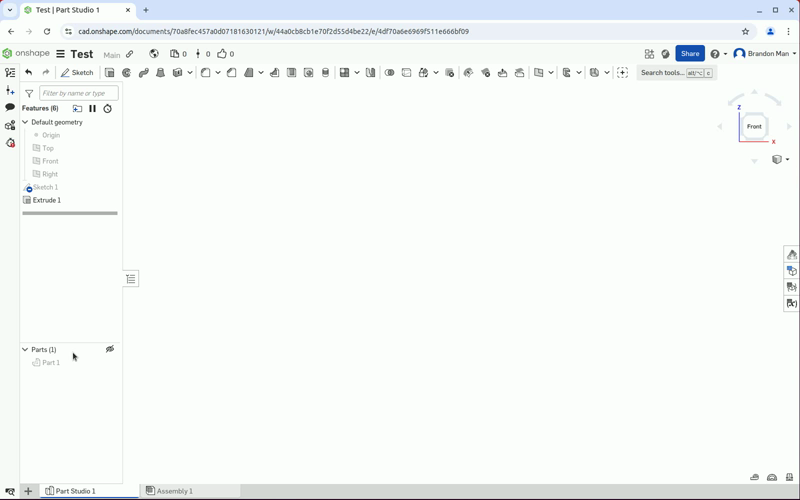
key_down(shift)
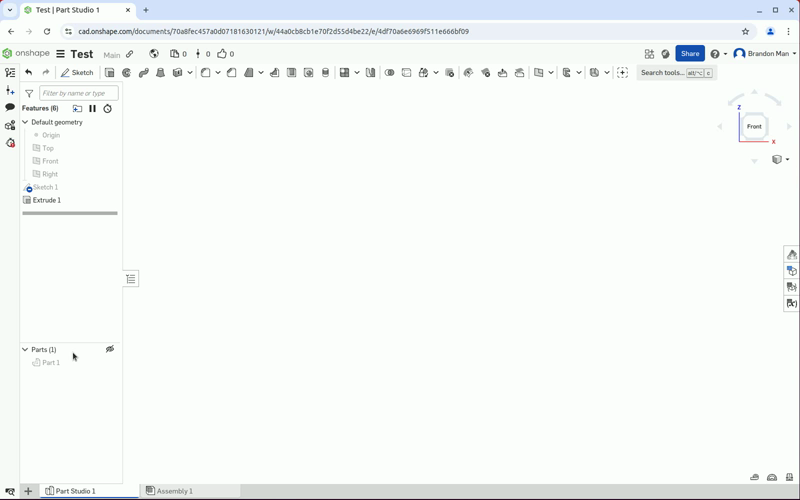
key(left)
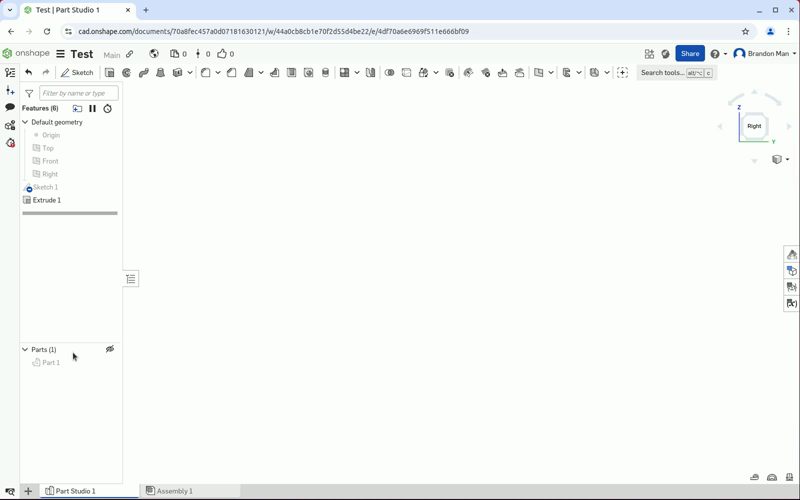
key_up(shift)
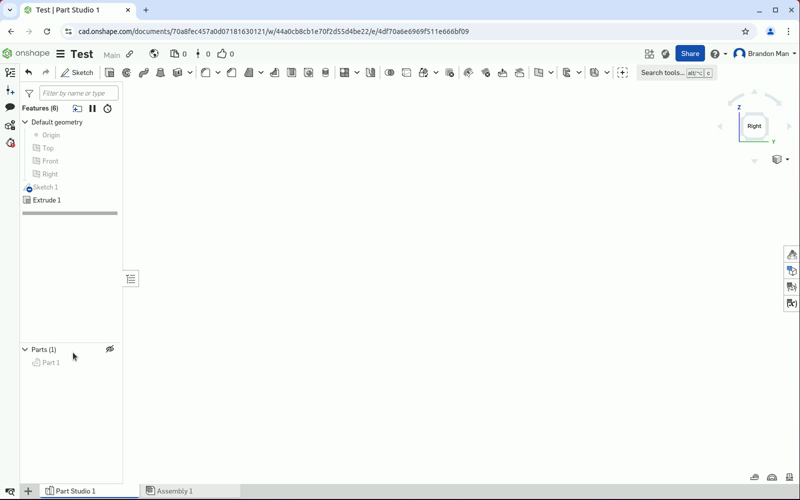
mouse_move(73, 352)
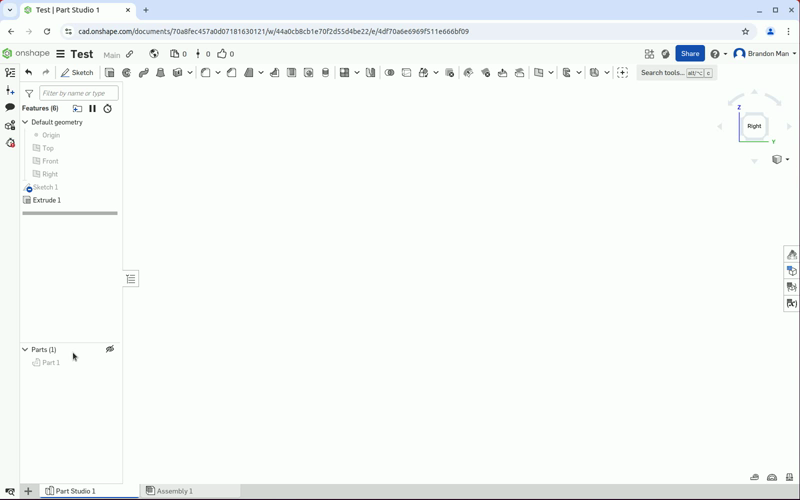
key(shift+y)
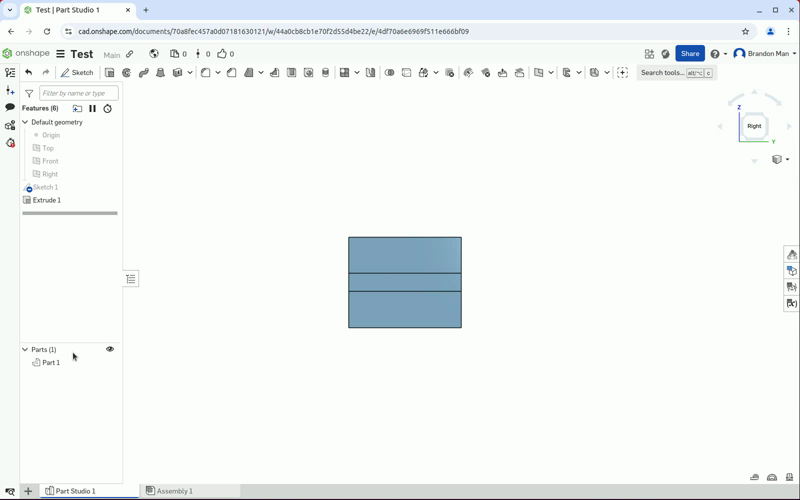
mouse_move(541, 75)
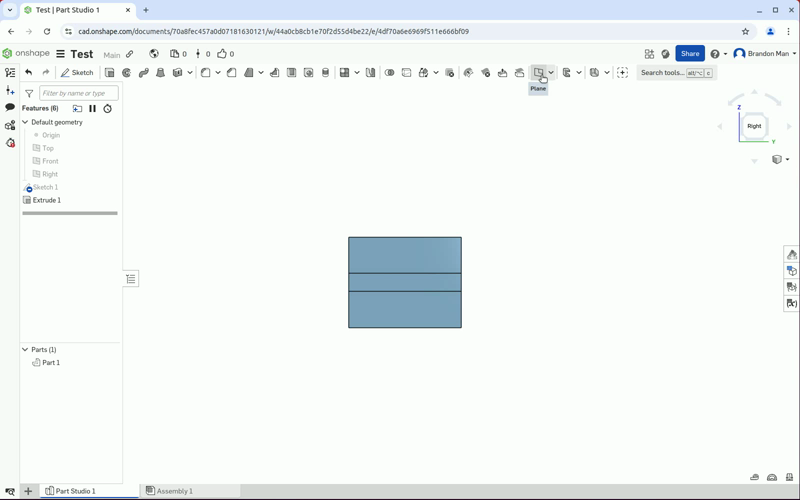
click(541, 75)
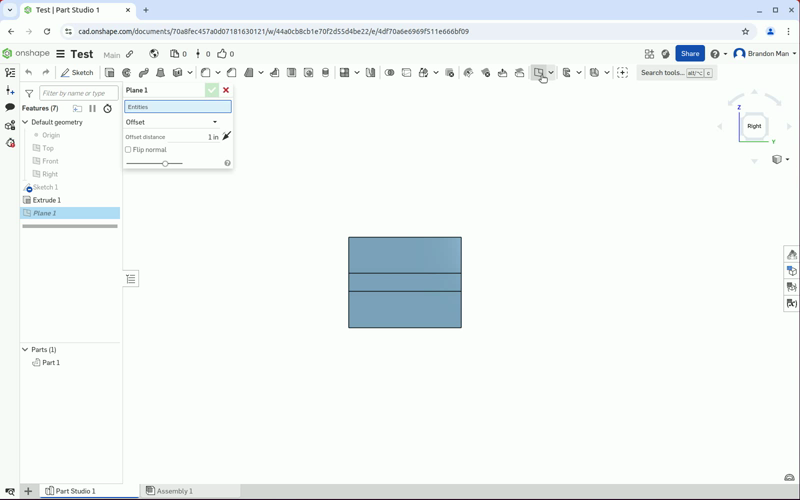
mouse_move(73, 176)
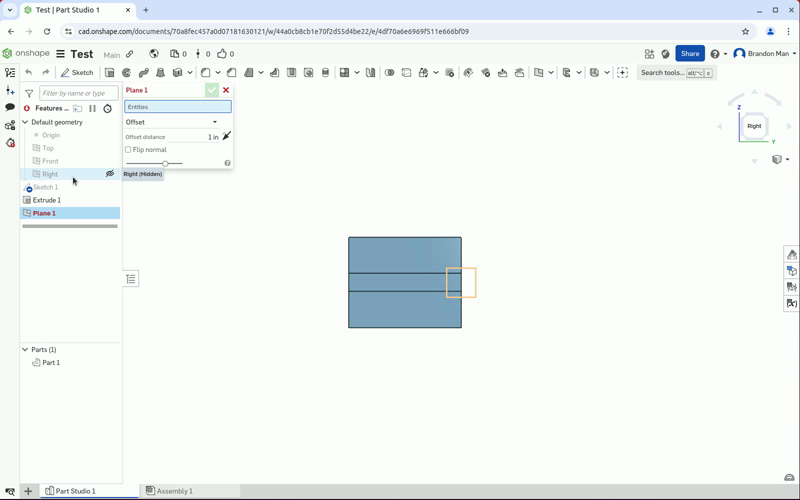
click(73, 176)
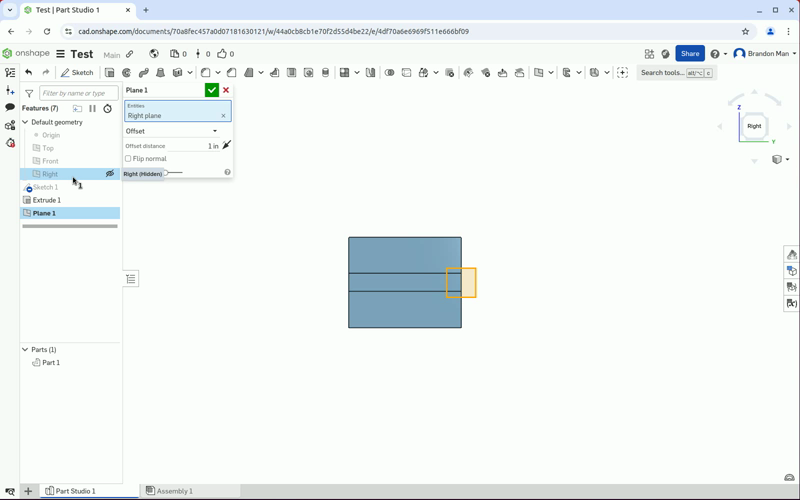
key(tab, 2)
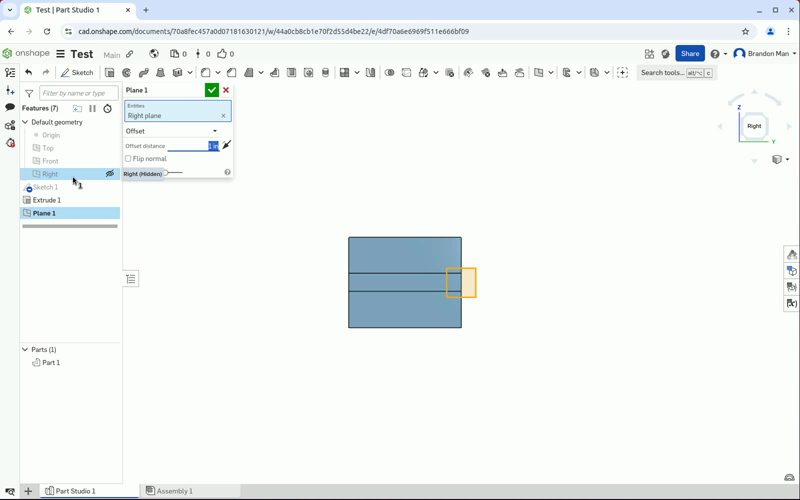
text(1.202)
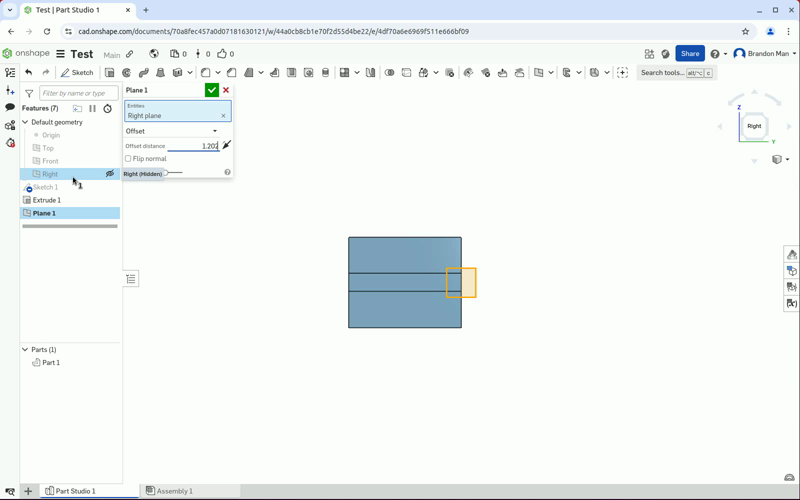
key(enter, 2)
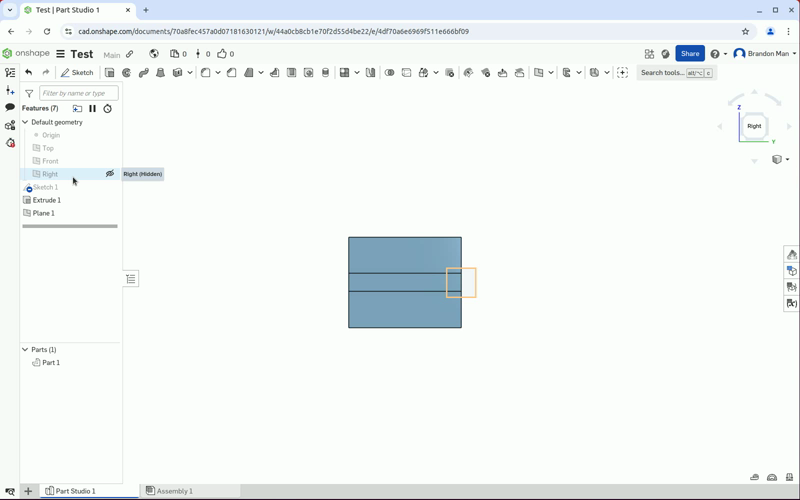
key(shift+s)
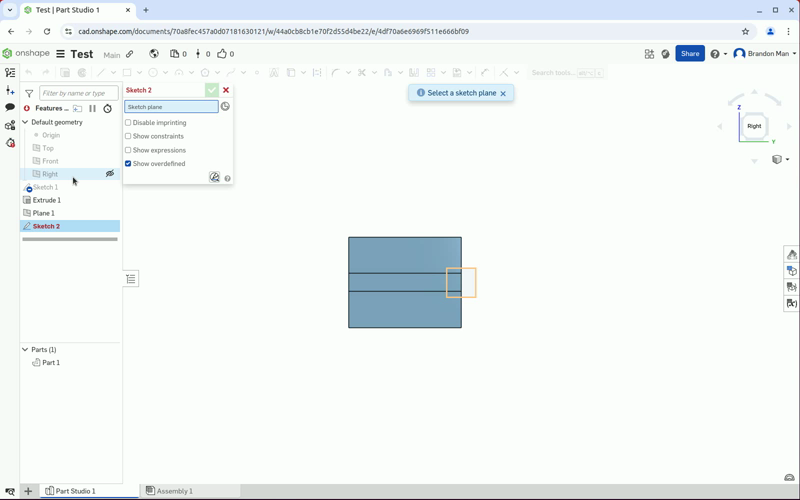
mouse_move(73, 215)
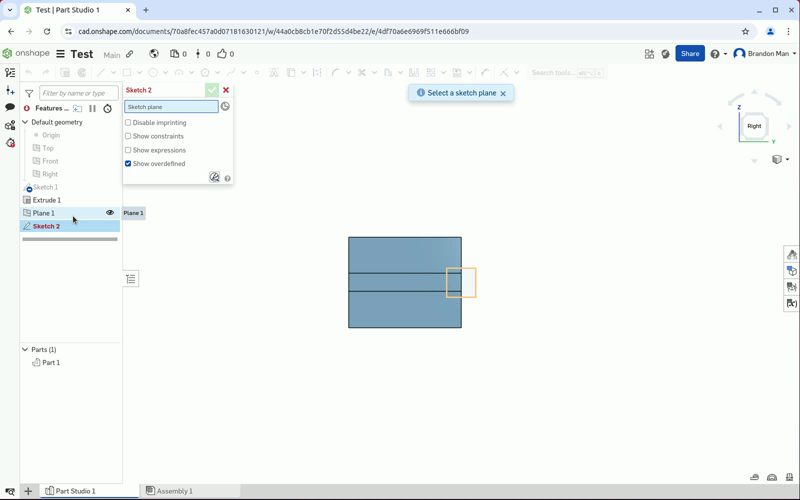
click(73, 215)
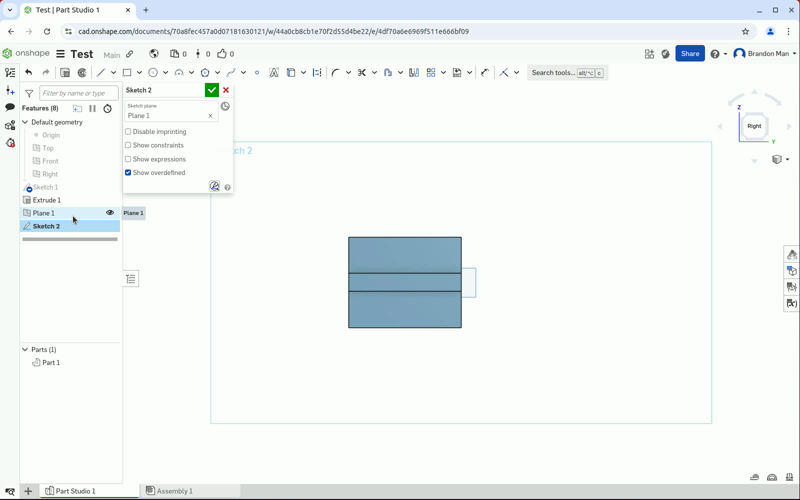
mouse_move(73, 352)
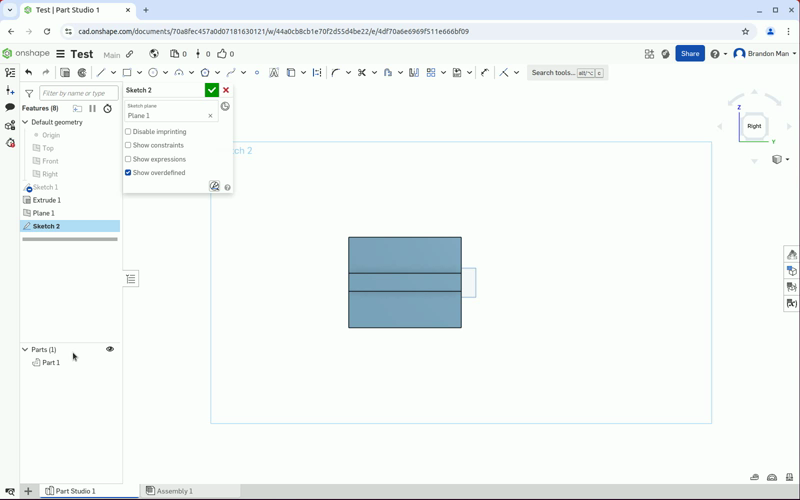
key(y)
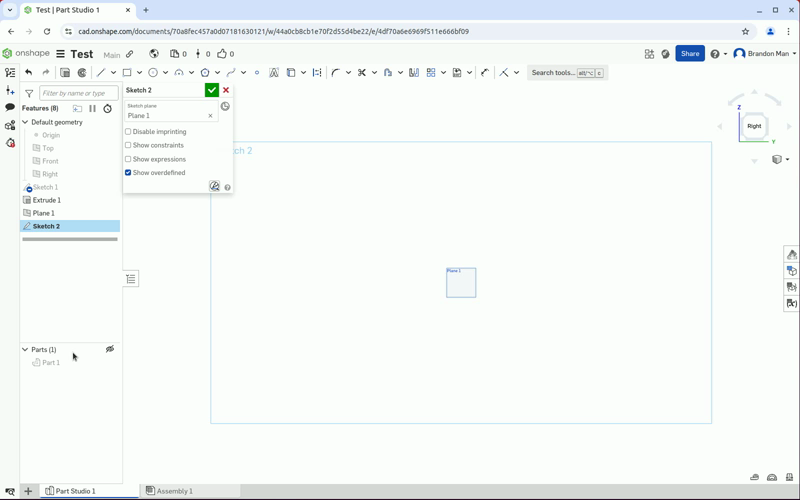
key(c)
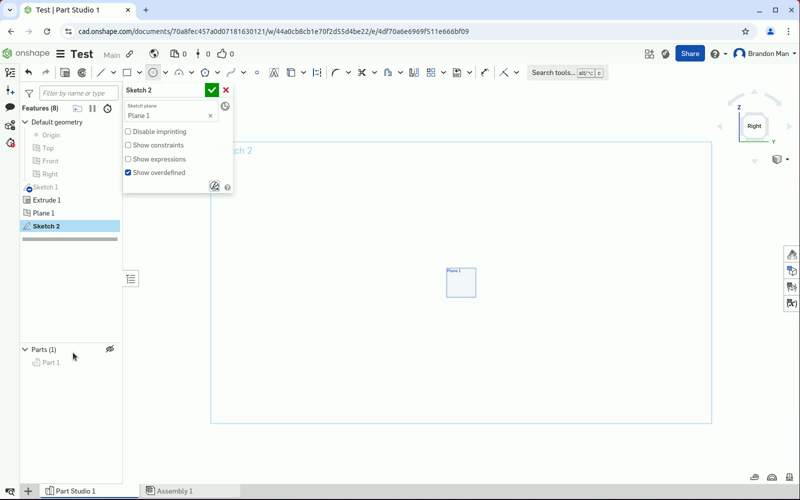
key_down(shift)
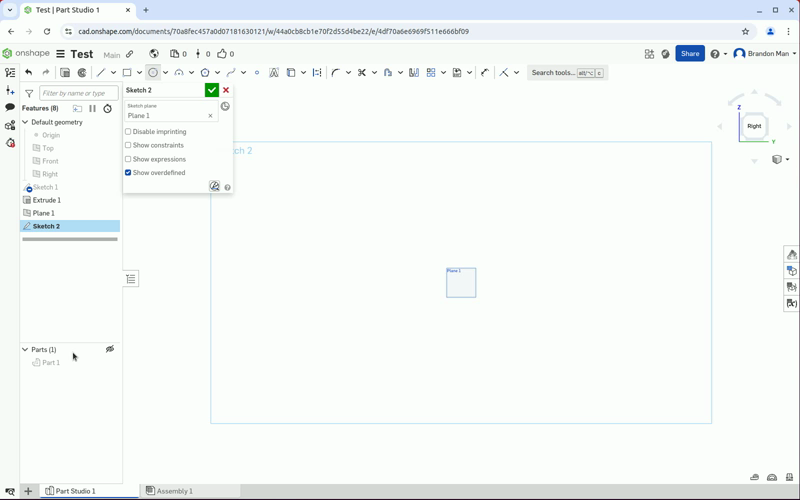
mouse_move(377, 254)
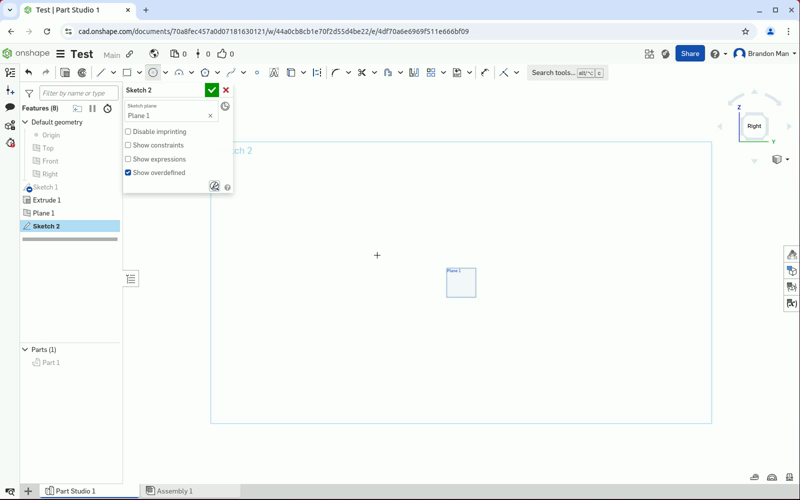
click(377, 254)
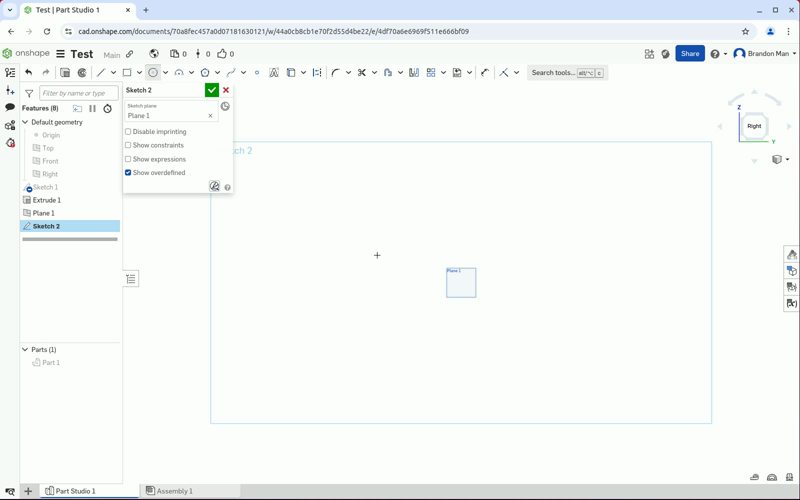
key_up(shift)
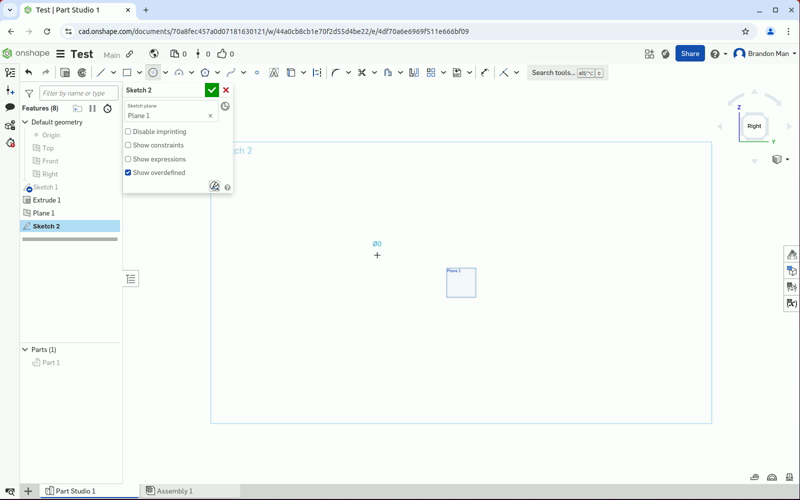
mouse_move(382, 254)
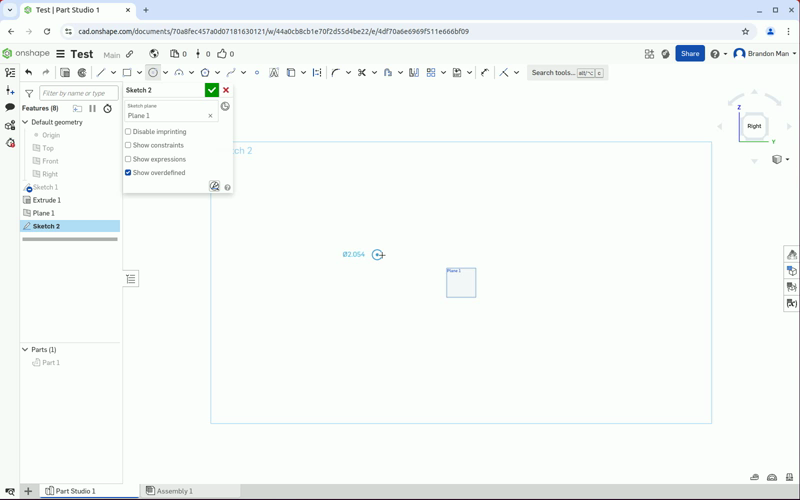
click(382, 254)
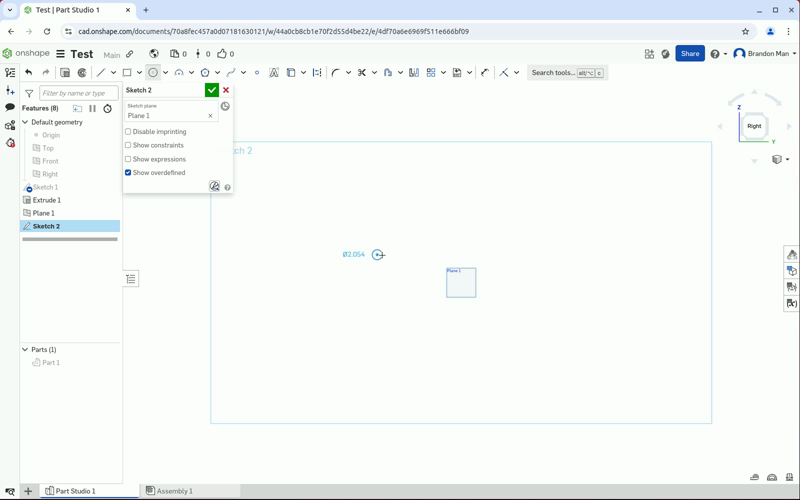
key(esc)
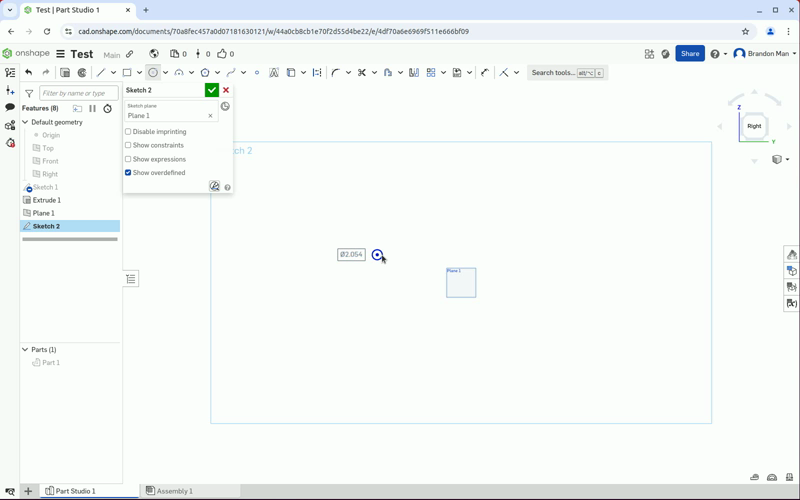
mouse_move(382, 254)
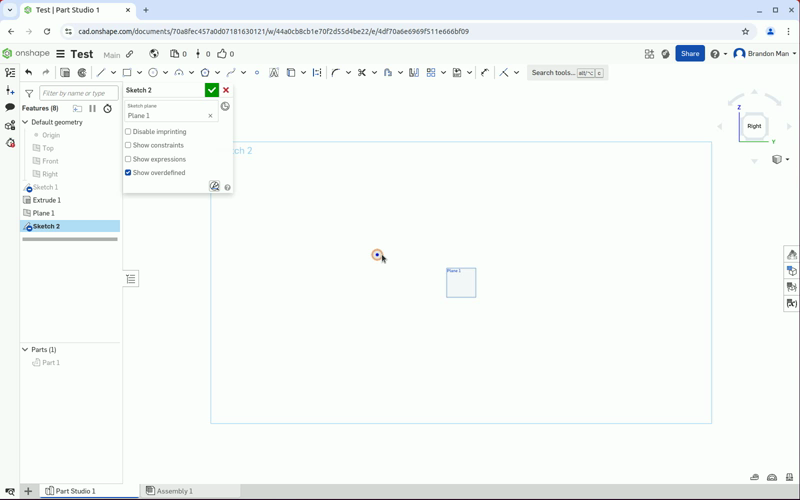
scroll(6)
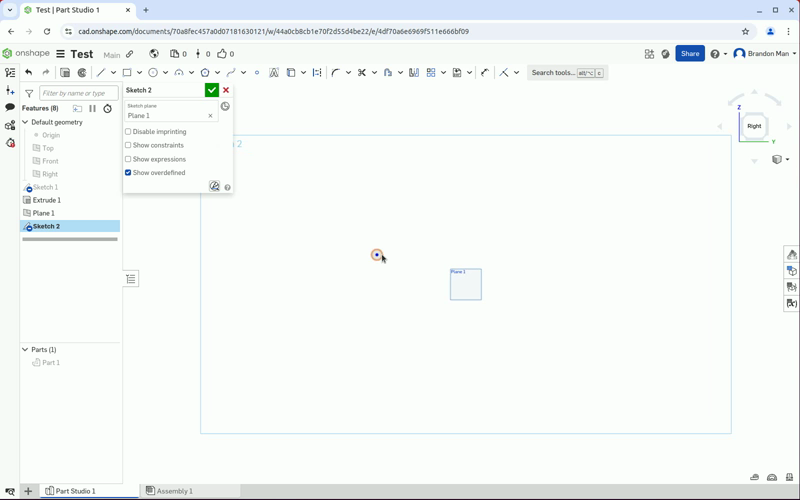
scroll(6)
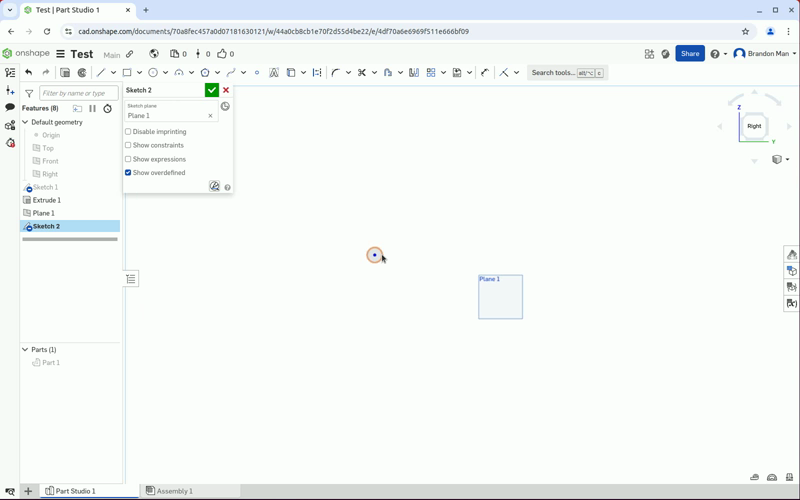
scroll(6)
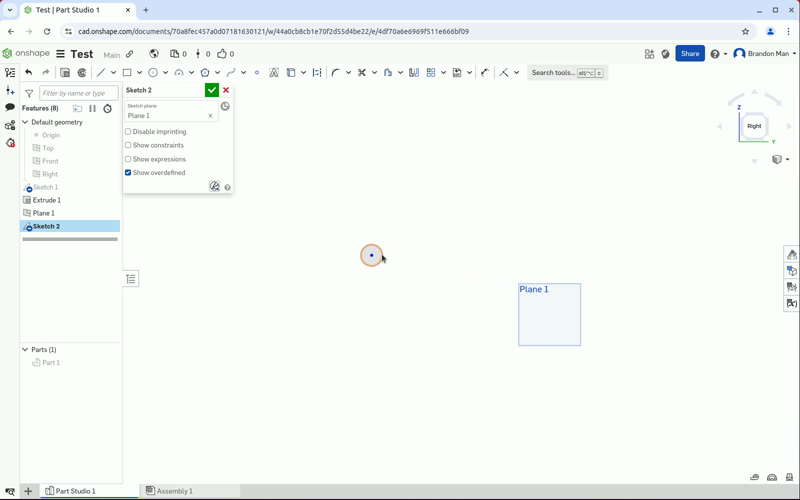
scroll(6)
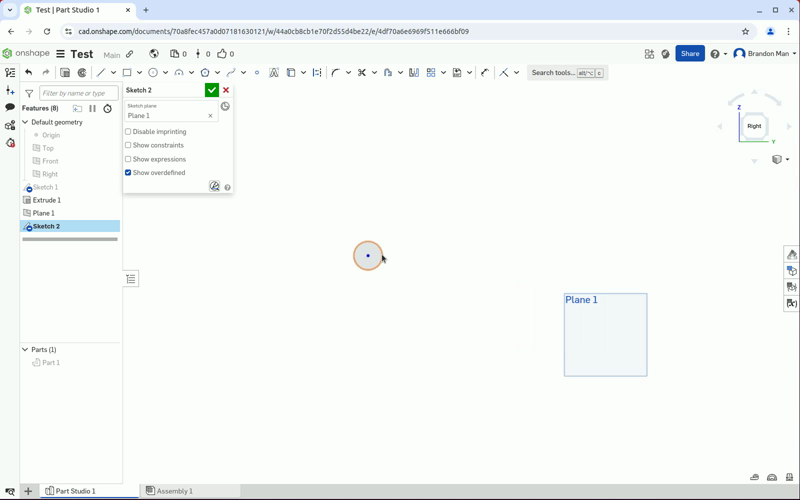
scroll(6)
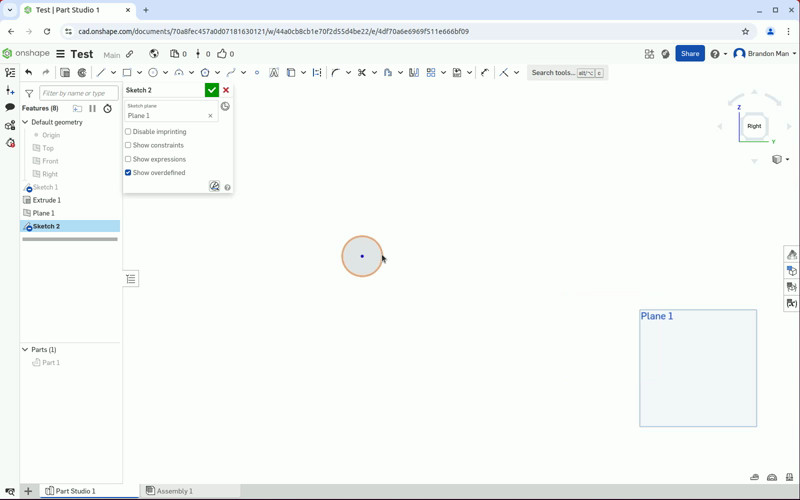
scroll(6)
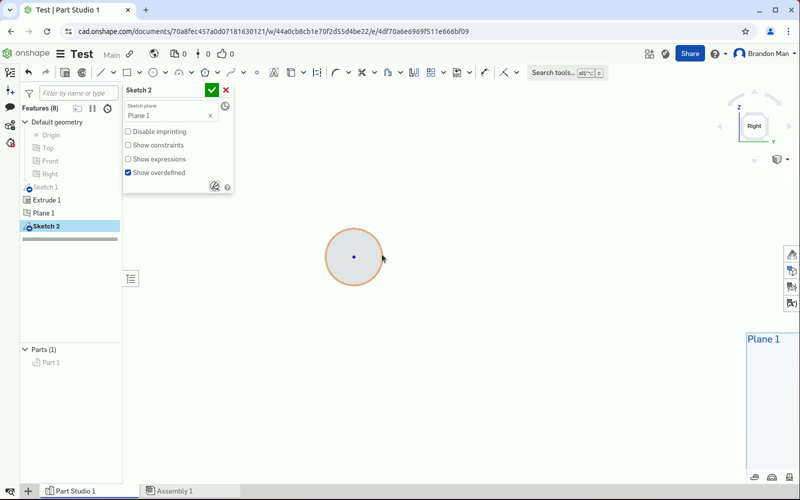
scroll(6)
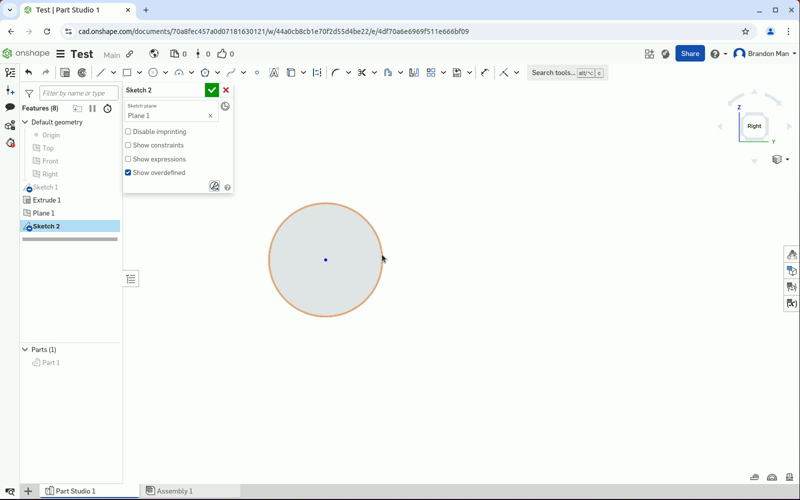
click(382, 254)
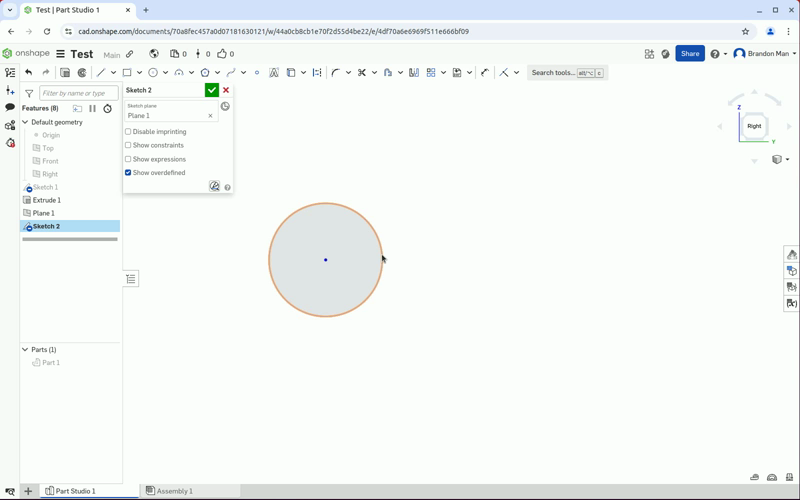
scroll(-6)
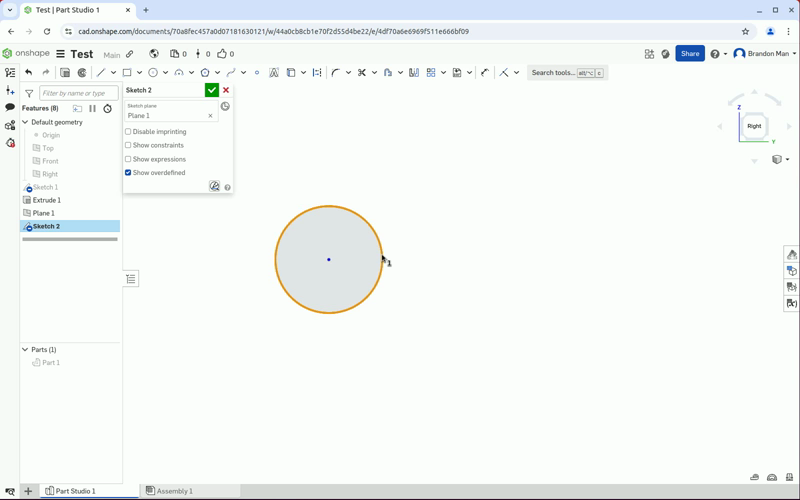
scroll(-6)
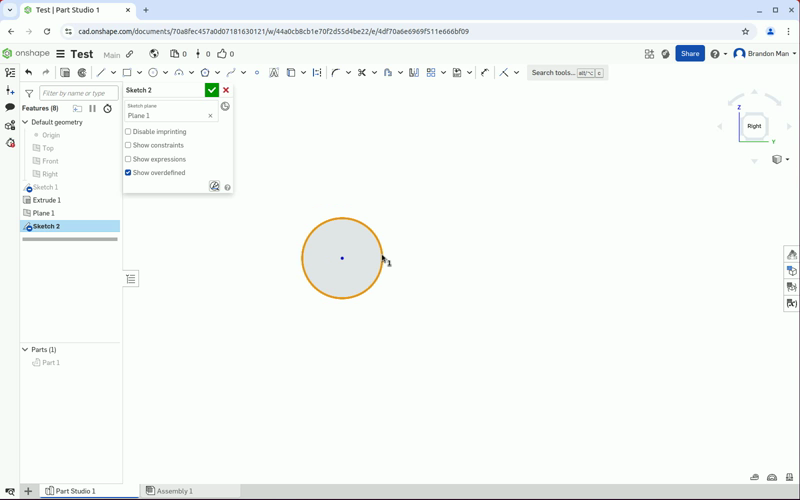
scroll(-6)
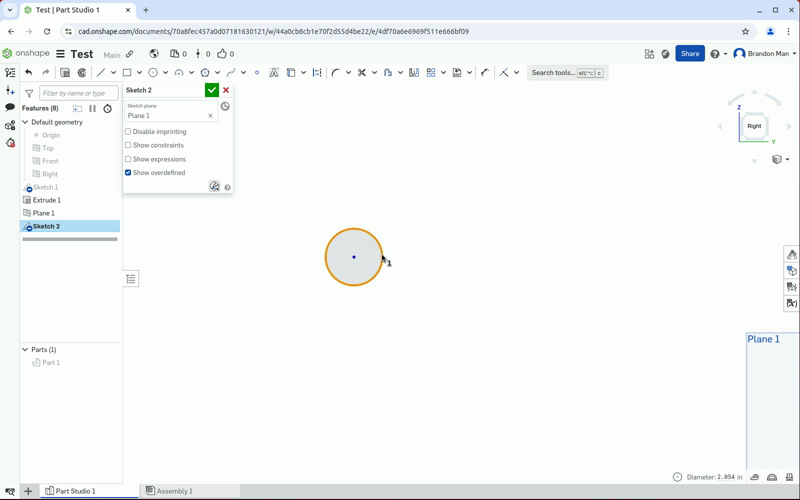
scroll(-6)
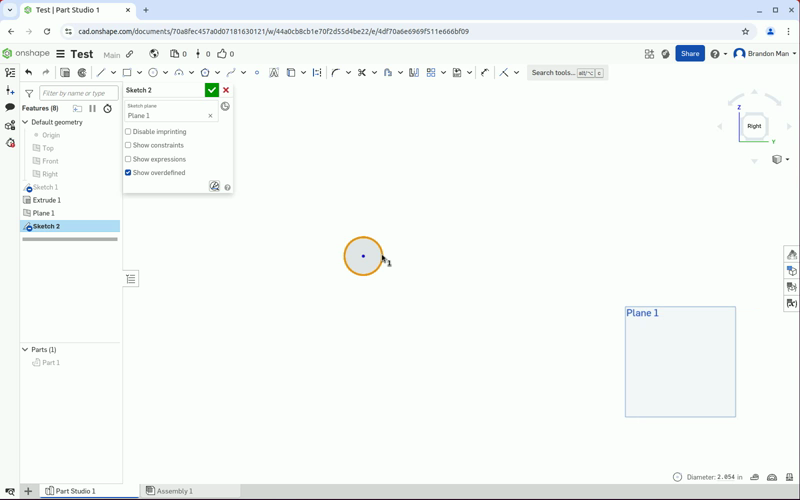
scroll(-6)
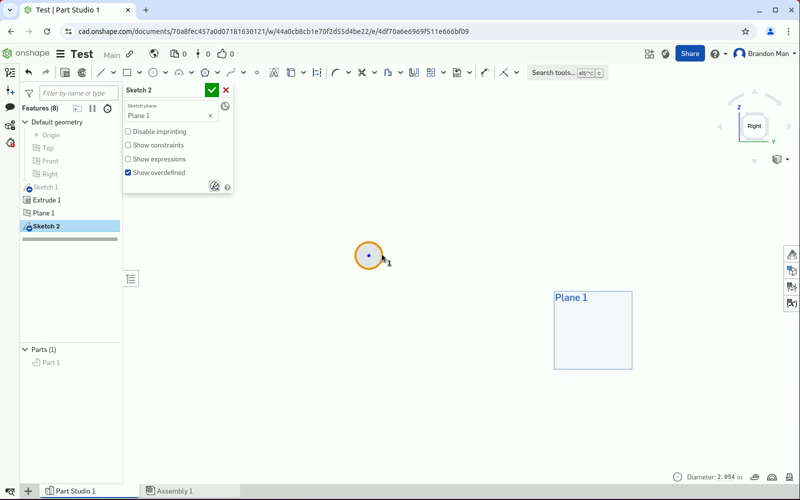
scroll(-6)
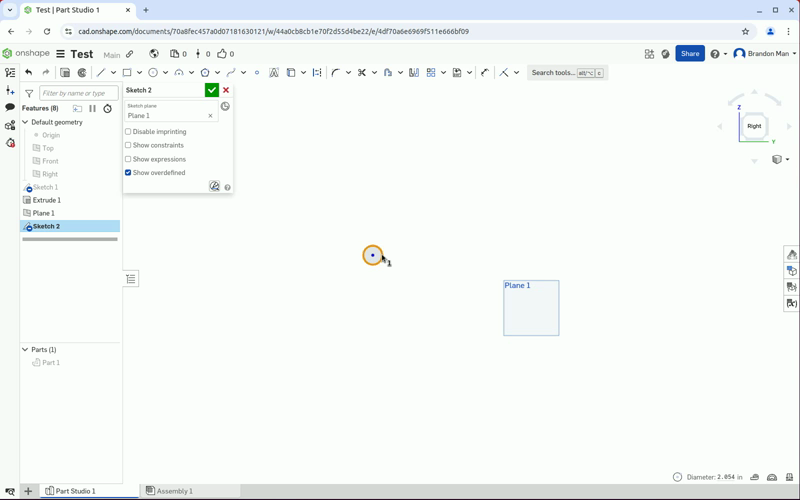
scroll(-6)
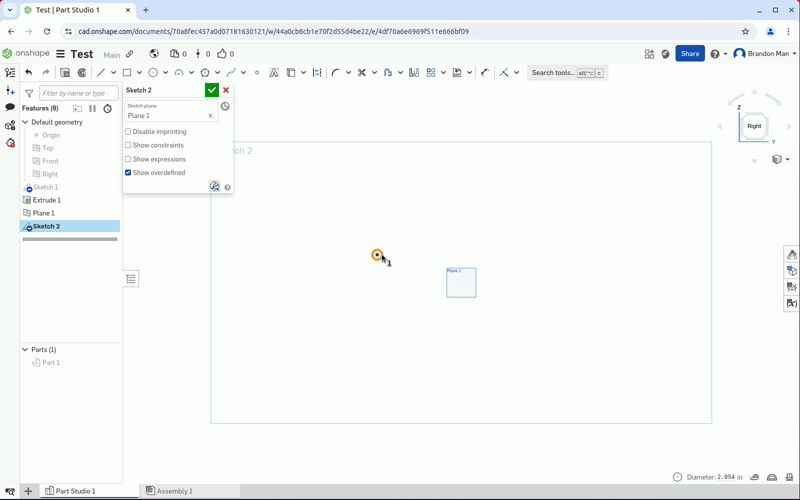
mouse_move(73, 352)
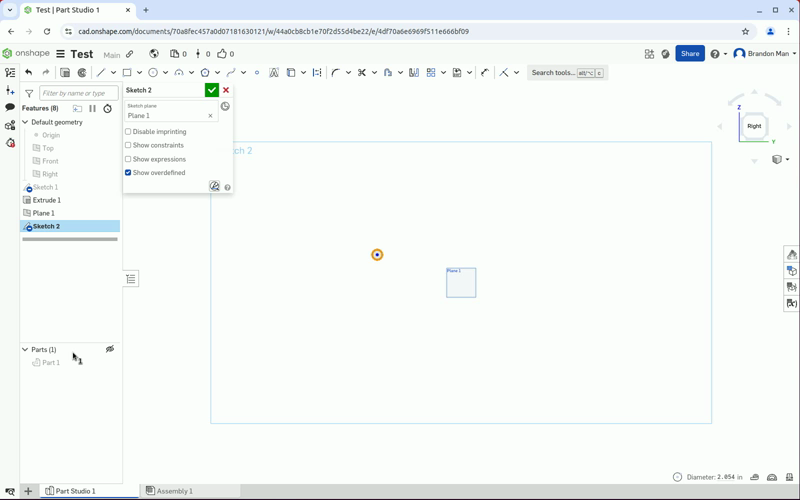
key(shift+y)
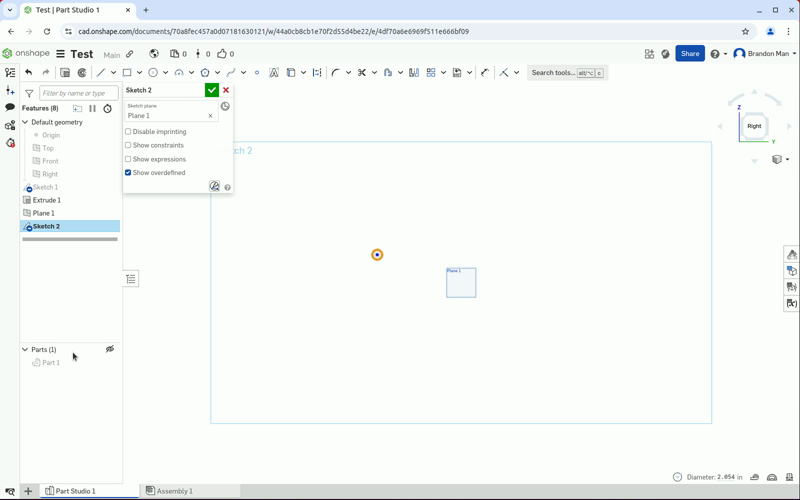
key(shift+e)
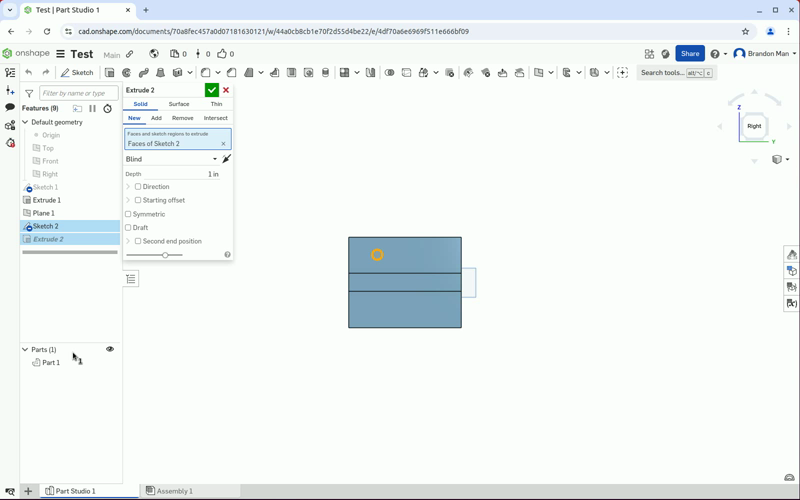
mouse_move(143, 106)
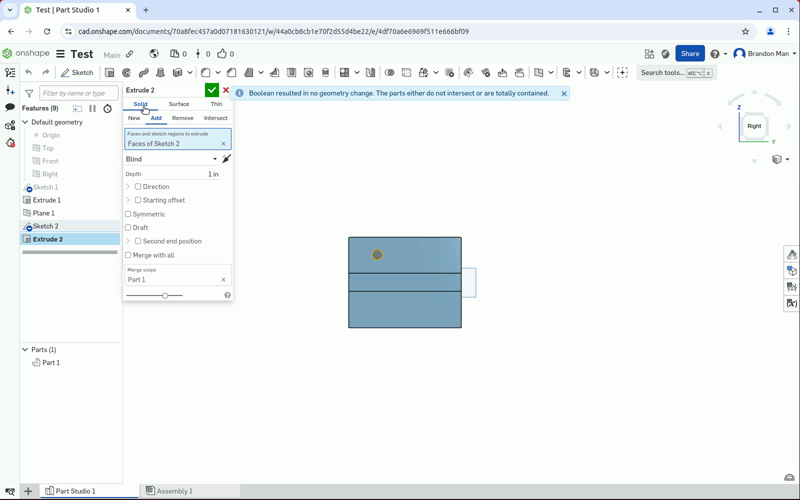
click(143, 106)
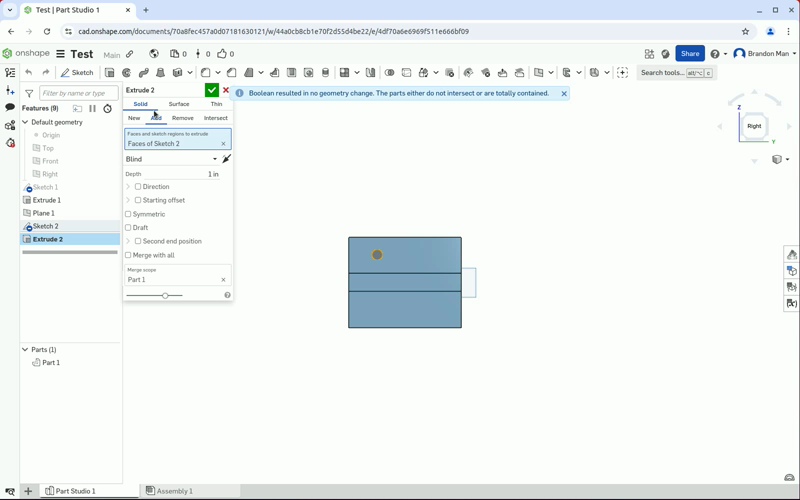
mouse_move(186, 120)
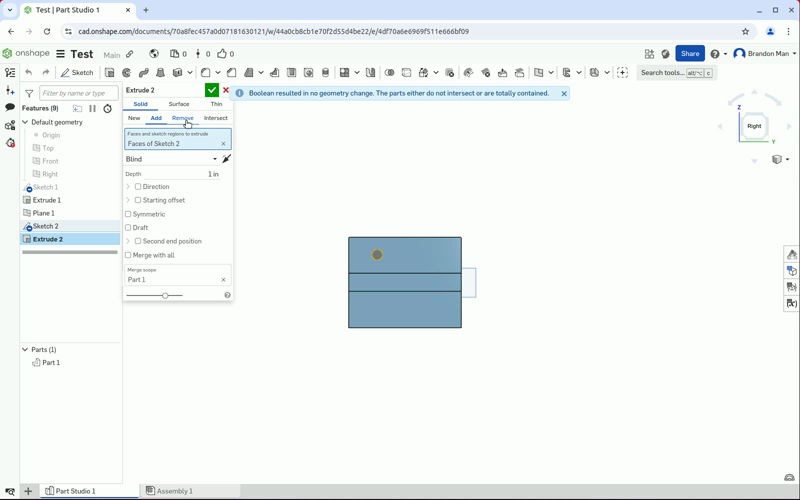
click(186, 120)
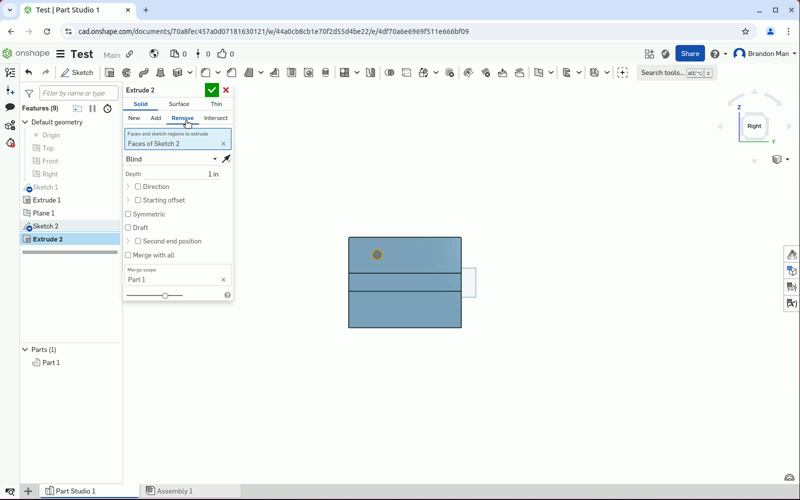
key(tab, 4)
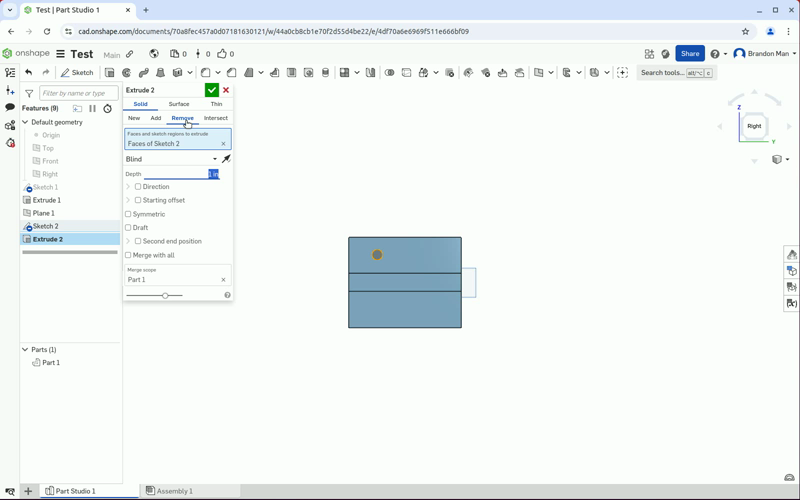
text(23.108)
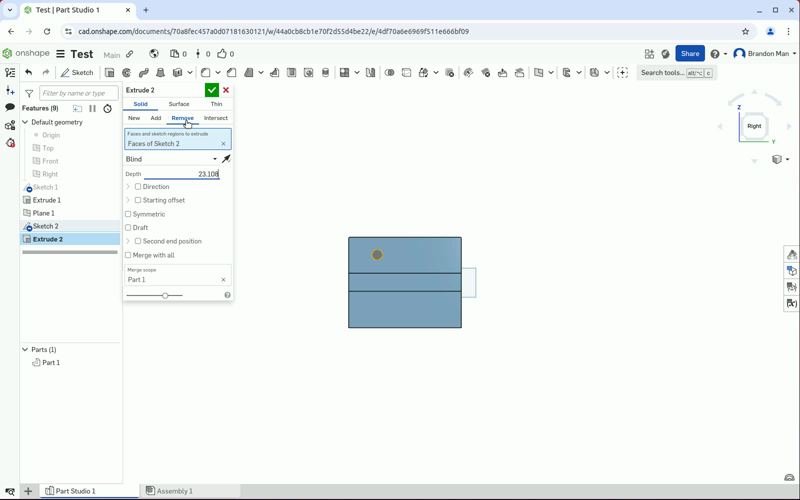
key(tab, 3)
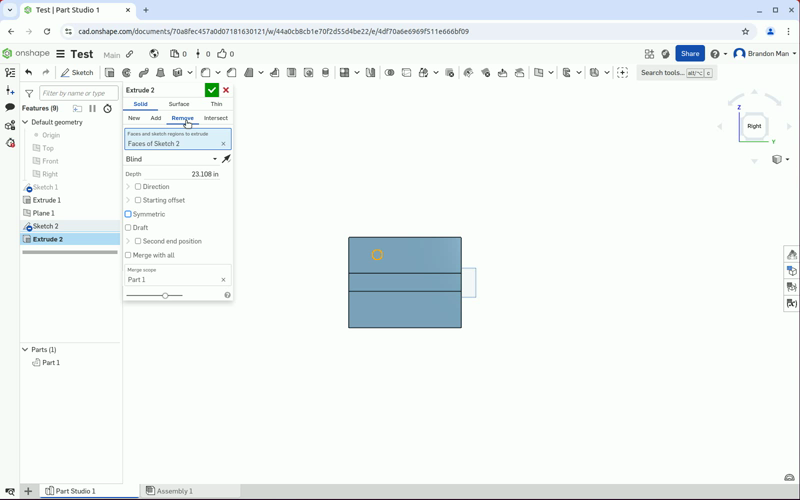
key(space)
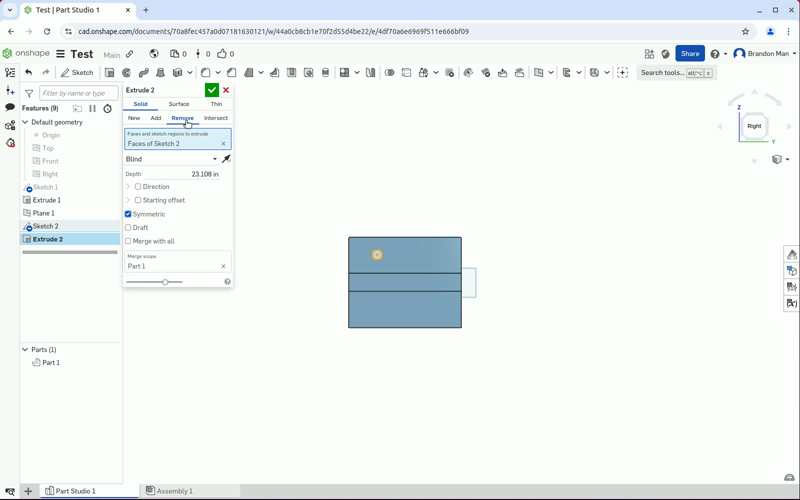
key(tab, 2)
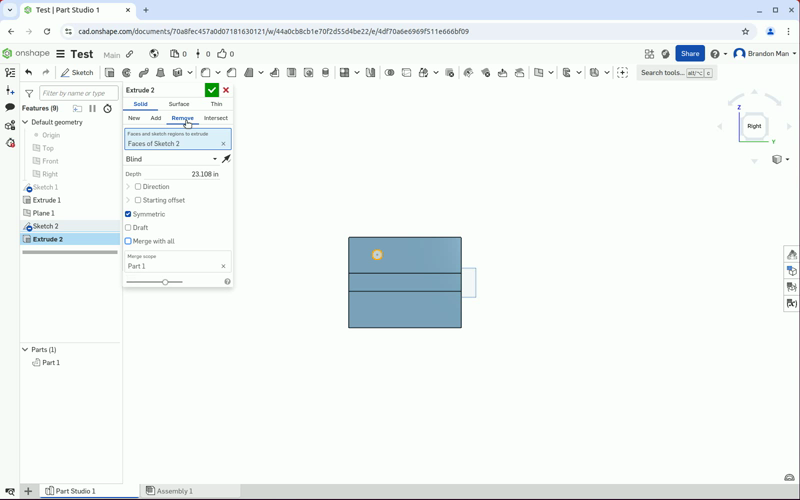
key(space)
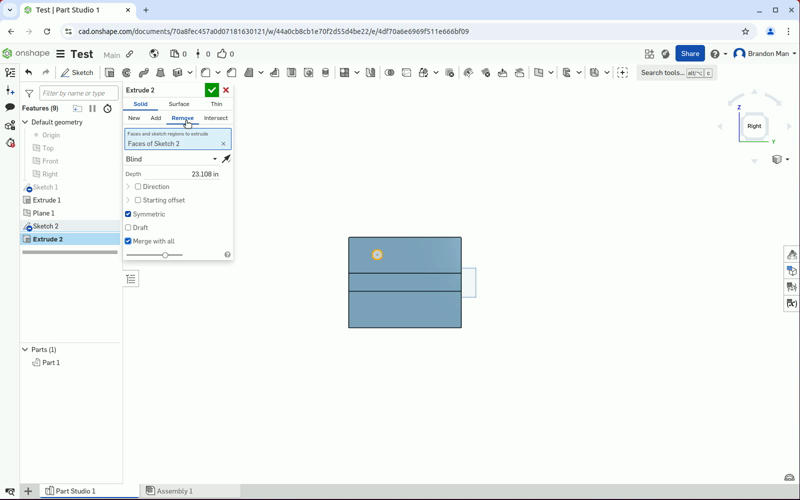
key(enter)
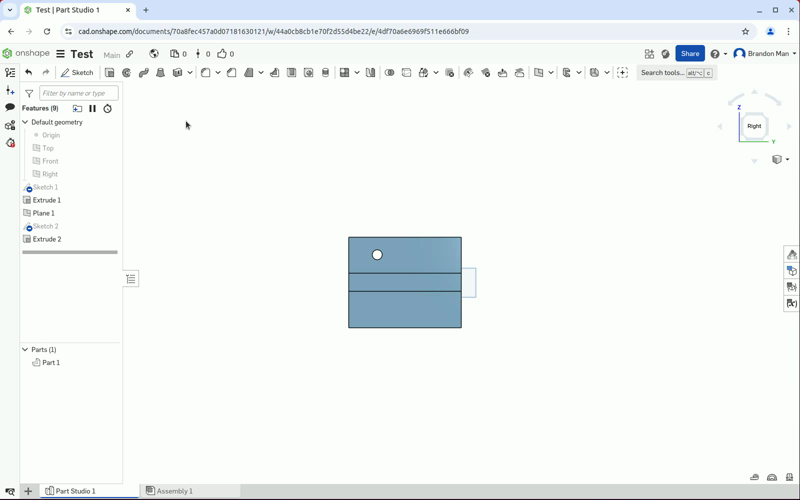
key(shift+h)
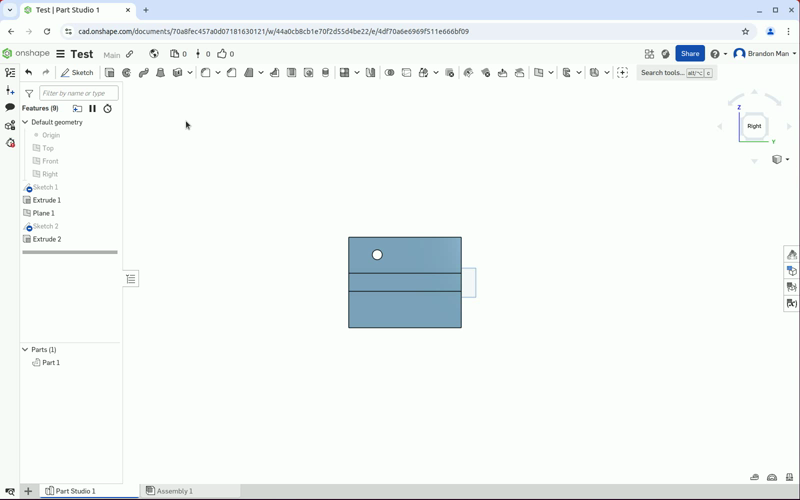
key(shift+h)
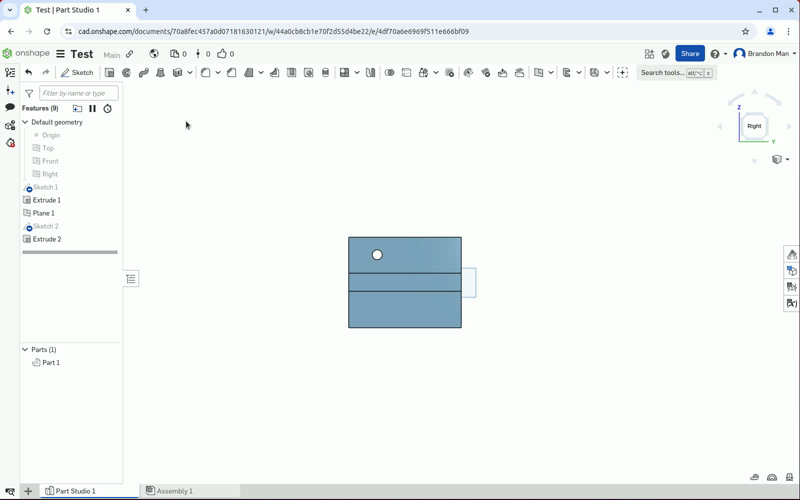
mouse_move(73, 189)
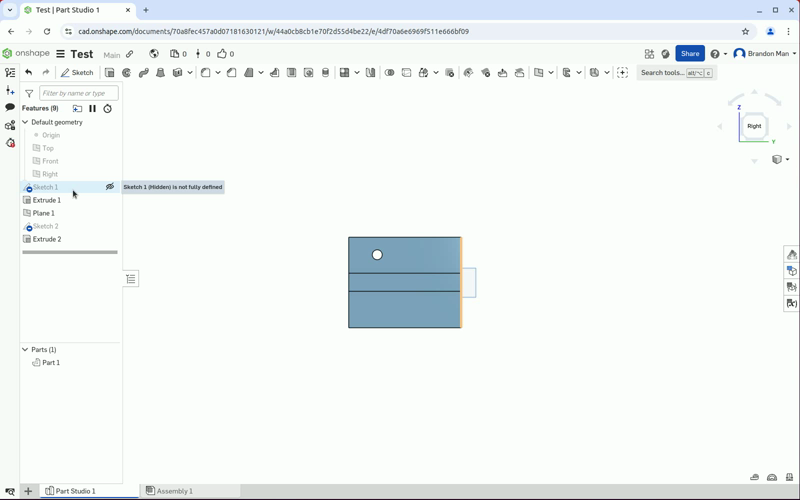
click(73, 189)
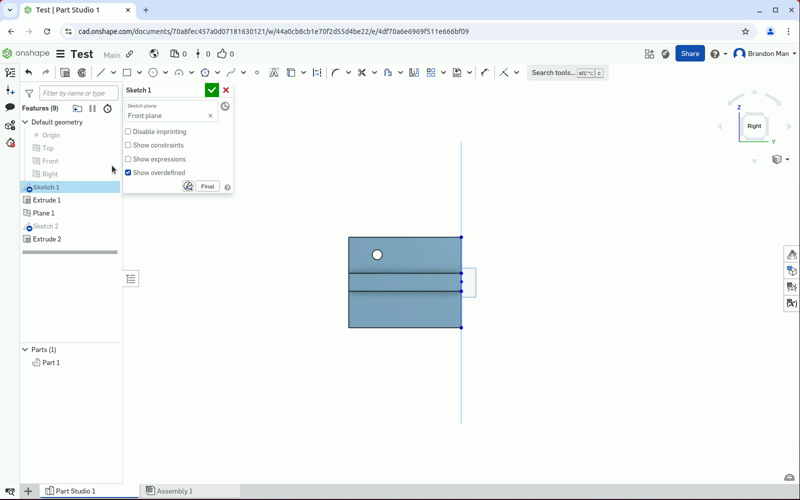
mouse_move(229, 92)
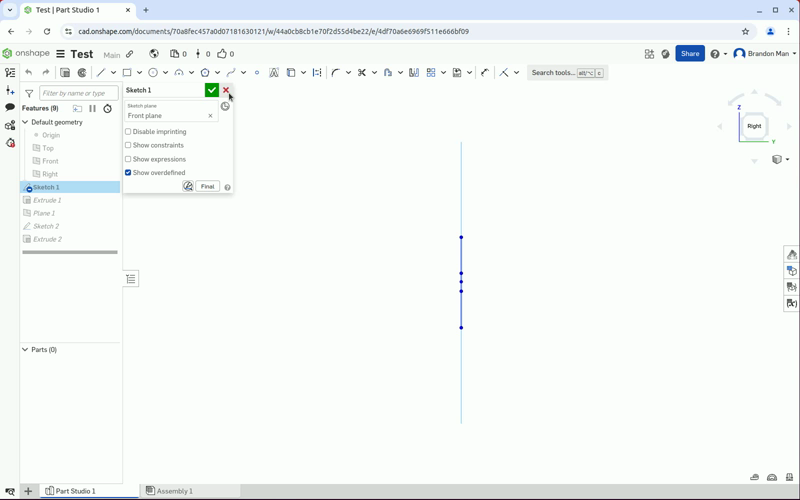
click(229, 92)
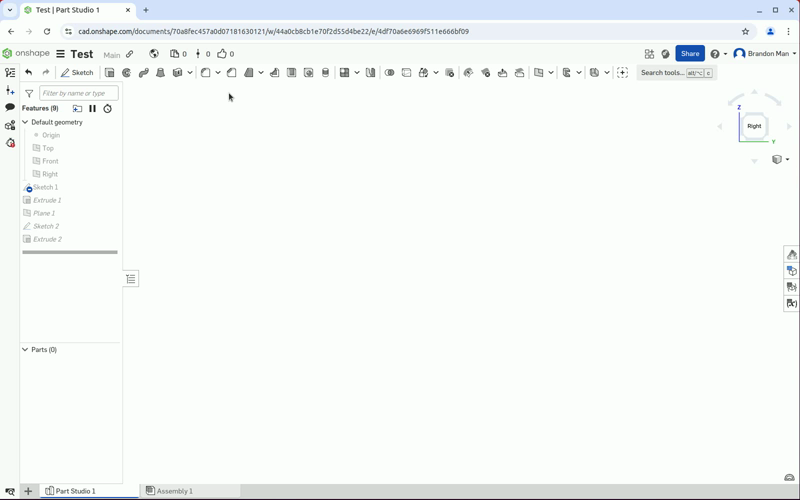
key(shift+s)
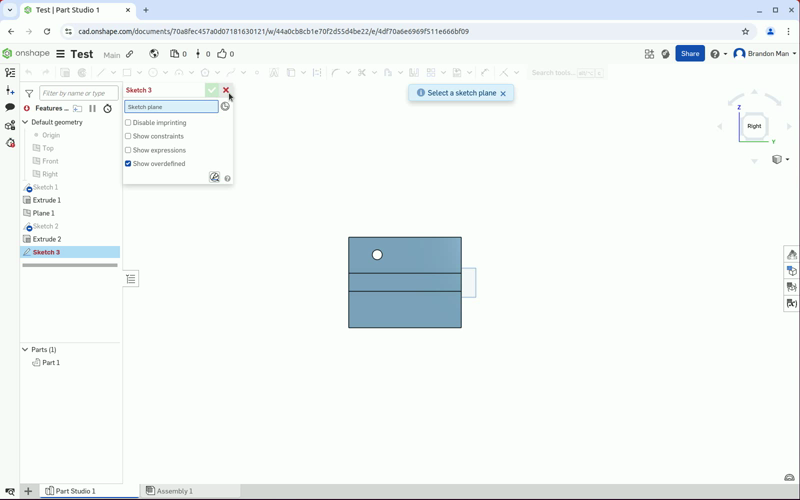
mouse_move(73, 215)
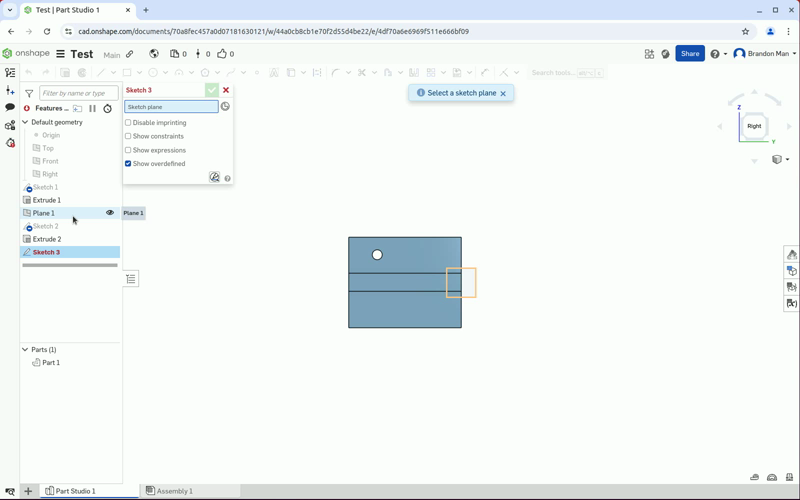
click(73, 215)
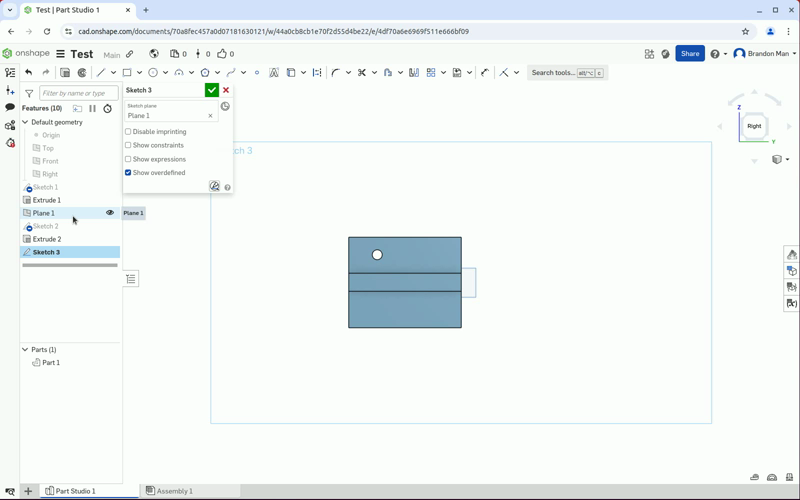
mouse_move(73, 352)
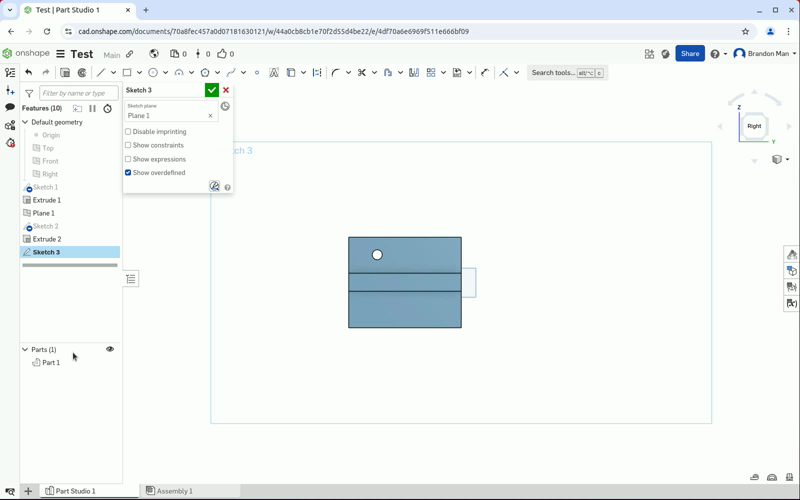
key(y)
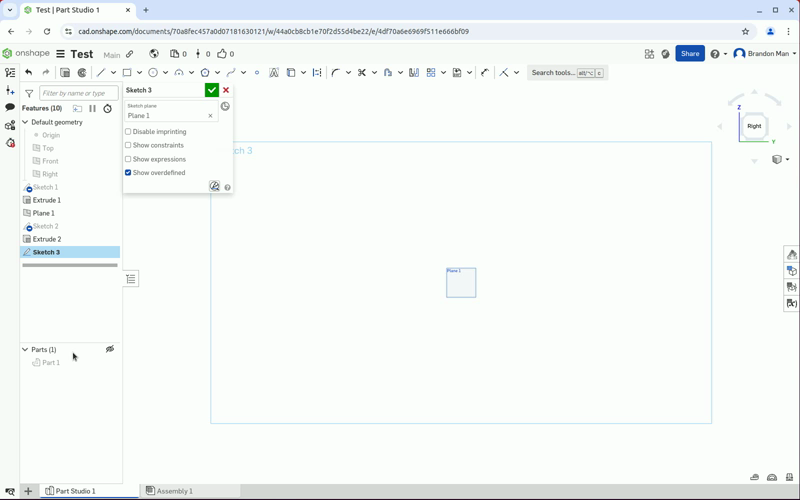
key(c)
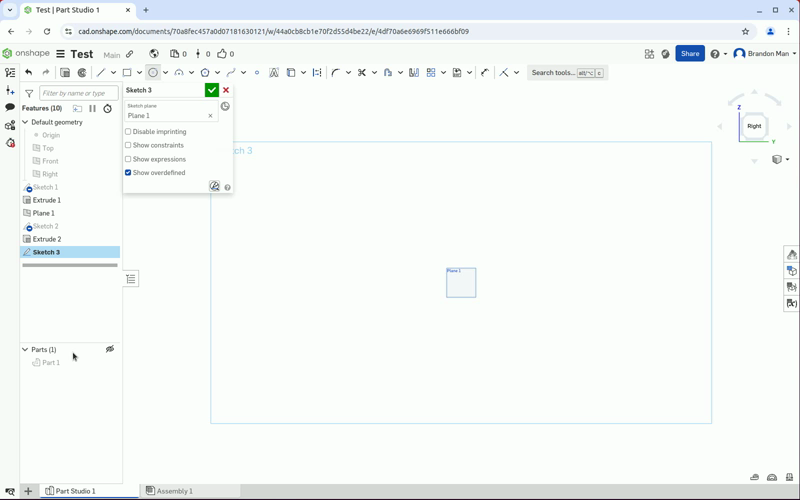
key_down(shift)
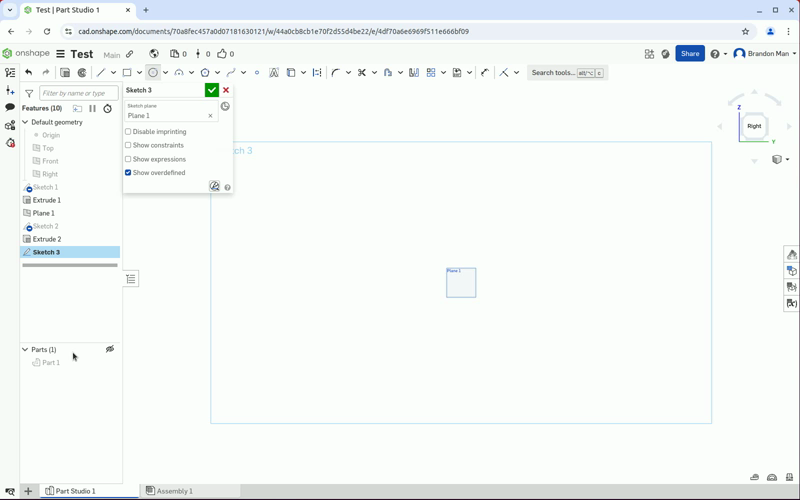
mouse_move(433, 254)
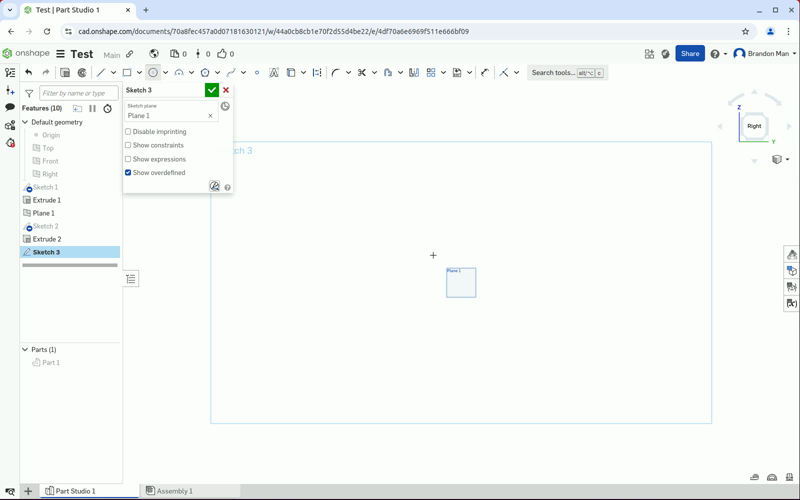
click(433, 254)
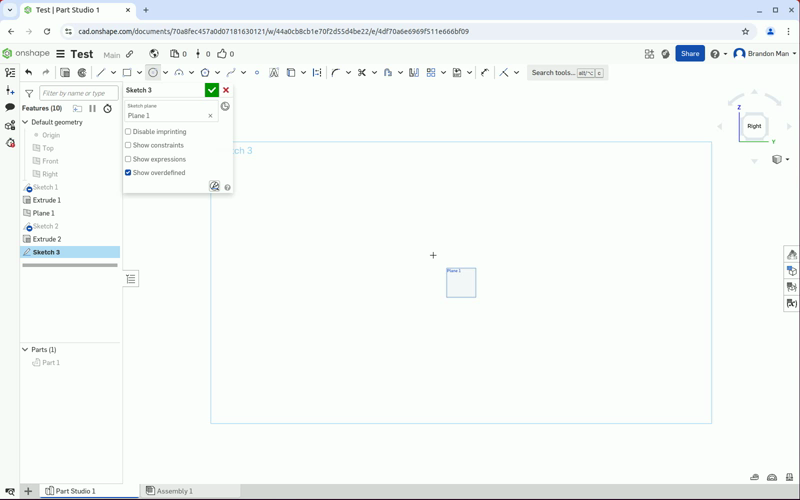
key_up(shift)
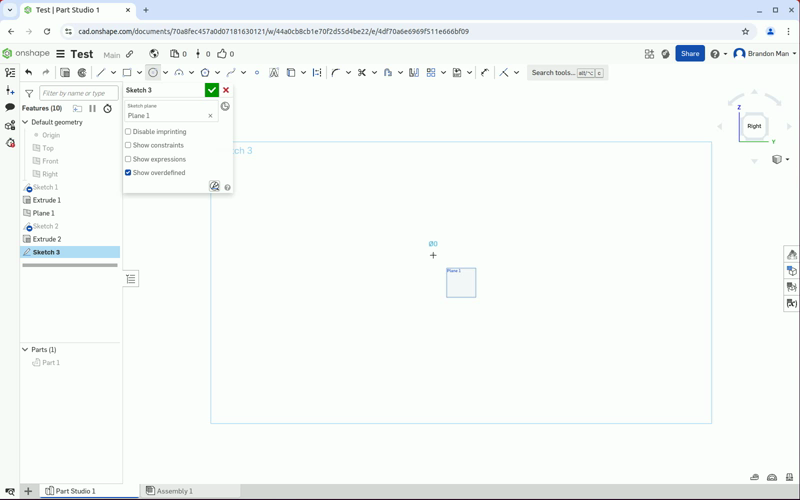
mouse_move(438, 254)
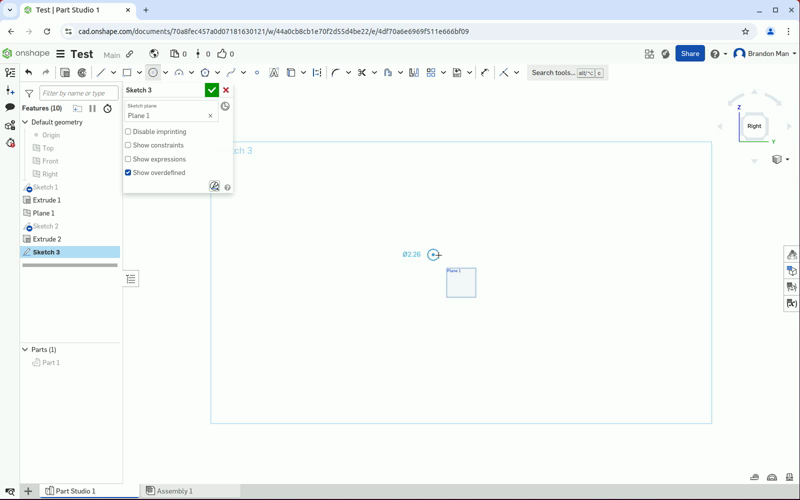
click(438, 254)
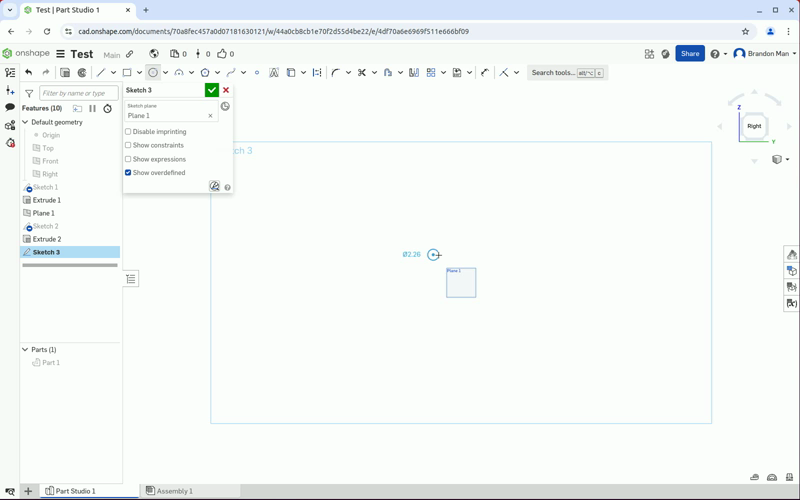
key(esc)
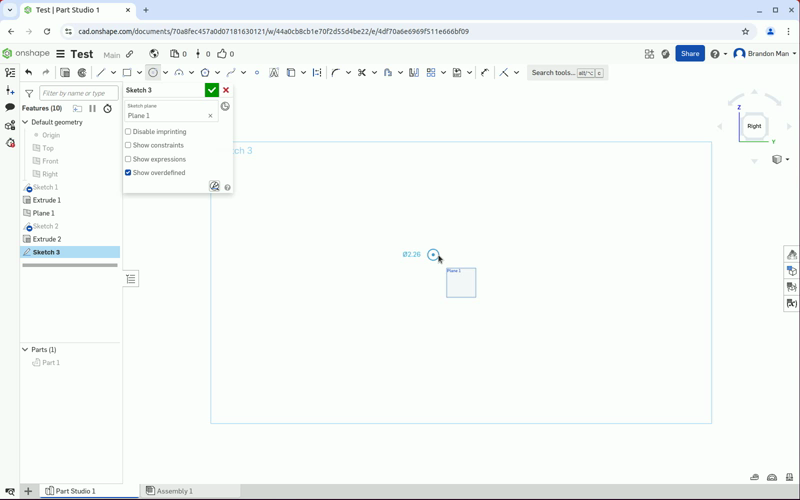
mouse_move(435, 250)
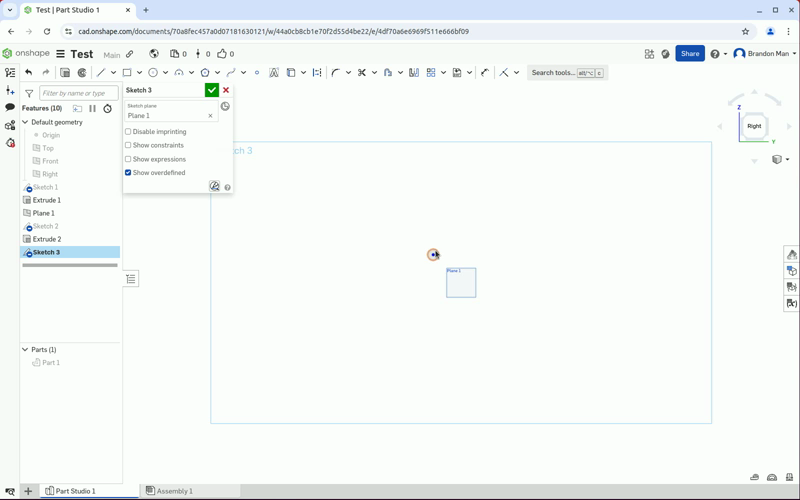
scroll(6)
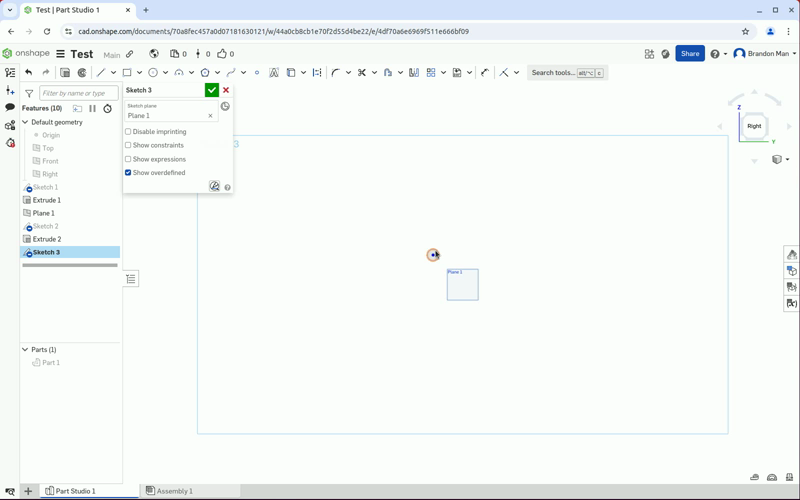
scroll(6)
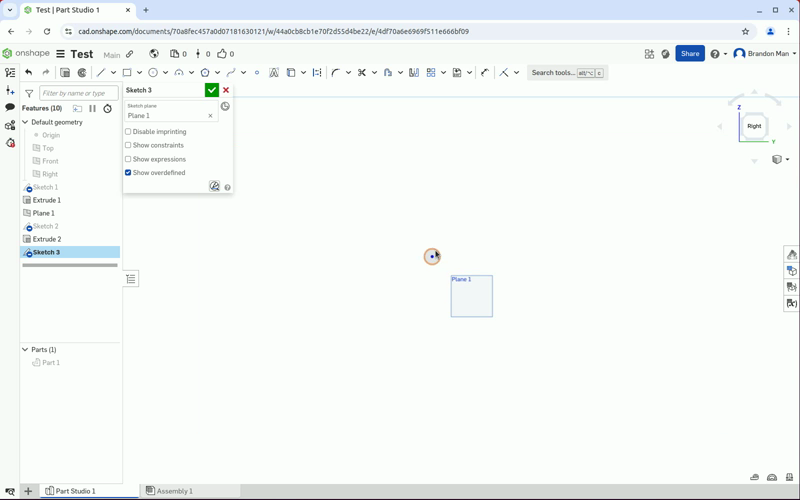
scroll(6)
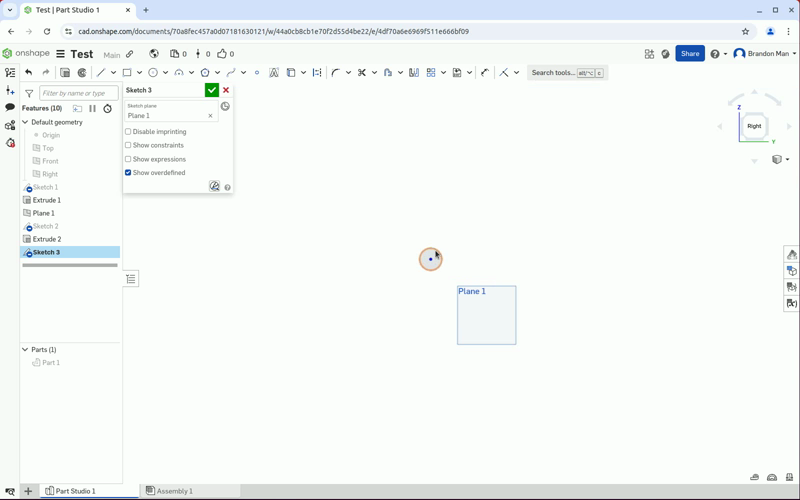
scroll(6)
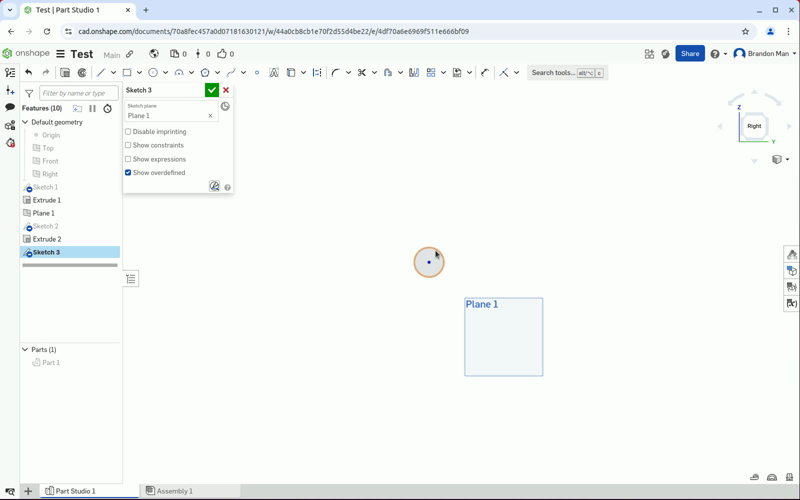
scroll(6)
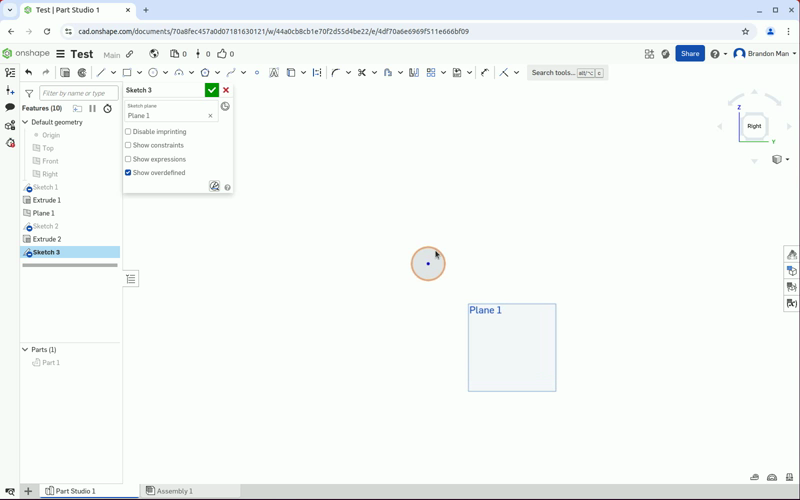
scroll(6)
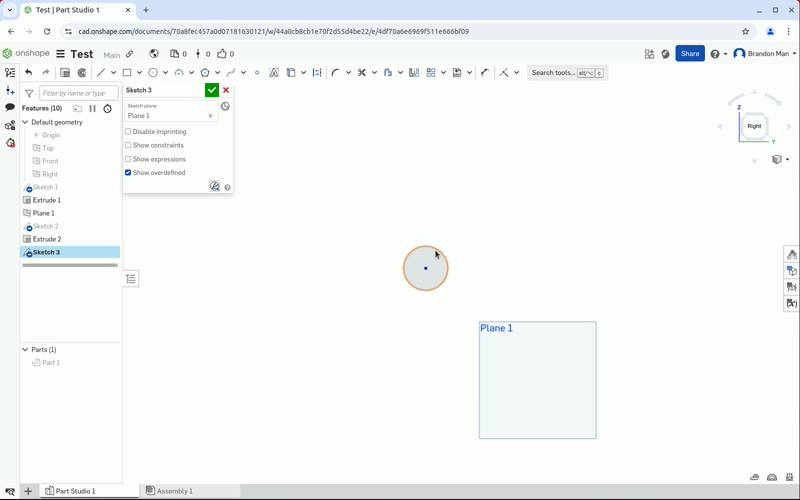
scroll(6)
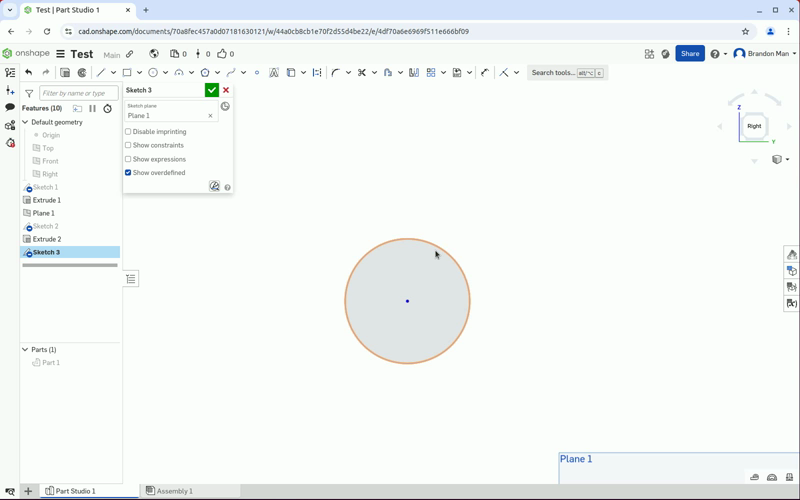
click(435, 250)
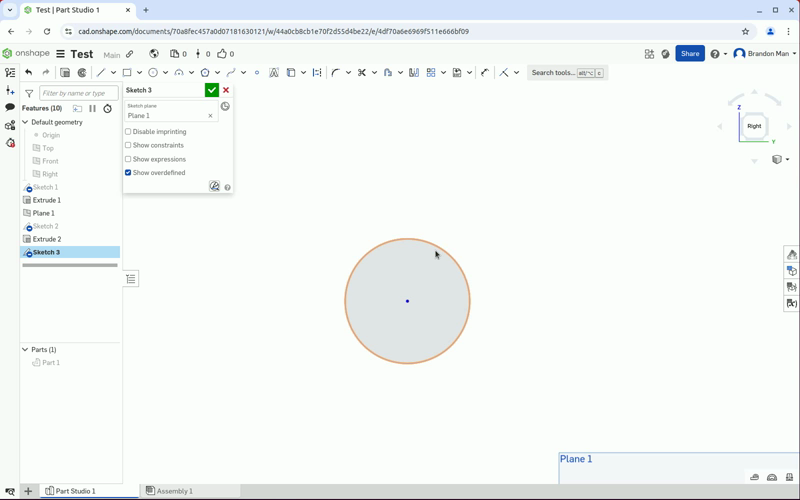
scroll(-6)
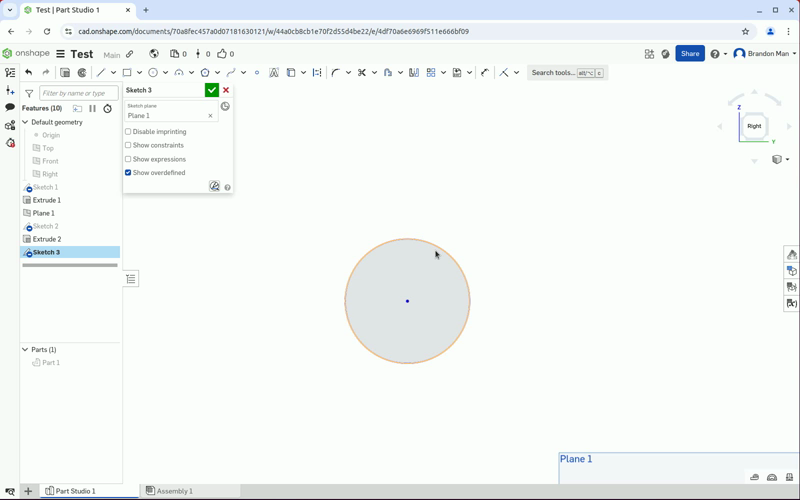
scroll(-6)
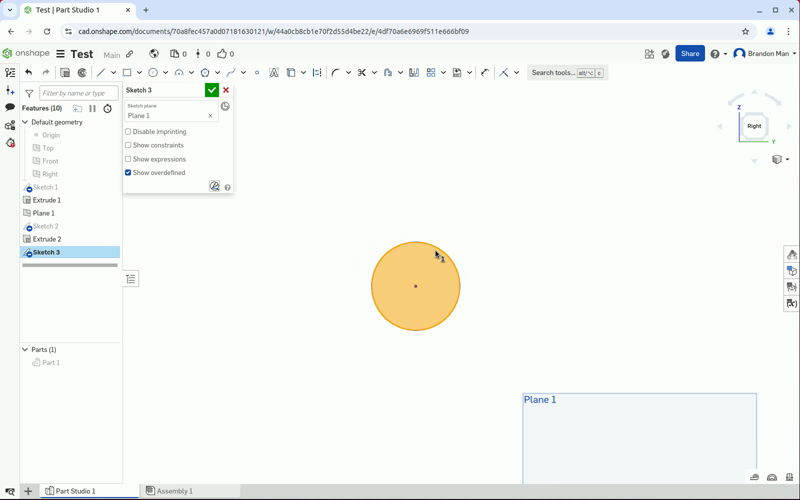
scroll(-6)
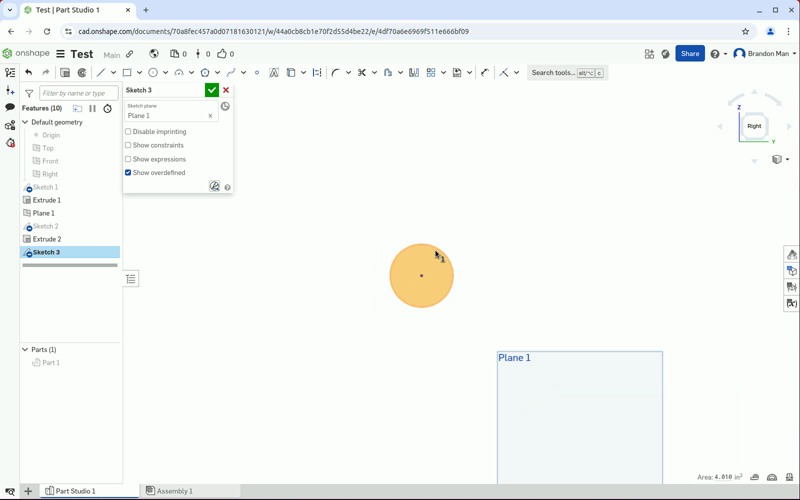
scroll(-6)
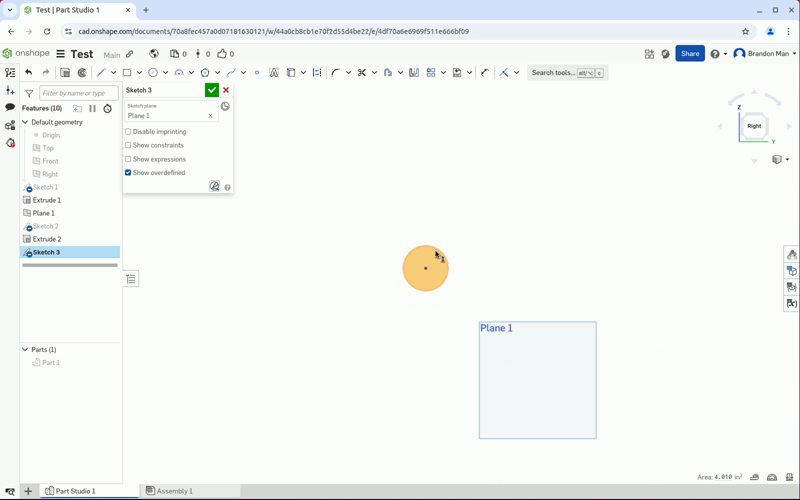
scroll(-6)
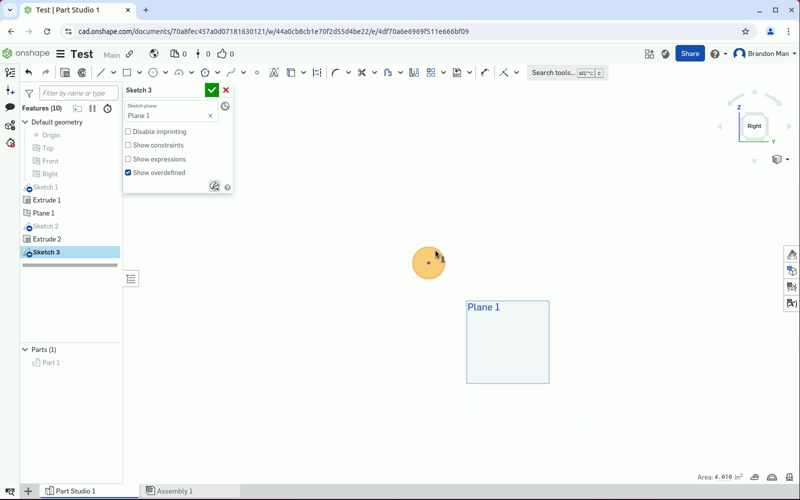
scroll(-6)
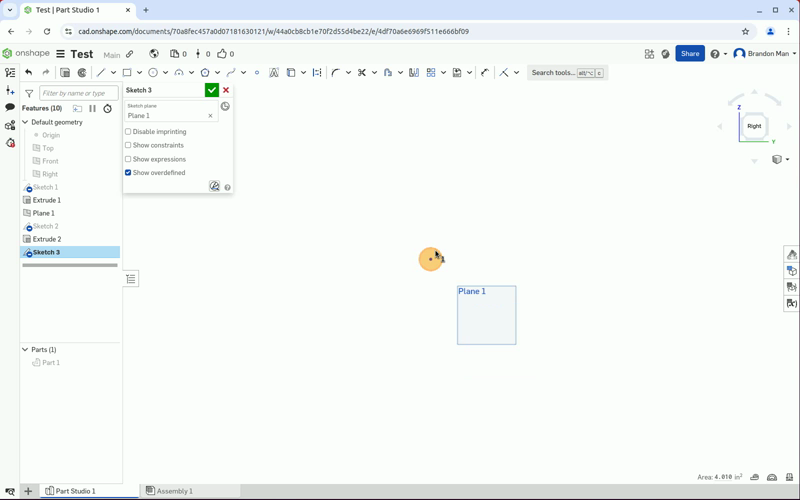
scroll(-6)
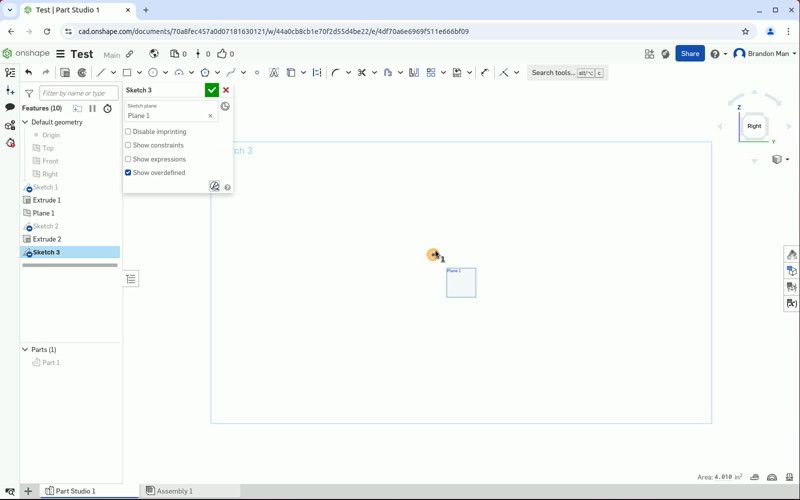
mouse_move(73, 352)
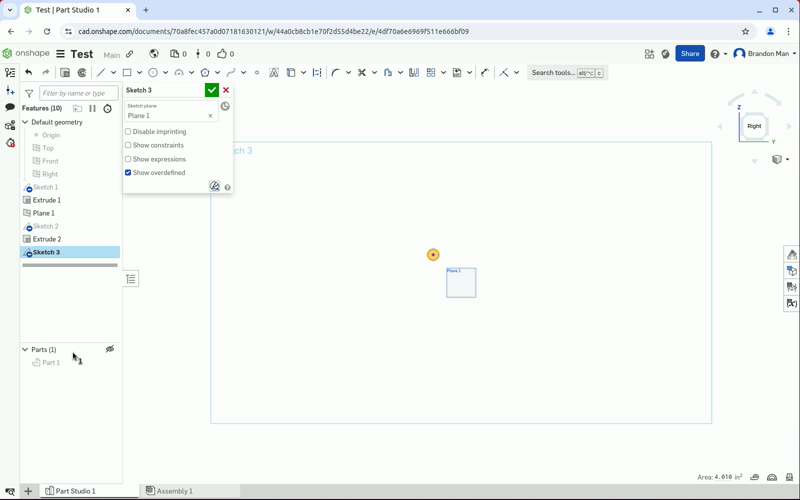
key(shift+y)
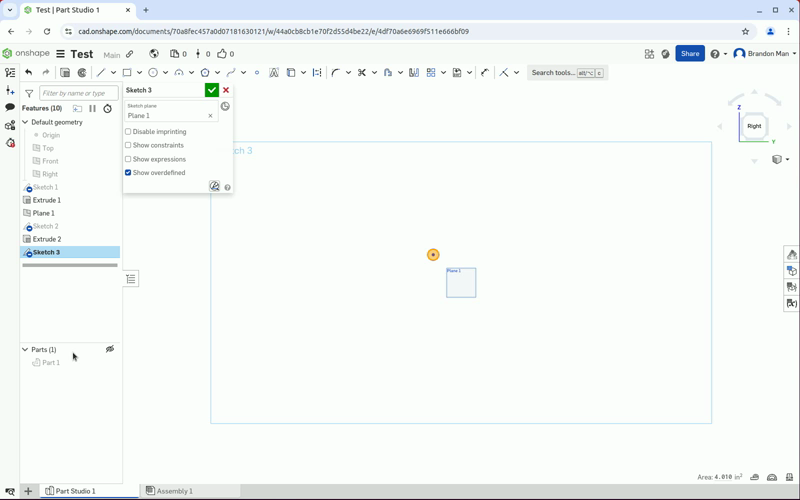
key(shift+e)
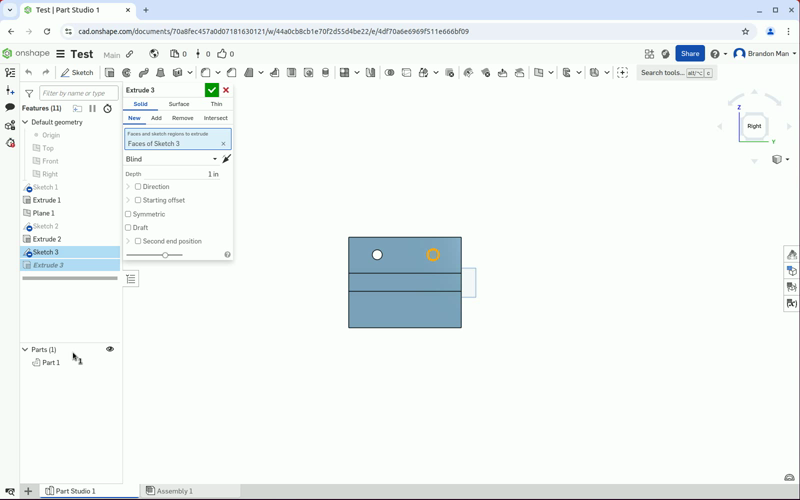
mouse_move(143, 106)
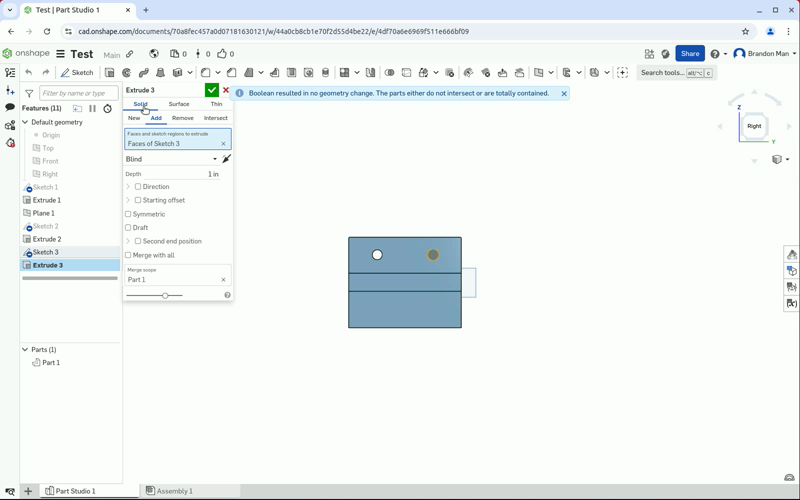
click(143, 106)
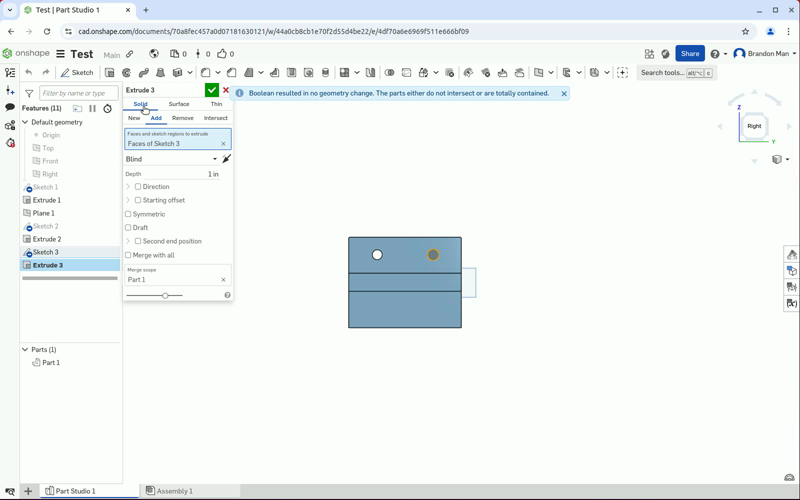
mouse_move(186, 120)
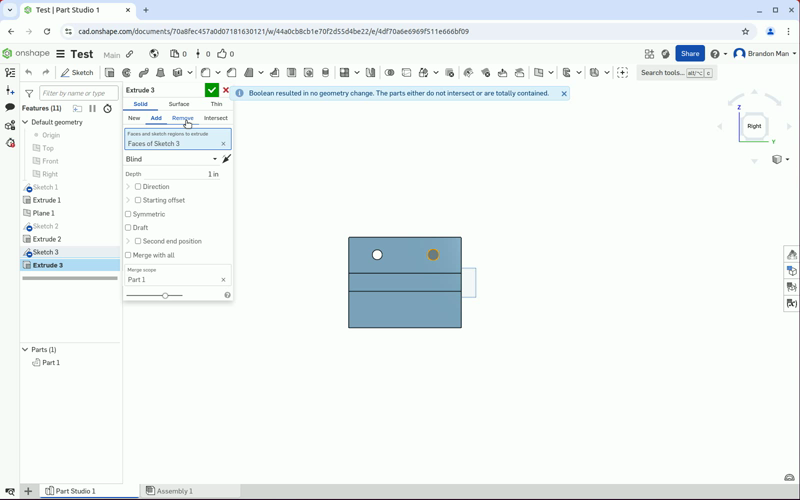
click(186, 120)
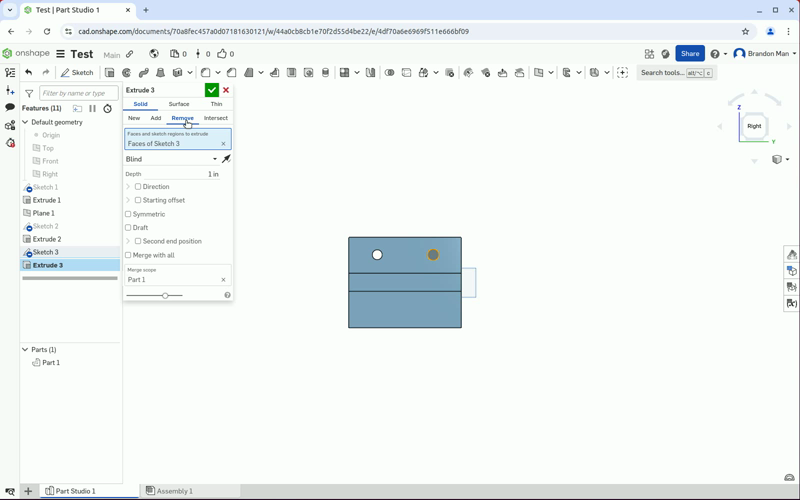
key(tab, 4)
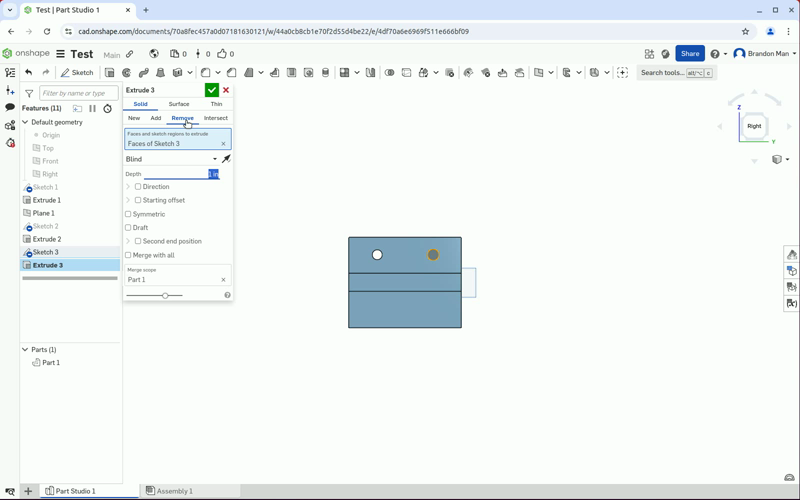
text(23.108)
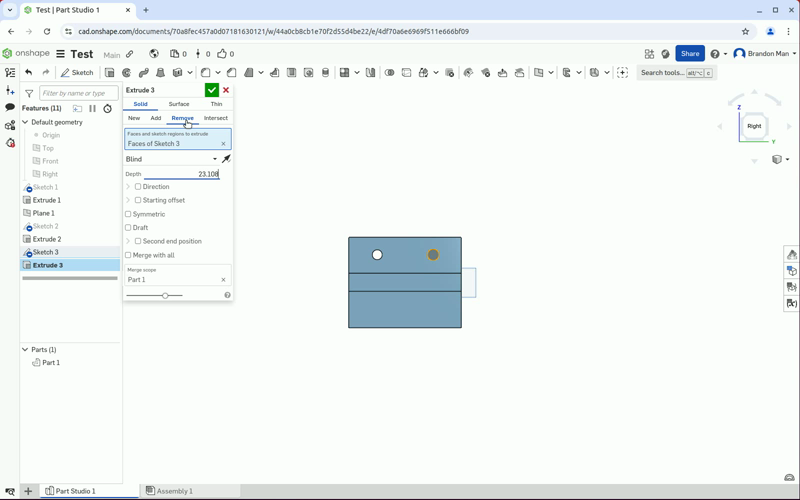
key(tab, 3)
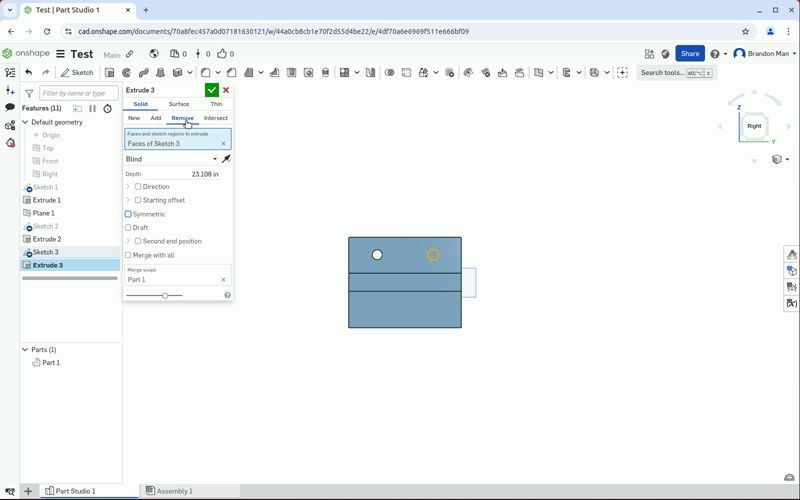
key(space)
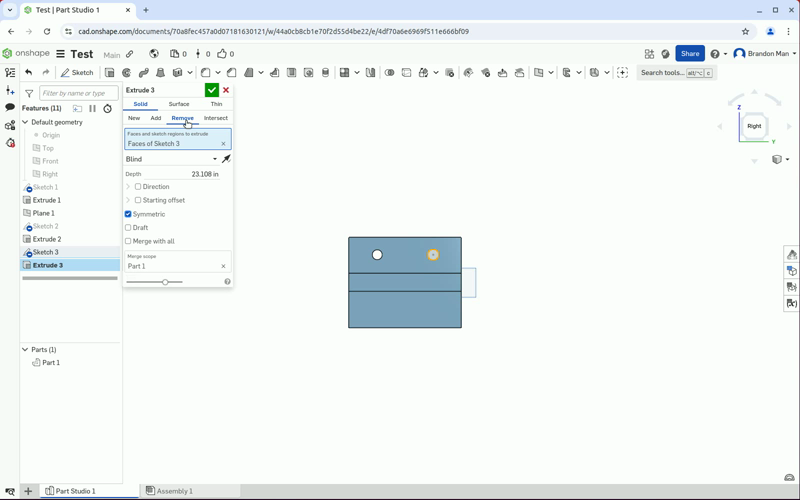
key(tab, 2)
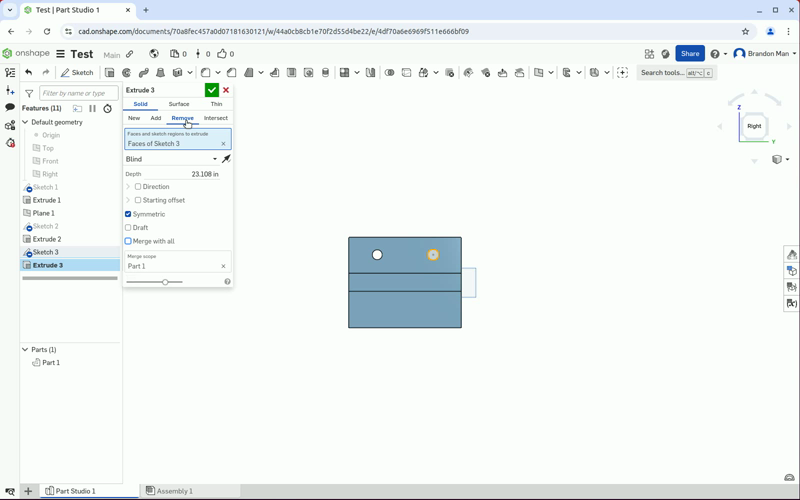
key(space)
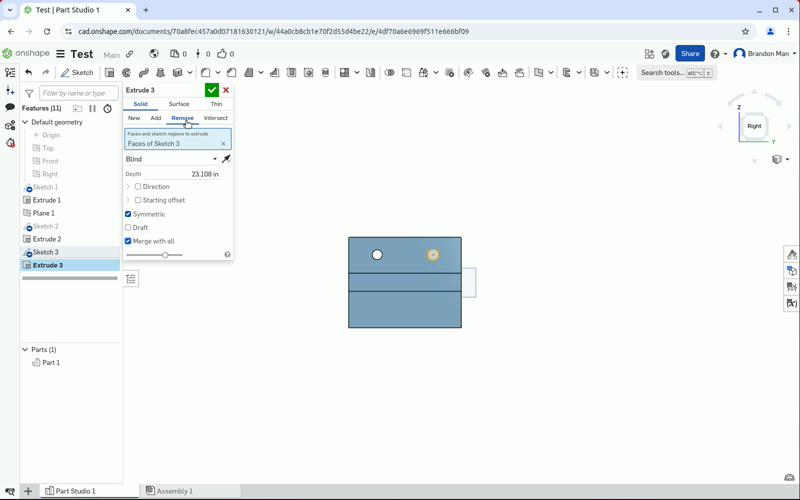
key(enter)
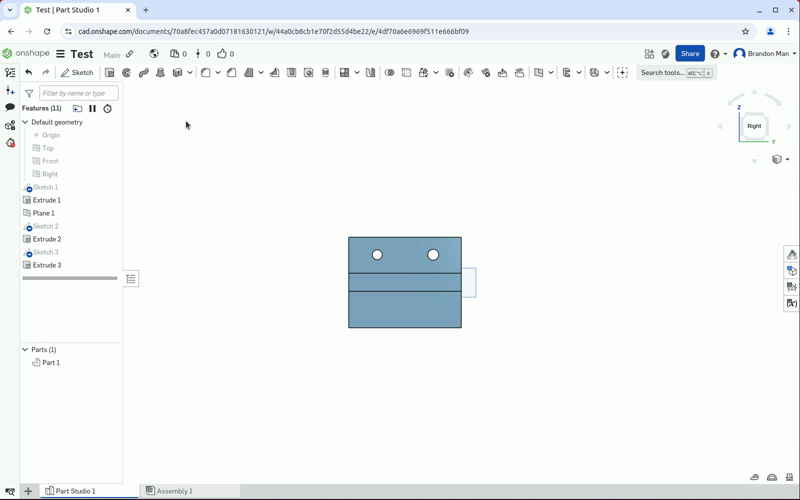
key(shift+h)
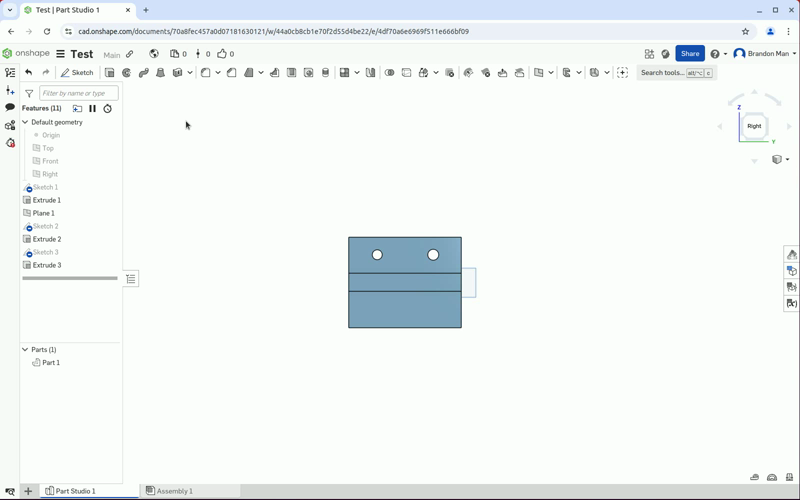
key(shift+h)
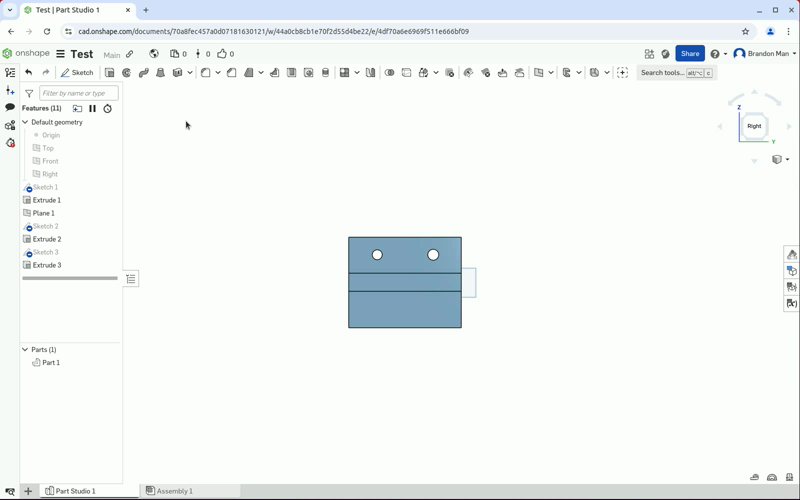
mouse_move(73, 189)
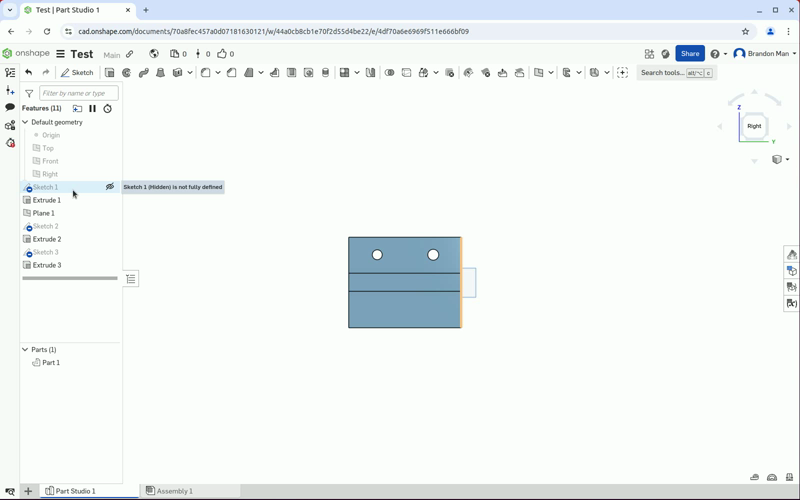
click(73, 189)
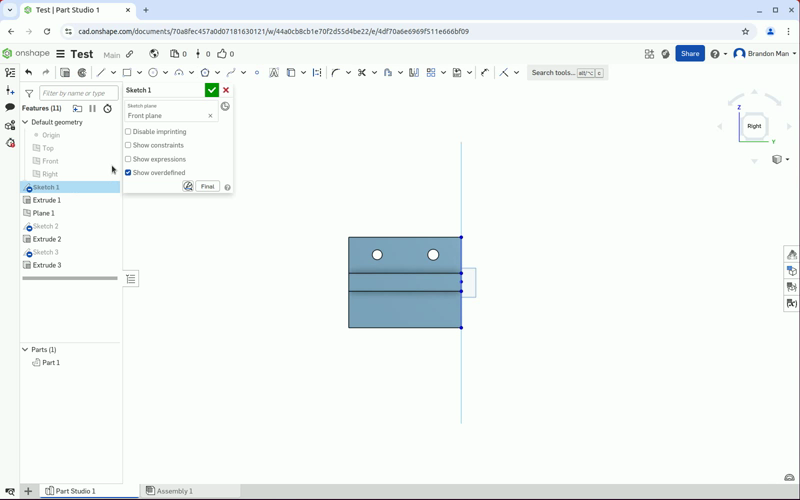
mouse_move(229, 92)
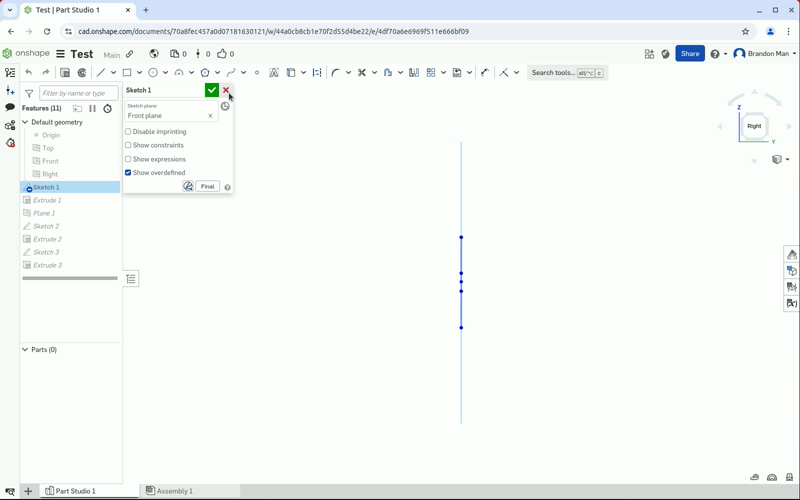
click(229, 92)
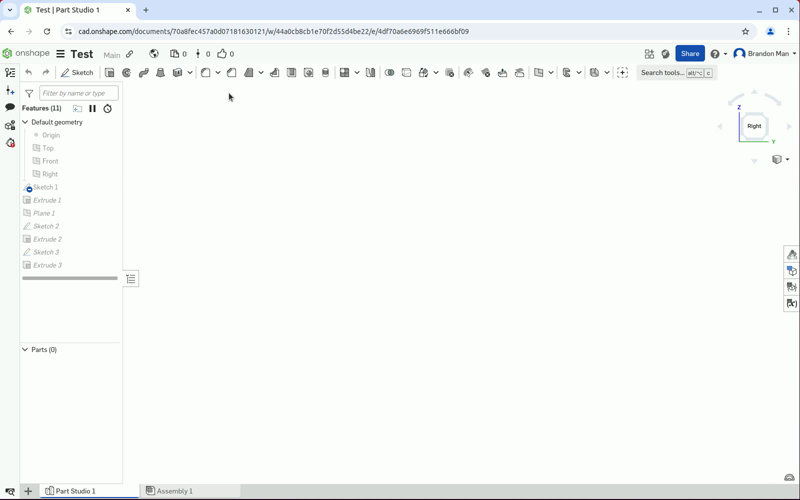
key(shift+s)
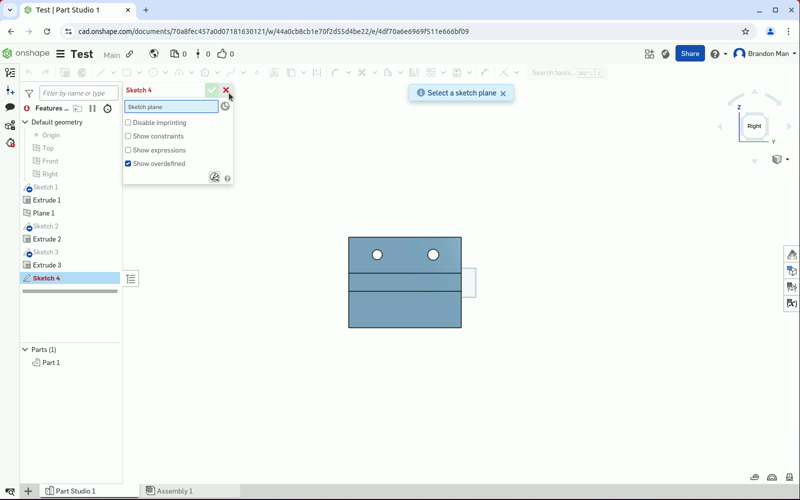
mouse_move(73, 215)
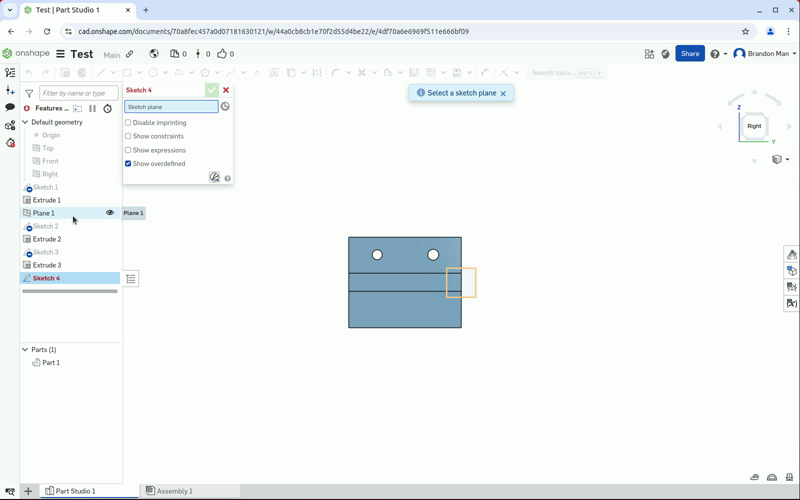
click(73, 215)
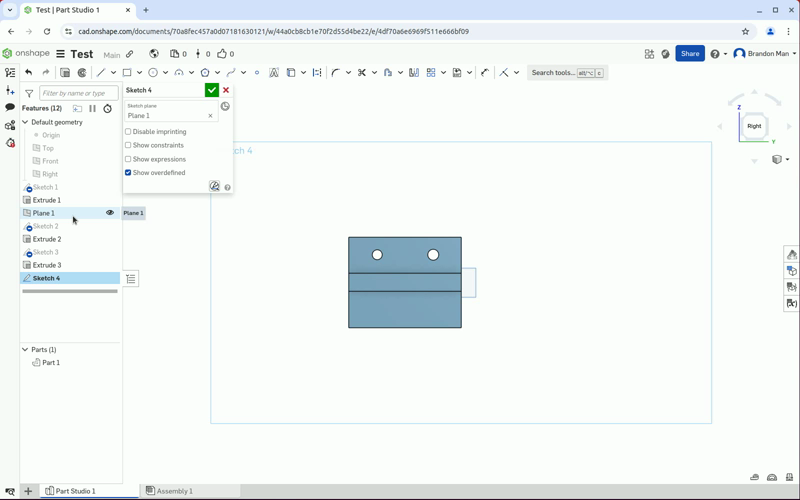
mouse_move(73, 352)
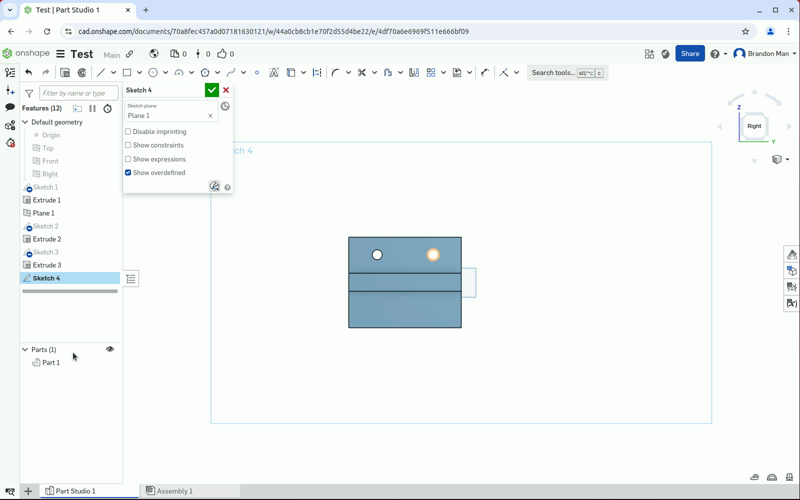
key(y)
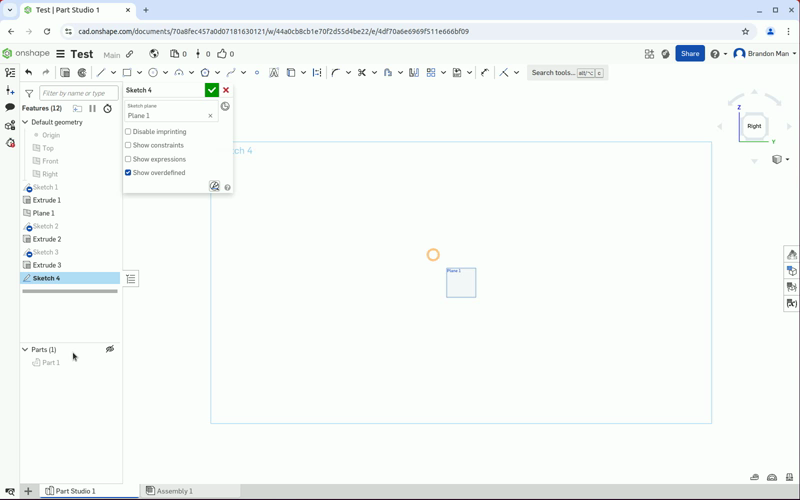
key(c)
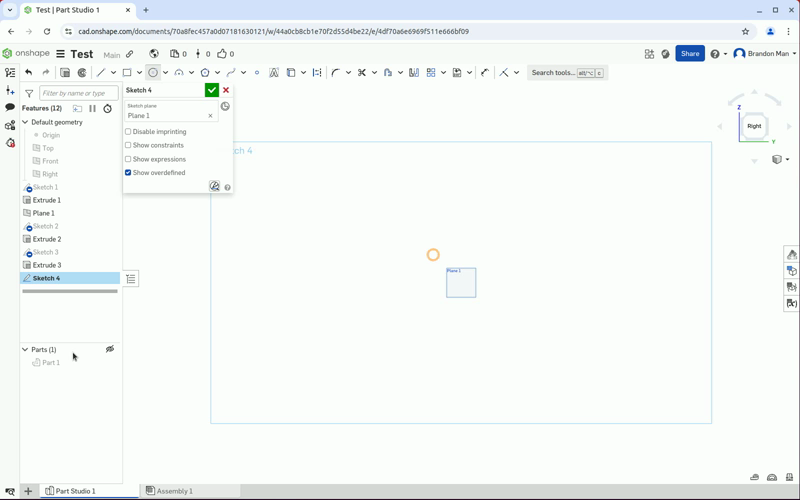
key_down(shift)
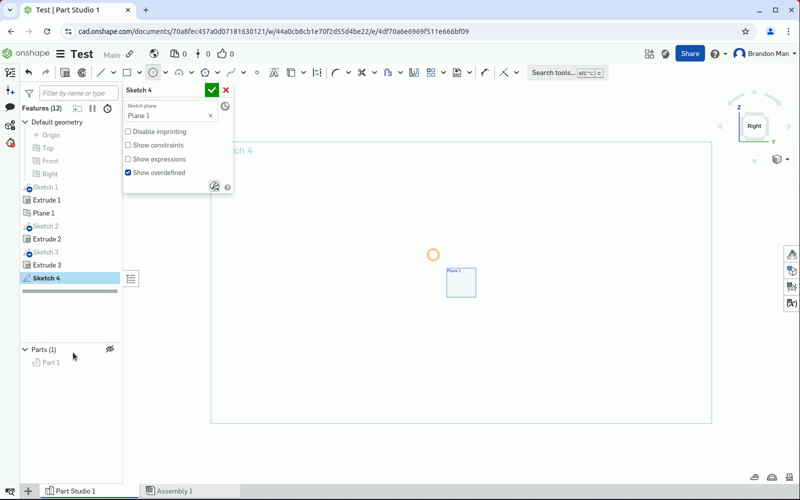
mouse_move(377, 311)
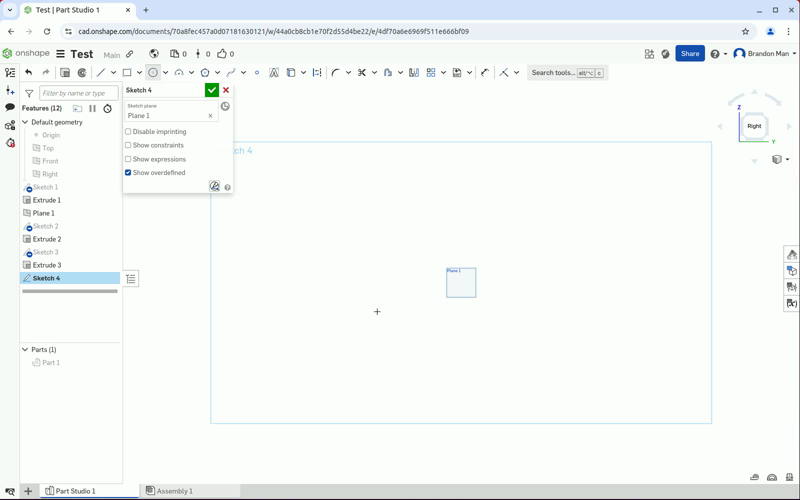
click(377, 311)
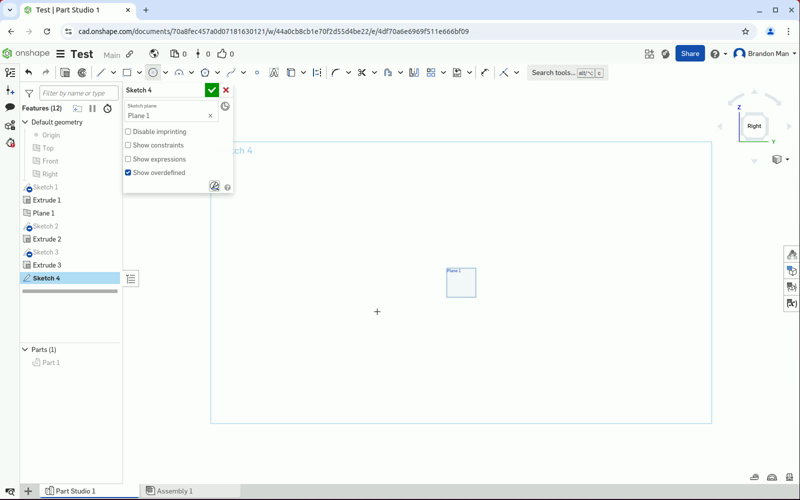
key_up(shift)
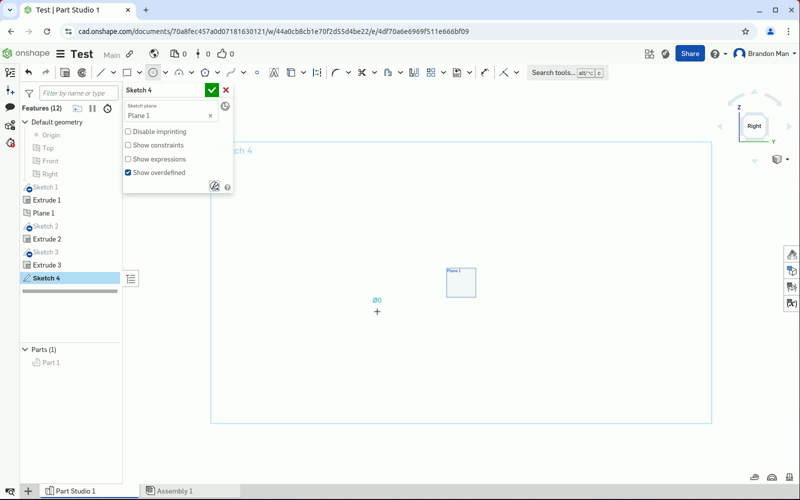
mouse_move(382, 311)
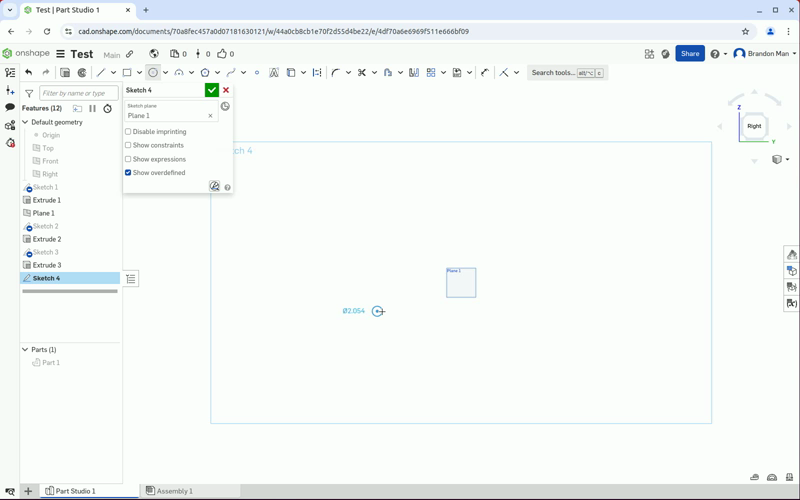
click(382, 311)
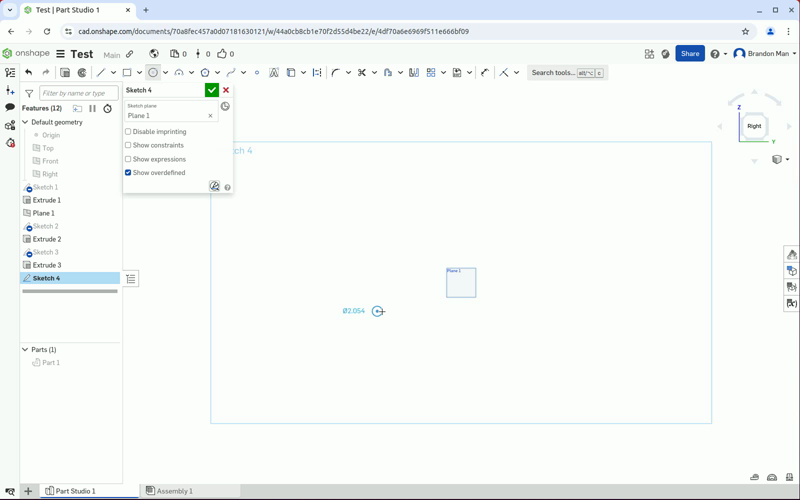
key(esc)
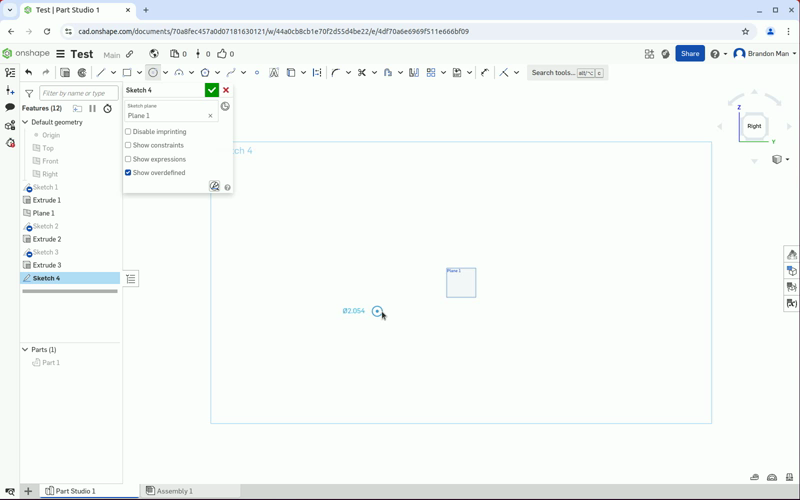
mouse_move(376, 310)
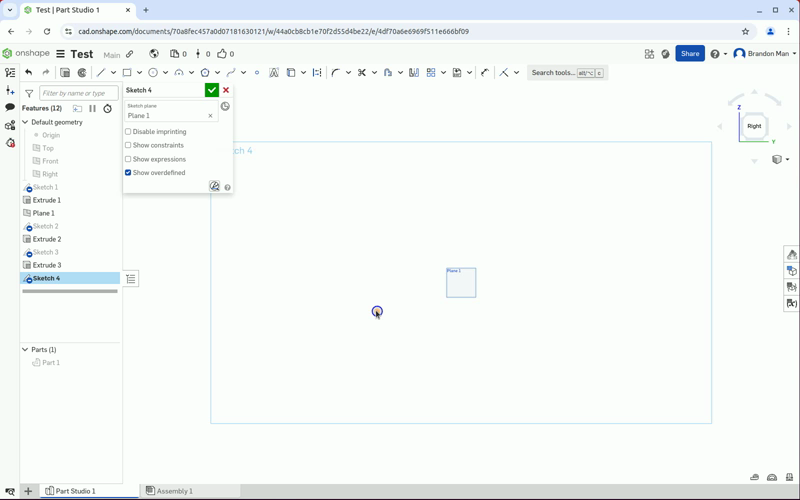
scroll(6)
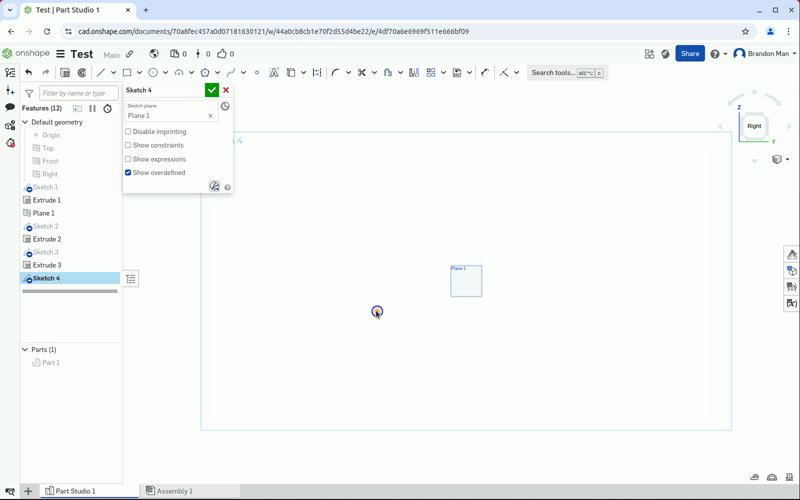
scroll(6)
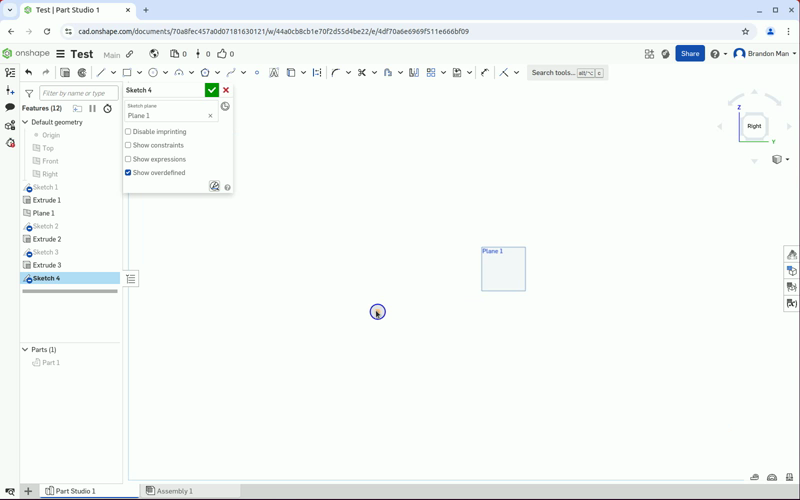
scroll(6)
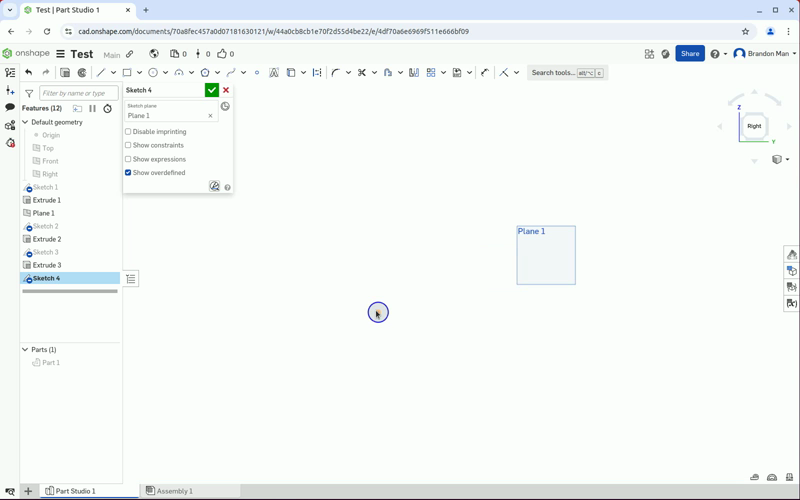
scroll(6)
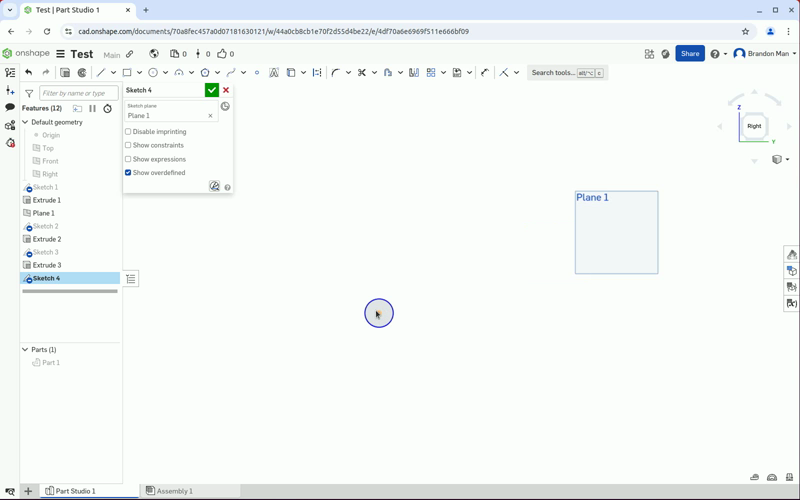
scroll(6)
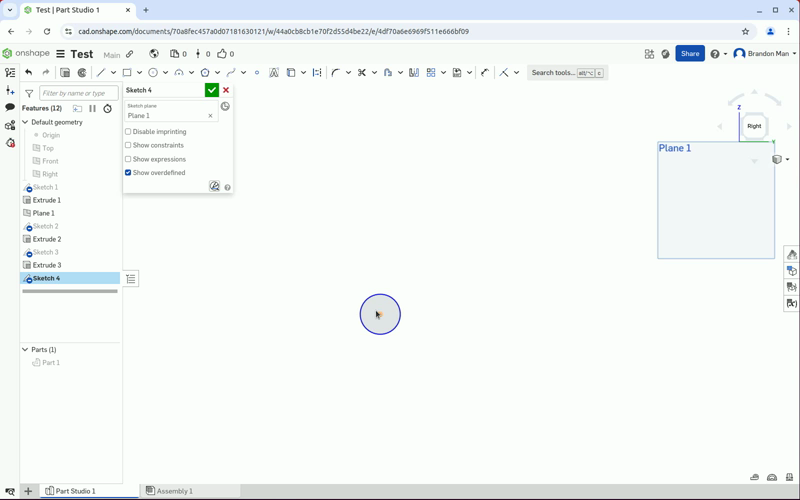
scroll(6)
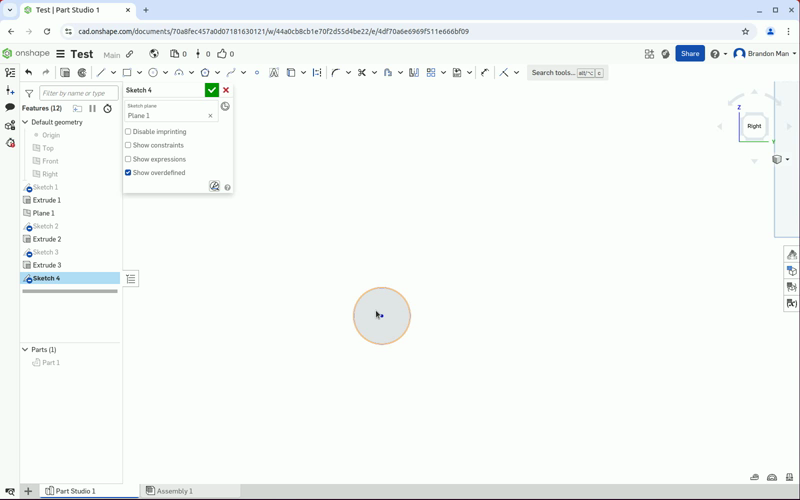
scroll(6)
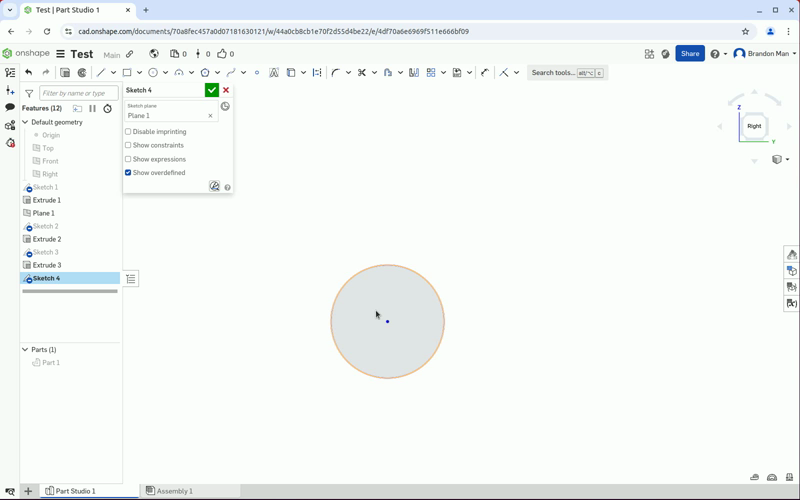
click(376, 310)
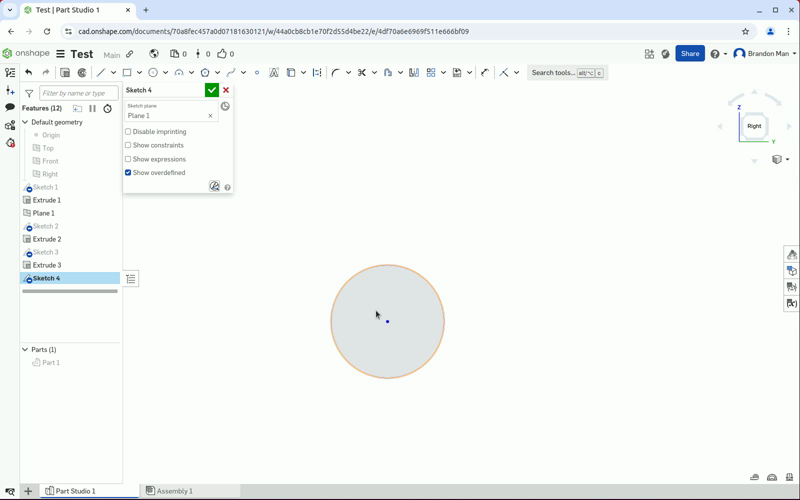
scroll(-6)
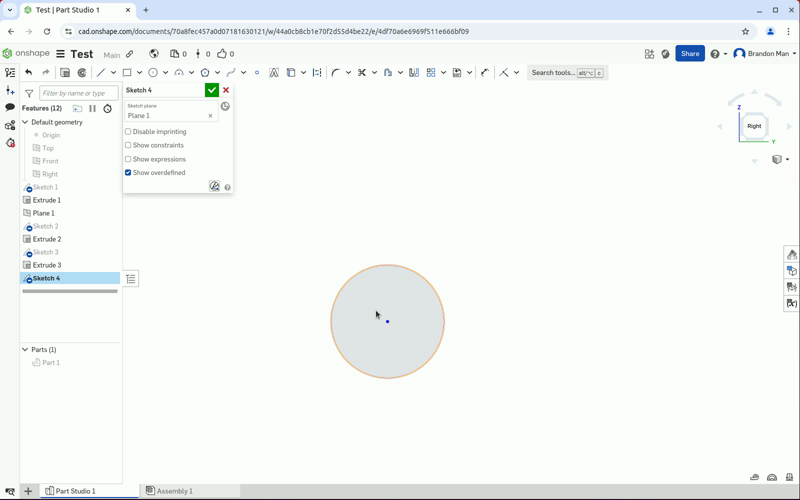
scroll(-6)
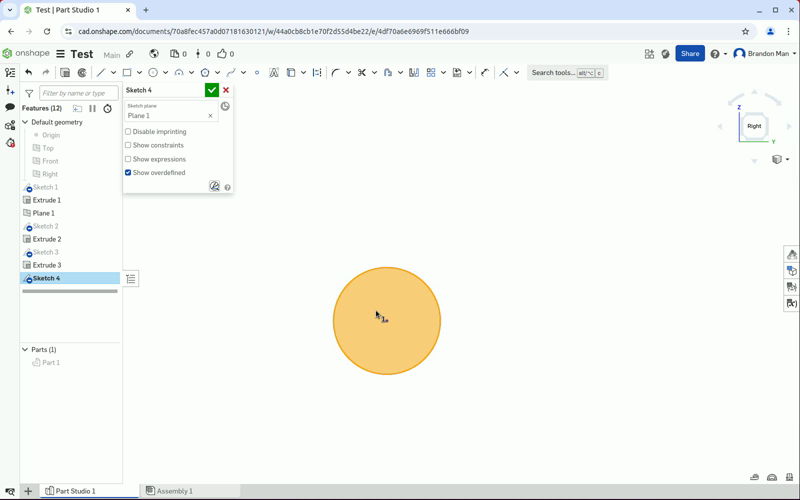
scroll(-6)
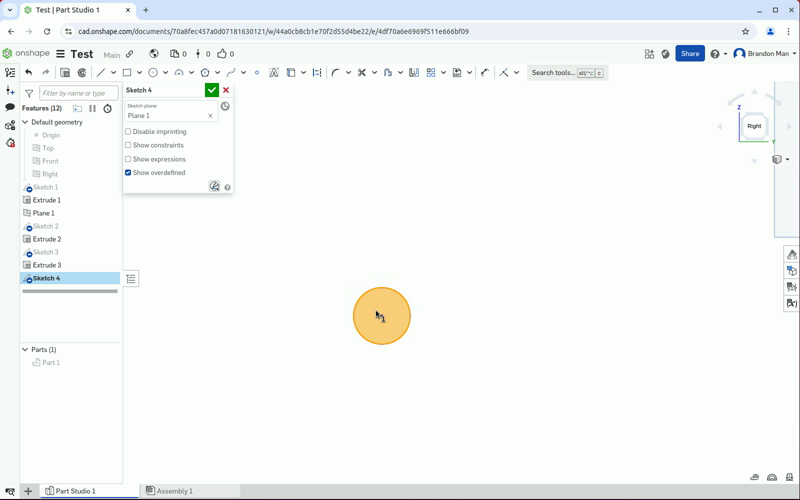
scroll(-6)
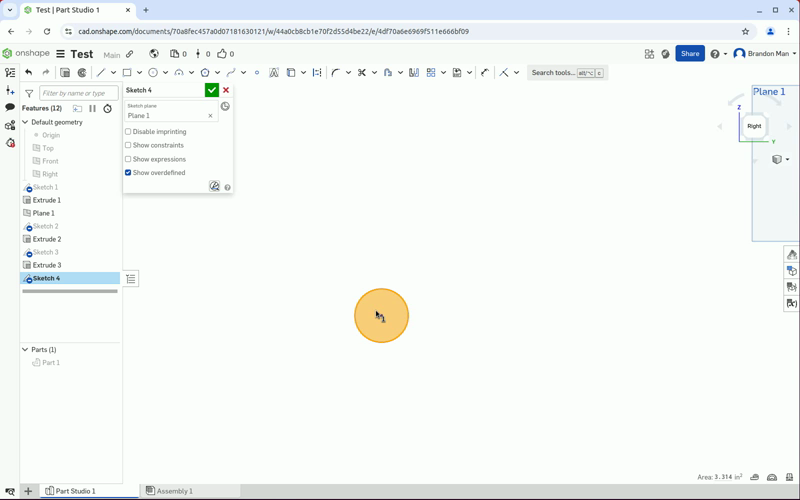
scroll(-6)
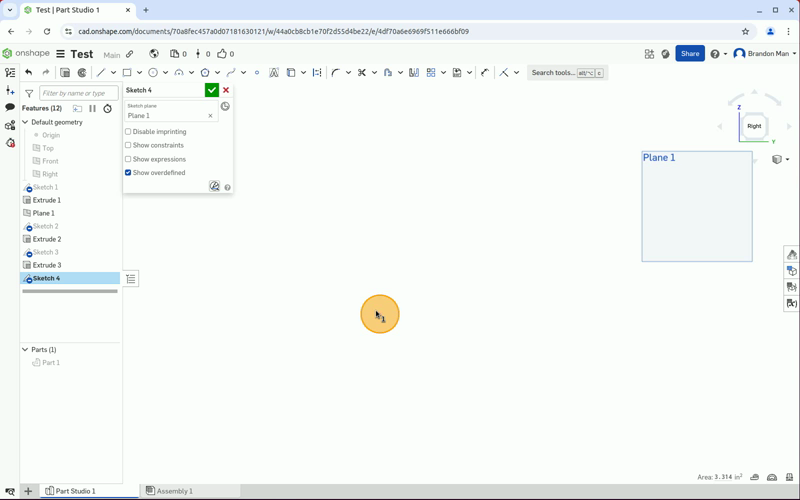
scroll(-6)
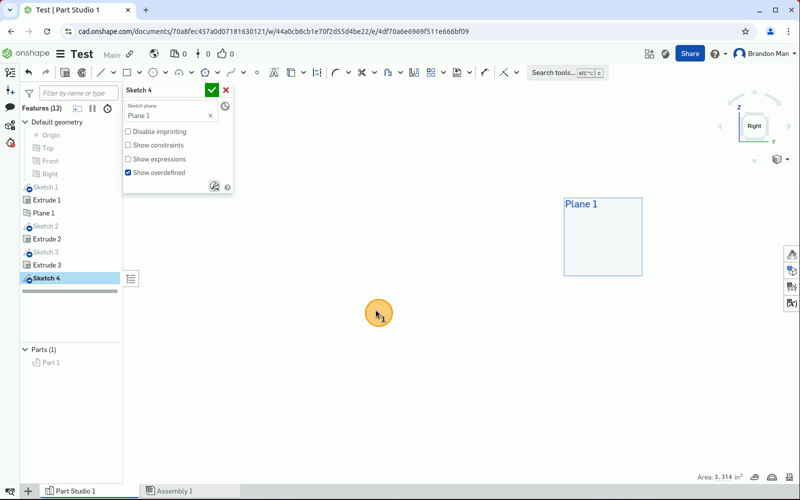
scroll(-6)
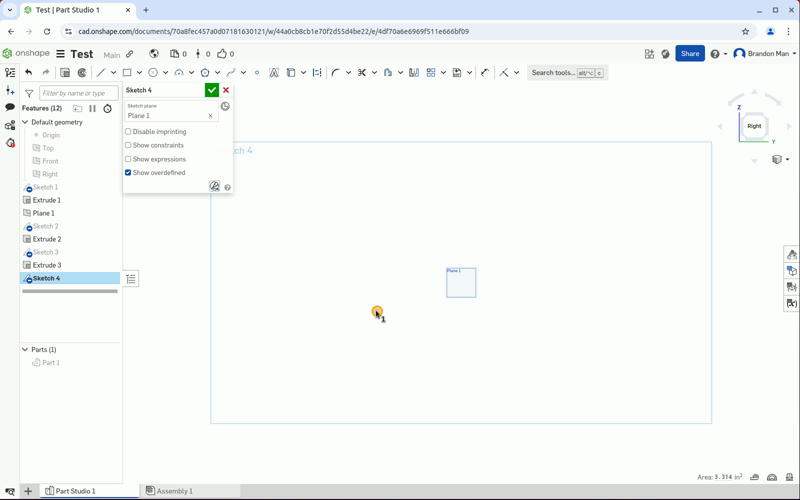
mouse_move(73, 352)
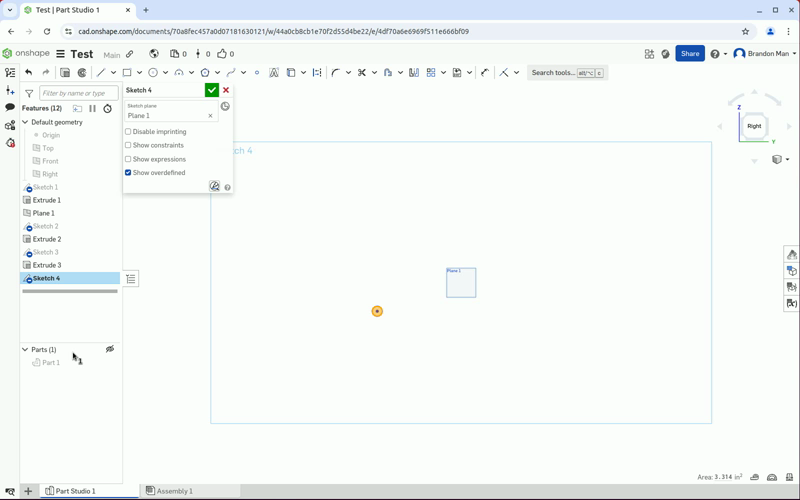
key(shift+y)
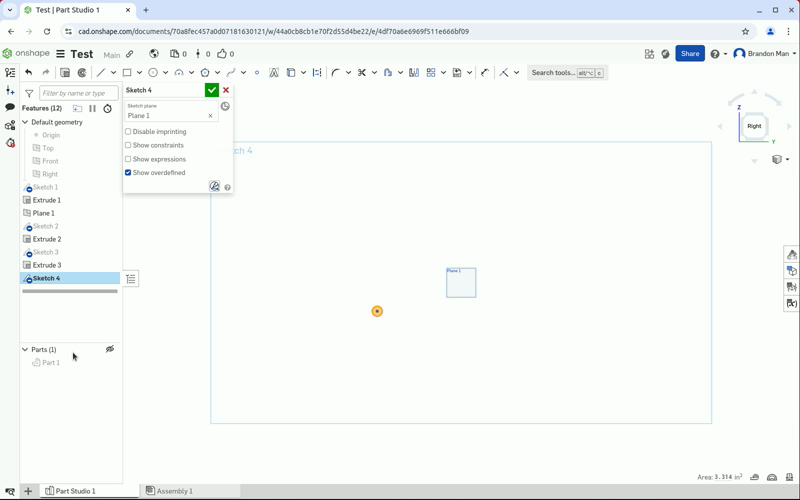
key(shift+e)
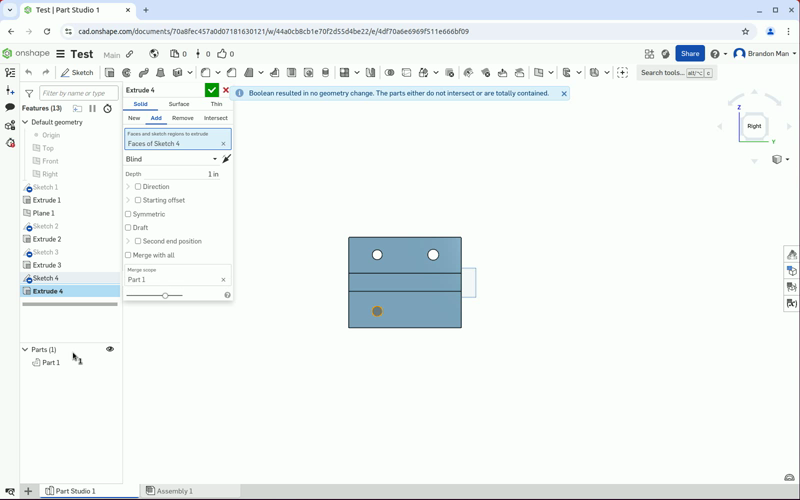
mouse_move(143, 106)
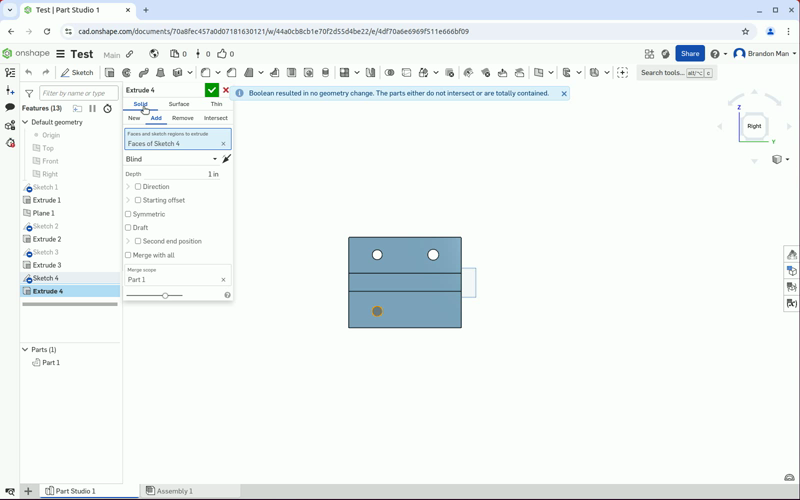
click(143, 106)
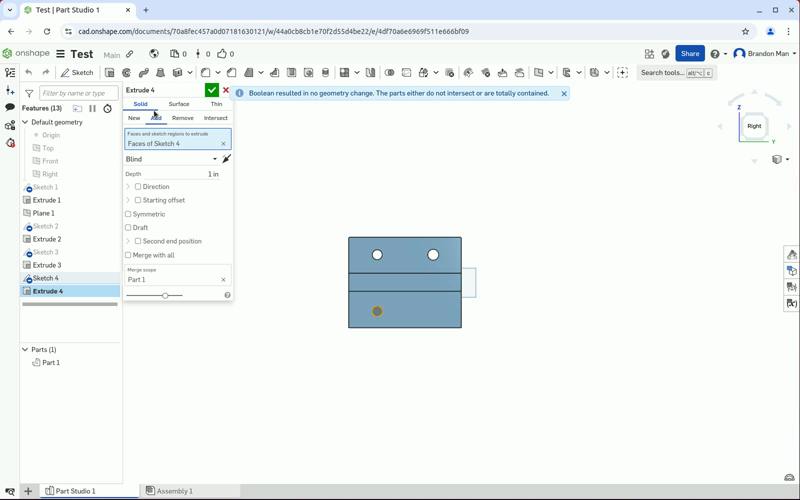
mouse_move(186, 120)
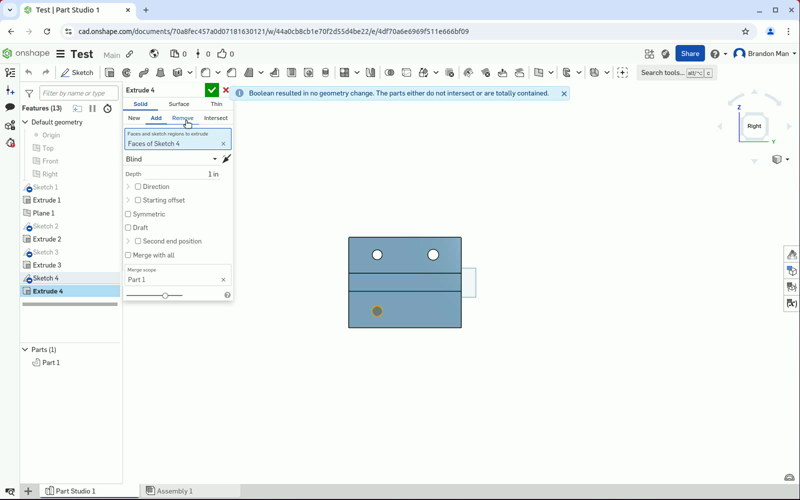
click(186, 120)
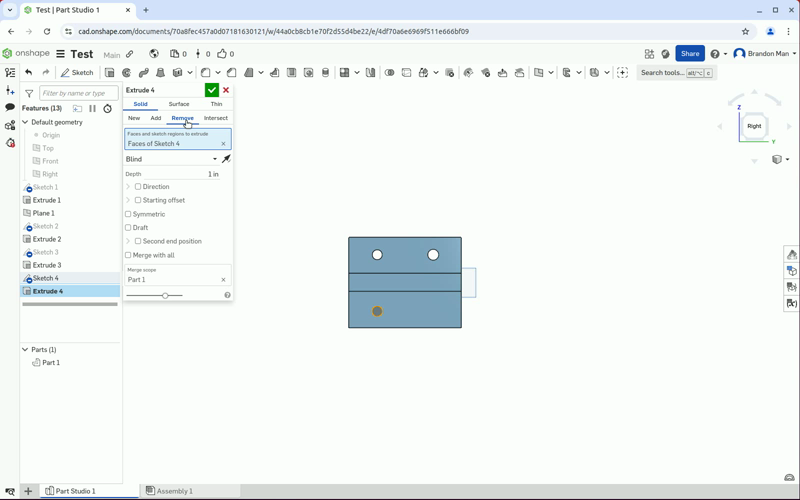
key(tab, 4)
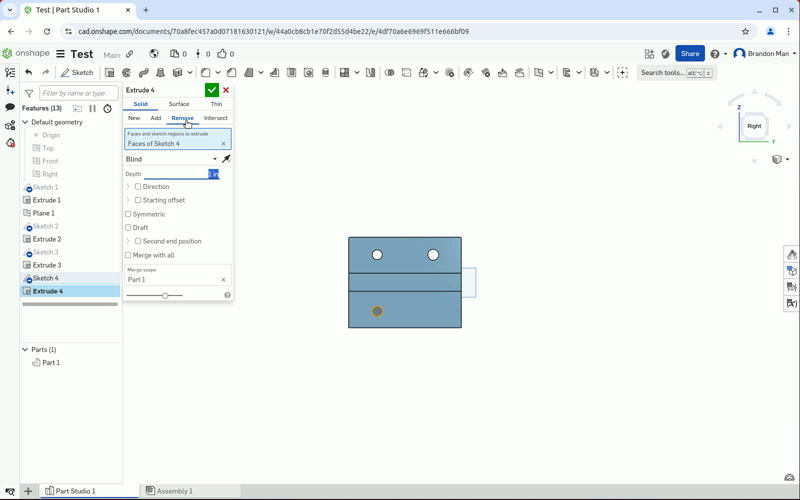
text(23.108)
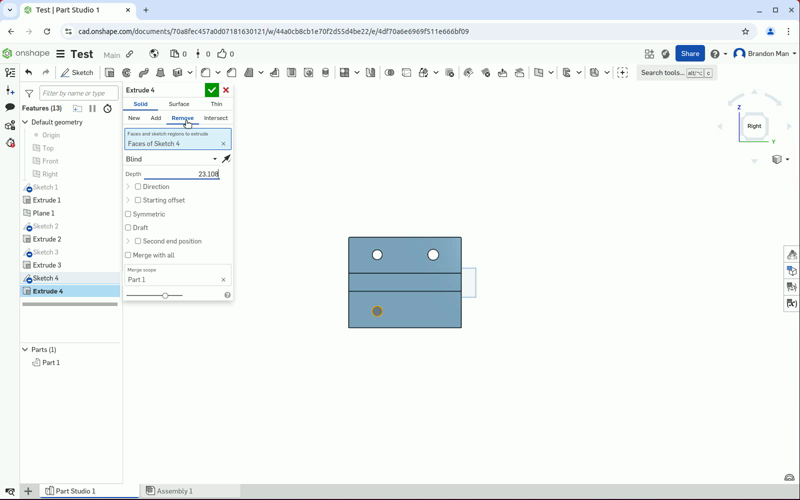
key(tab, 3)
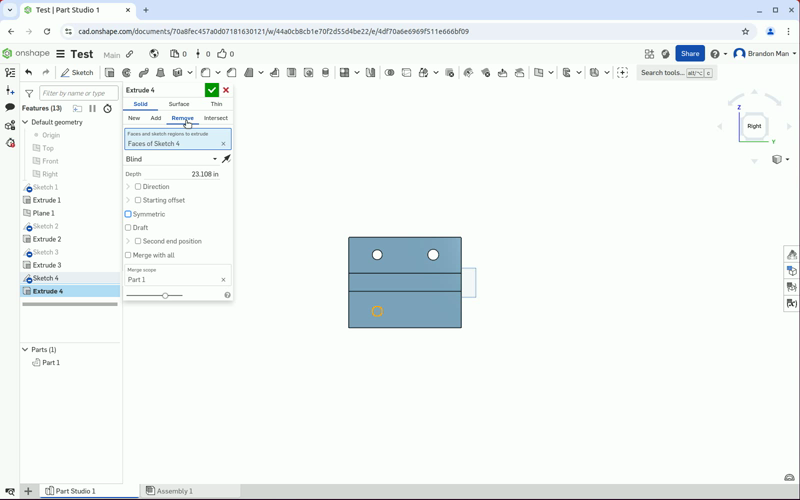
key(space)
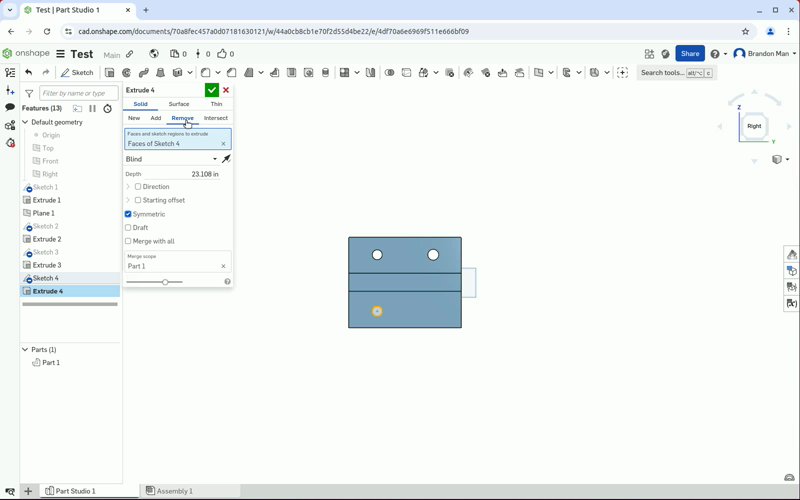
key(tab, 2)
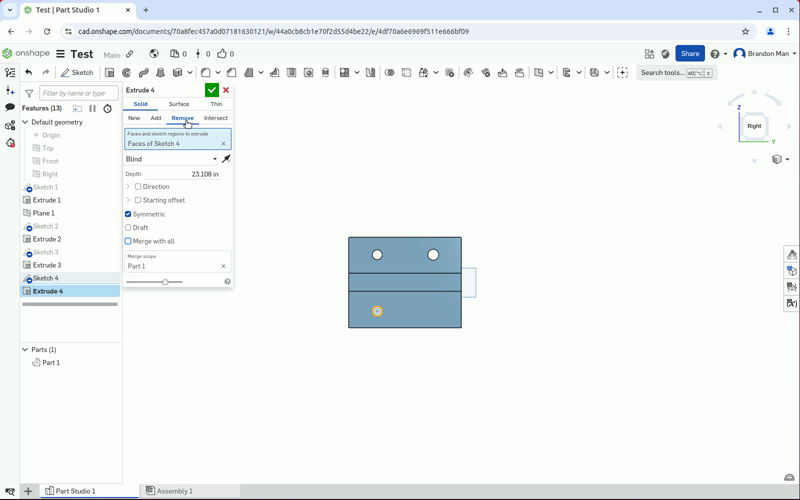
key(space)
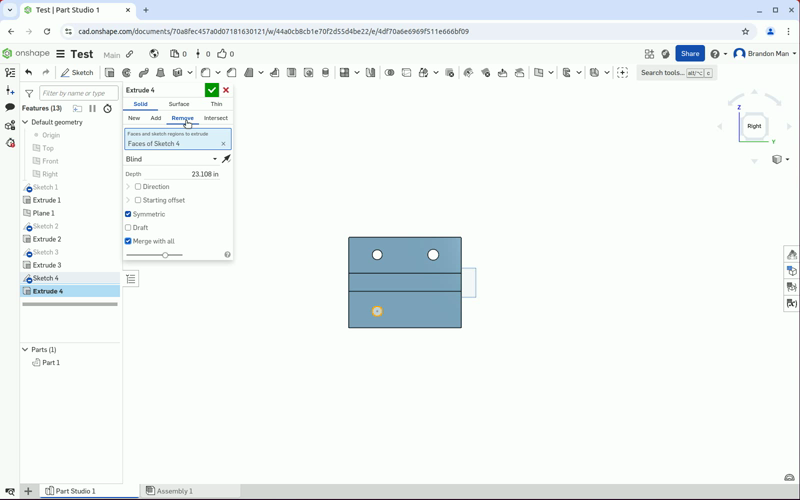
key(enter)
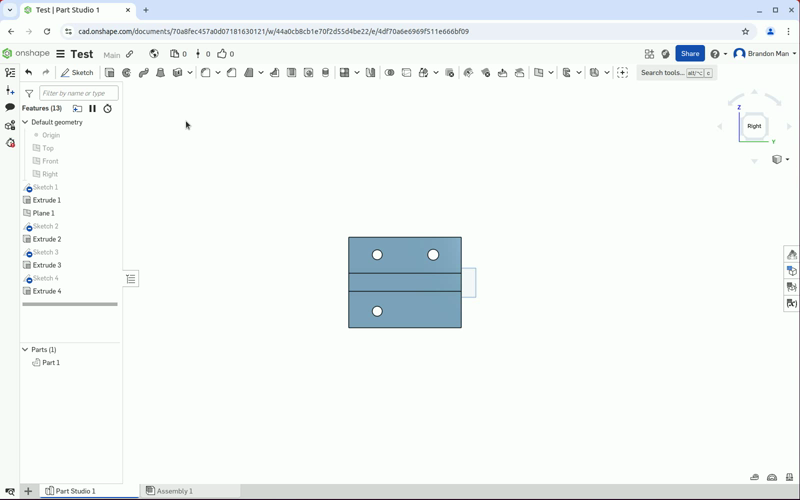
key(shift+h)
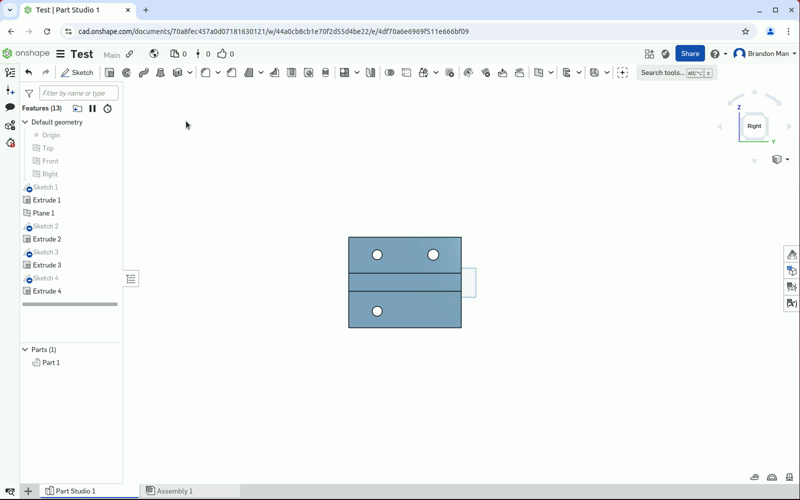
key(shift+h)
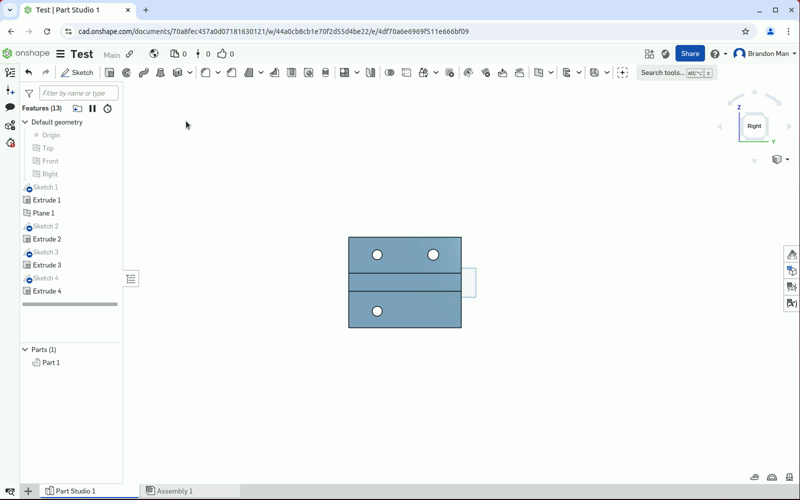
mouse_move(73, 189)
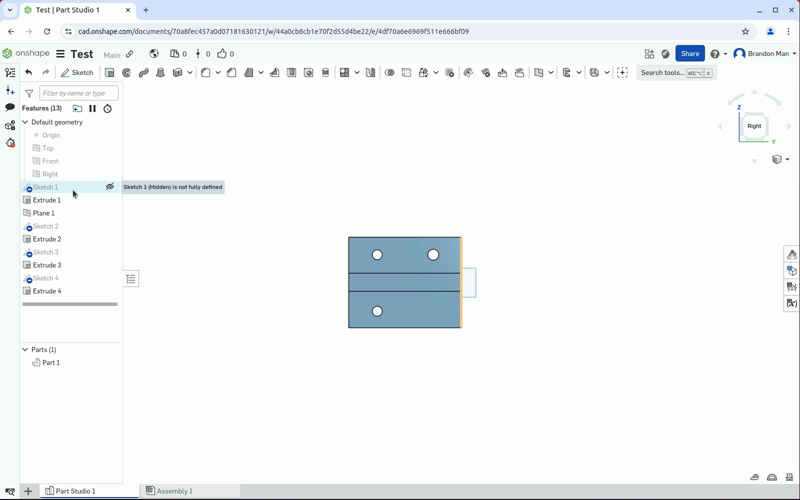
click(73, 189)
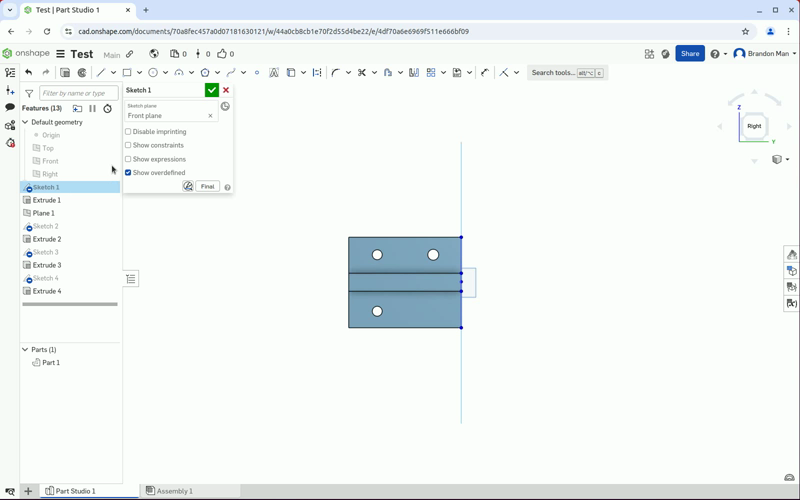
mouse_move(229, 92)
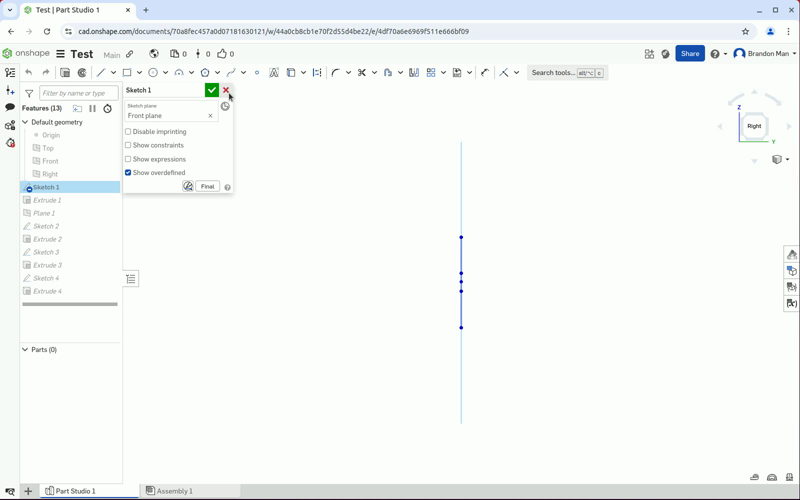
click(229, 92)
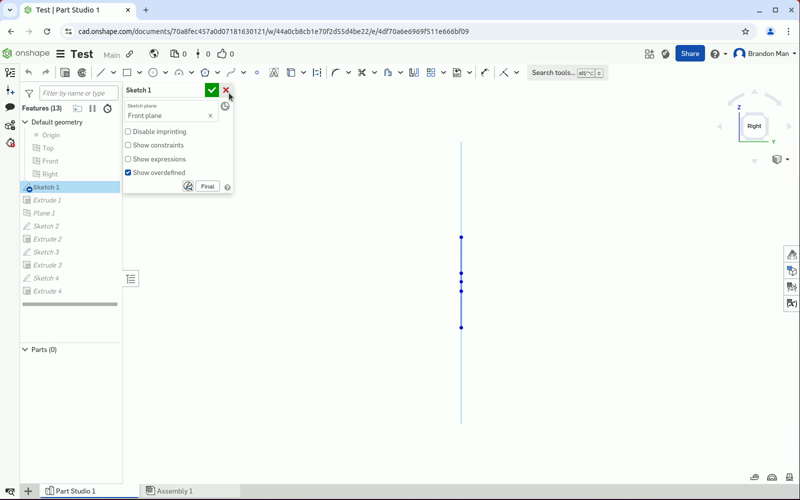
key(shift+s)
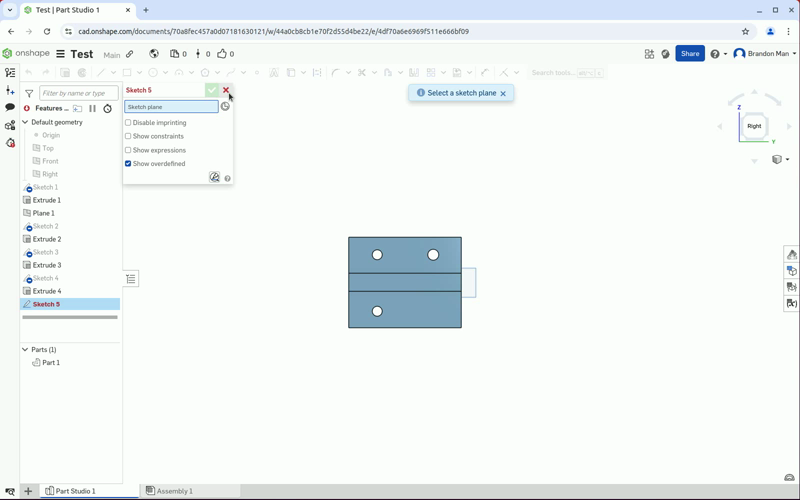
mouse_move(73, 215)
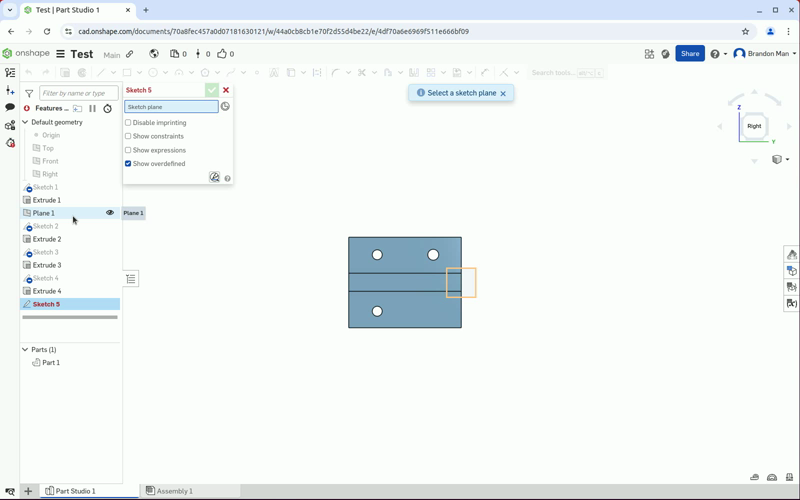
click(73, 215)
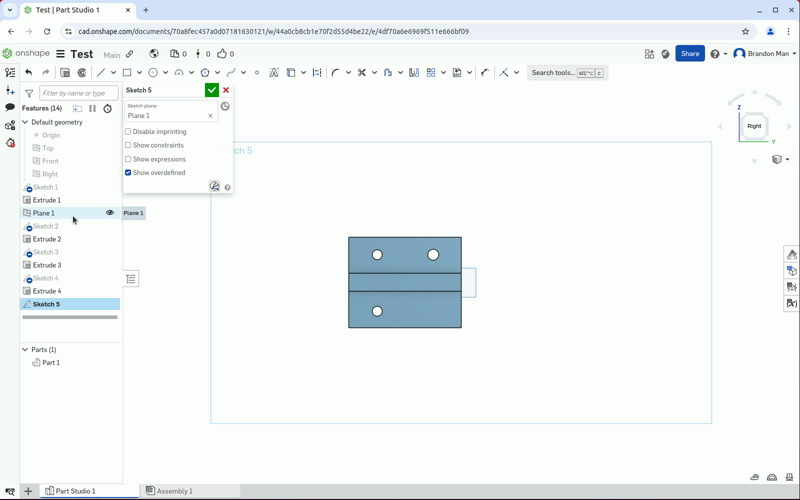
mouse_move(73, 352)
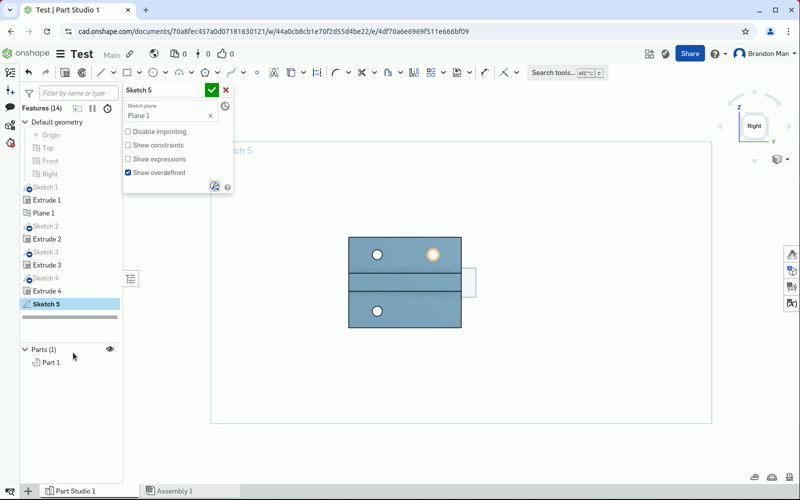
key(y)
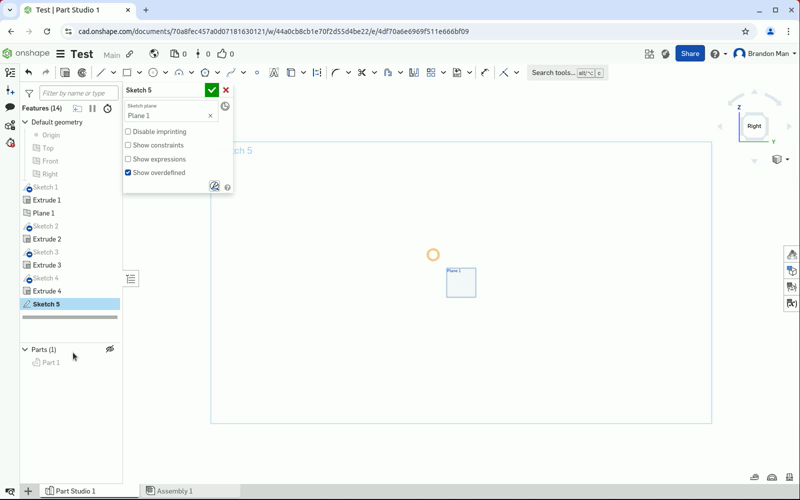
key(c)
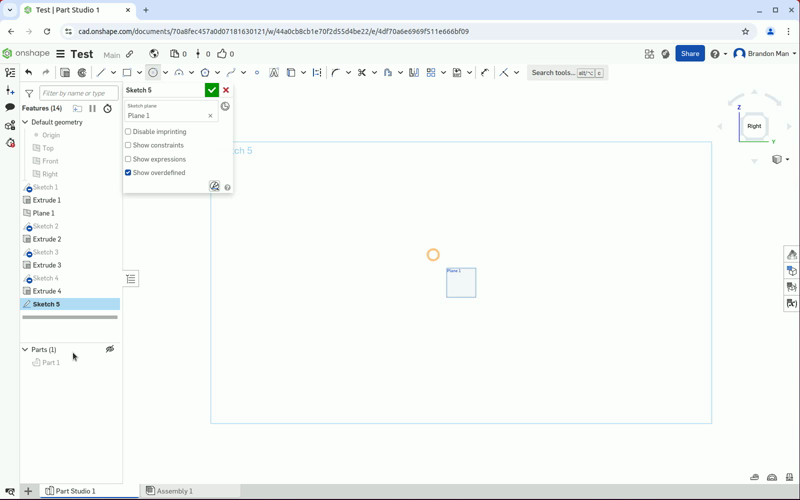
key_down(shift)
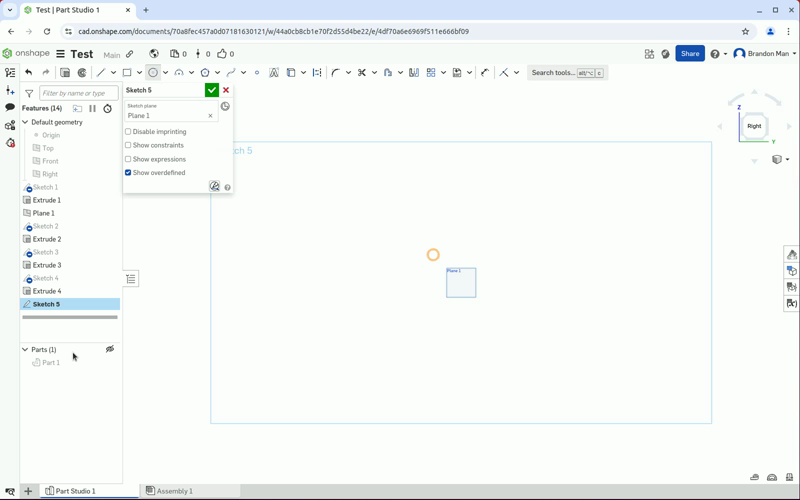
mouse_move(433, 311)
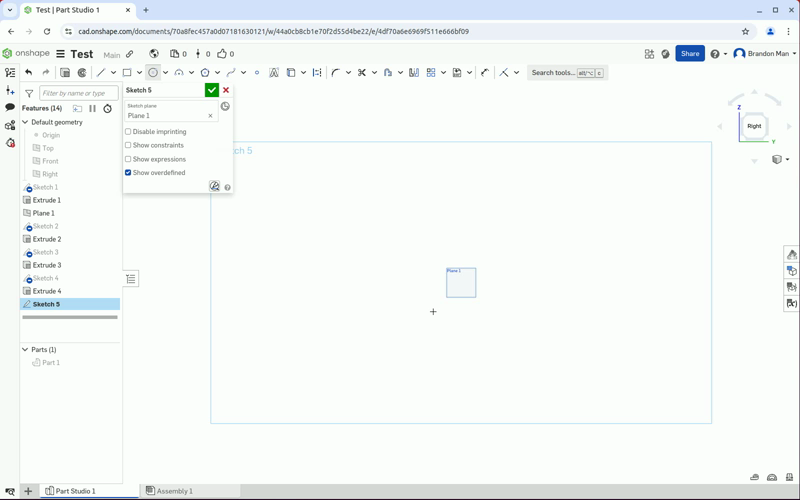
click(433, 311)
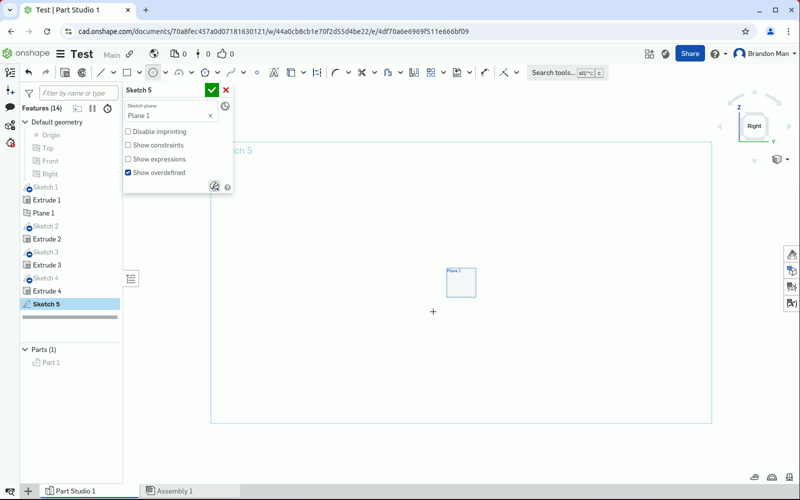
key_up(shift)
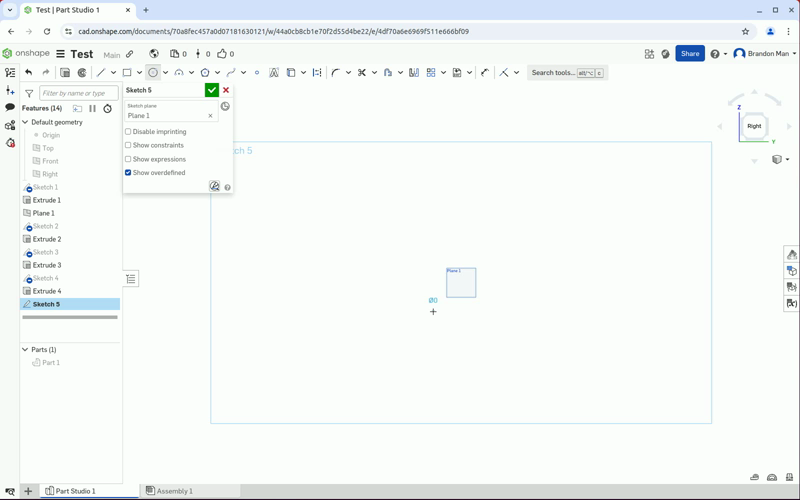
mouse_move(438, 311)
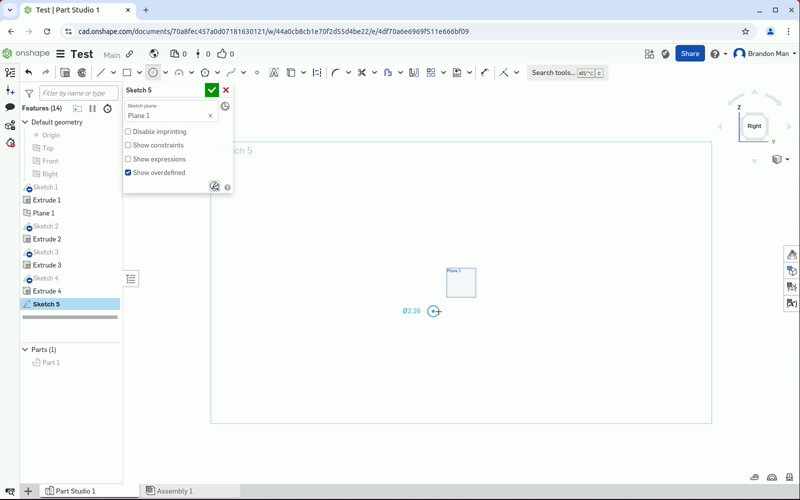
click(438, 311)
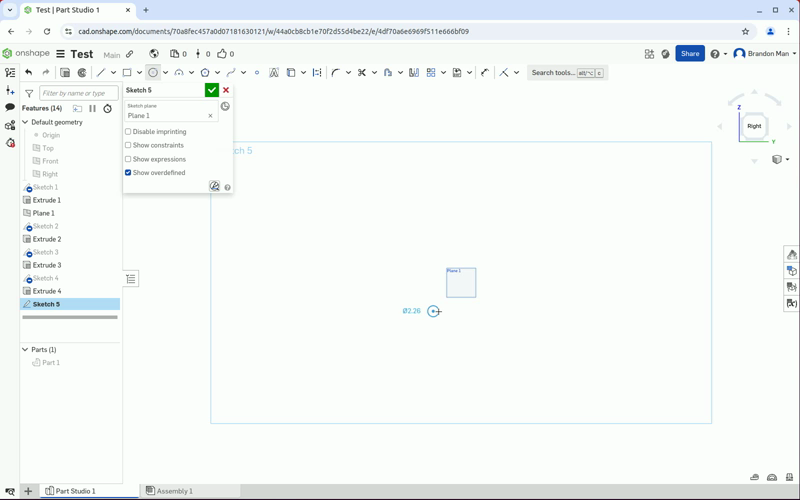
key(esc)
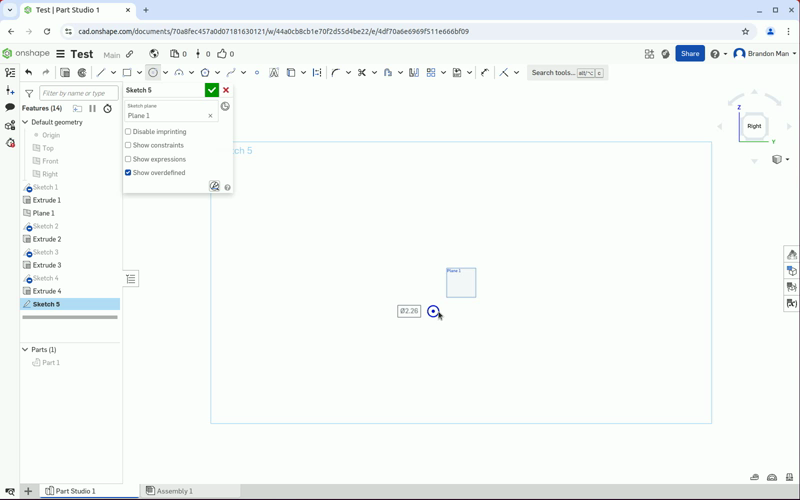
mouse_move(435, 310)
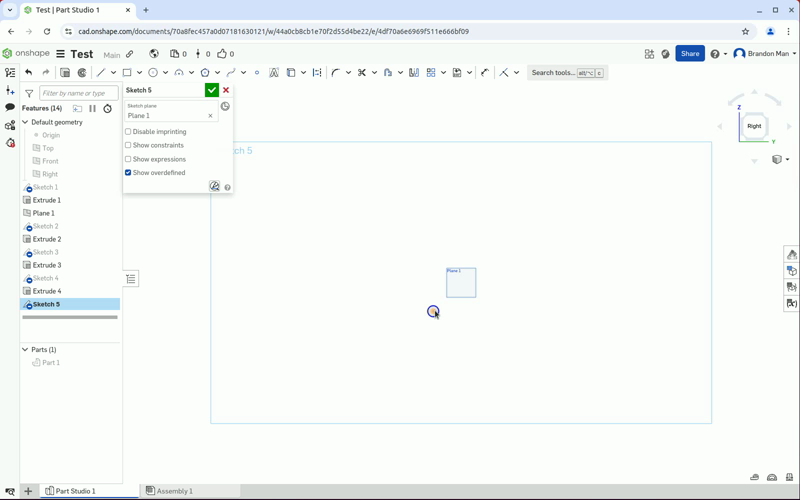
scroll(6)
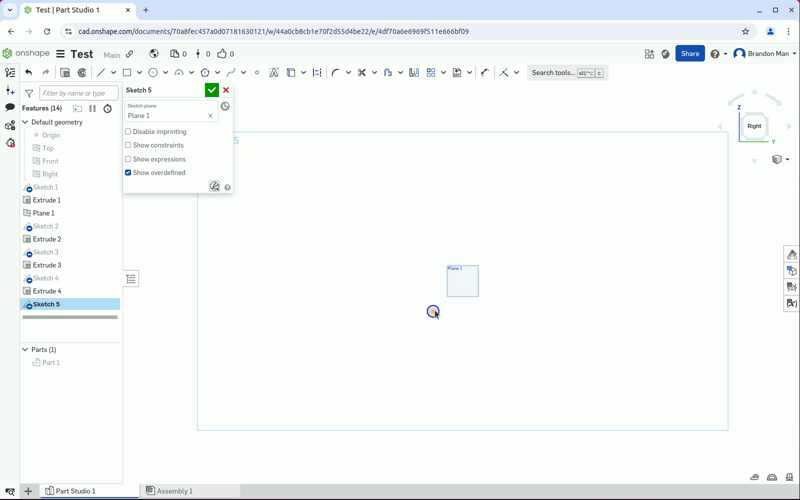
scroll(6)
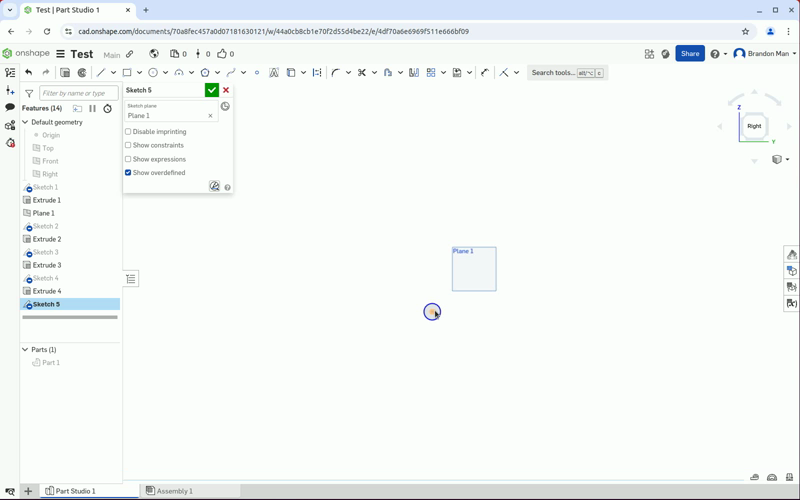
scroll(6)
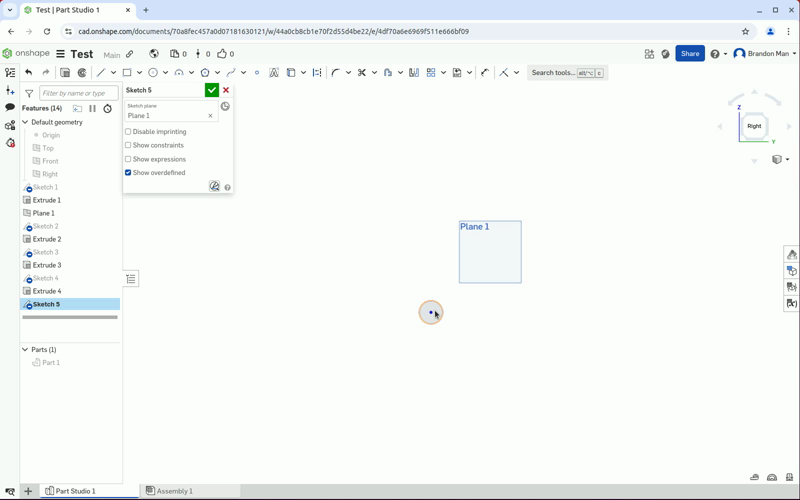
scroll(6)
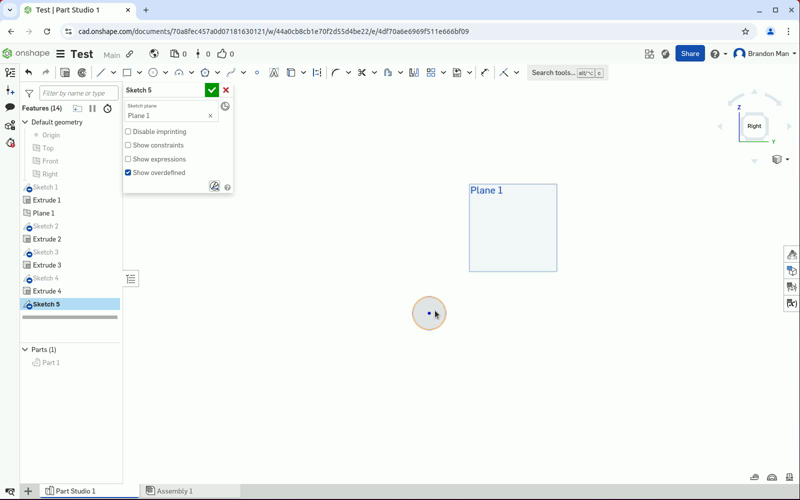
scroll(6)
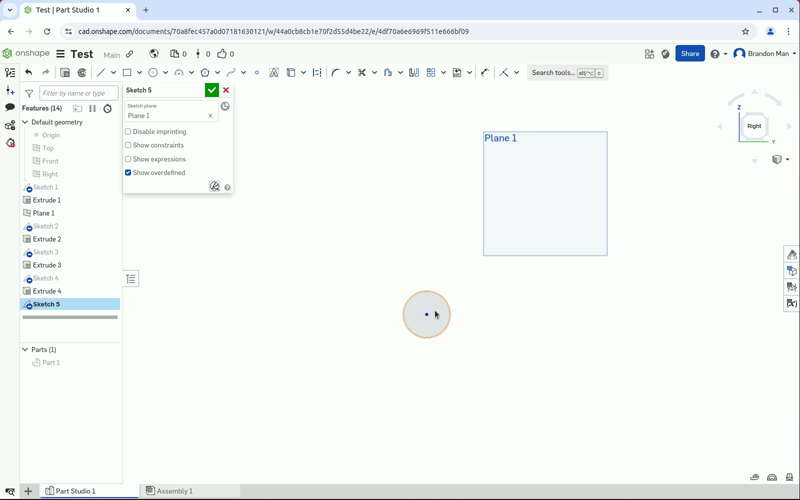
scroll(6)
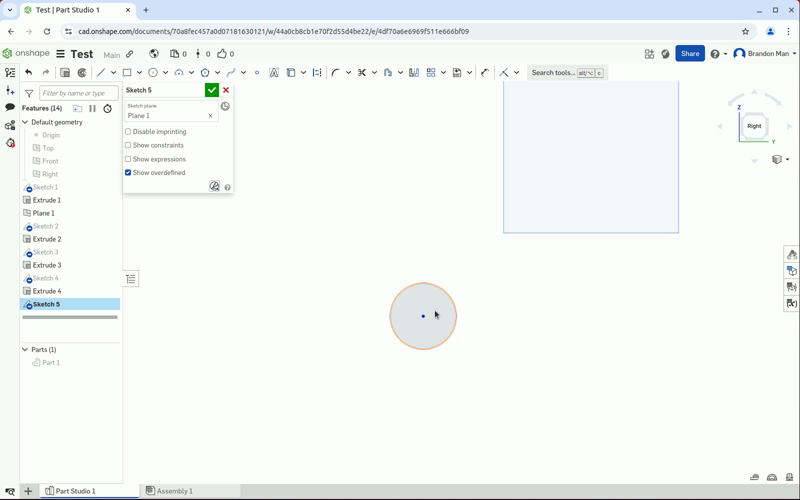
scroll(6)
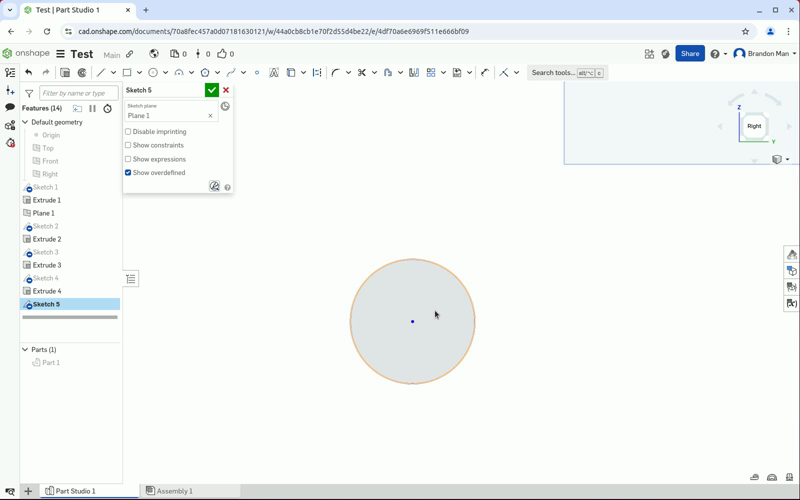
click(435, 310)
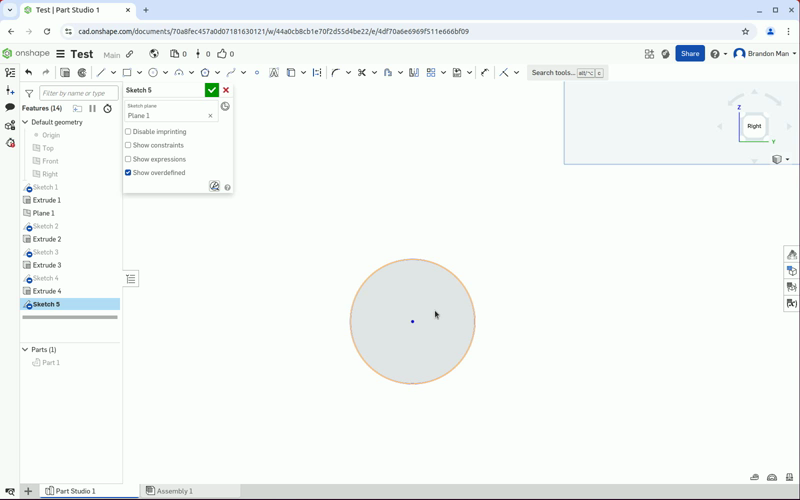
scroll(-6)
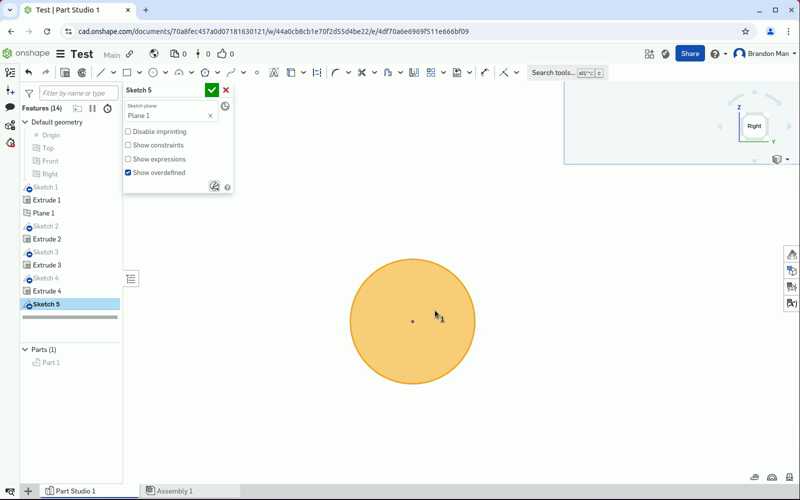
scroll(-6)
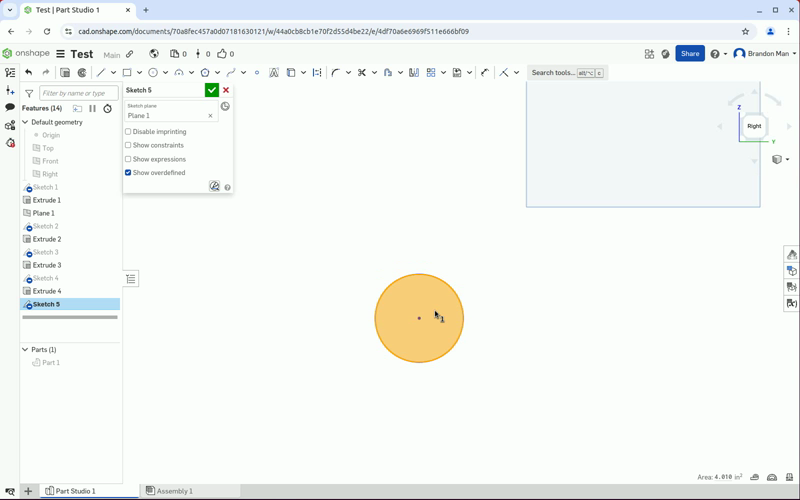
scroll(-6)
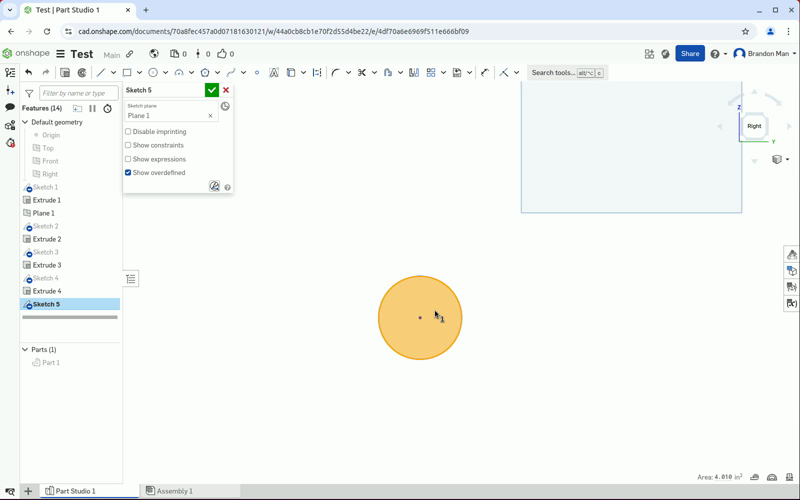
scroll(-6)
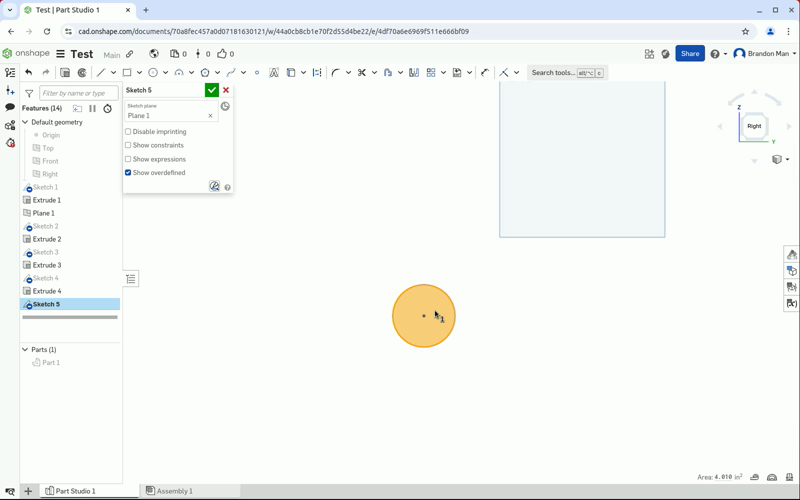
scroll(-6)
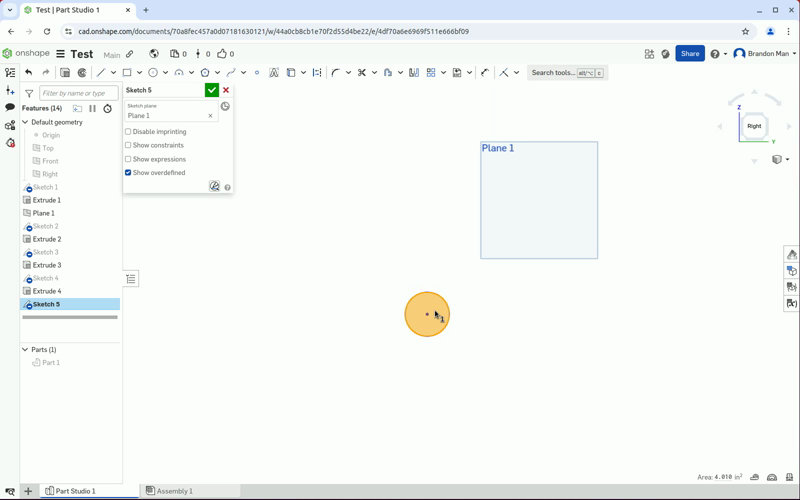
scroll(-6)
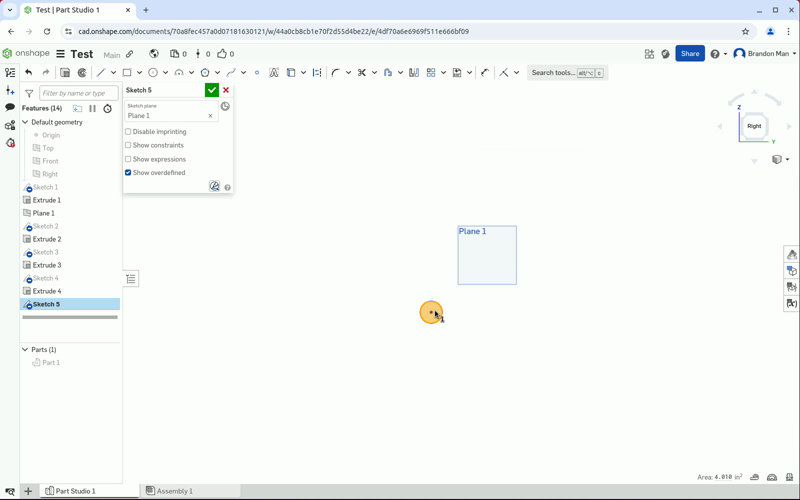
scroll(-6)
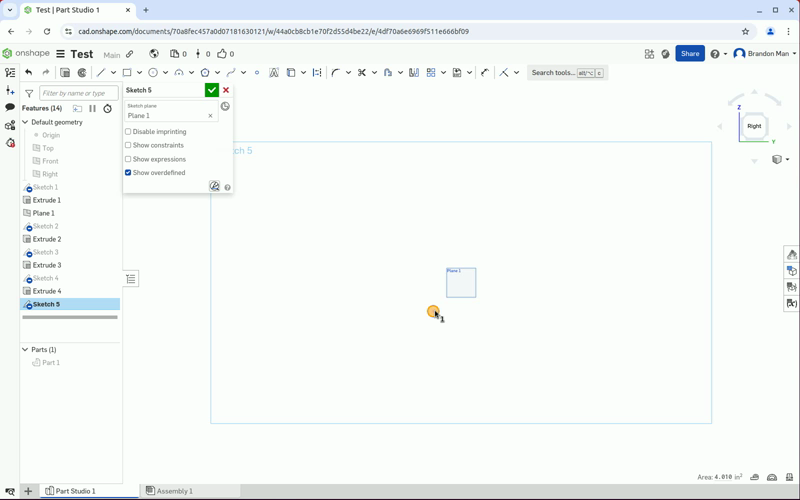
mouse_move(73, 352)
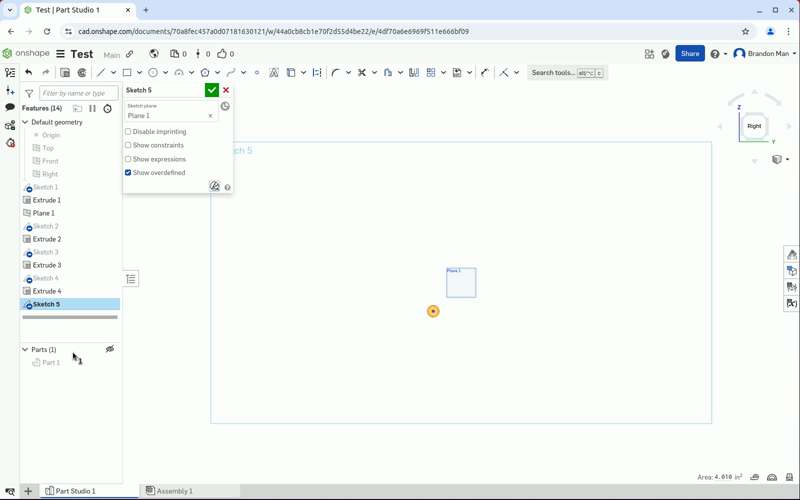
key(shift+y)
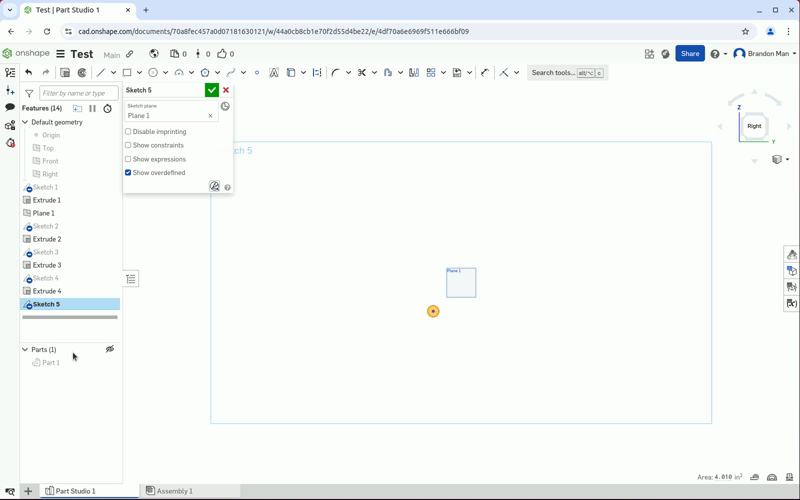
key(shift+e)
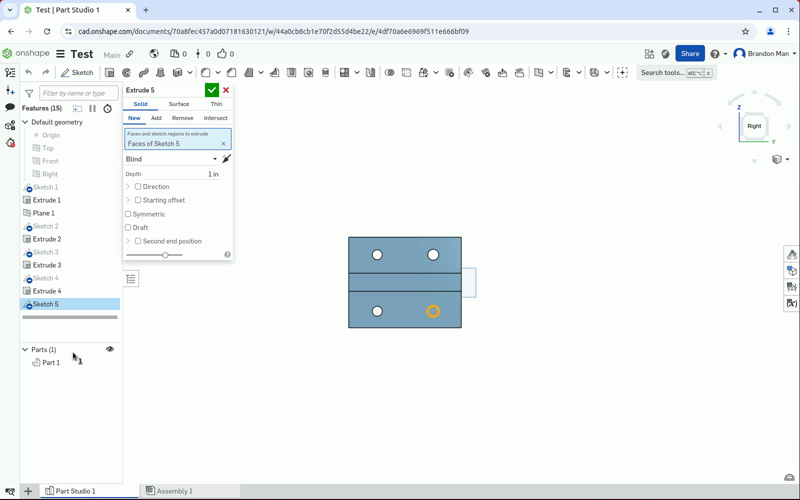
mouse_move(143, 106)
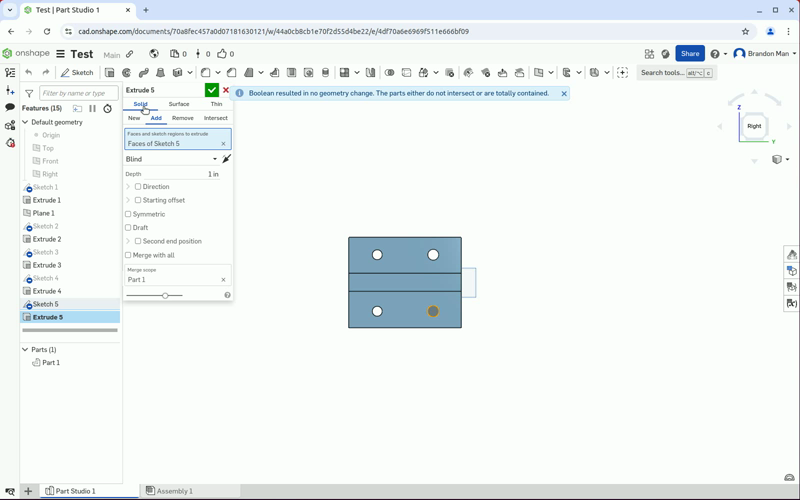
click(143, 106)
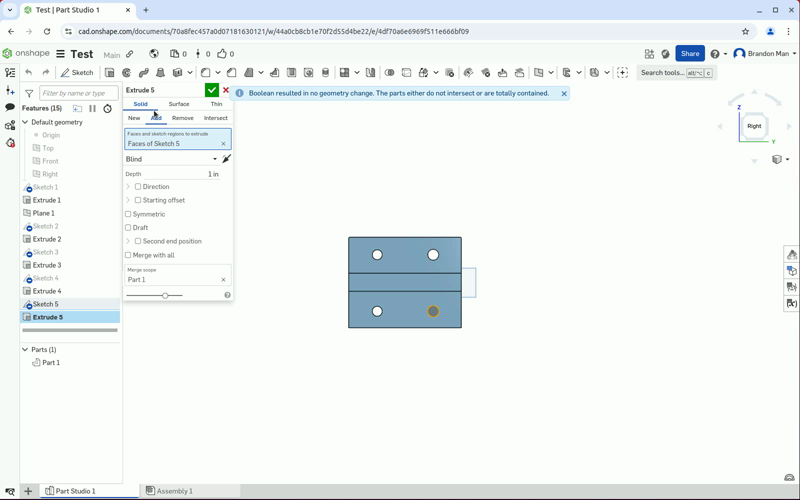
mouse_move(186, 120)
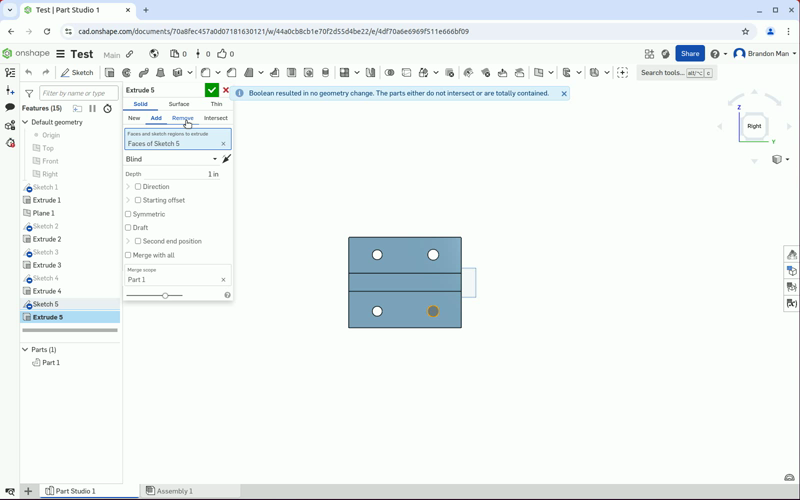
click(186, 120)
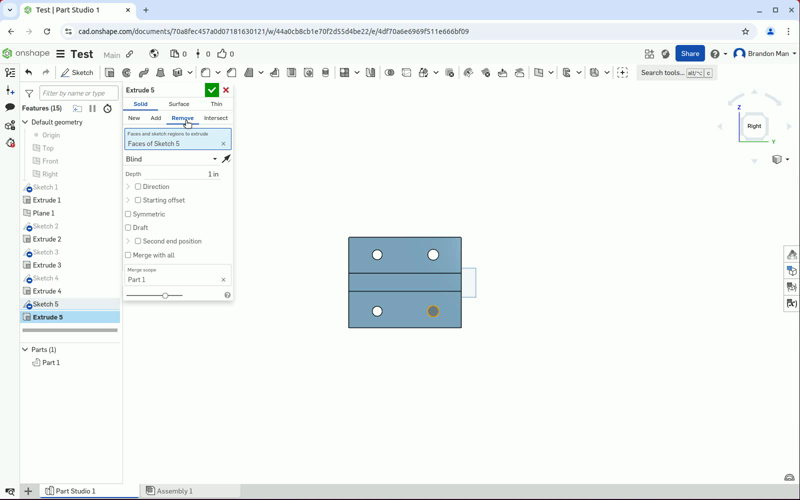
key(tab, 4)
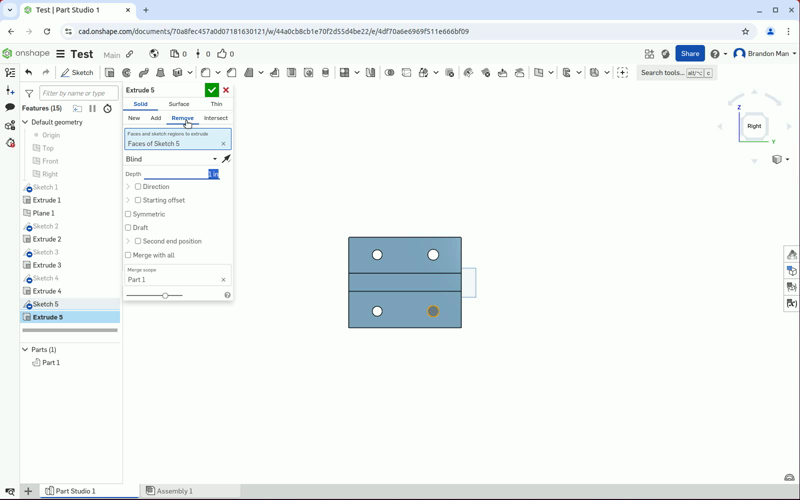
text(23.108)
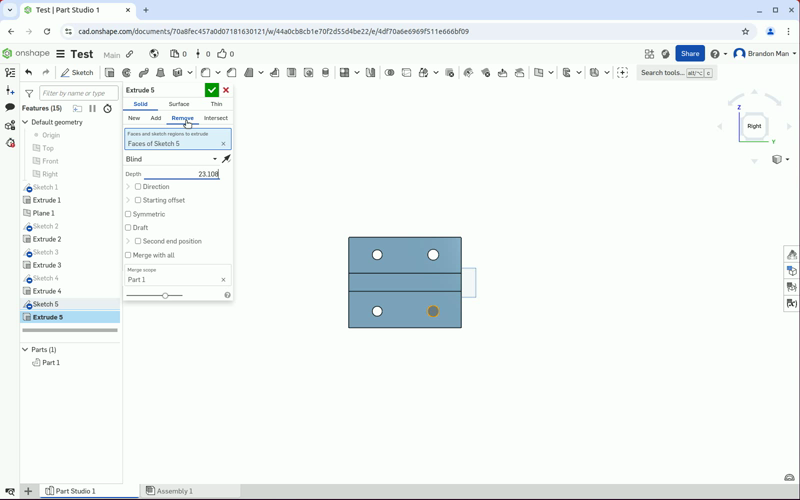
key(tab, 3)
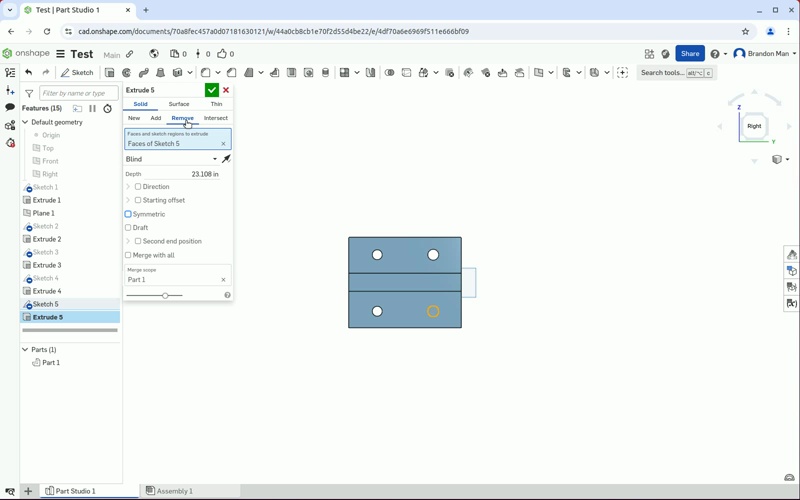
key(space)
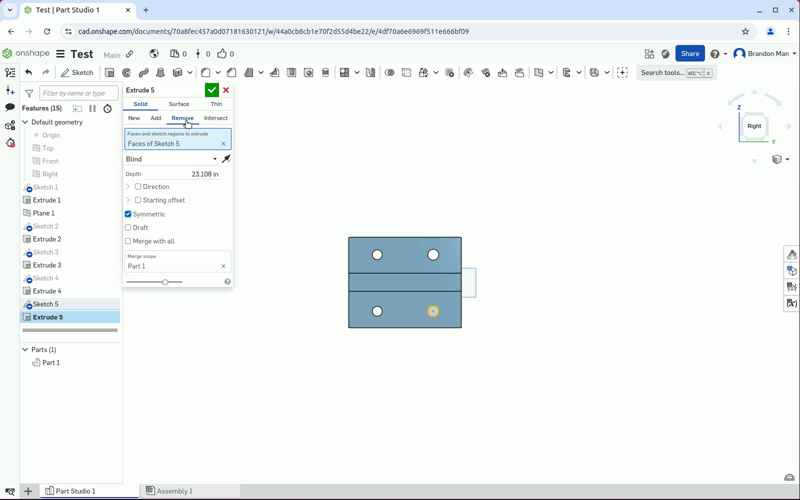
key(tab, 2)
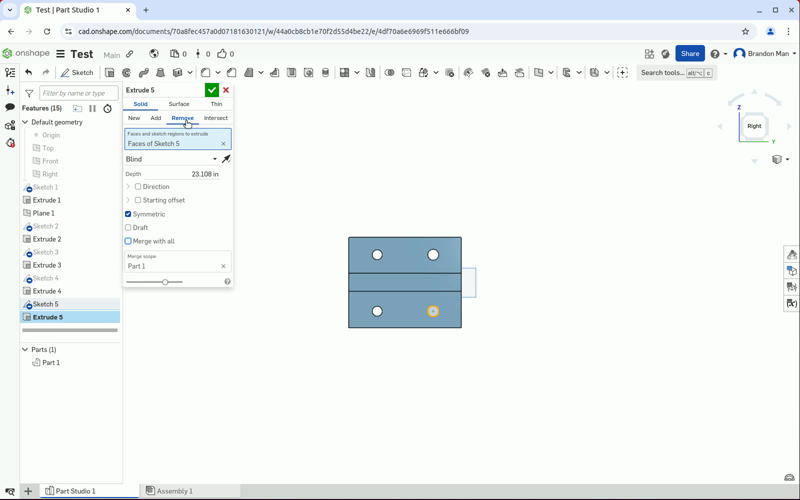
key(space)
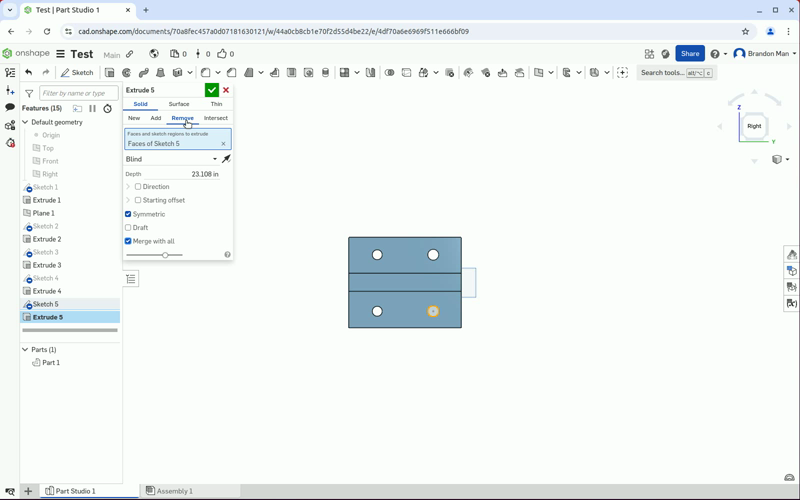
key(enter)
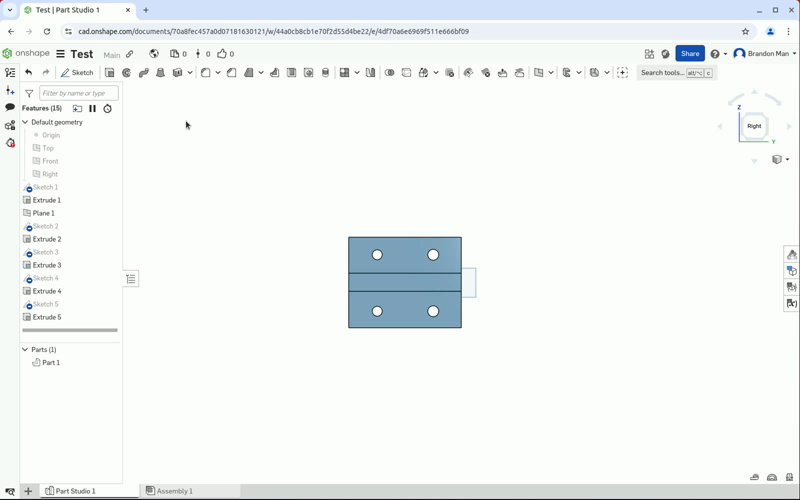
key(shift+h)
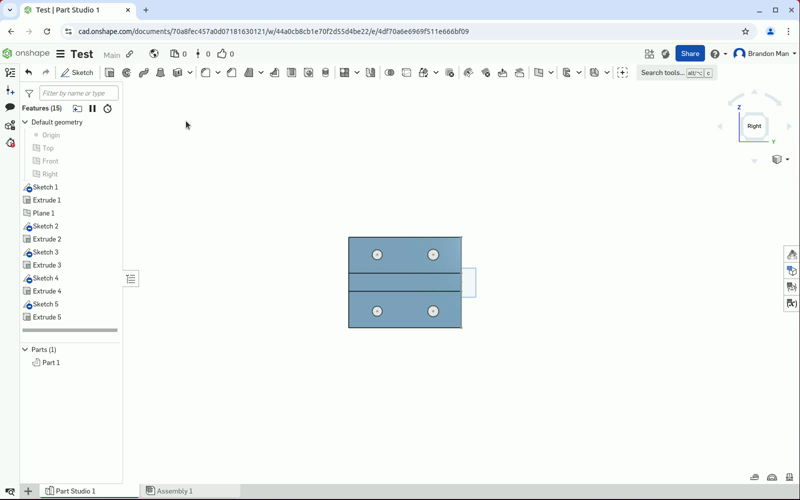
key(shift+h)
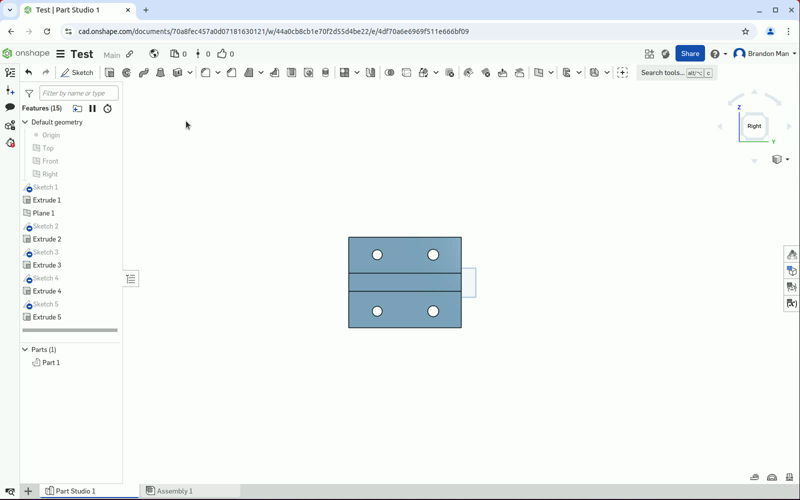
mouse_move(73, 189)
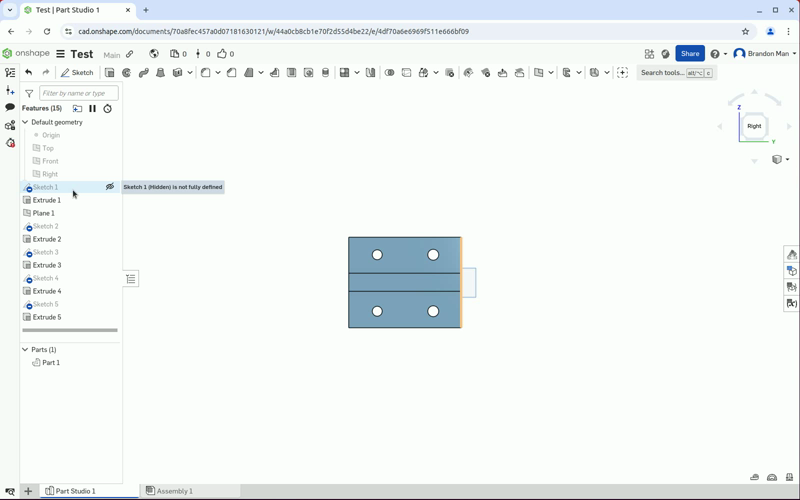
click(73, 189)
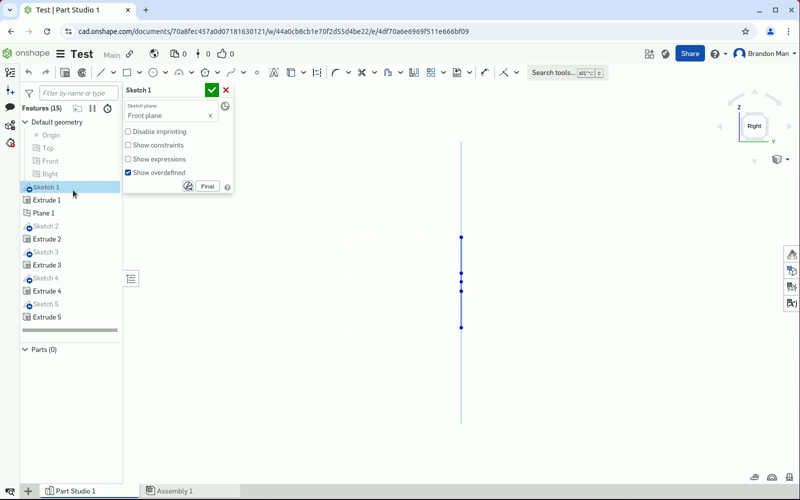
mouse_move(229, 92)
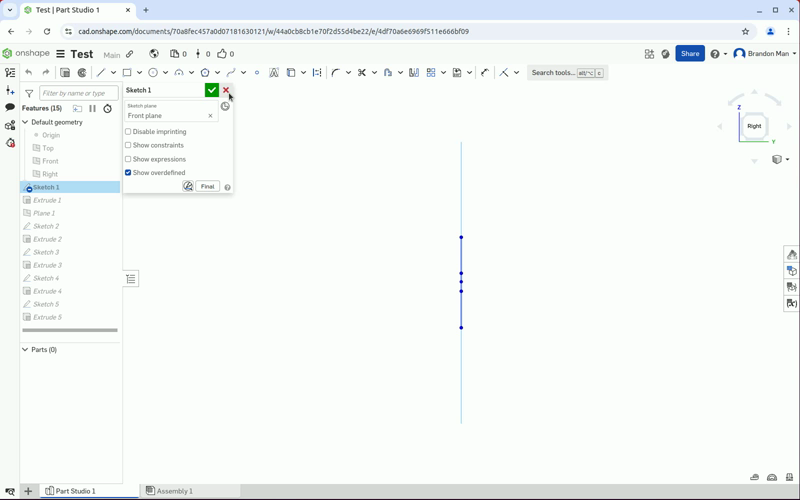
click(229, 92)
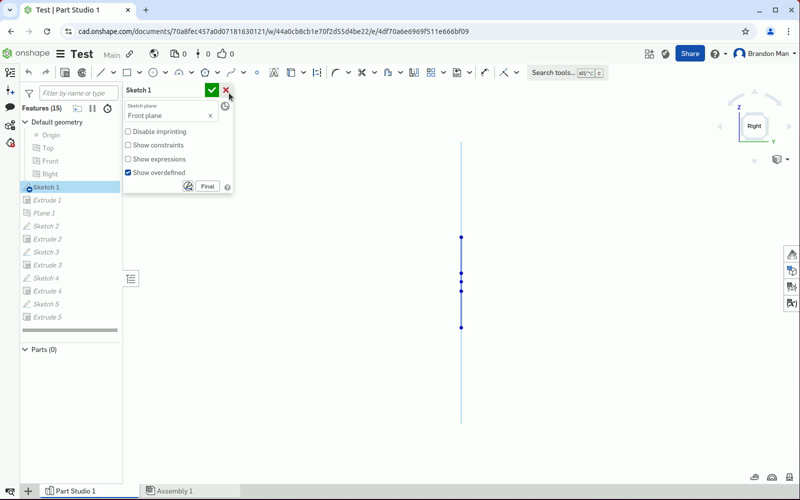
key(shift+s)
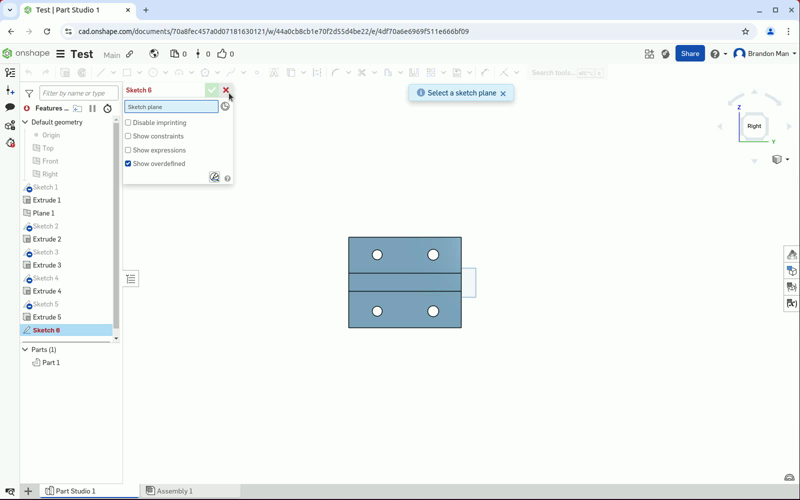
mouse_move(69, 215)
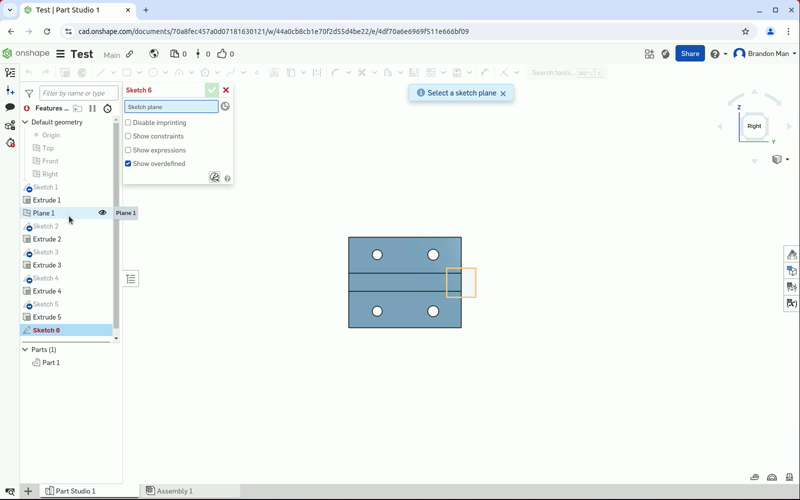
click(69, 215)
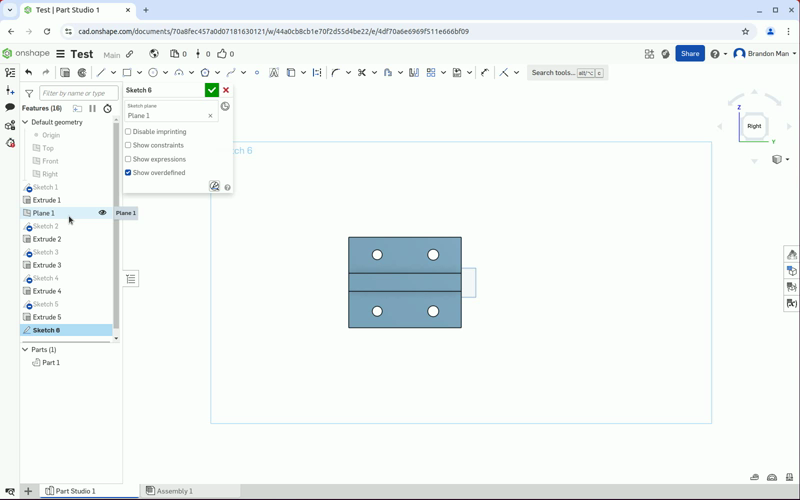
mouse_move(73, 352)
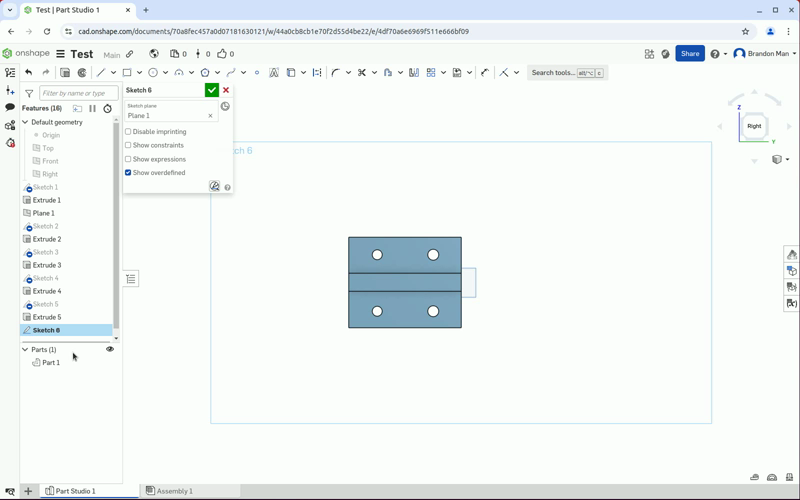
key(y)
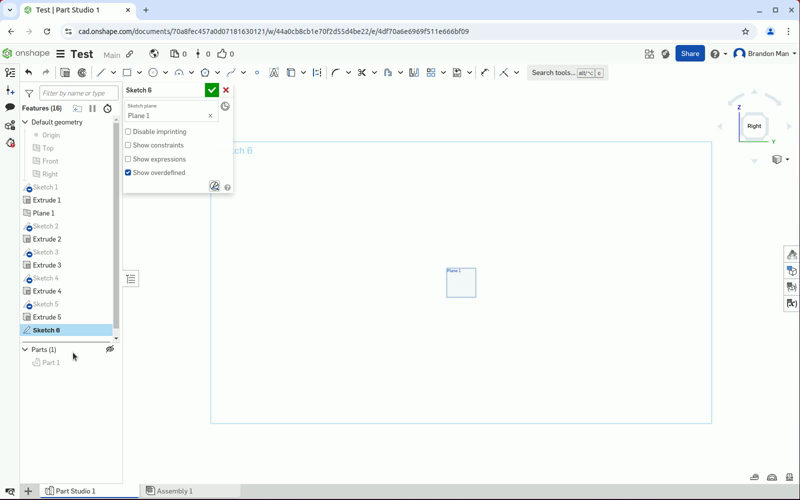
key(c)
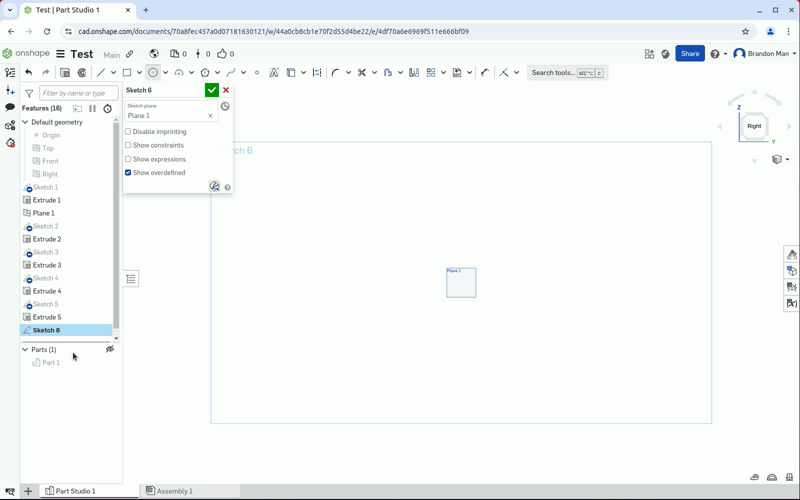
key_down(shift)
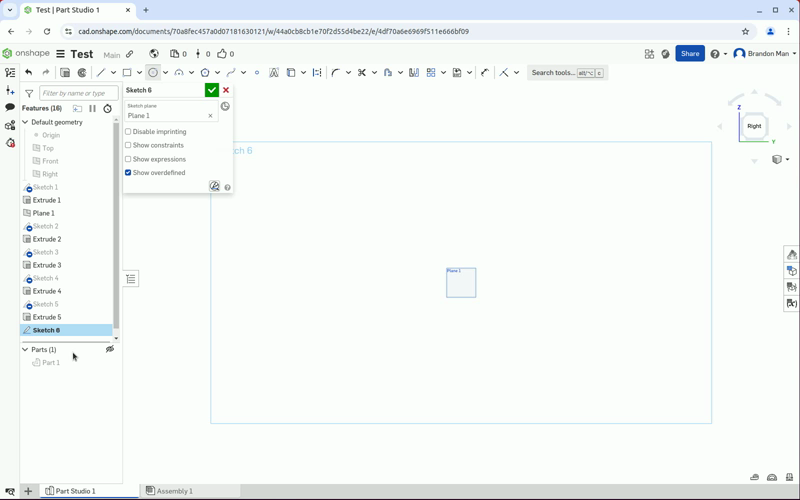
mouse_move(366, 243)
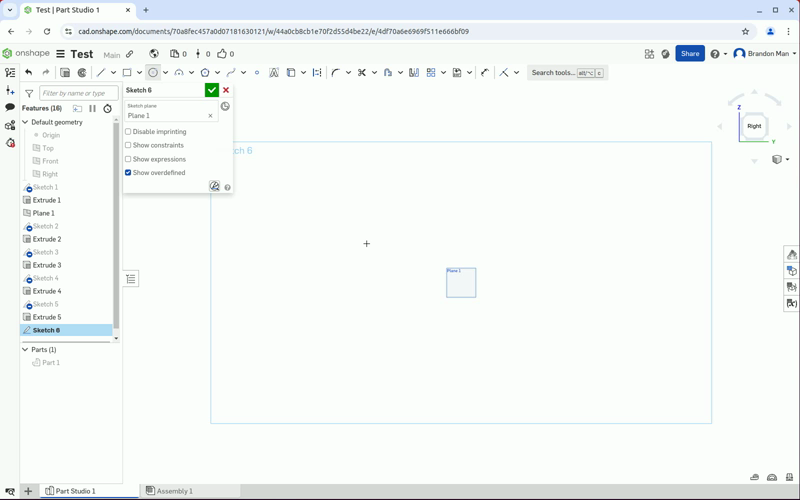
click(366, 243)
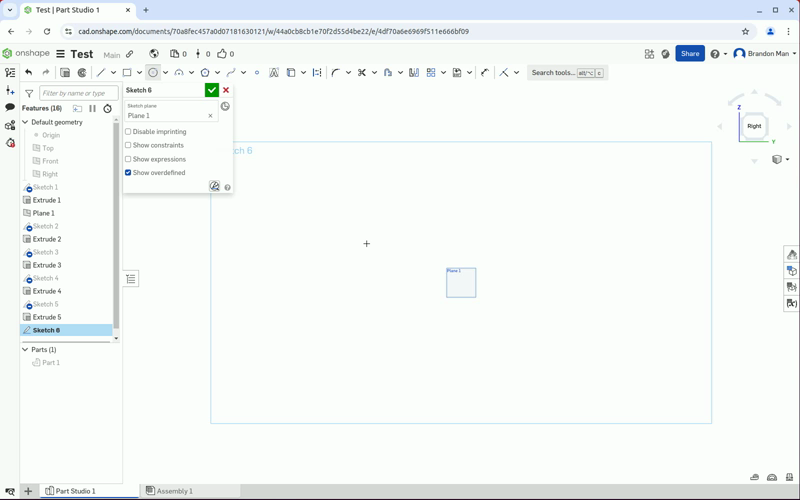
key_up(shift)
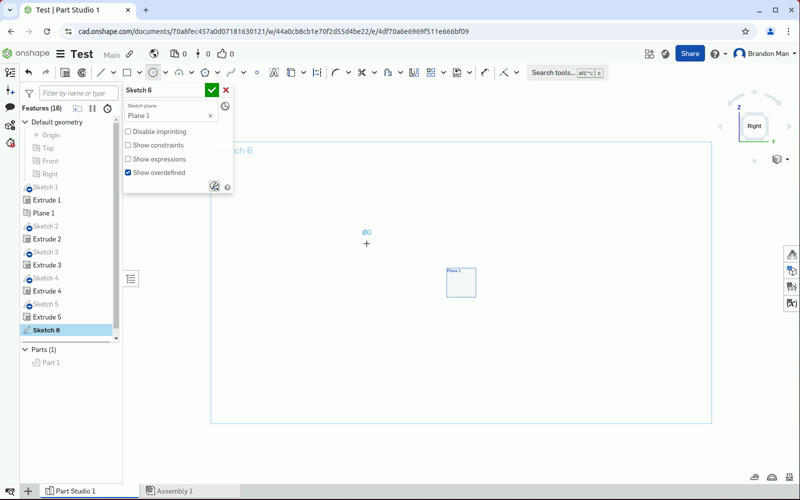
mouse_move(370, 243)
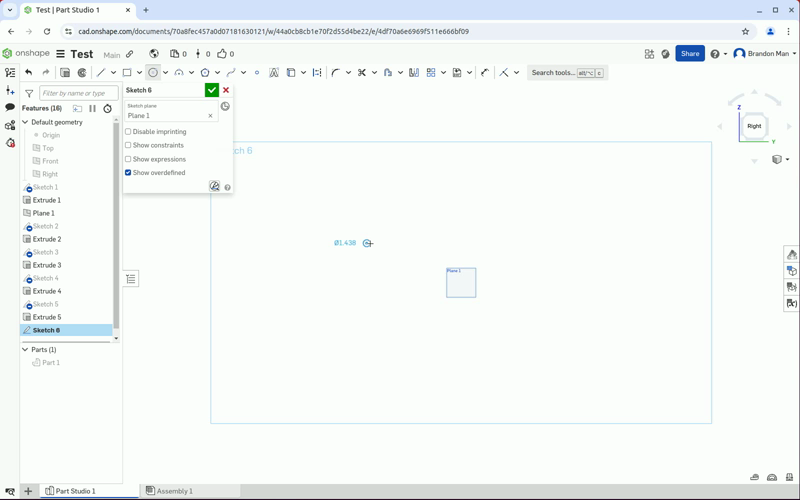
click(370, 243)
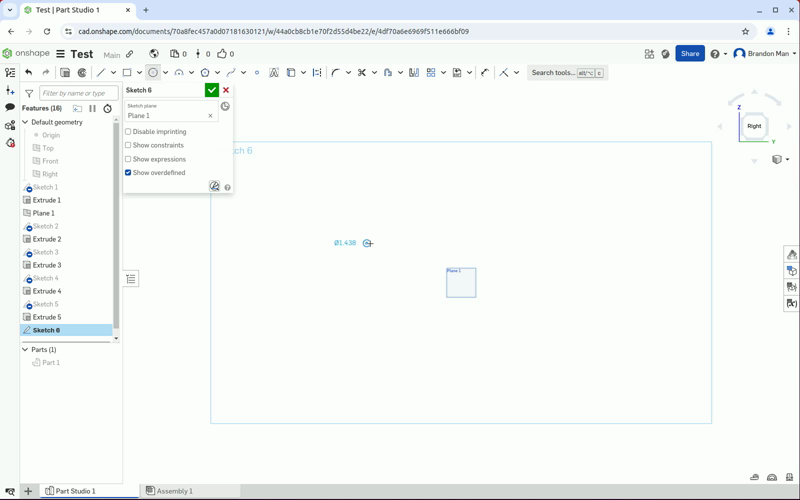
key(esc)
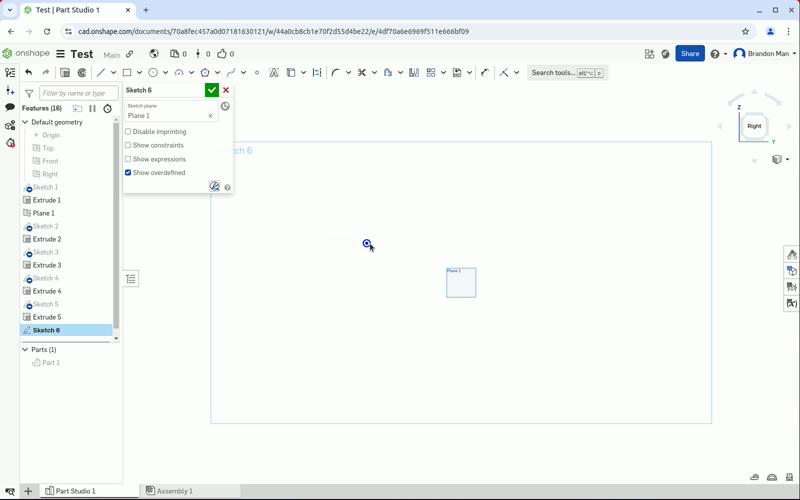
mouse_move(364, 240)
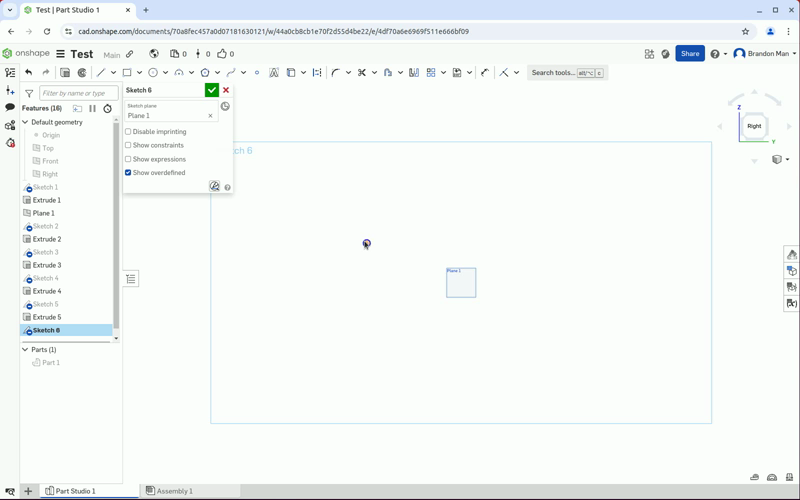
scroll(6)
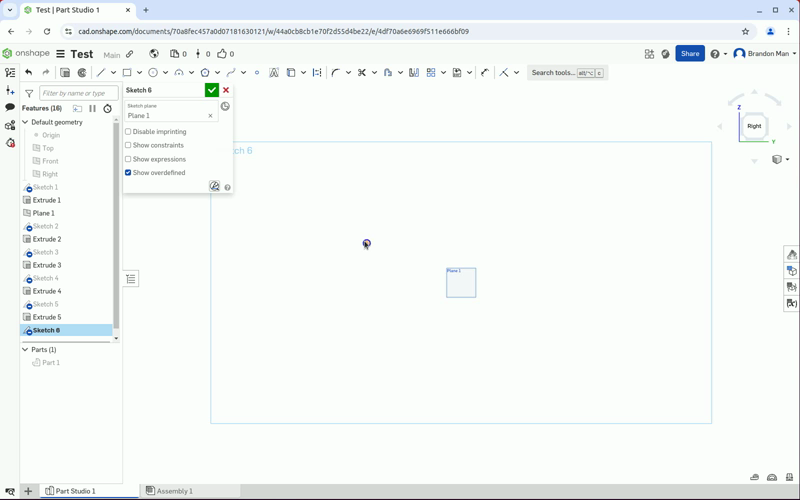
scroll(6)
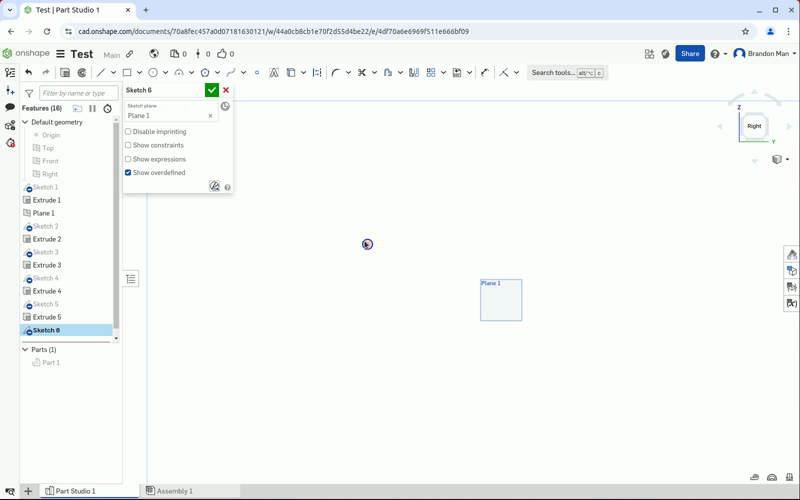
scroll(6)
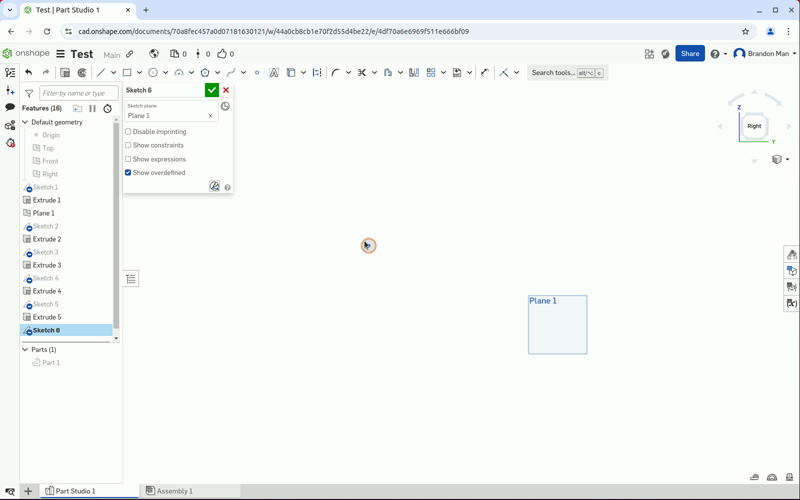
scroll(6)
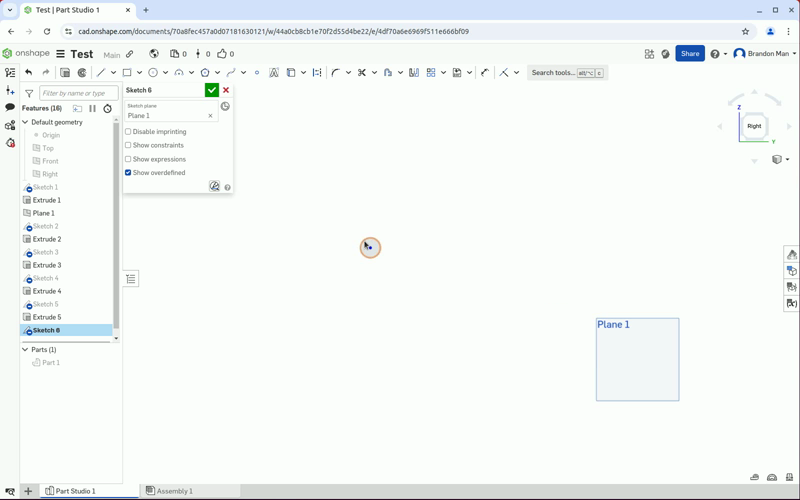
scroll(6)
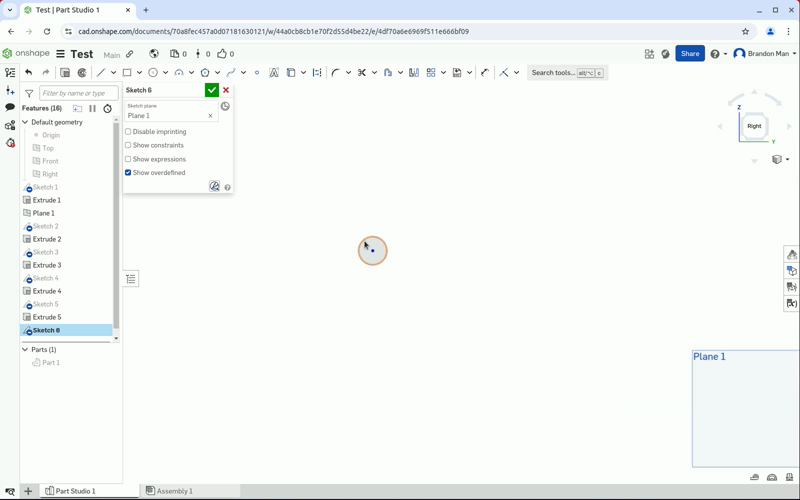
scroll(6)
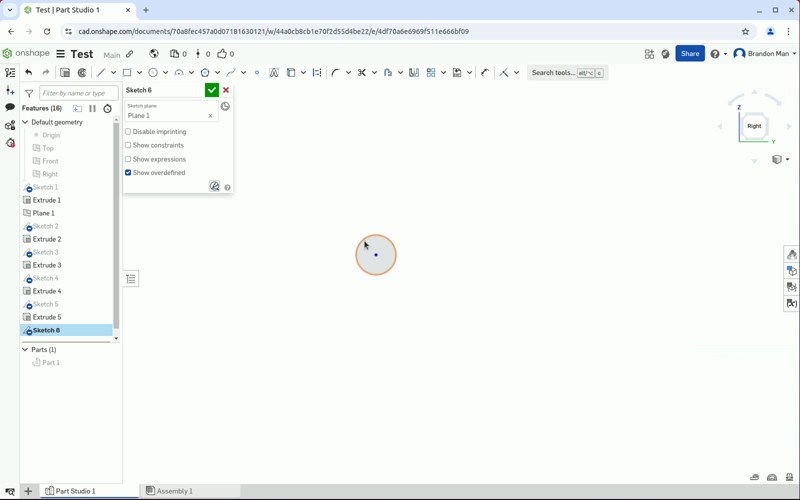
scroll(6)
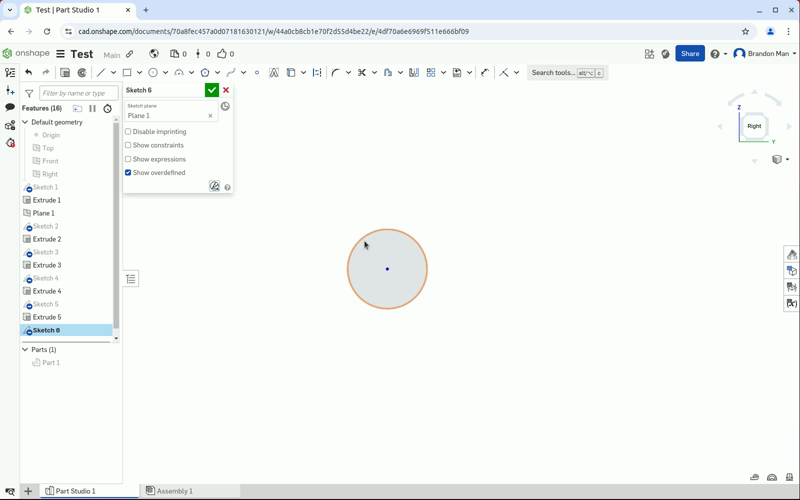
click(364, 240)
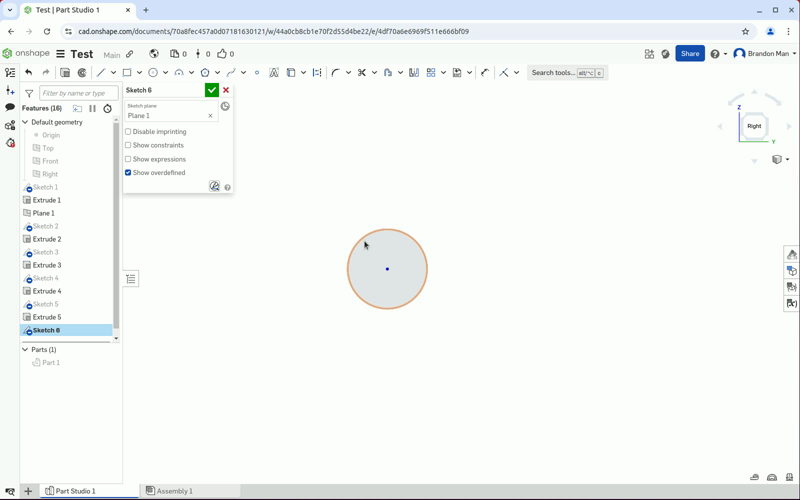
scroll(-6)
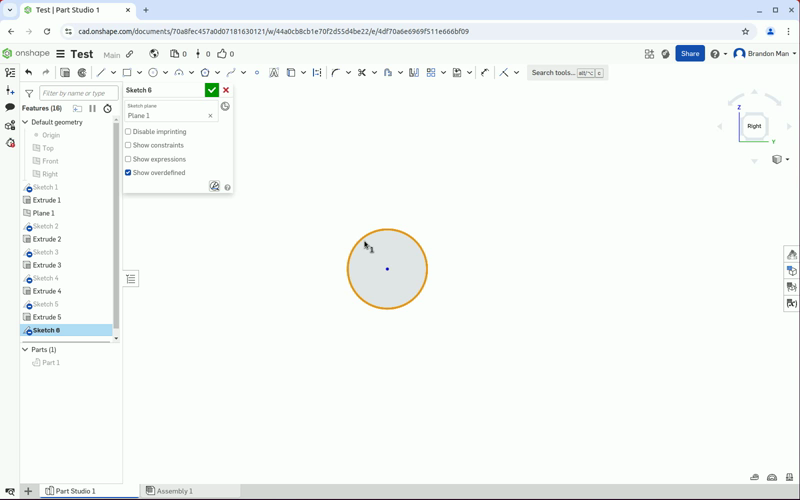
scroll(-6)
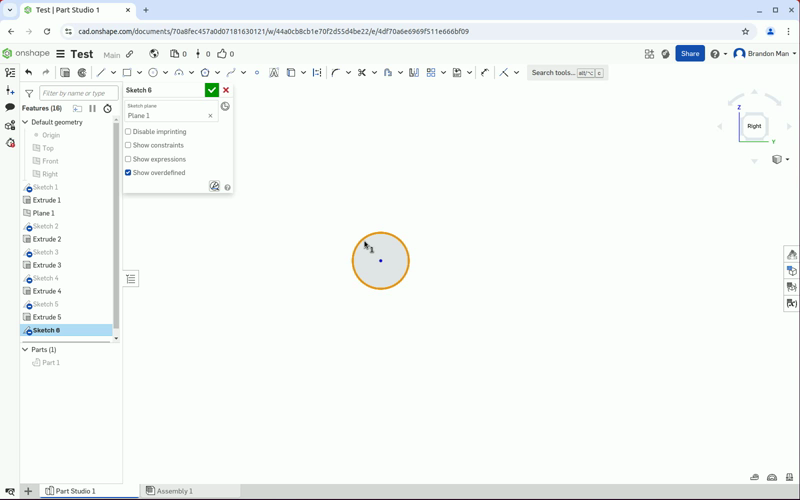
scroll(-6)
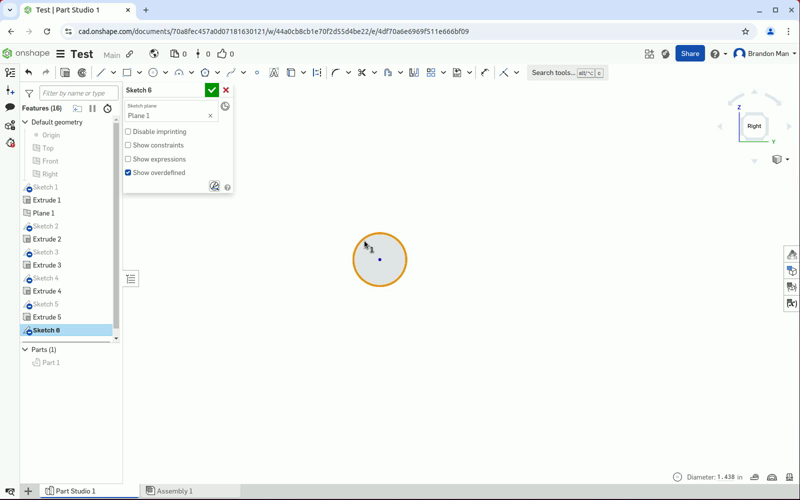
scroll(-6)
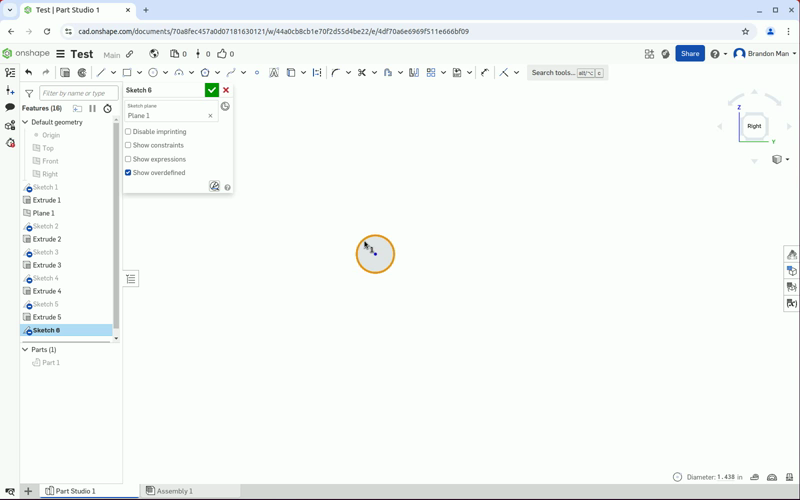
scroll(-6)
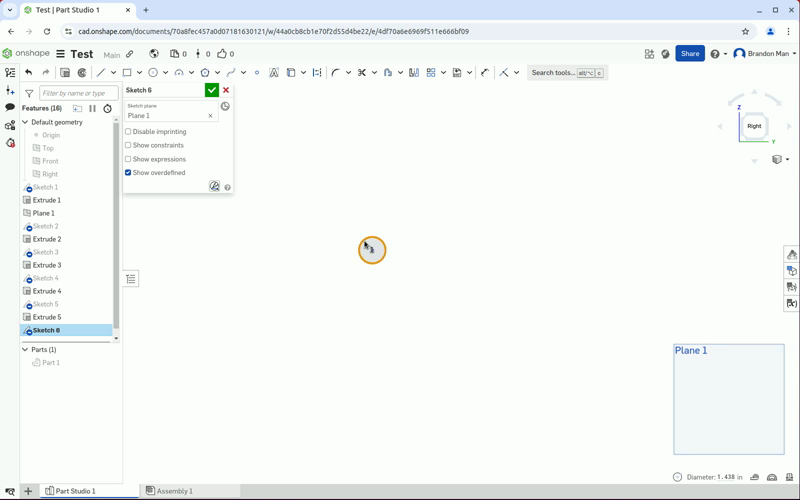
scroll(-6)
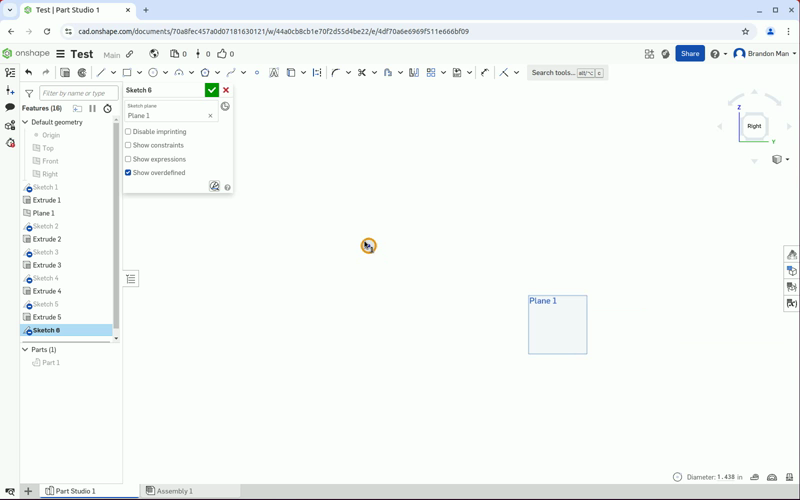
scroll(-6)
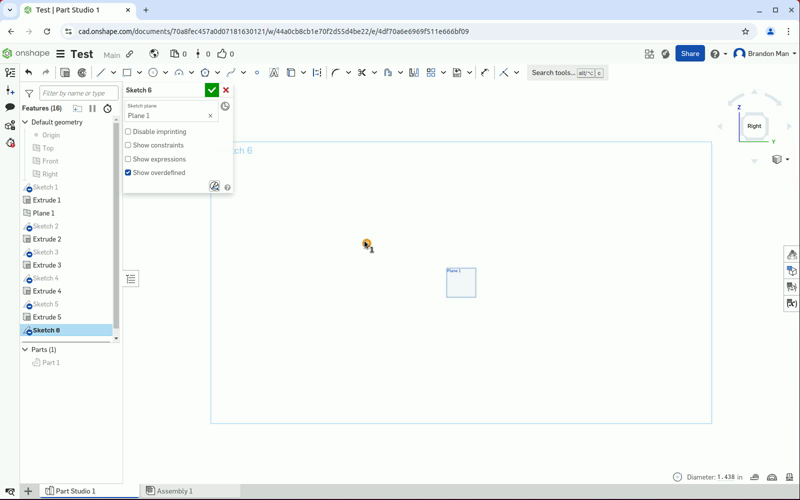
mouse_move(73, 352)
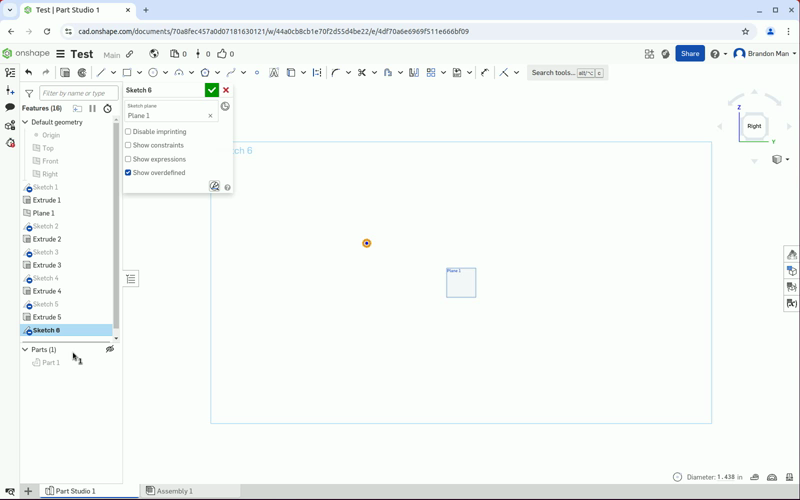
key(shift+y)
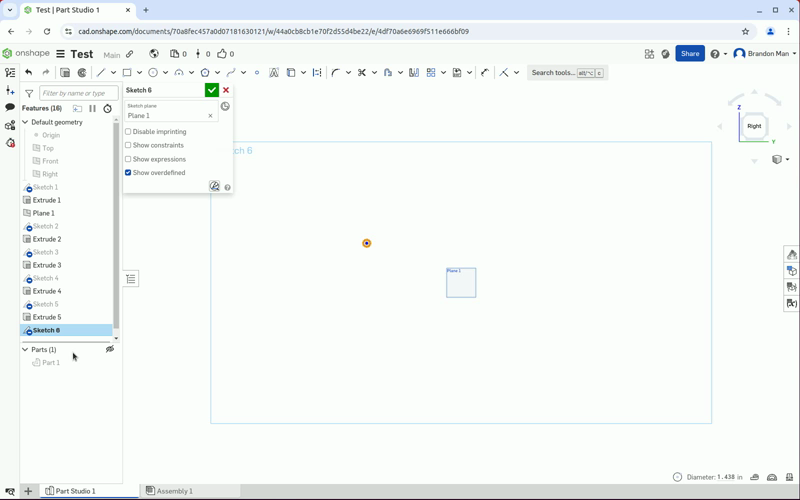
key(shift+e)
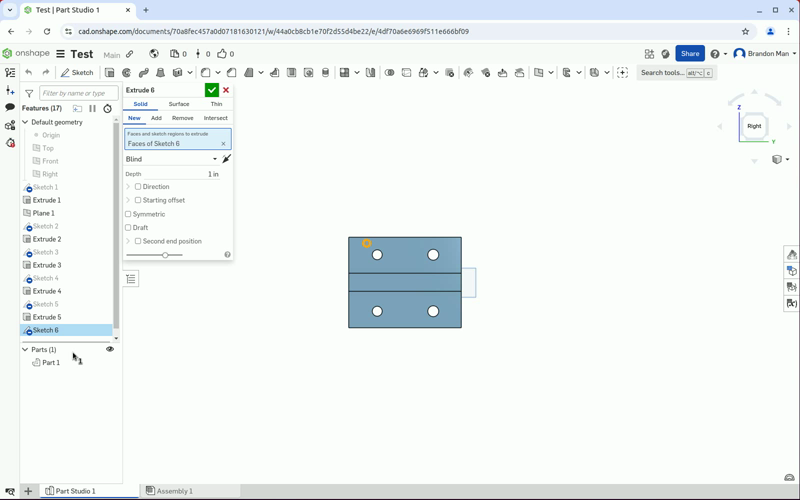
mouse_move(143, 106)
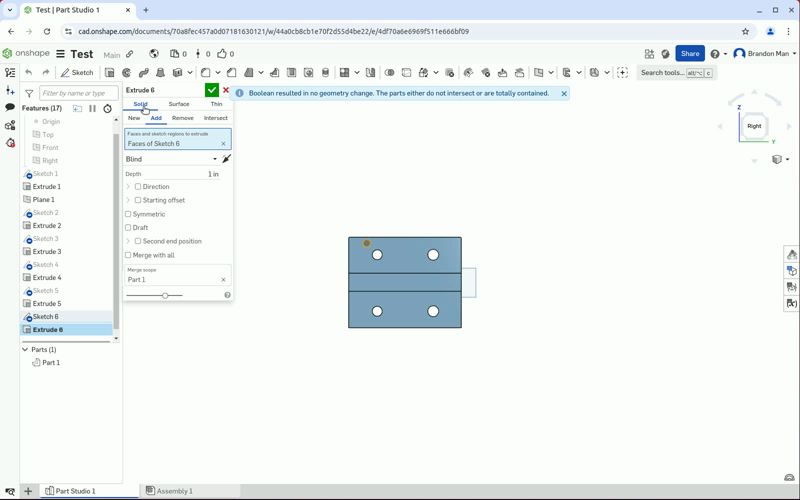
click(143, 106)
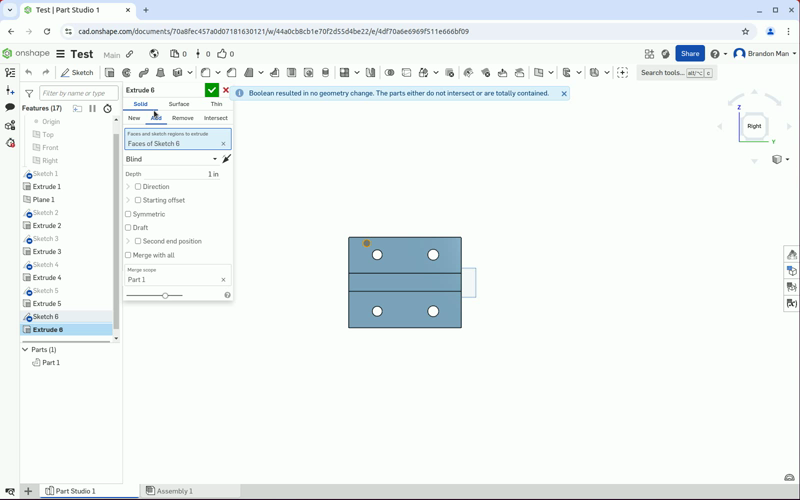
mouse_move(186, 120)
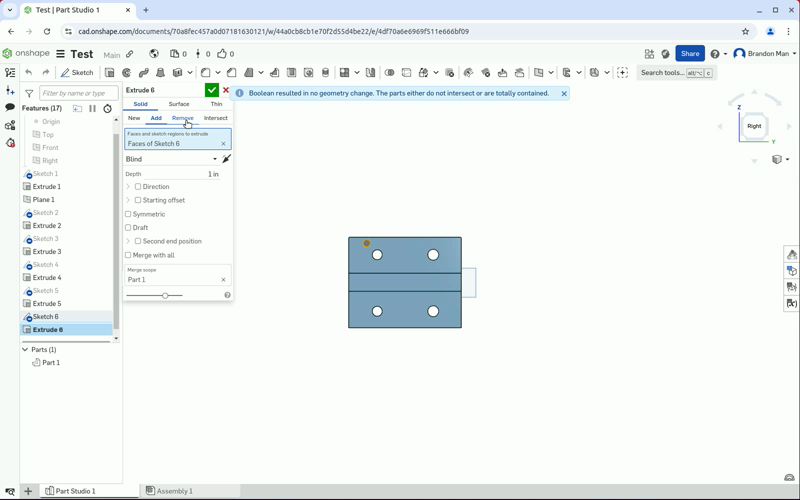
click(186, 120)
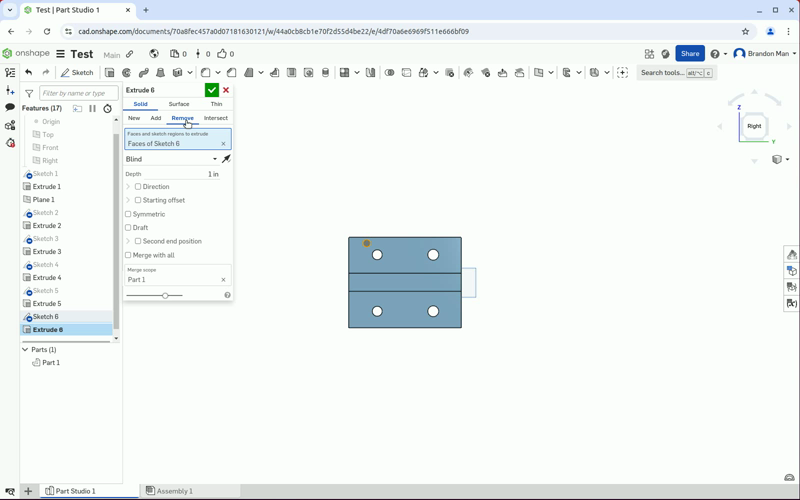
key(tab, 4)
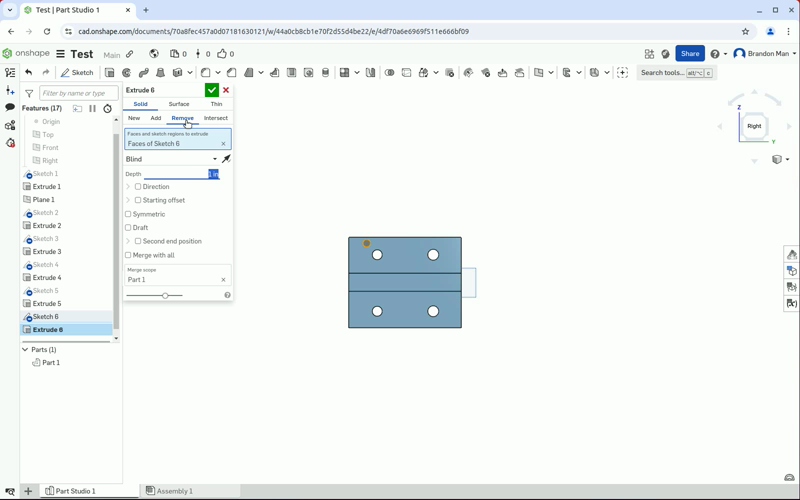
text(23.108)
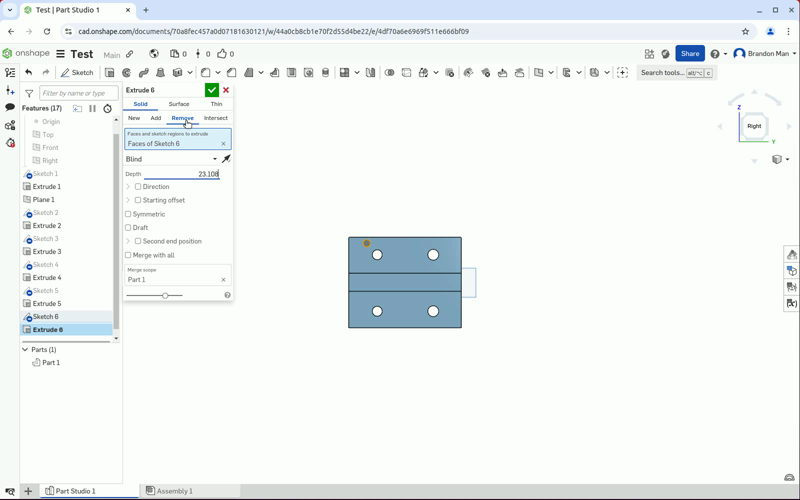
key(tab, 3)
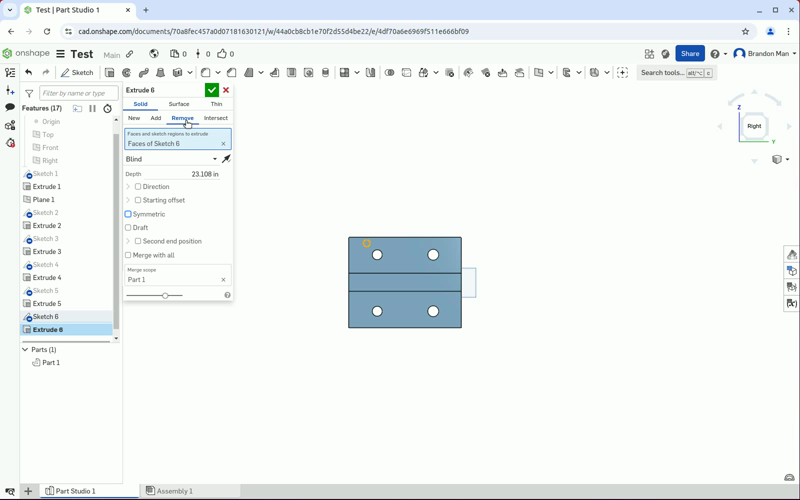
key(space)
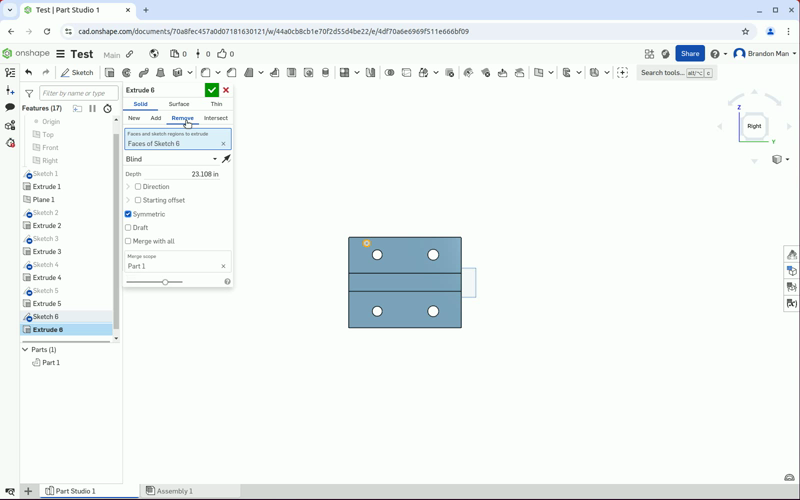
key(tab, 2)
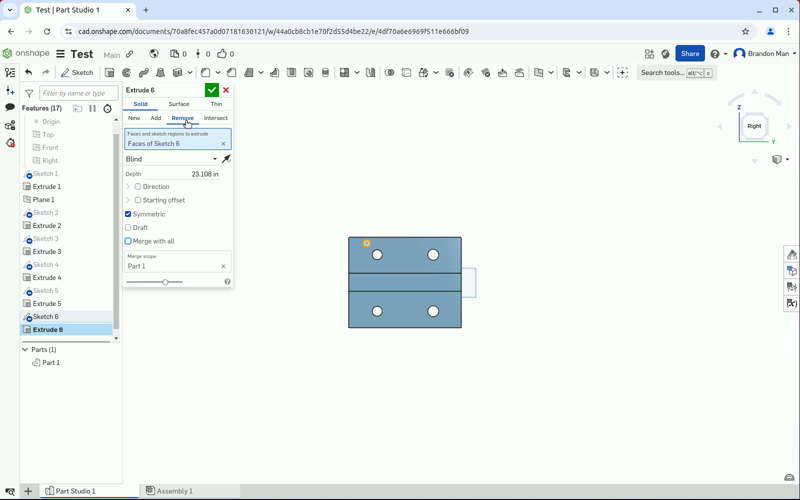
key(space)
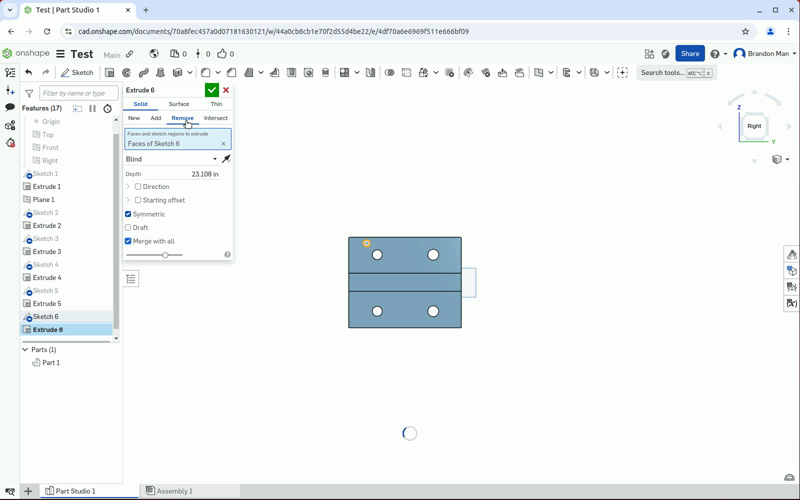
key(enter)
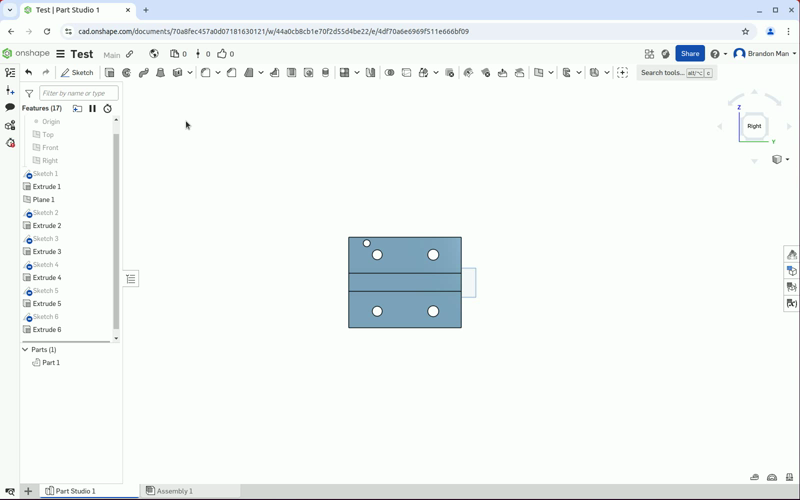
key(shift+h)
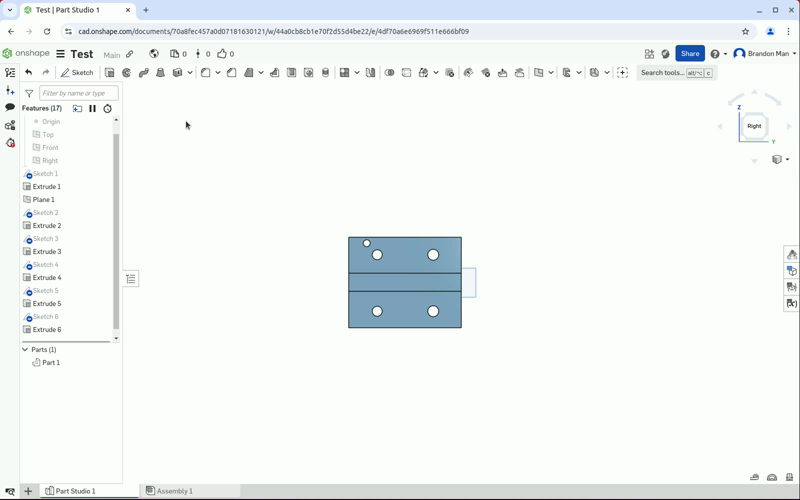
key(shift+h)
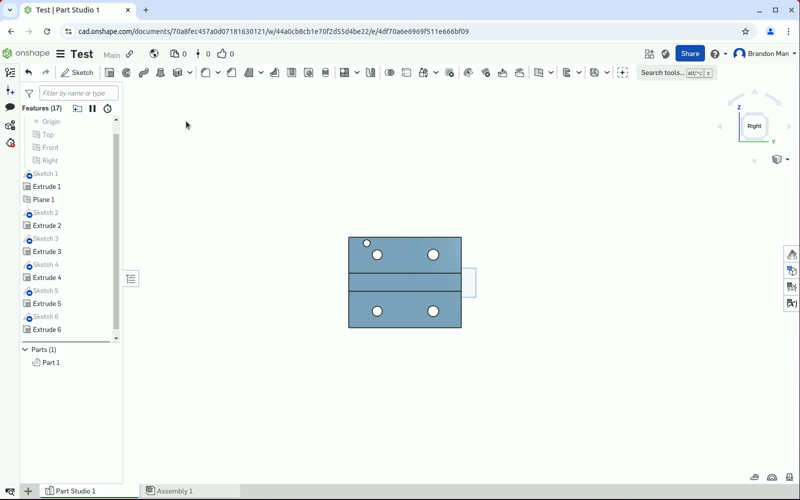
mouse_move(69, 176)
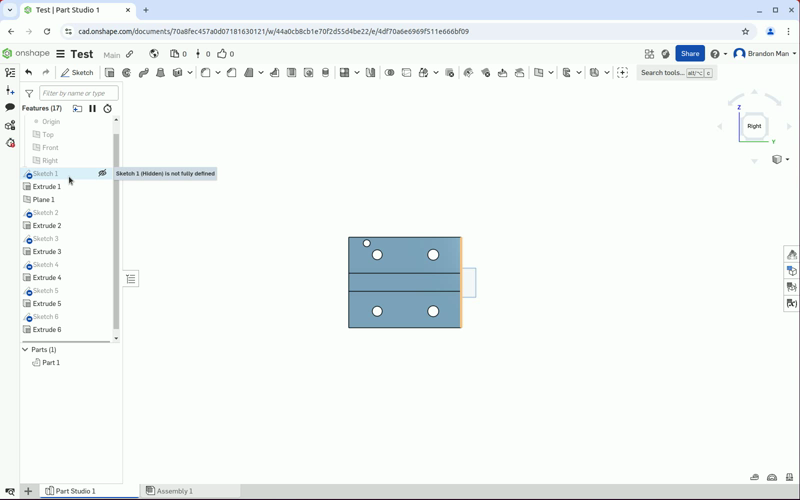
click(69, 176)
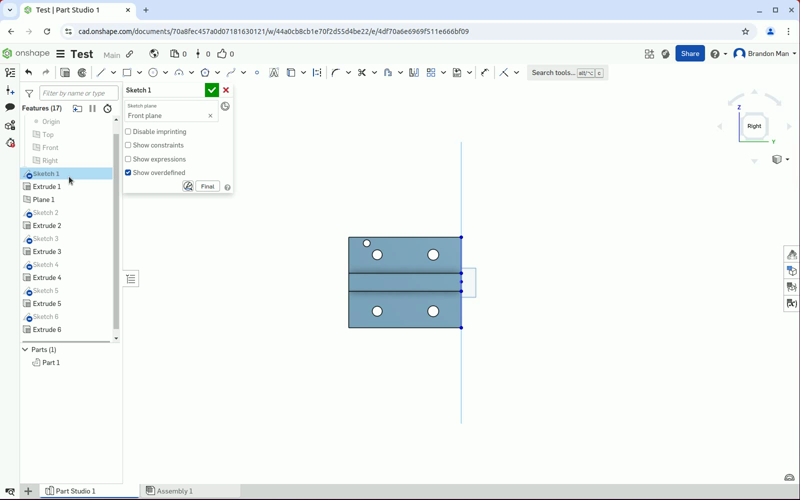
mouse_move(229, 92)
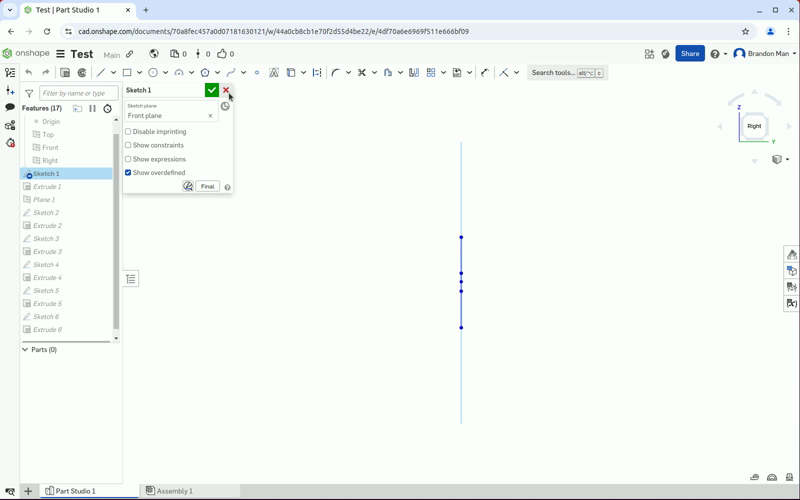
click(229, 92)
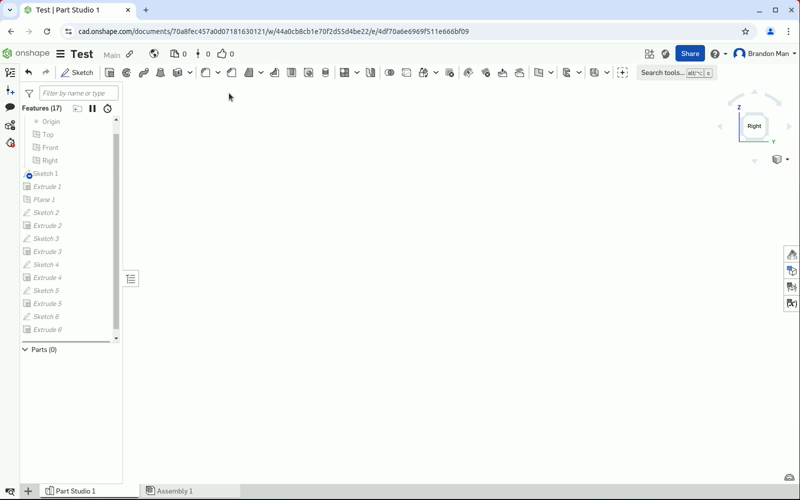
key(shift+s)
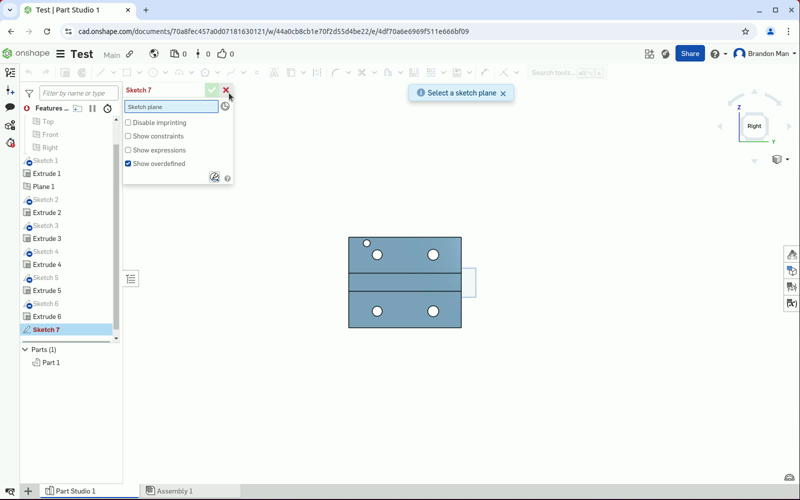
mouse_move(69, 189)
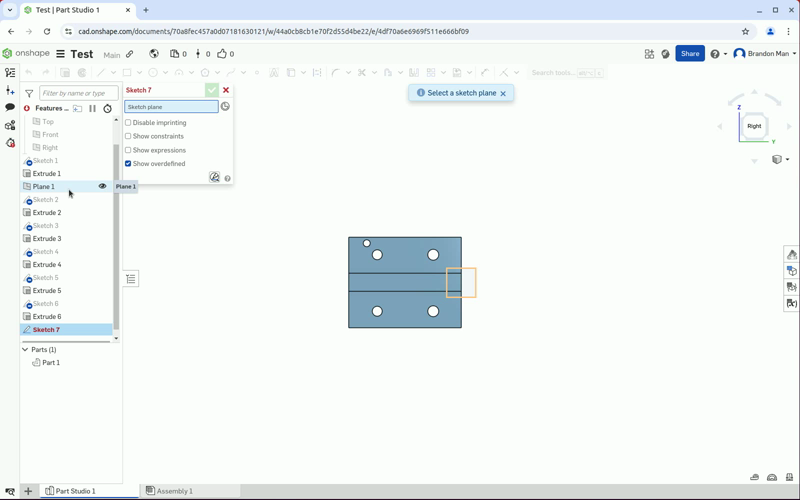
click(69, 189)
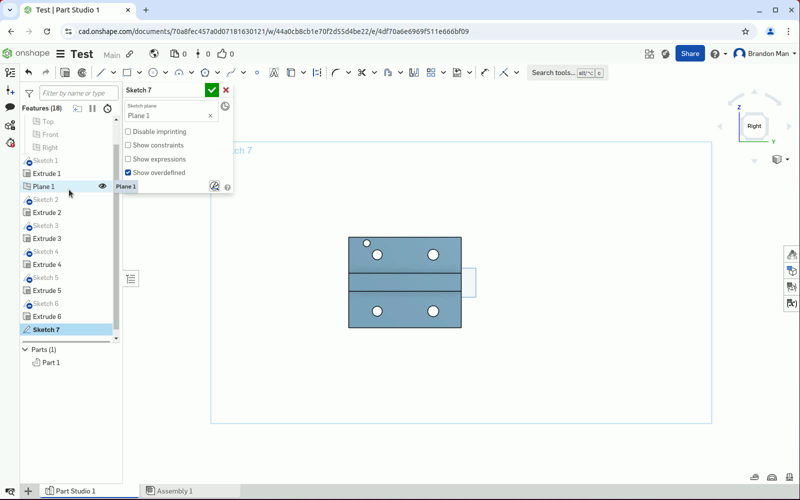
mouse_move(73, 352)
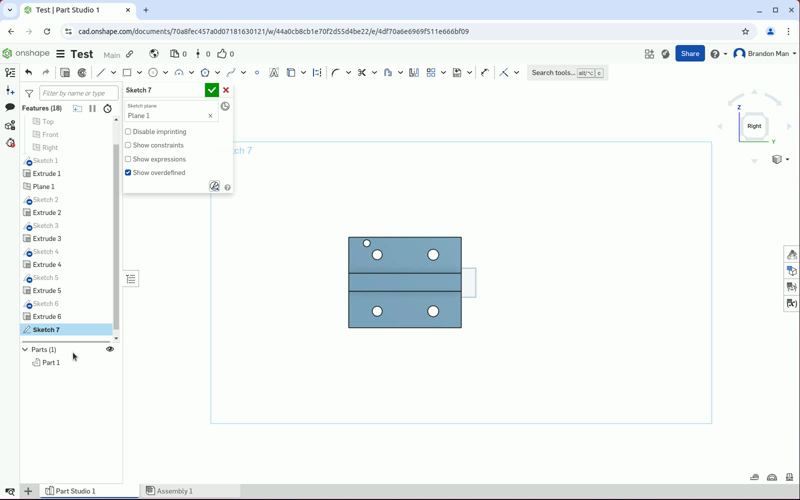
key(y)
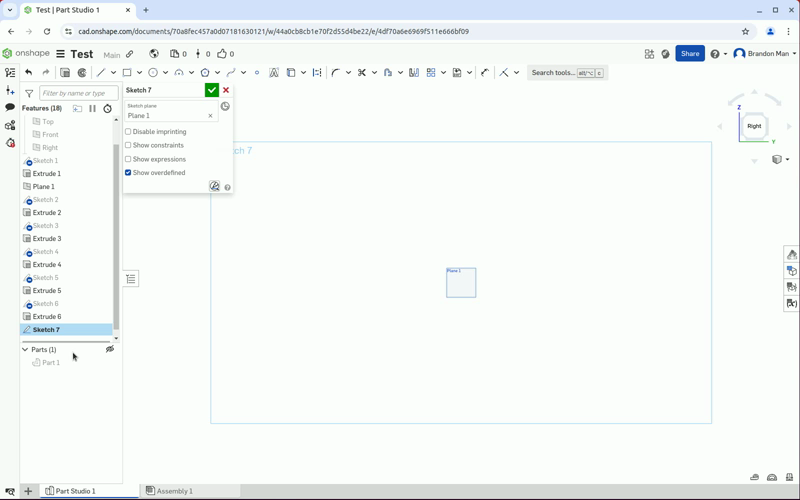
key(c)
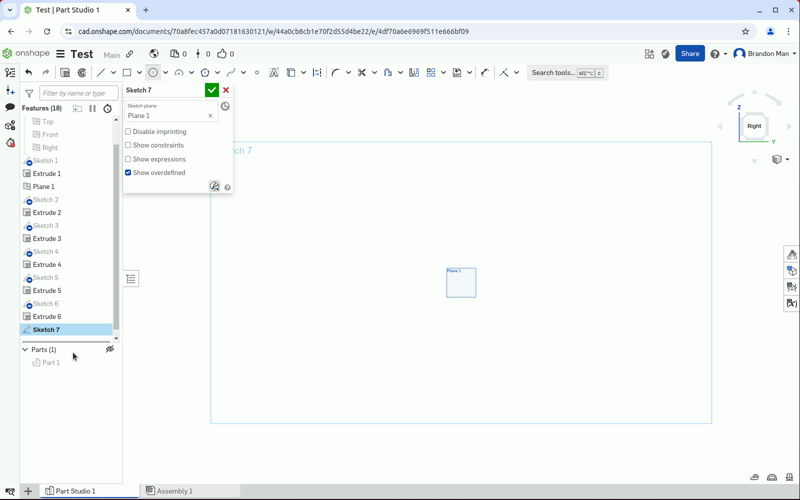
key_down(shift)
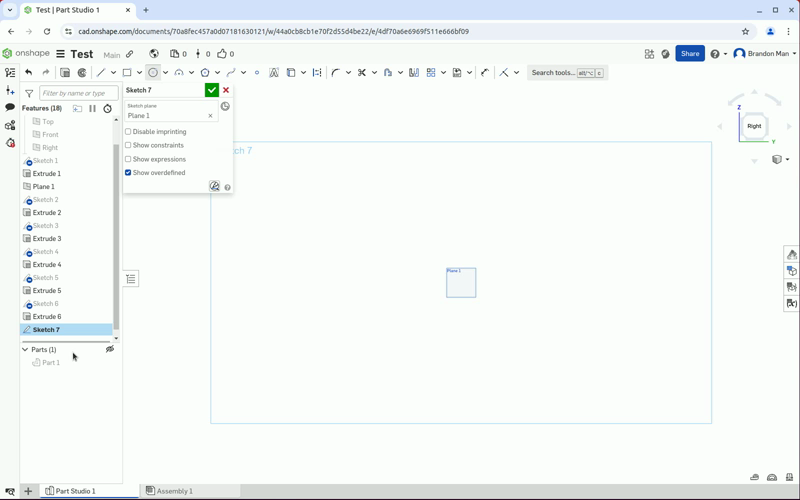
mouse_move(444, 243)
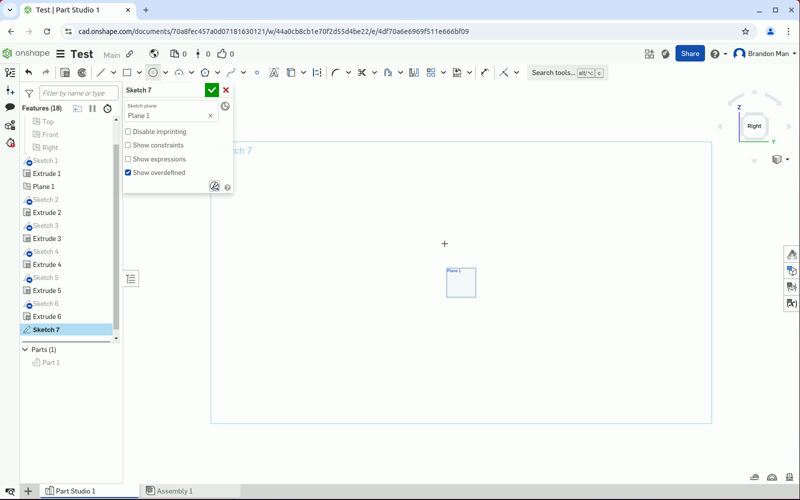
click(444, 243)
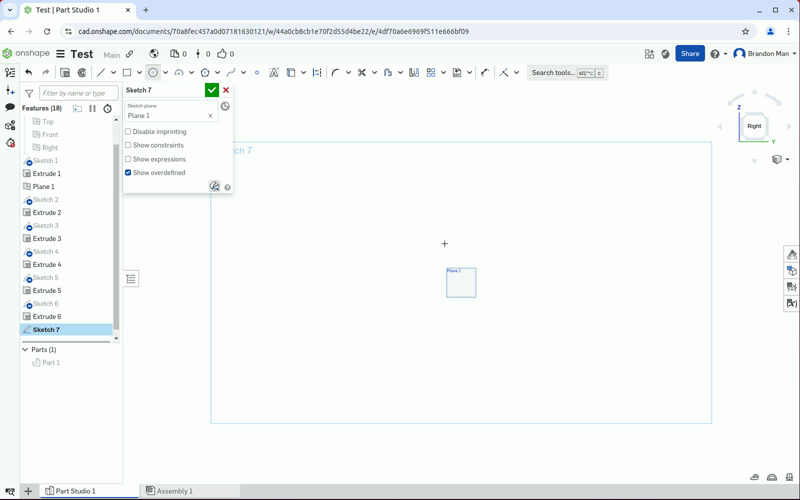
key_up(shift)
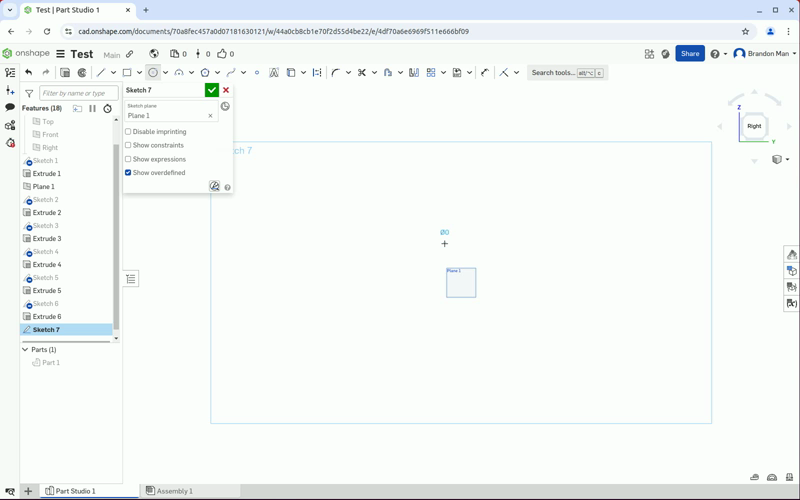
mouse_move(448, 243)
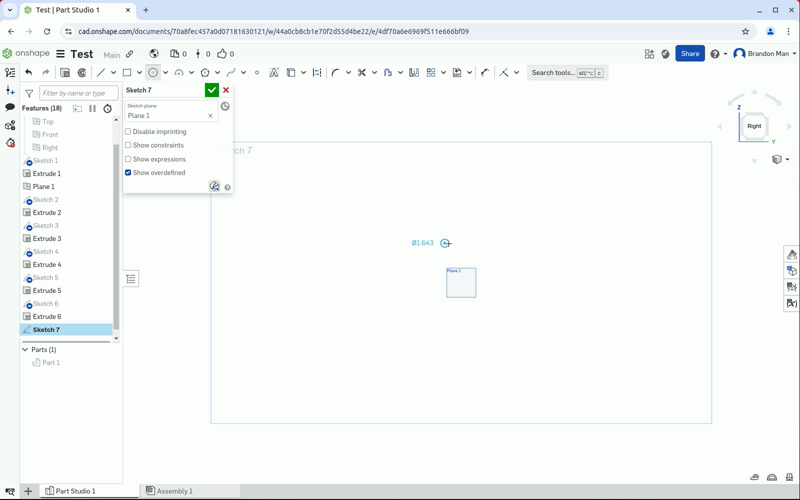
click(448, 243)
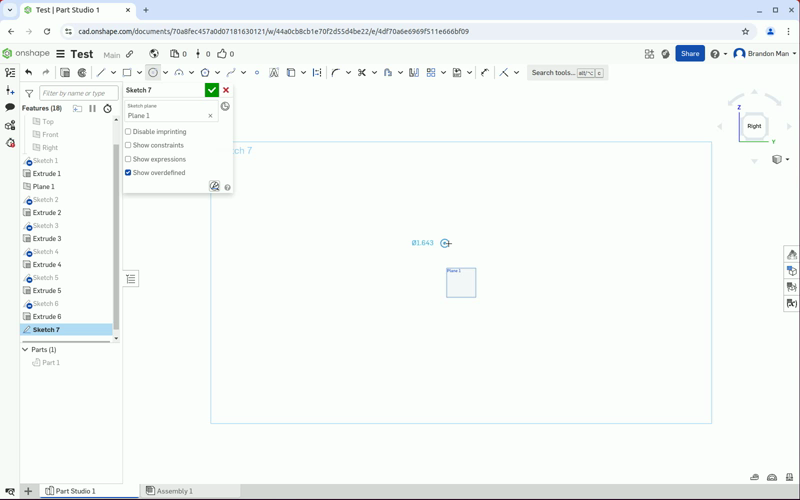
key(esc)
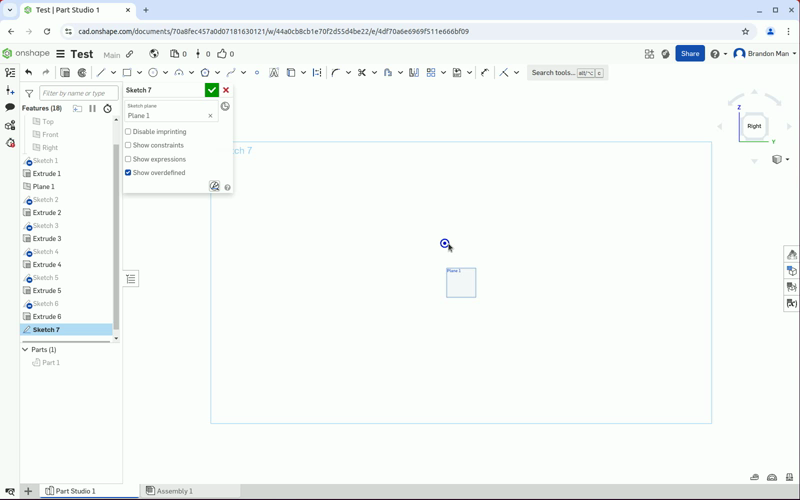
mouse_move(443, 245)
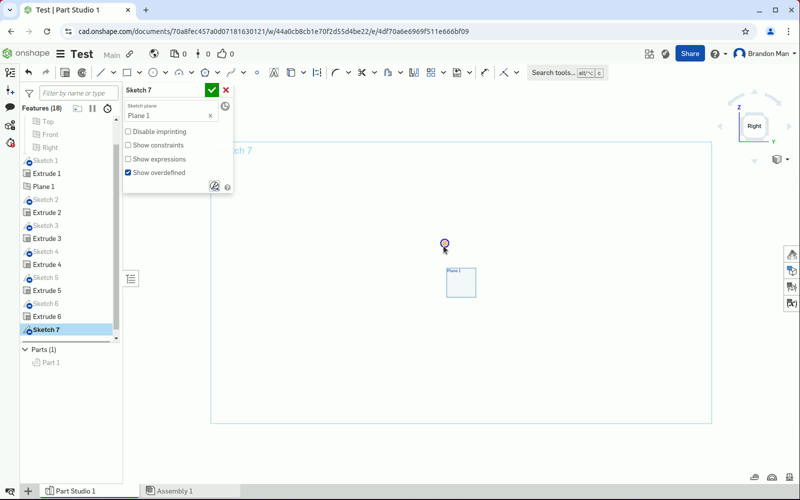
scroll(6)
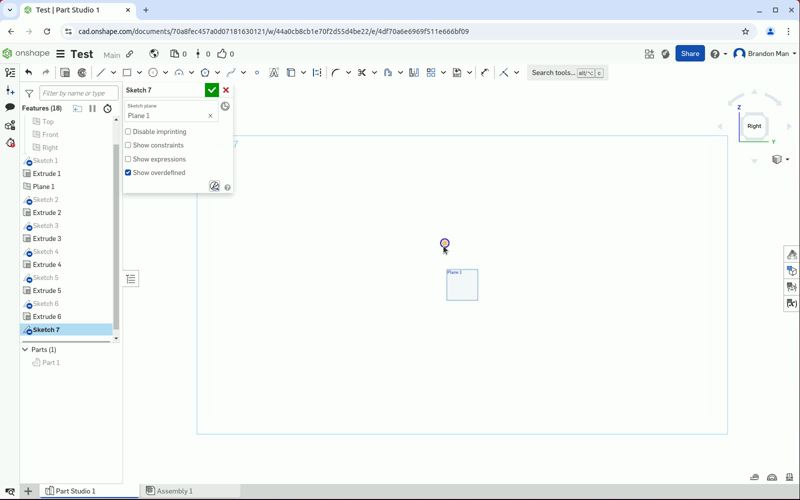
scroll(6)
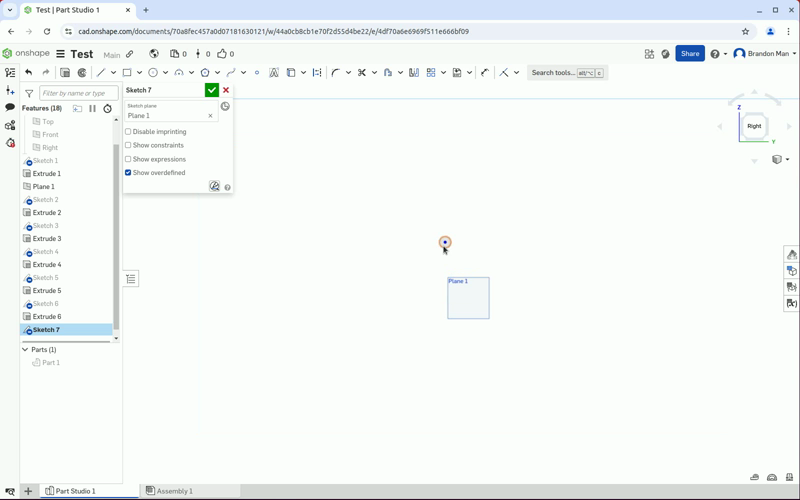
scroll(6)
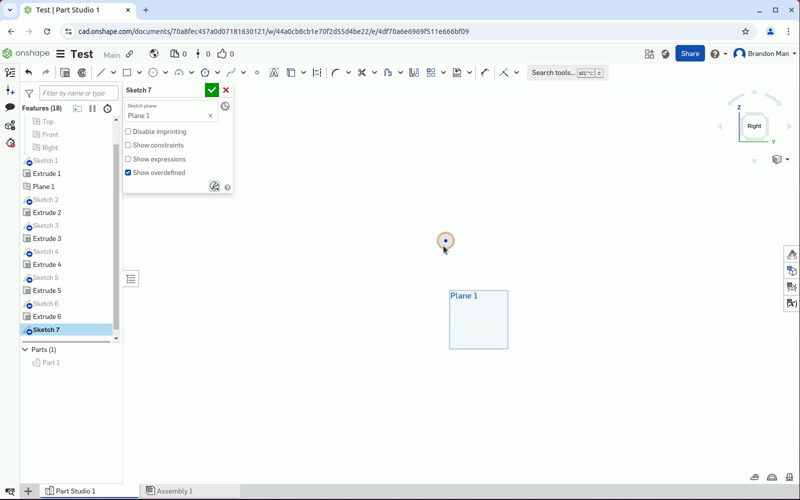
scroll(6)
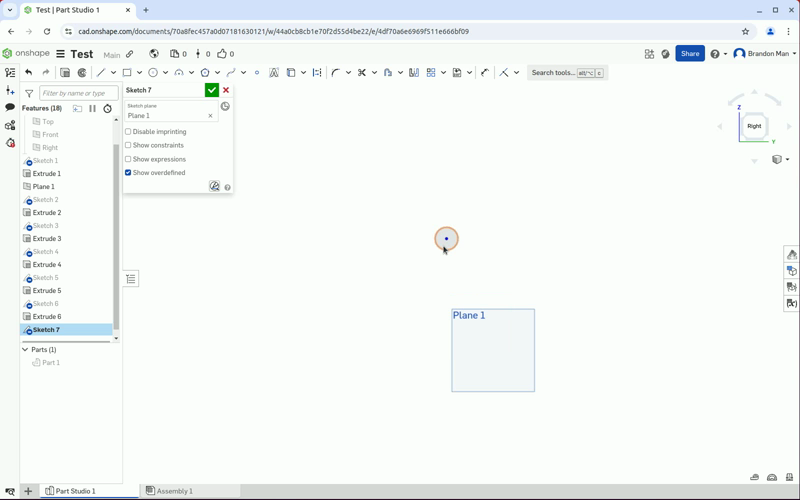
scroll(6)
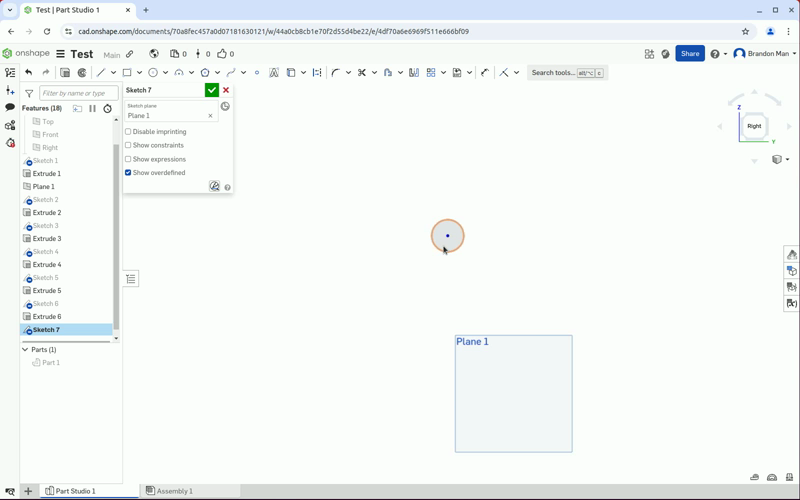
scroll(6)
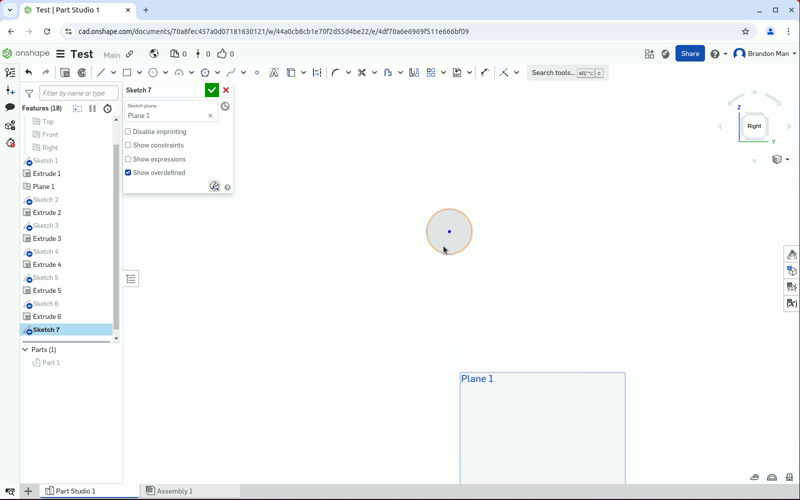
scroll(6)
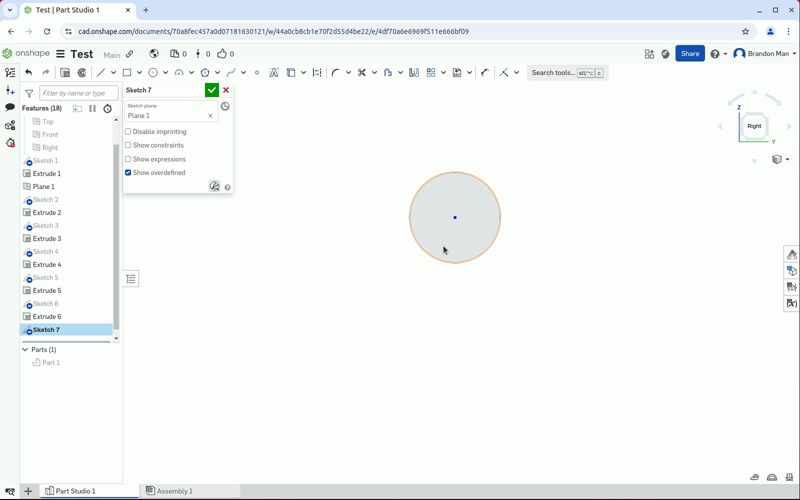
click(443, 245)
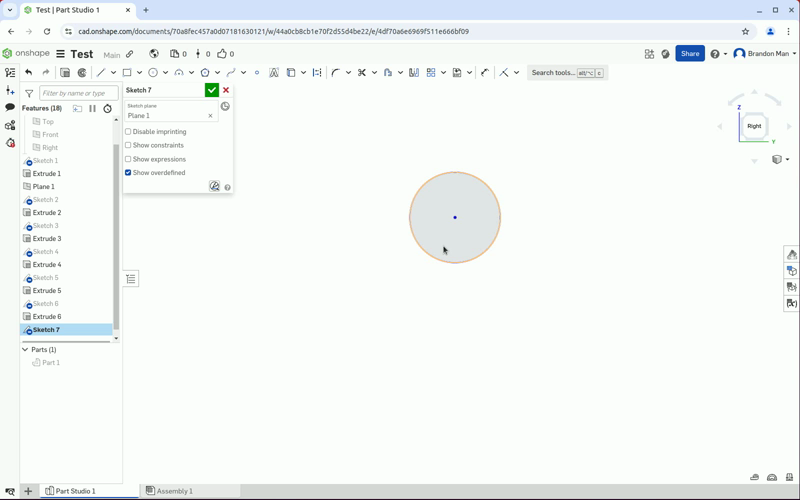
scroll(-6)
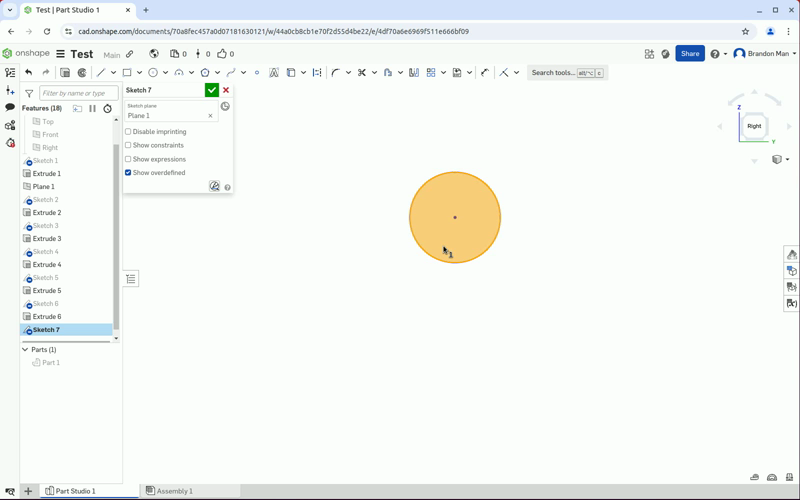
scroll(-6)
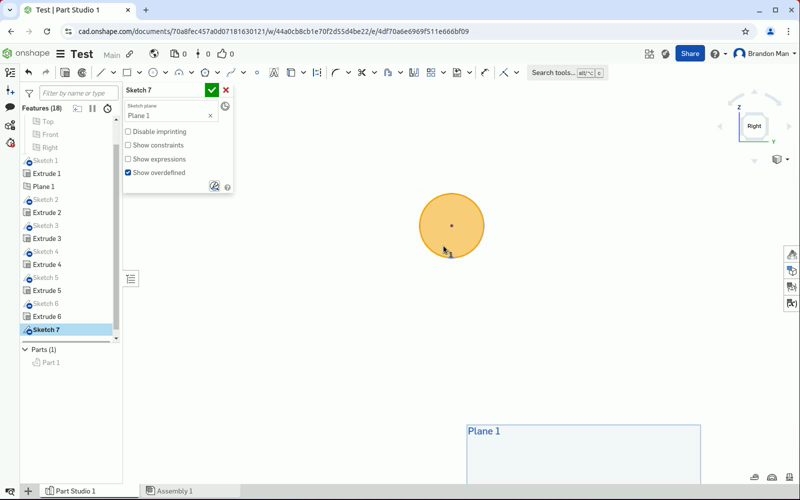
scroll(-6)
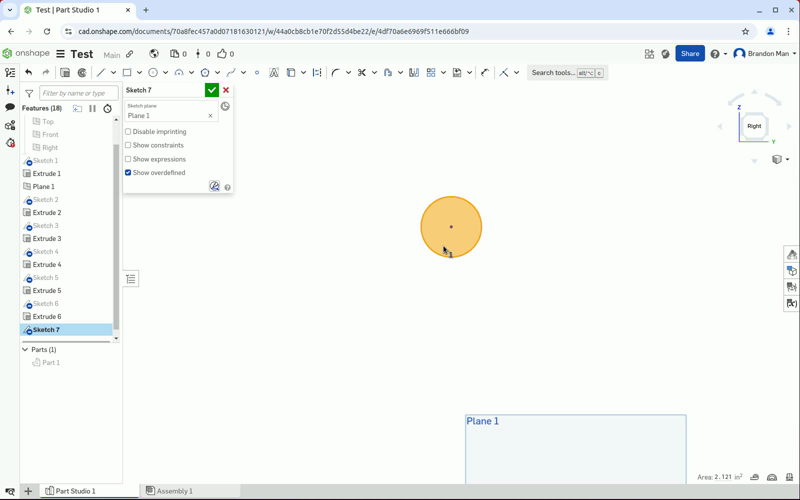
scroll(-6)
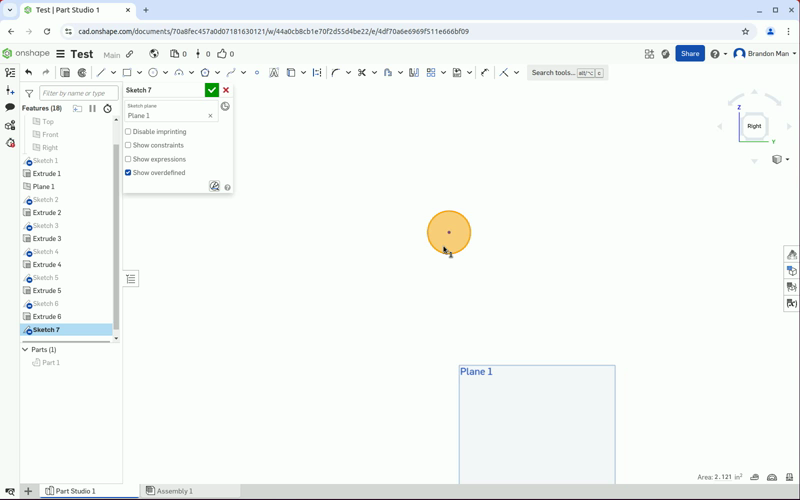
scroll(-6)
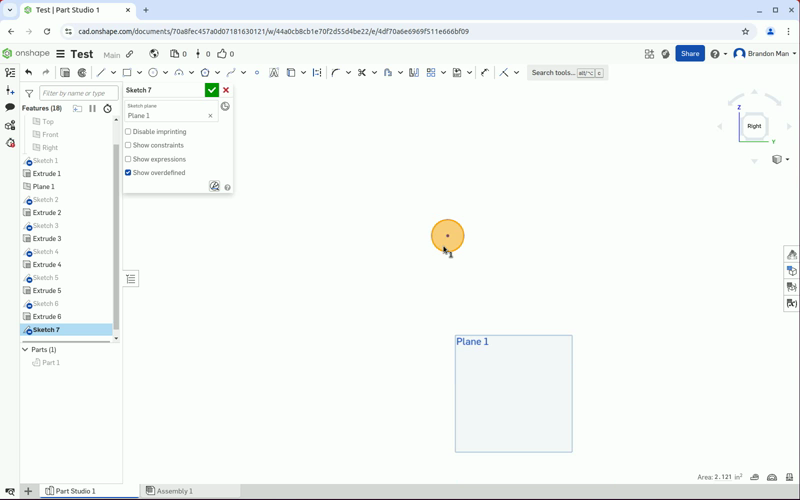
scroll(-6)
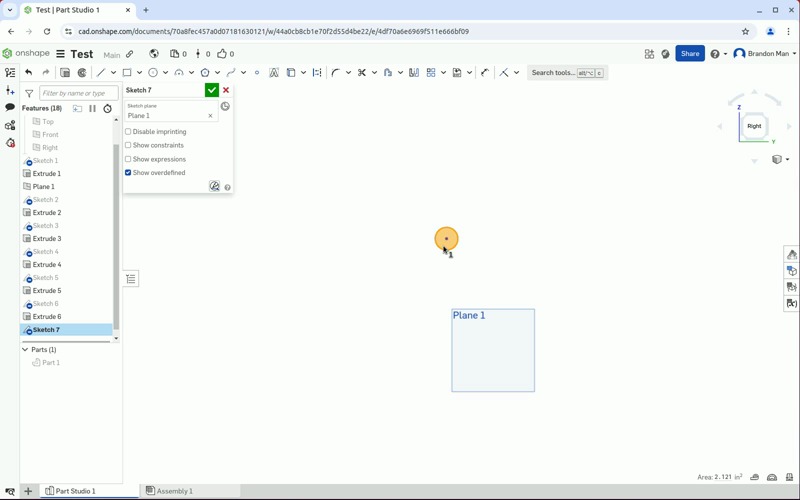
scroll(-6)
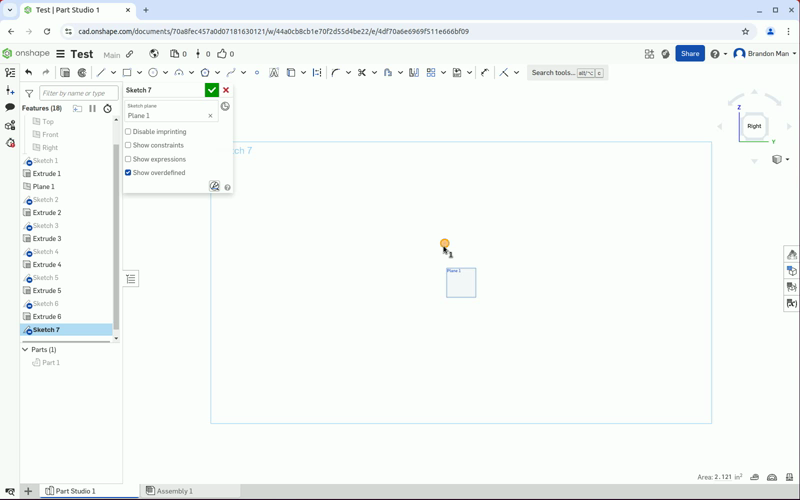
mouse_move(73, 352)
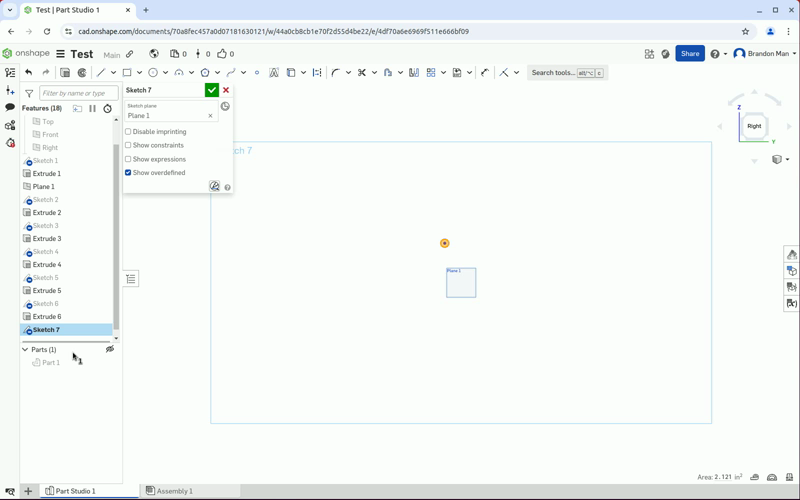
key(shift+y)
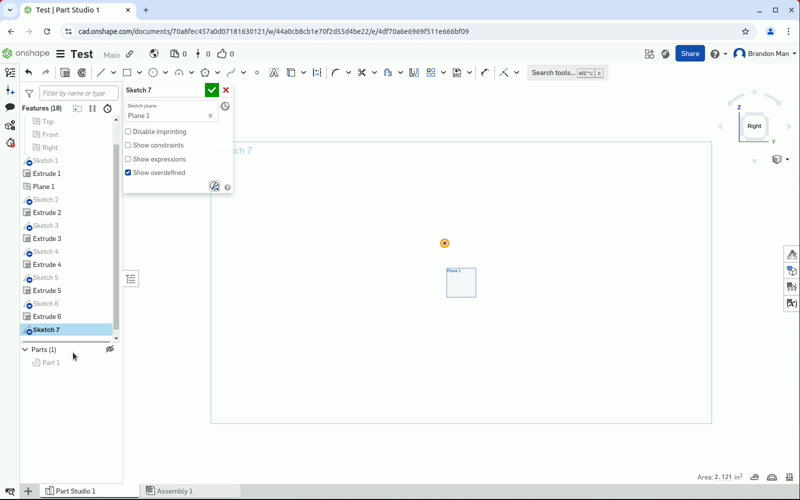
key(shift+e)
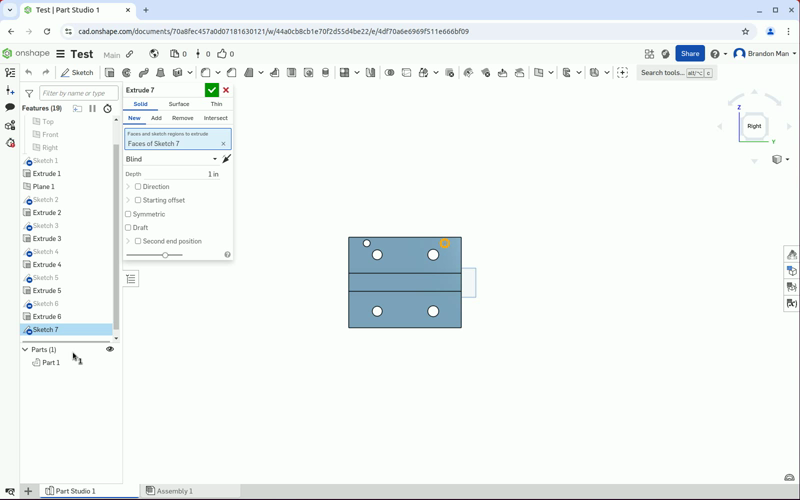
mouse_move(143, 106)
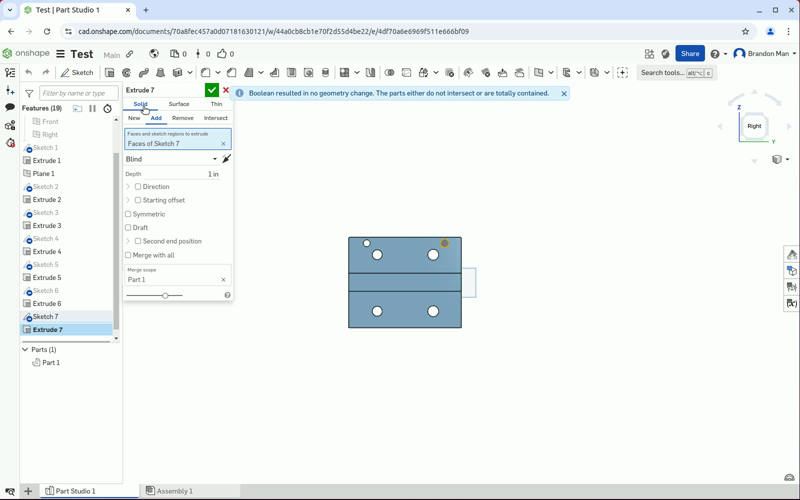
click(143, 106)
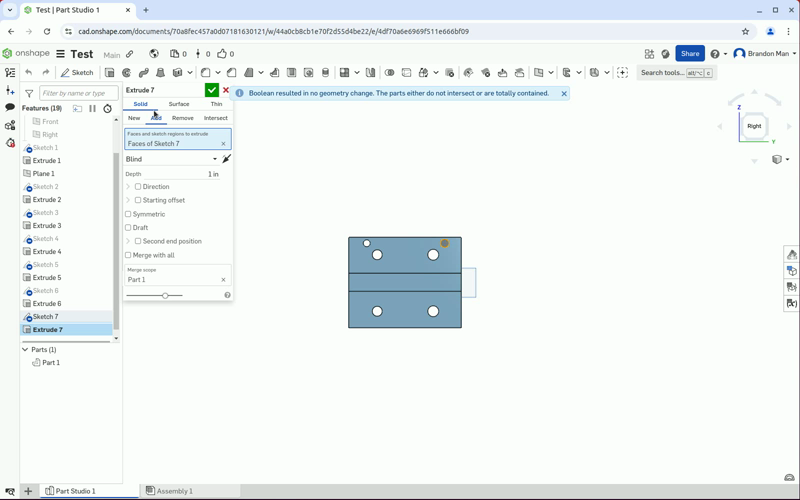
mouse_move(186, 120)
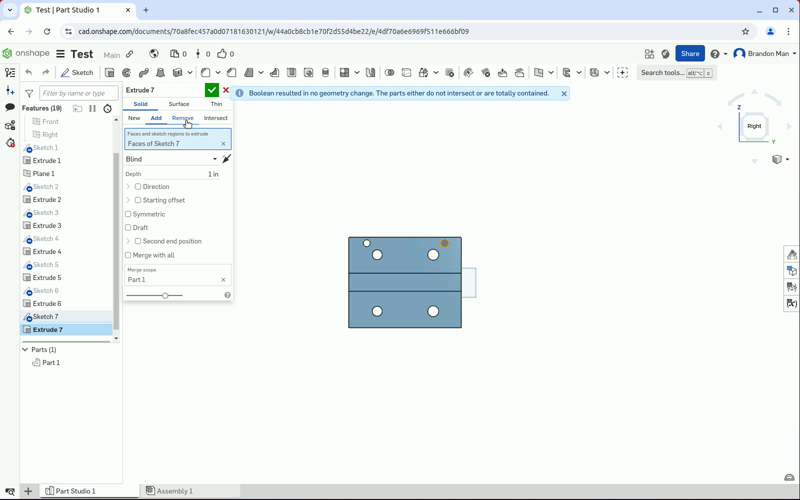
click(186, 120)
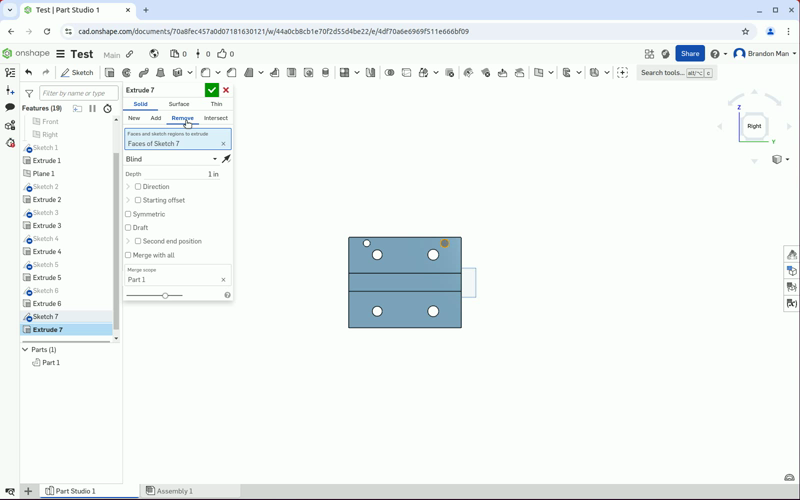
key(tab, 4)
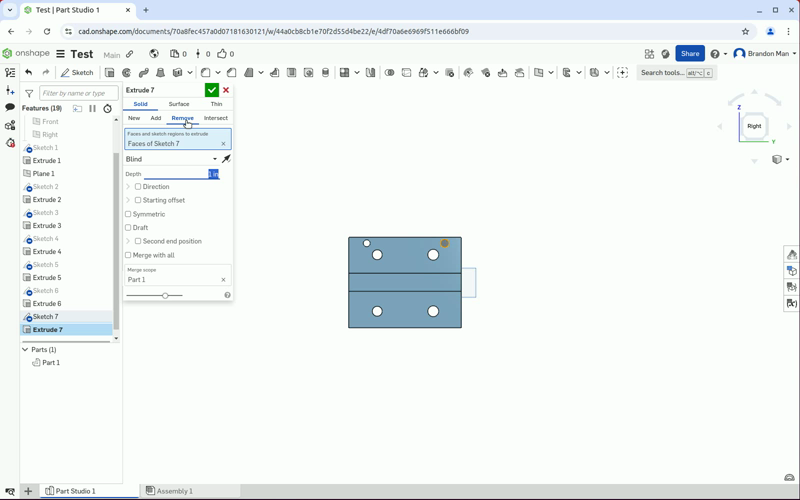
text(23.108)
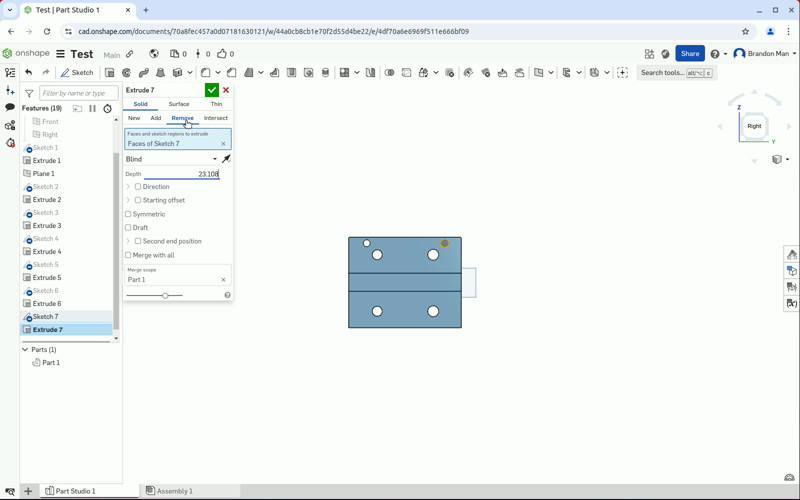
key(tab, 3)
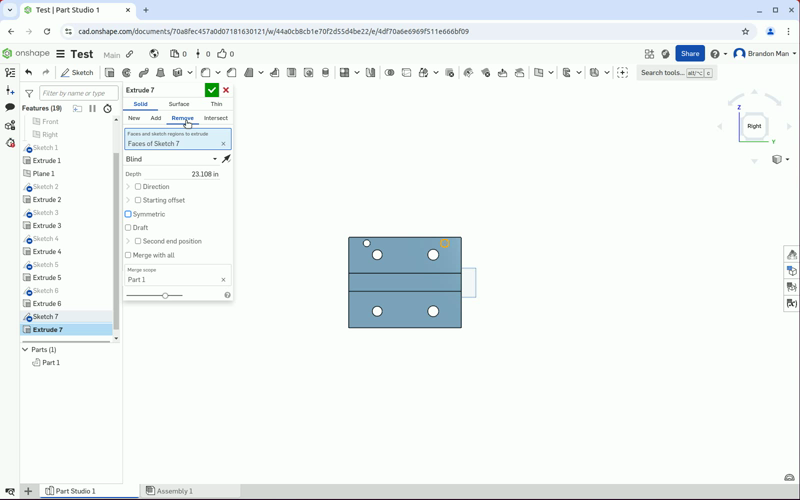
key(space)
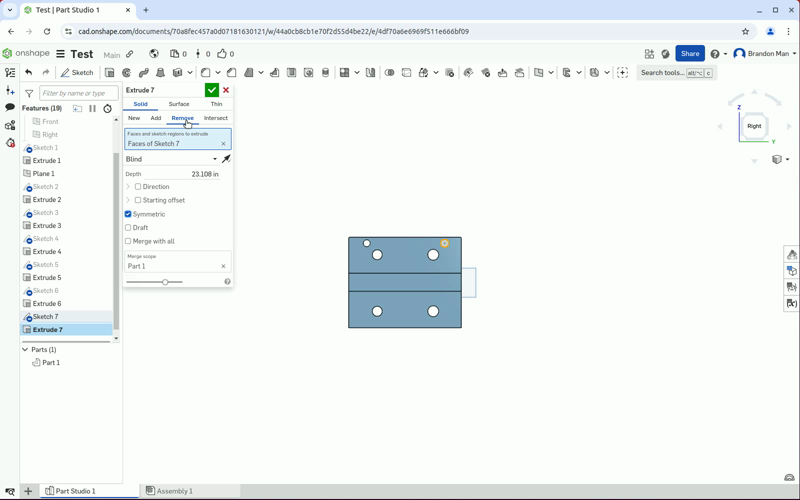
key(tab, 2)
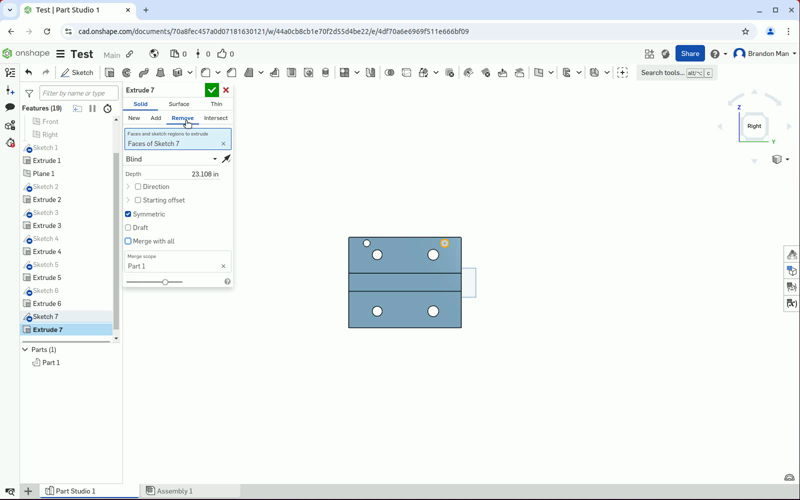
key(space)
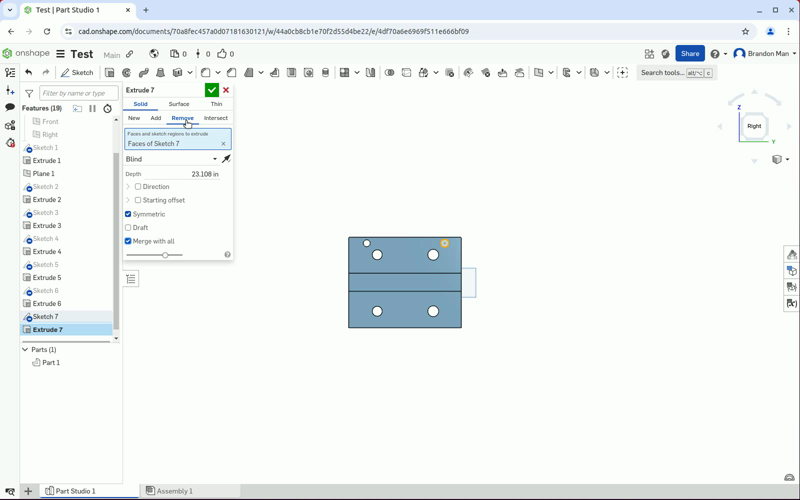
key(enter)
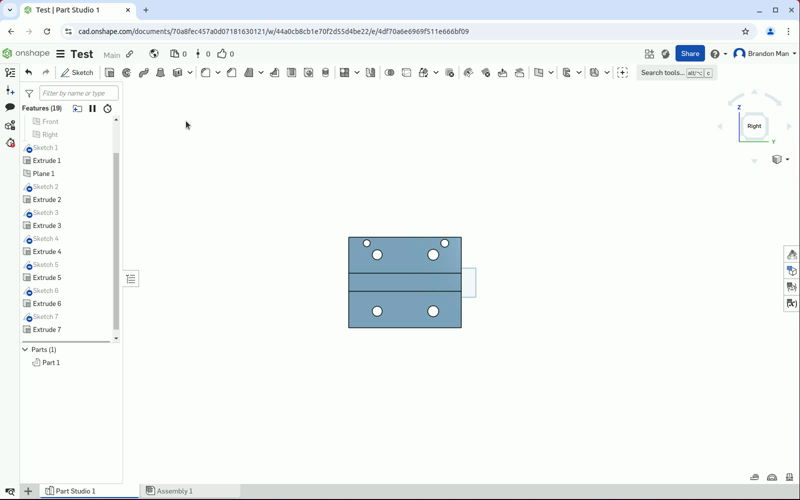
key(shift+h)
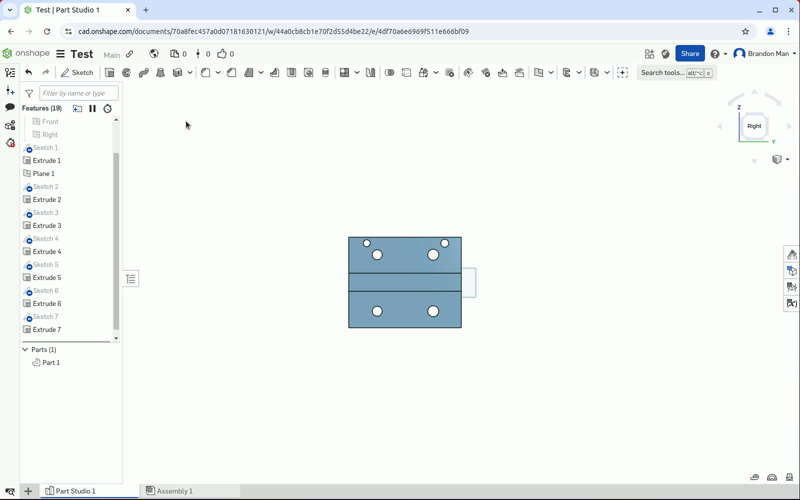
key(shift+h)
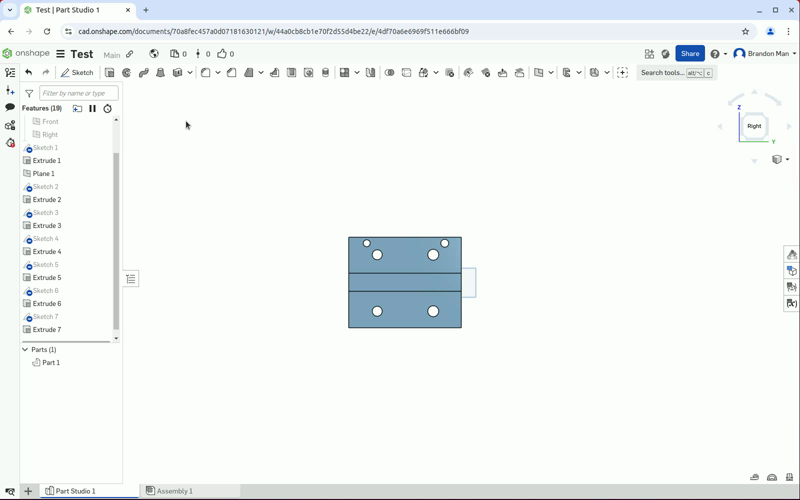
mouse_move(69, 150)
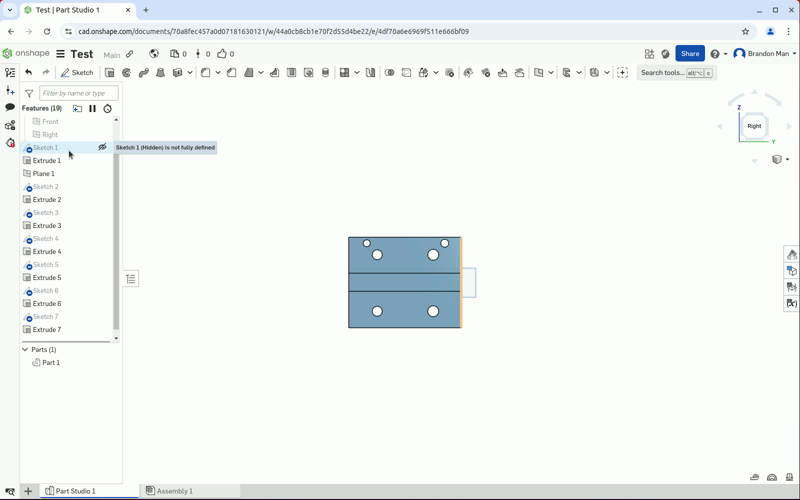
click(69, 150)
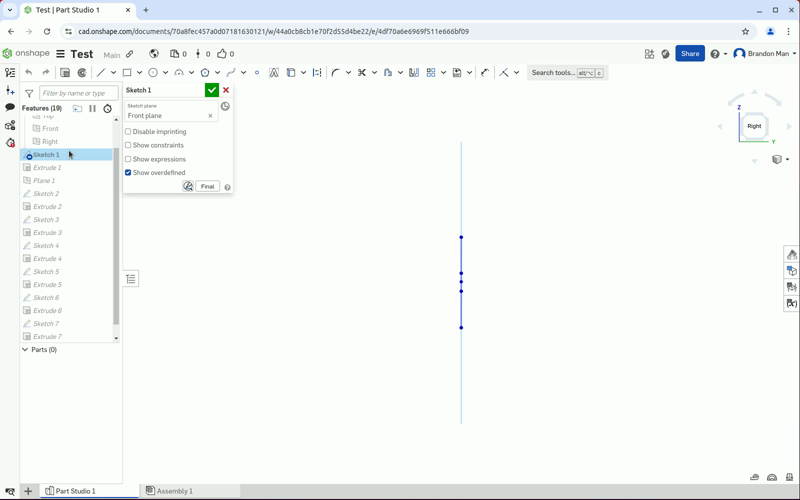
mouse_move(229, 92)
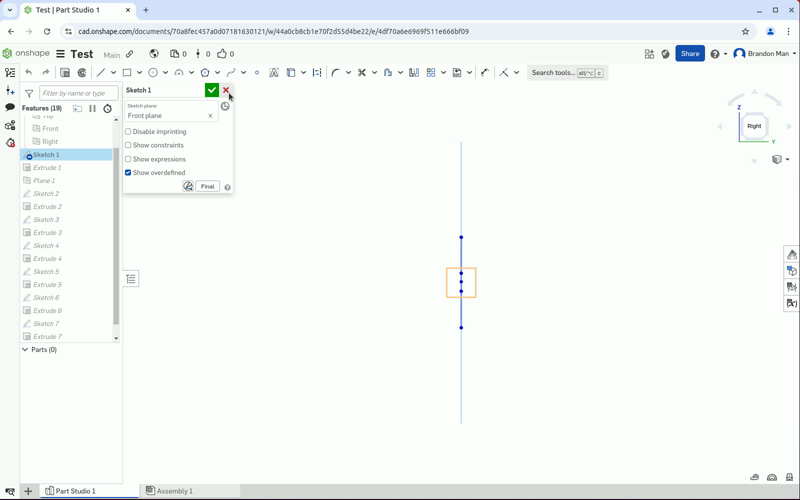
click(229, 92)
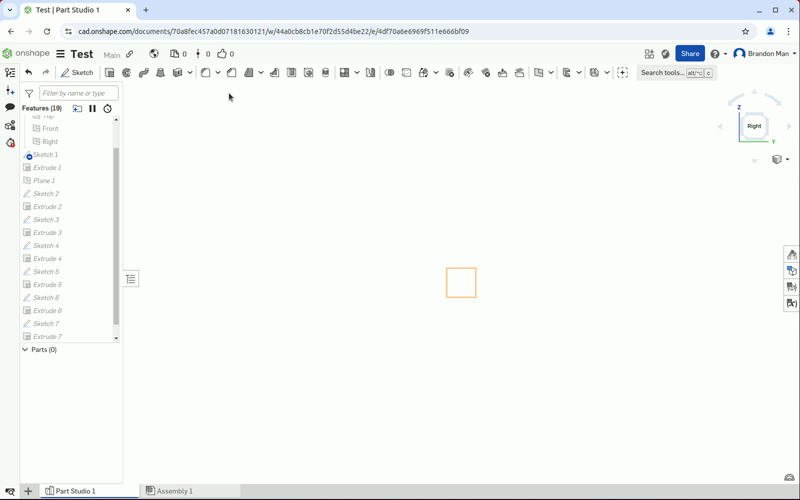
key(shift+s)
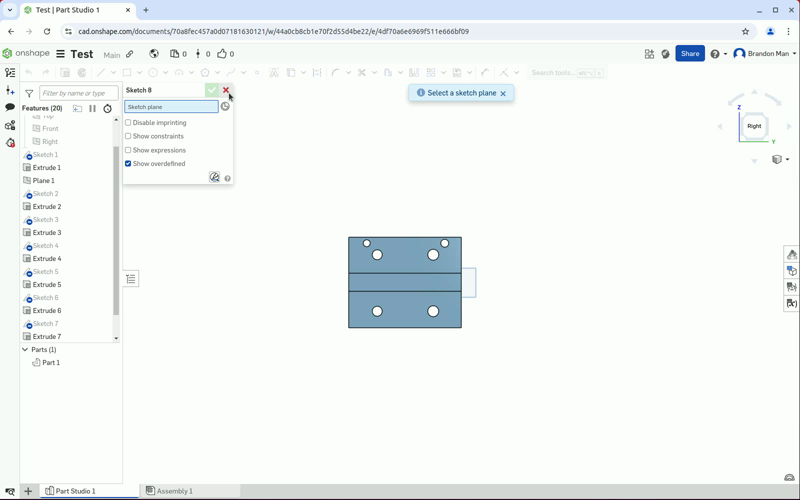
mouse_move(69, 163)
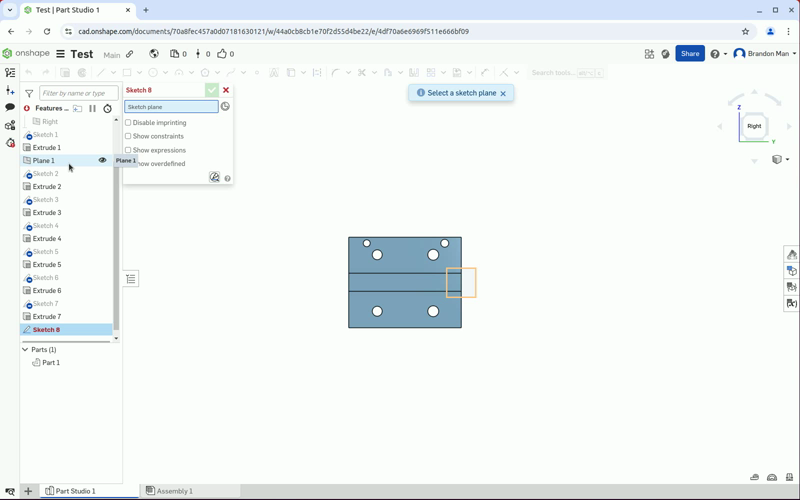
click(69, 163)
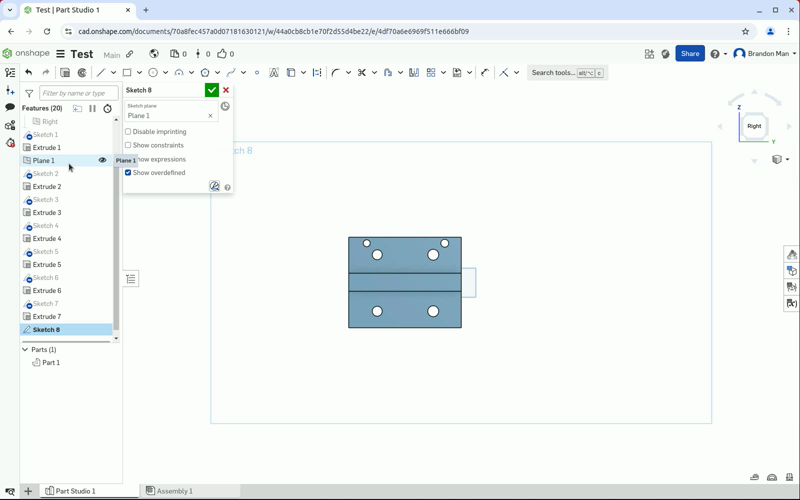
mouse_move(73, 352)
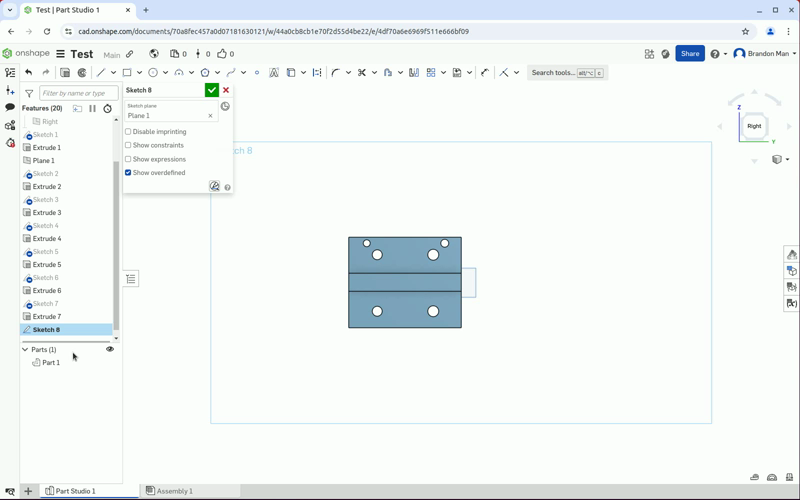
key(y)
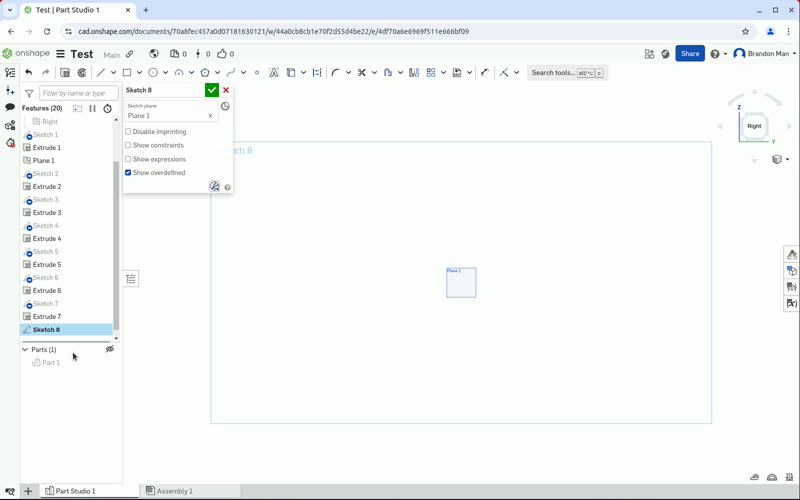
key(c)
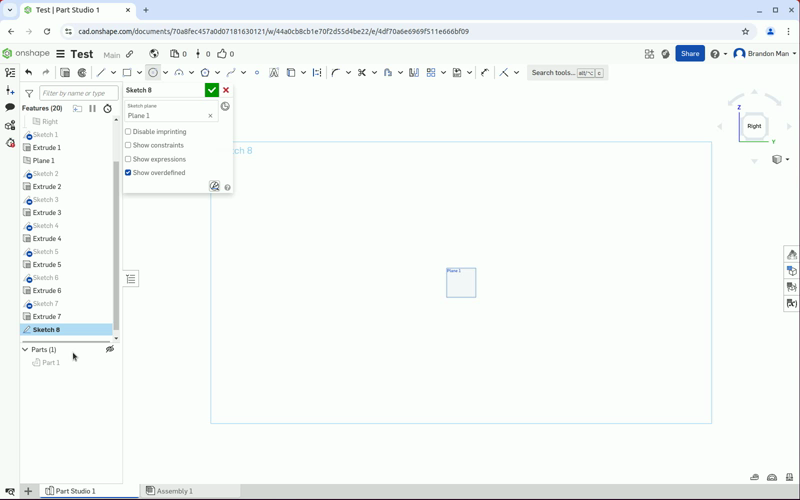
key_down(shift)
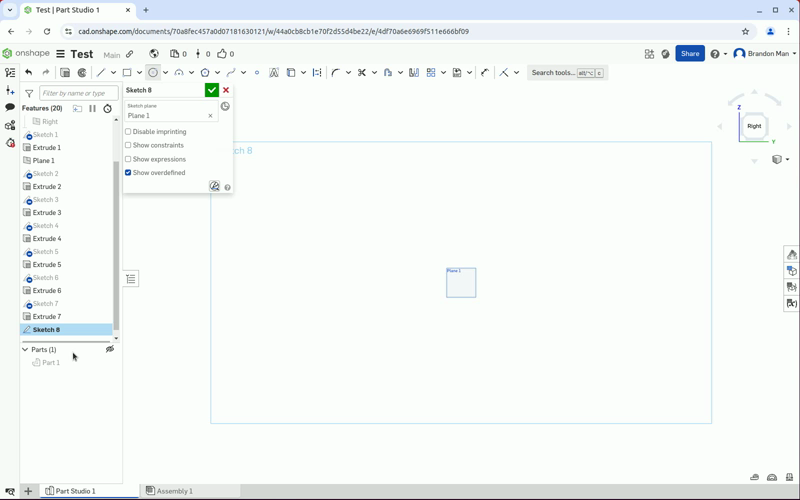
mouse_move(366, 322)
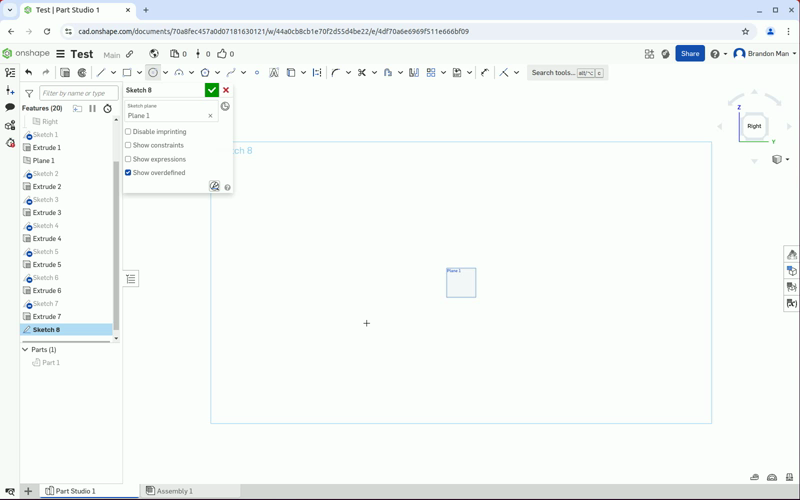
click(366, 322)
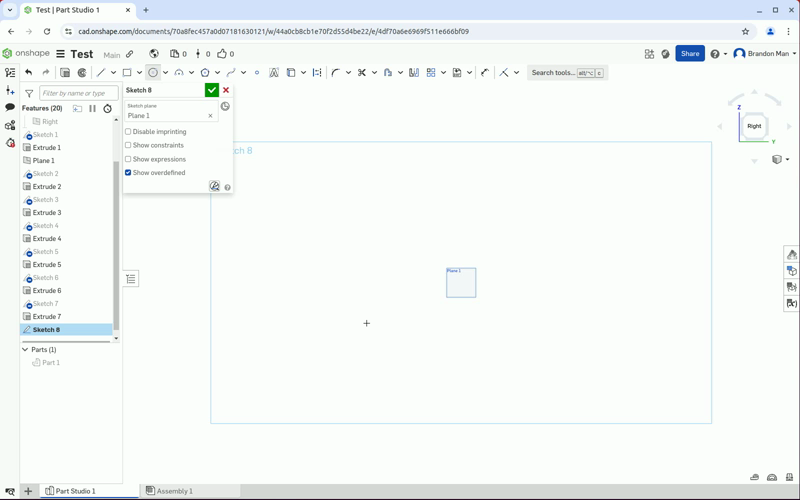
key_up(shift)
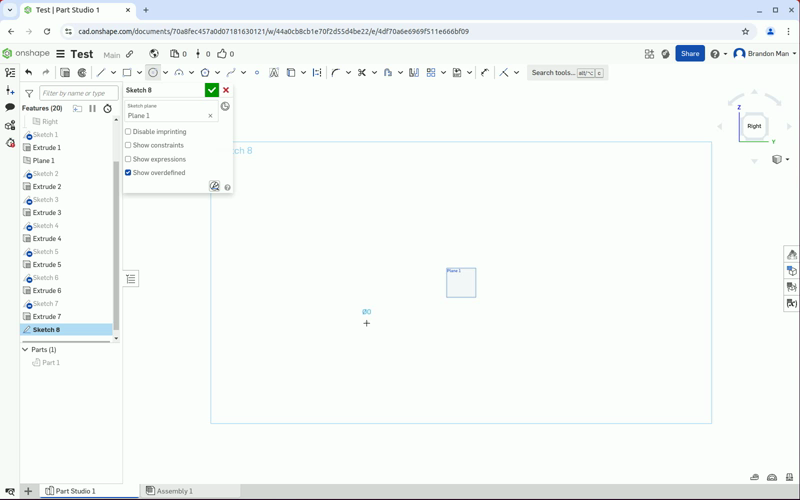
mouse_move(370, 322)
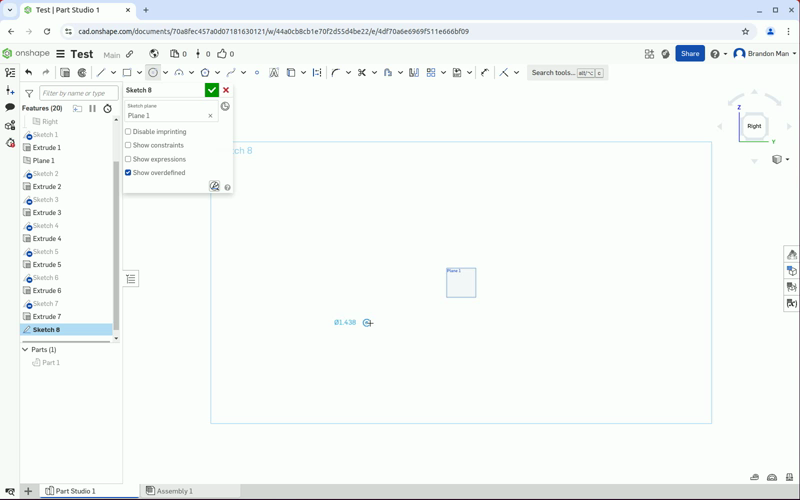
click(370, 322)
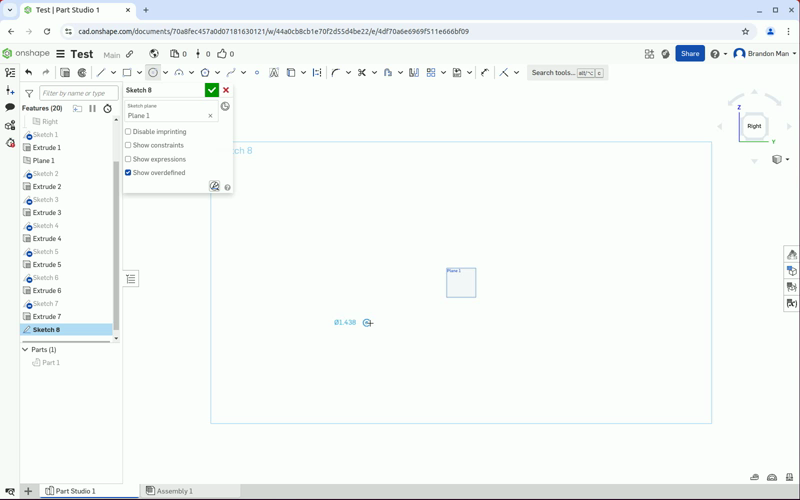
key(esc)
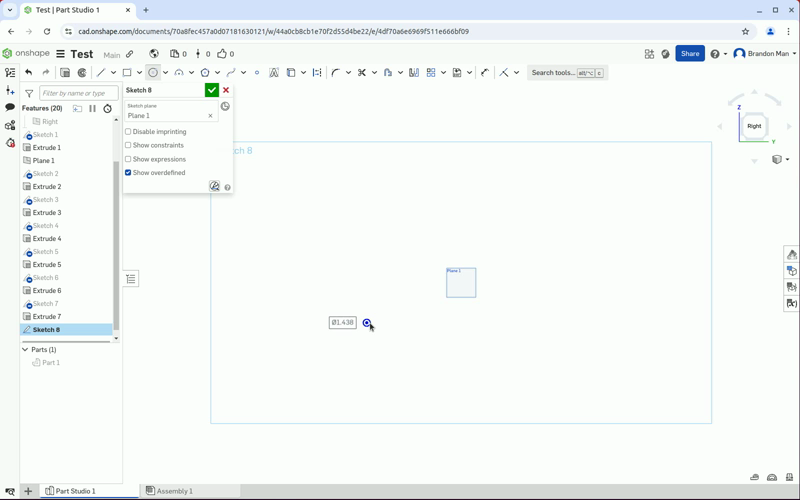
mouse_move(365, 319)
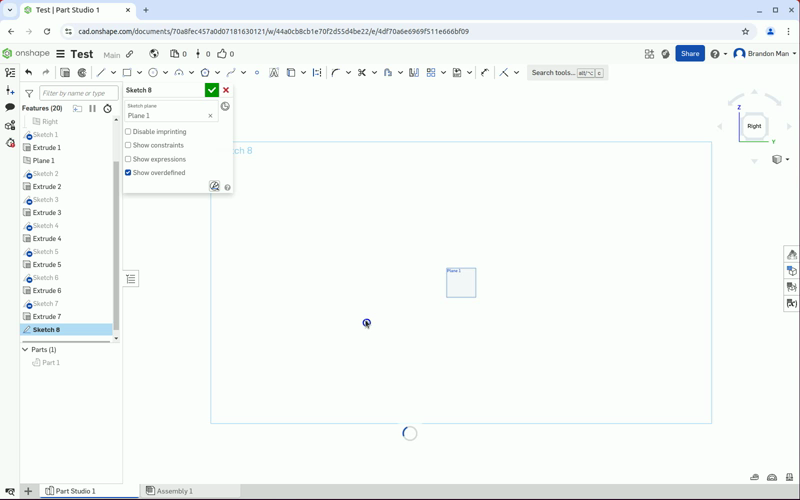
scroll(6)
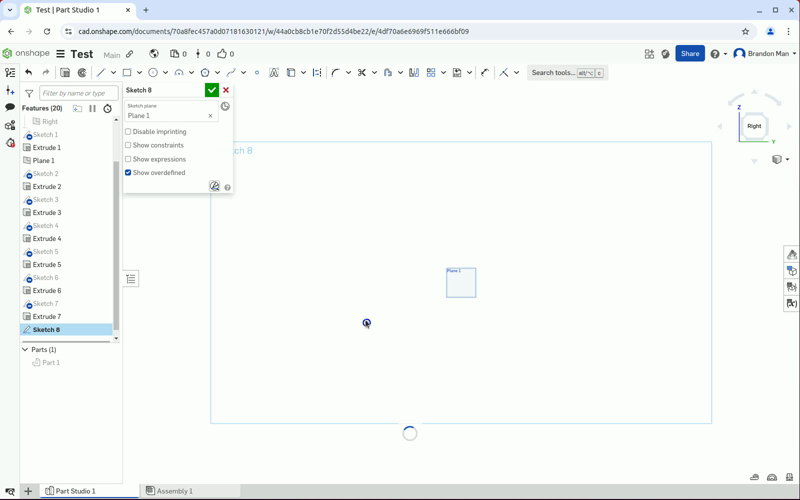
scroll(6)
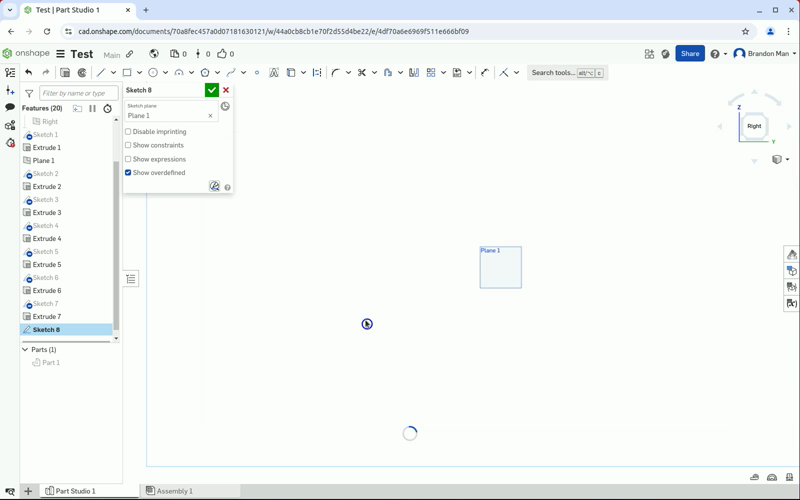
scroll(6)
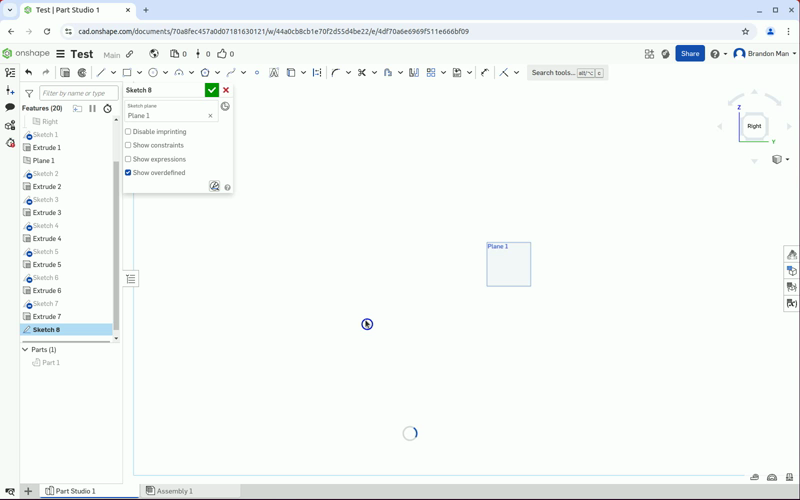
scroll(6)
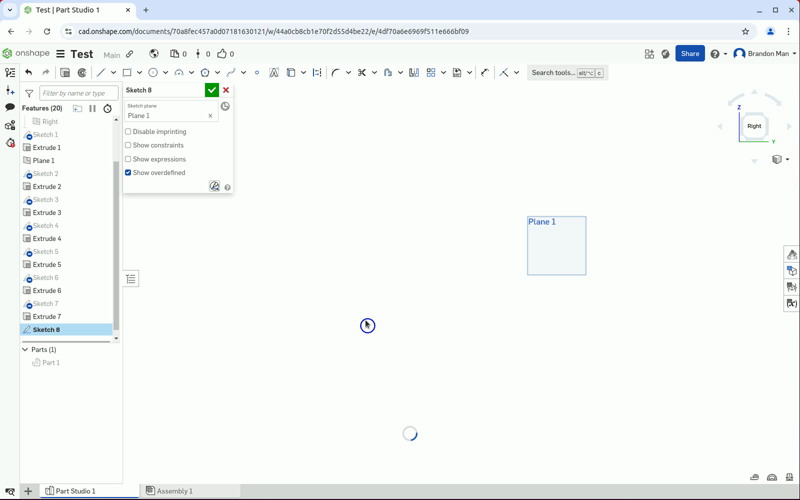
scroll(6)
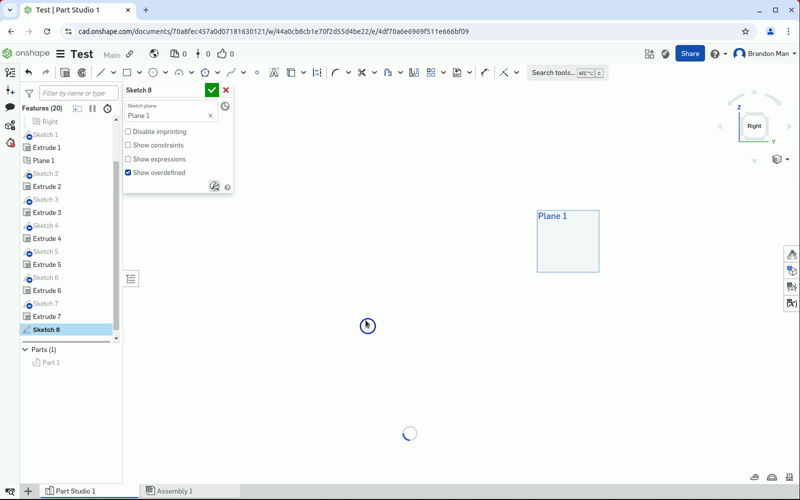
scroll(6)
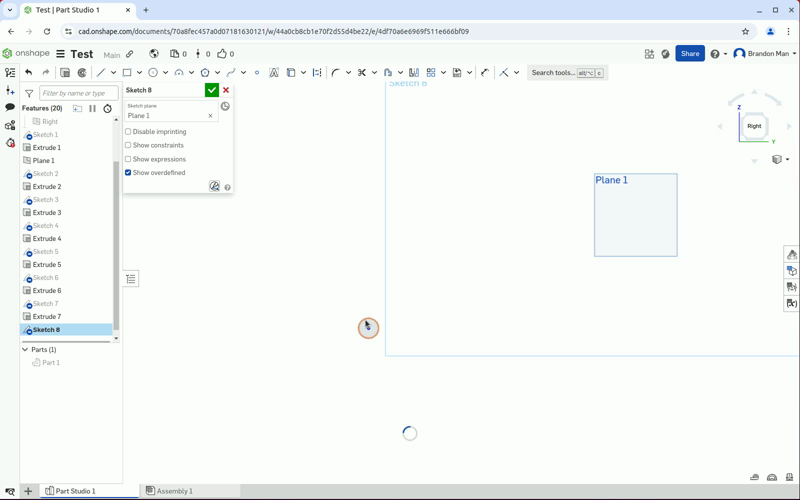
scroll(6)
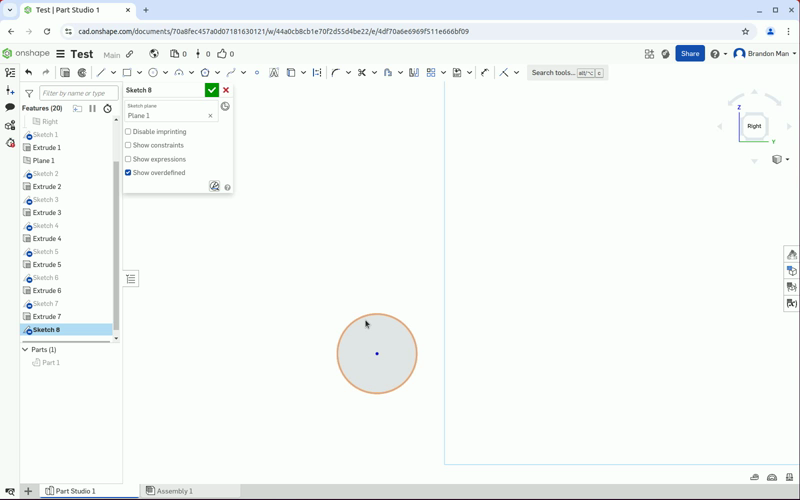
click(365, 319)
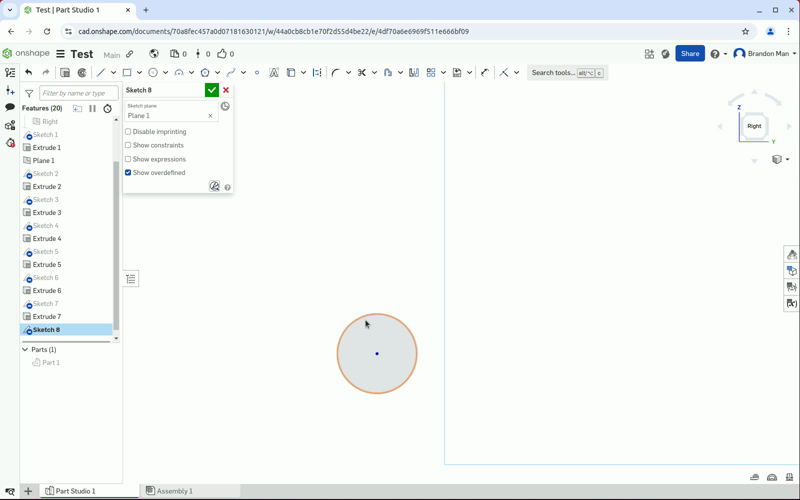
scroll(-6)
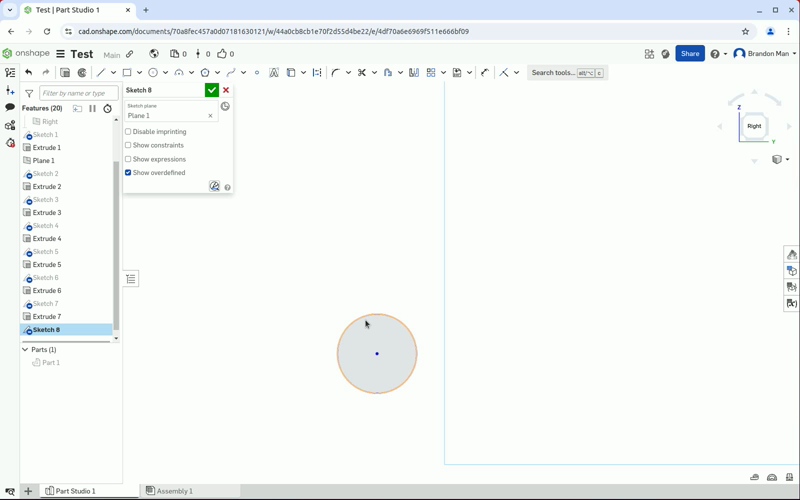
scroll(-6)
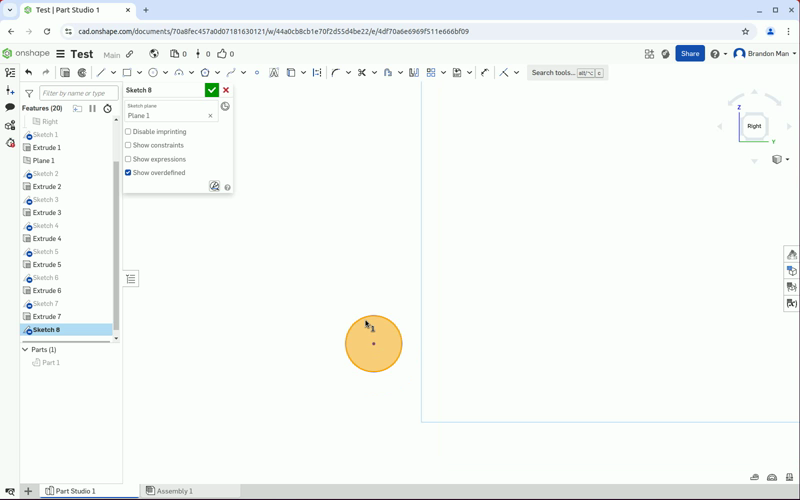
scroll(-6)
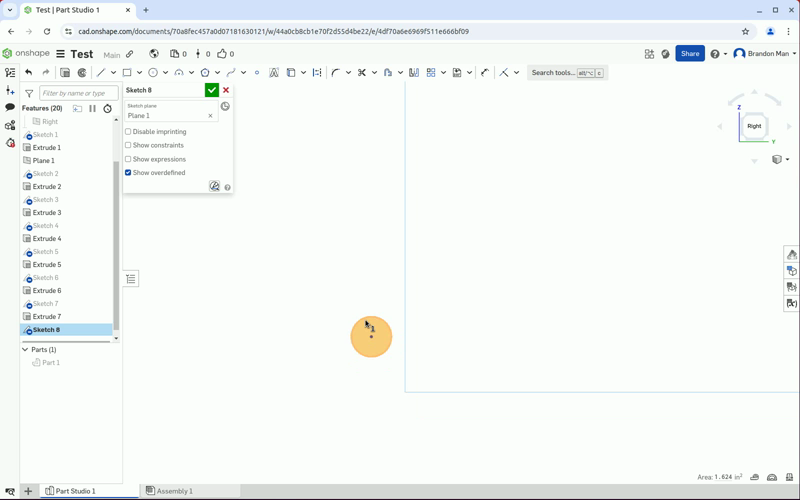
scroll(-6)
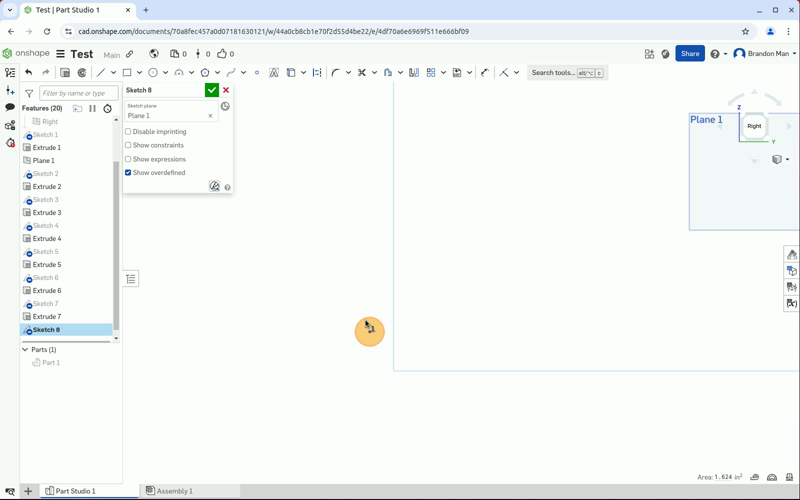
scroll(-6)
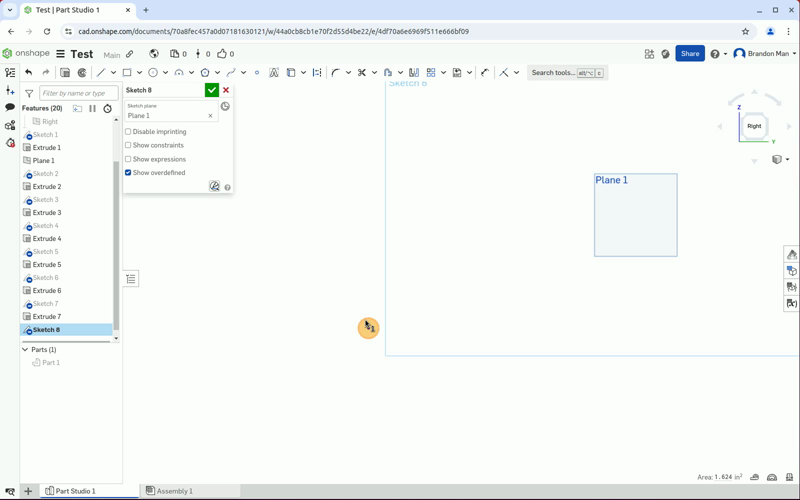
scroll(-6)
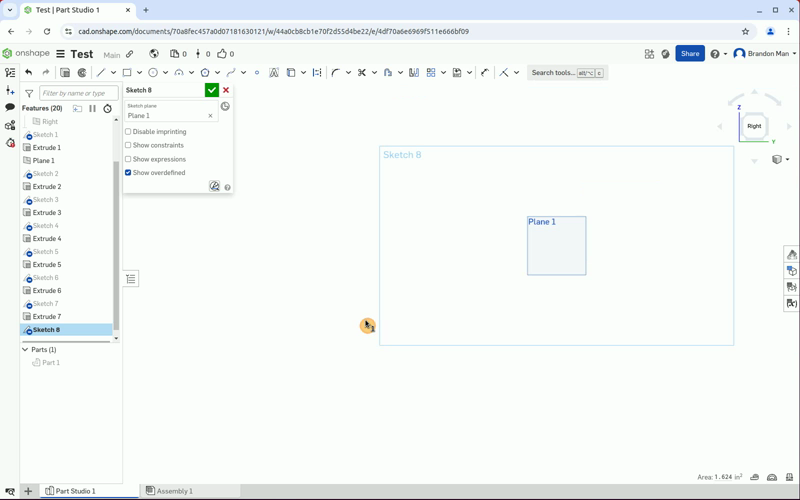
scroll(-6)
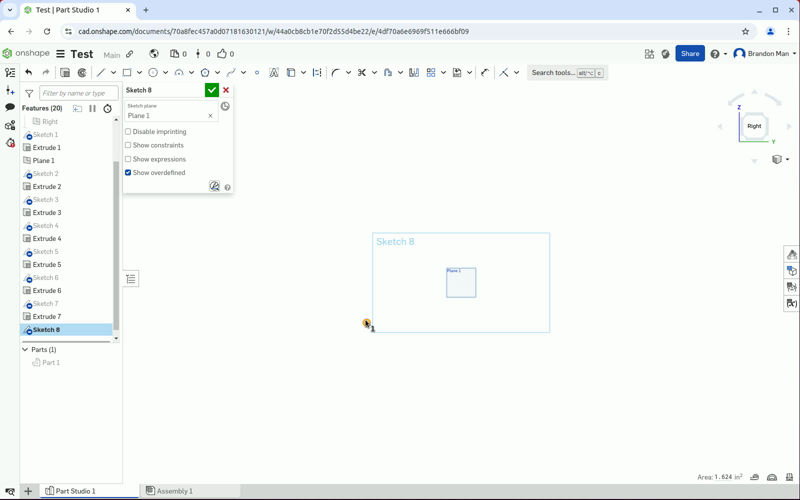
mouse_move(73, 352)
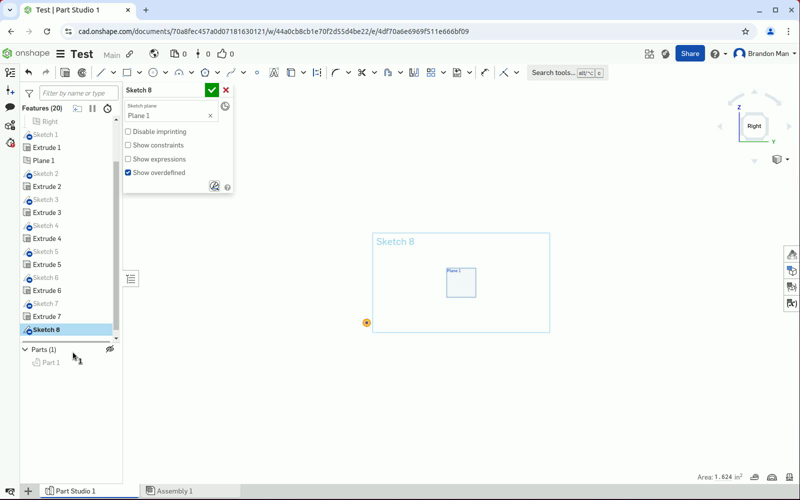
key(shift+y)
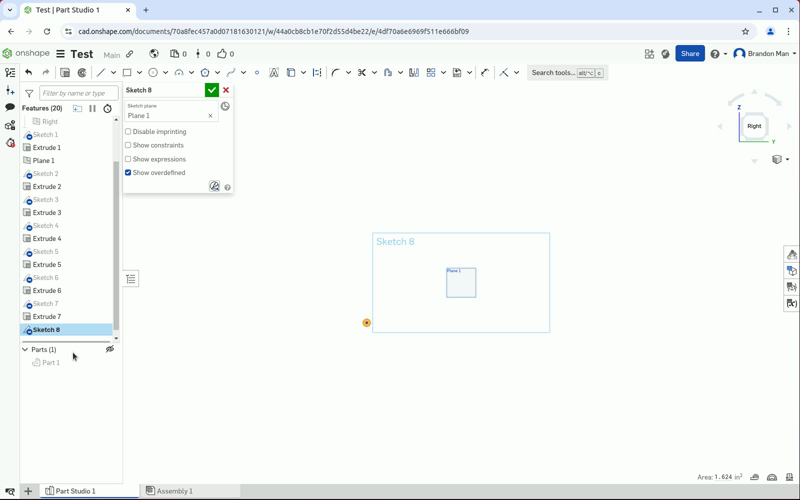
key(shift+e)
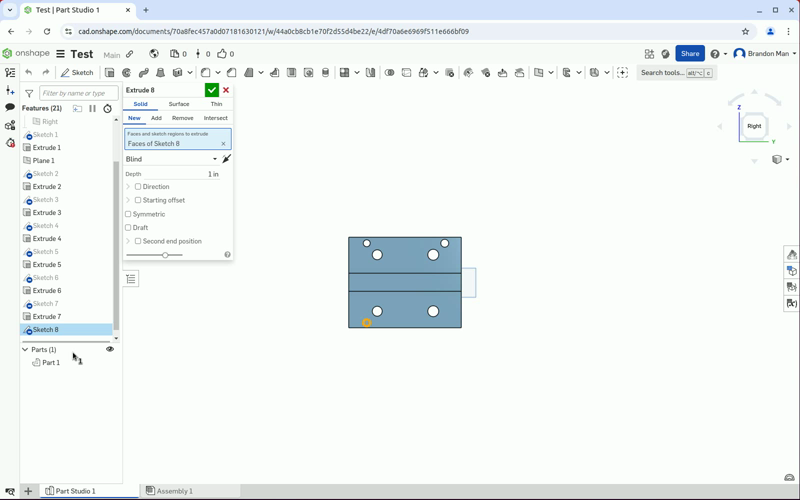
mouse_move(143, 106)
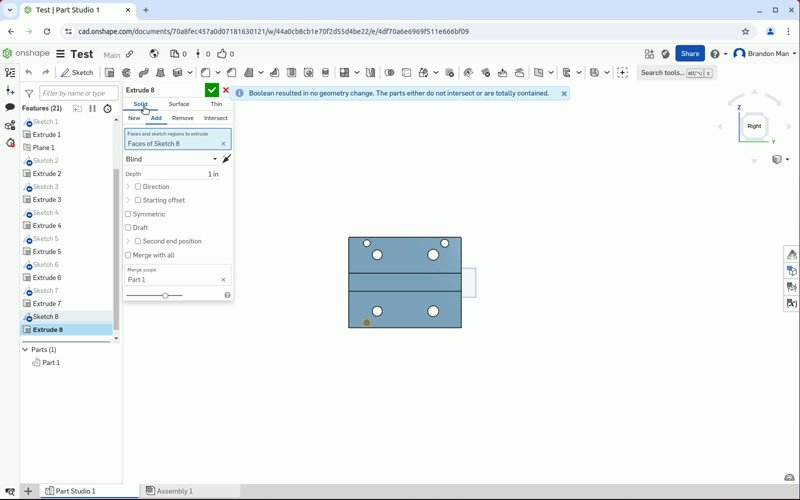
click(143, 106)
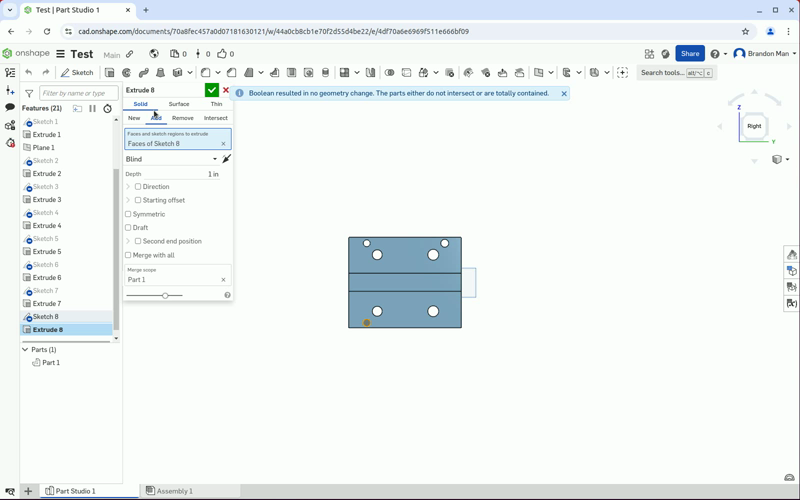
mouse_move(186, 120)
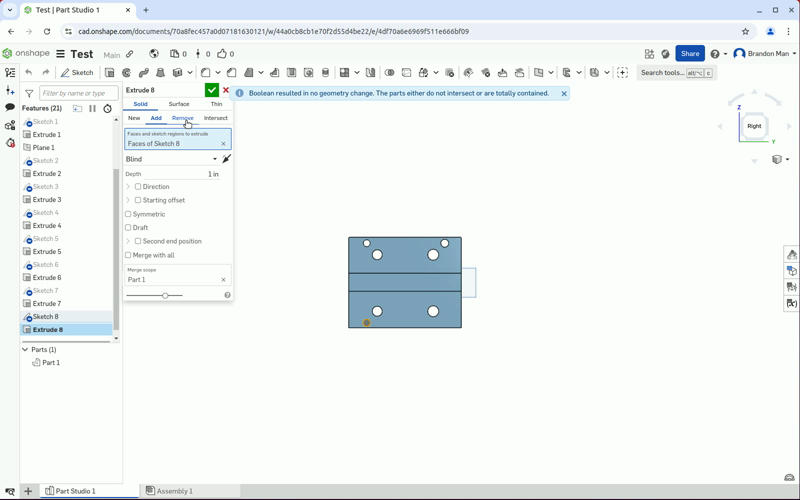
click(186, 120)
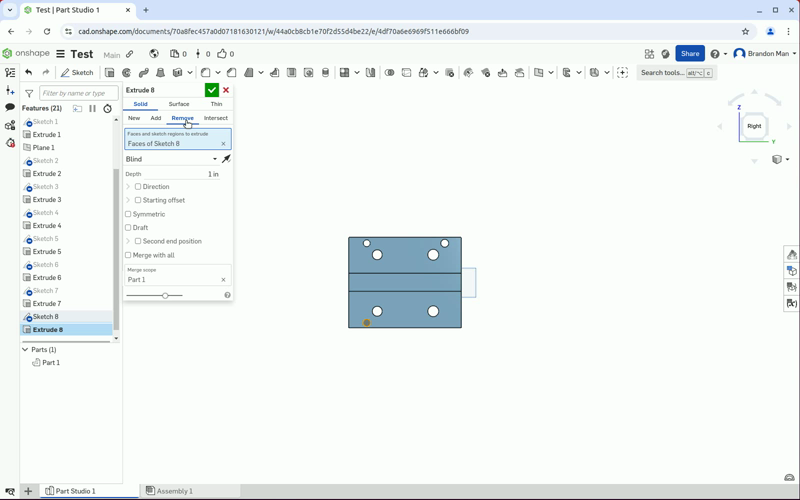
key(tab, 4)
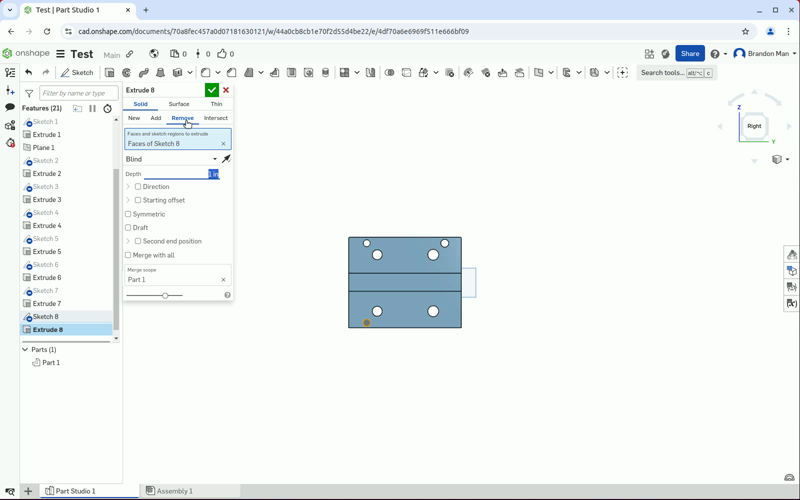
text(23.108)
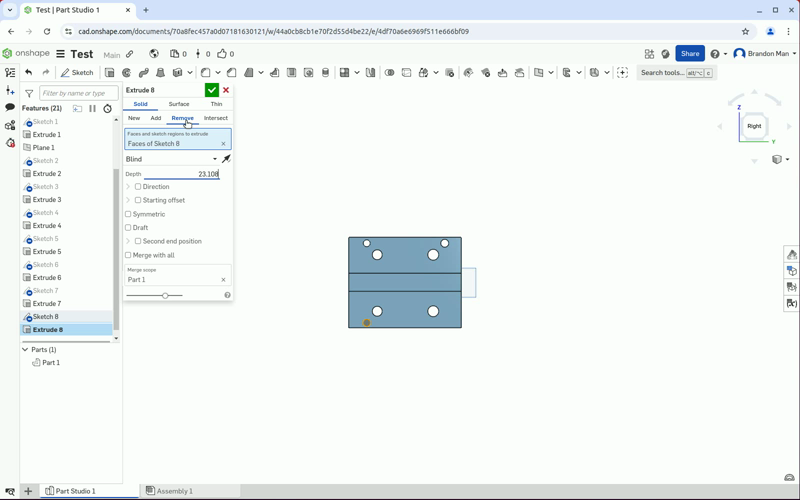
key(tab, 3)
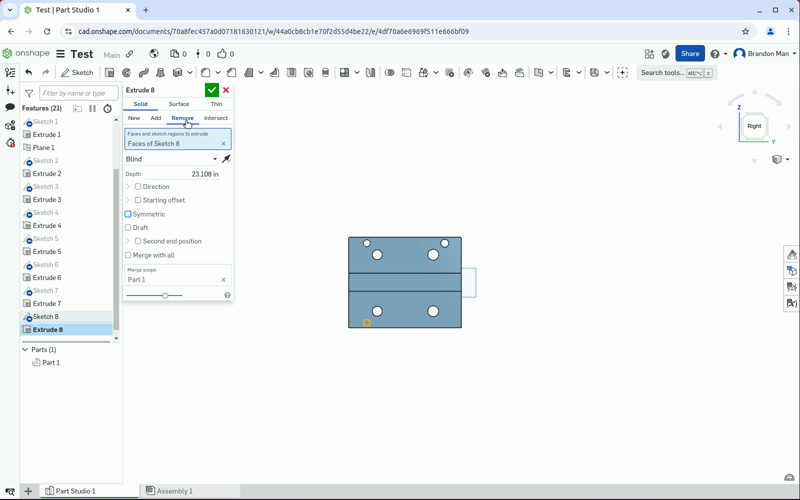
key(space)
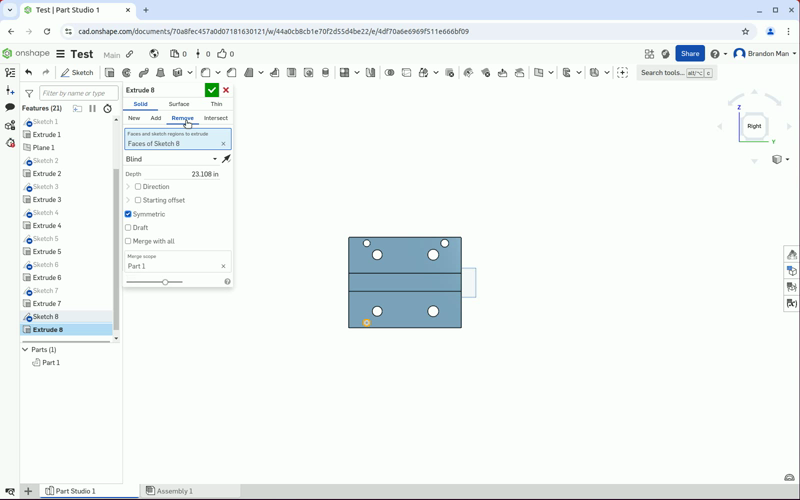
key(tab, 2)
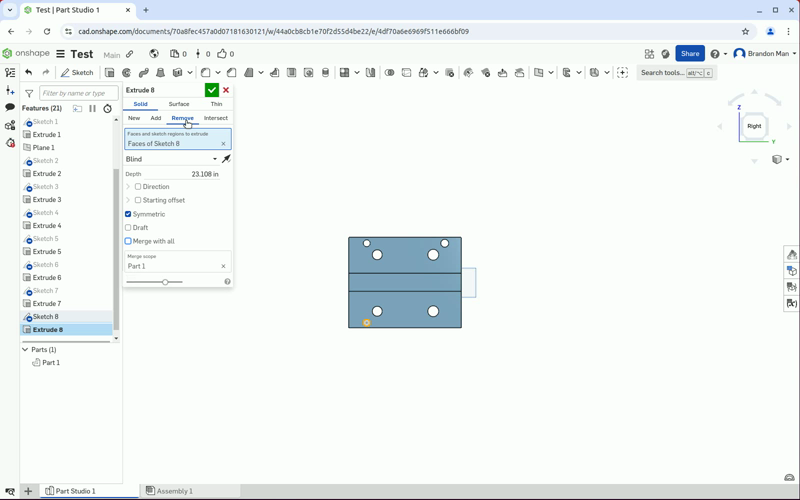
key(space)
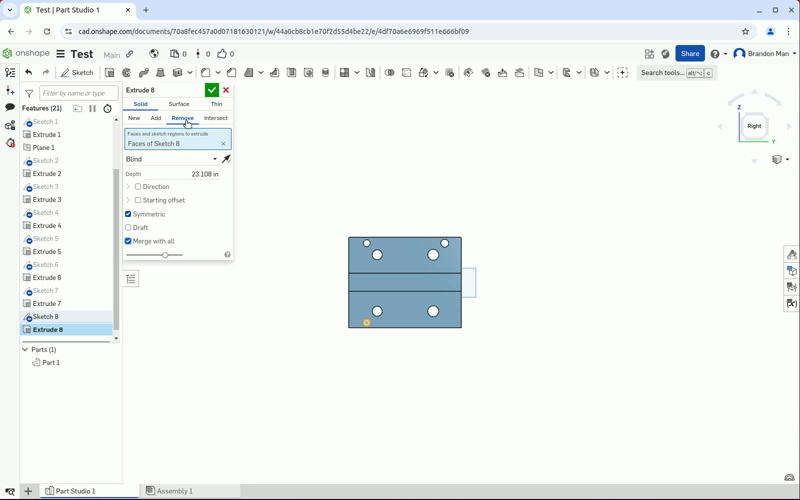
key(enter)
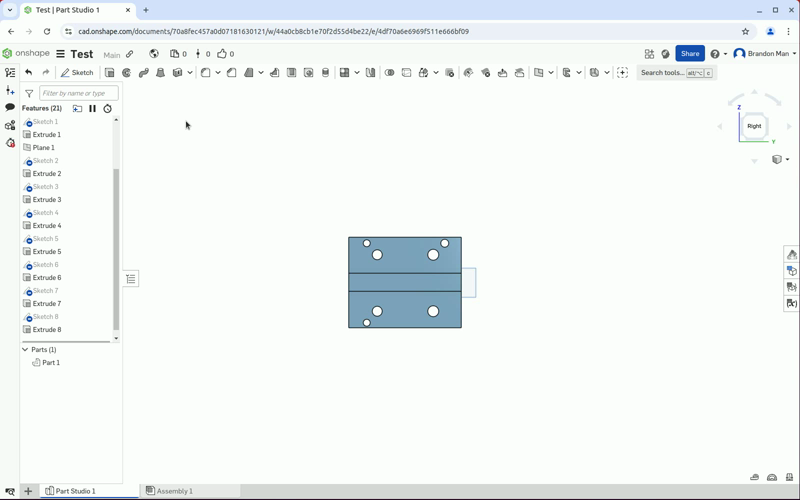
key(shift+h)
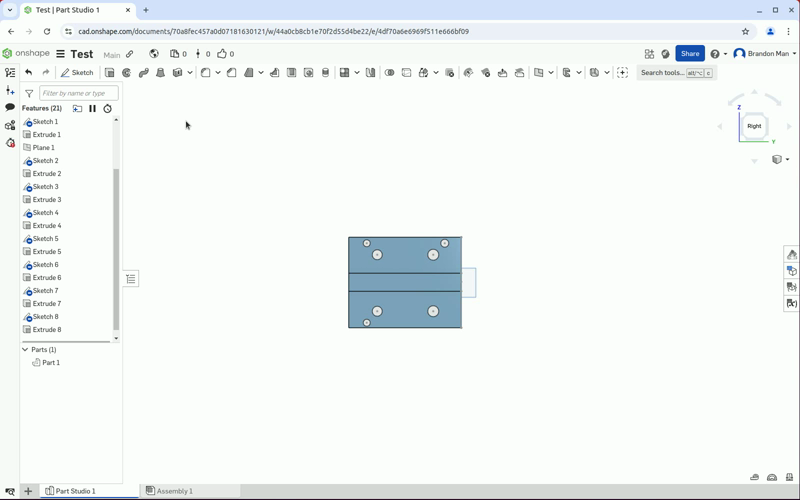
key(shift+h)
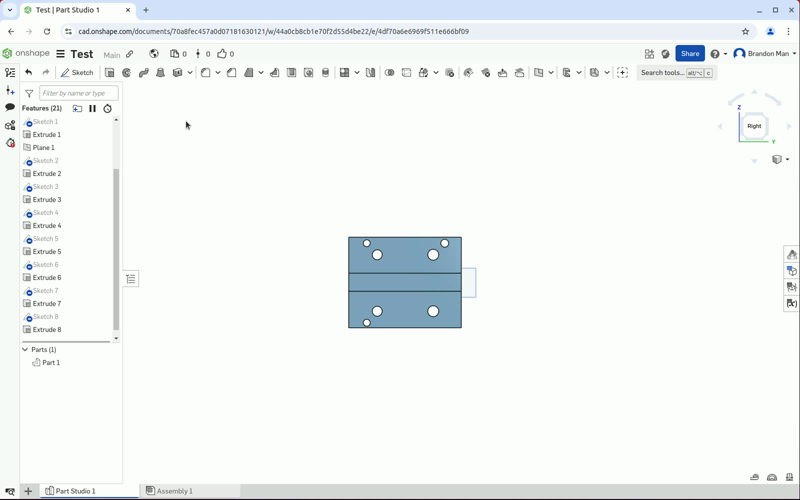
mouse_move(69, 124)
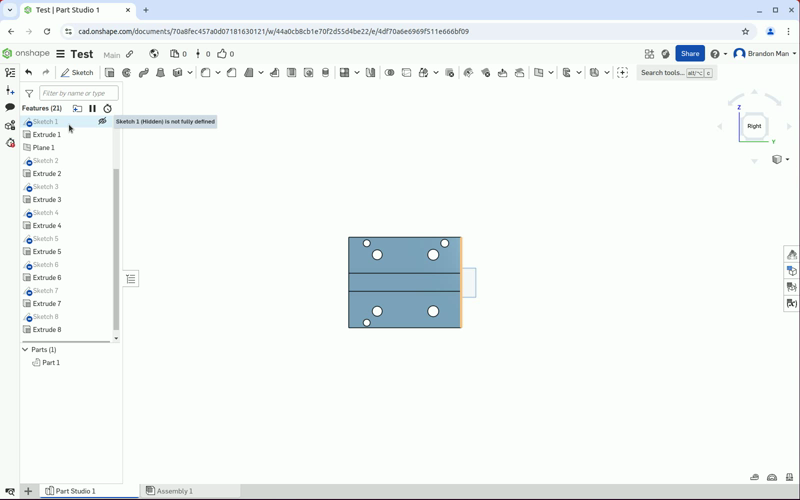
click(69, 124)
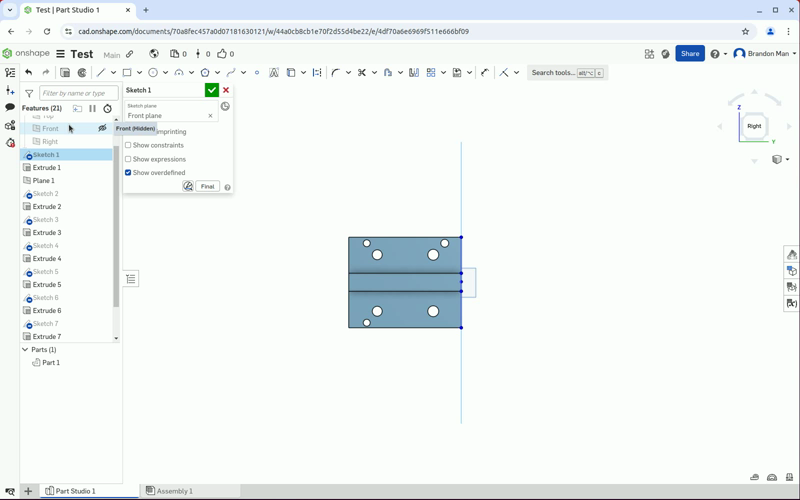
mouse_move(229, 92)
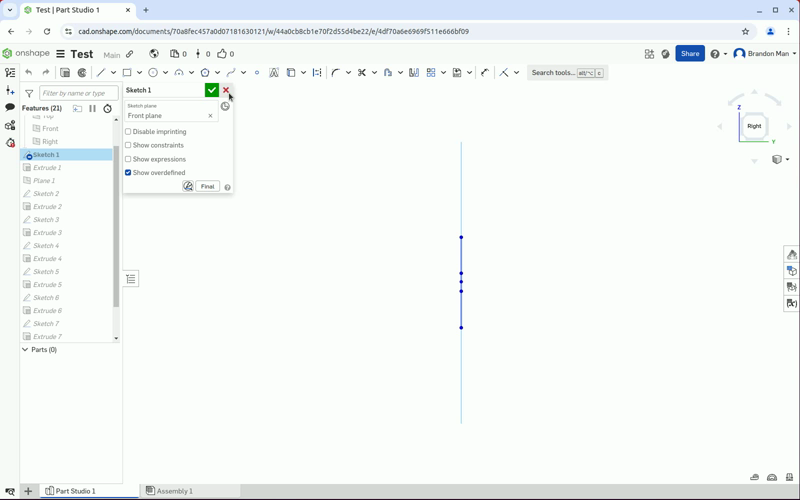
click(229, 92)
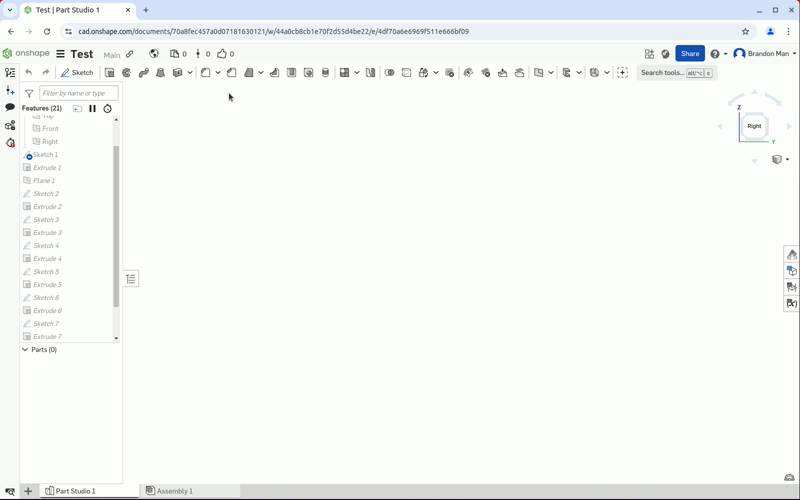
key(shift+s)
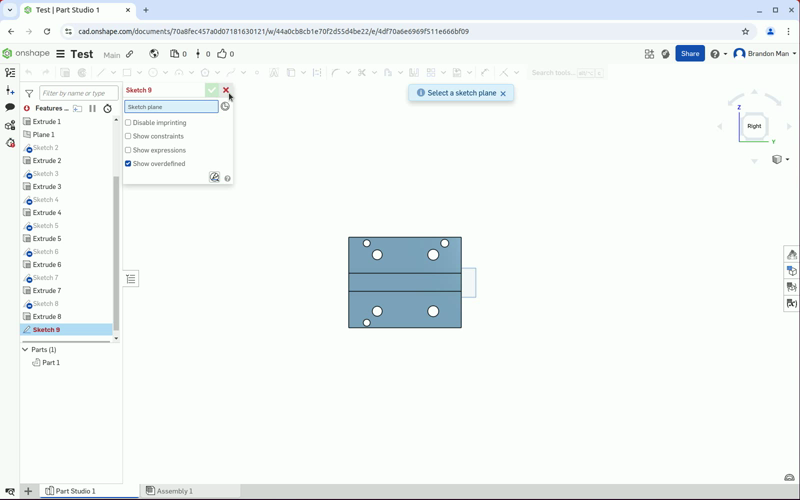
mouse_move(69, 137)
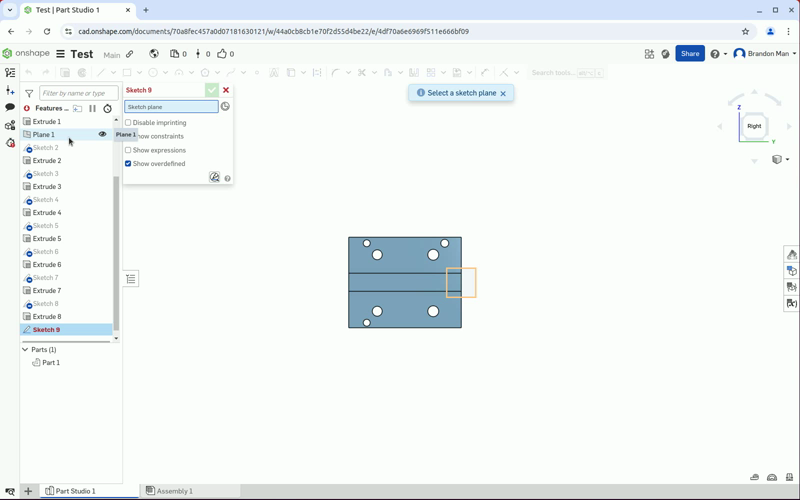
click(69, 137)
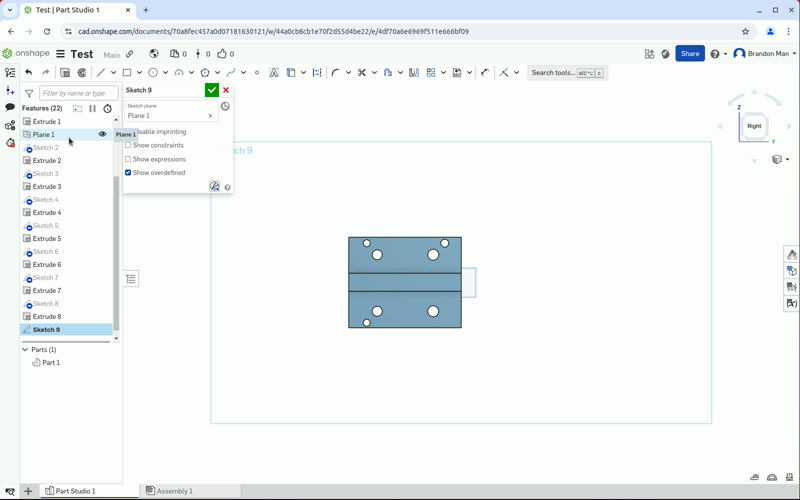
mouse_move(73, 352)
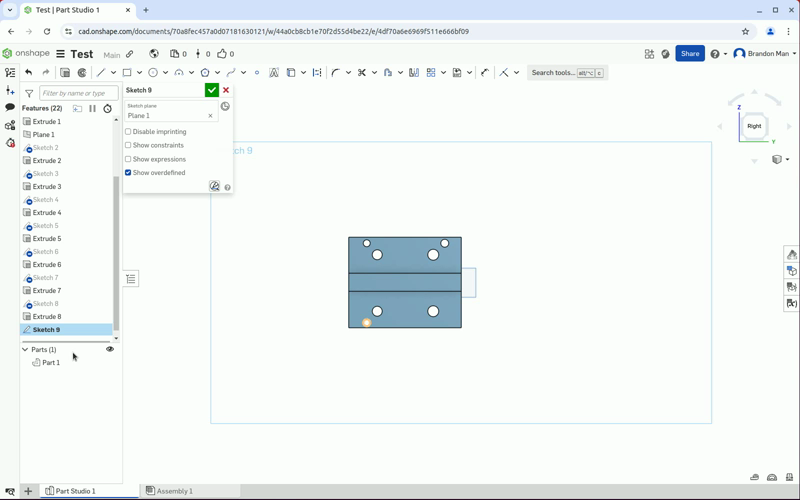
key(y)
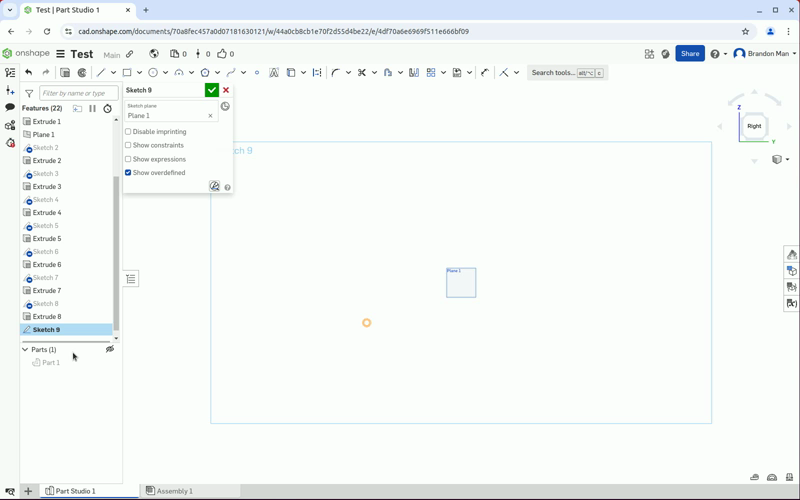
key(c)
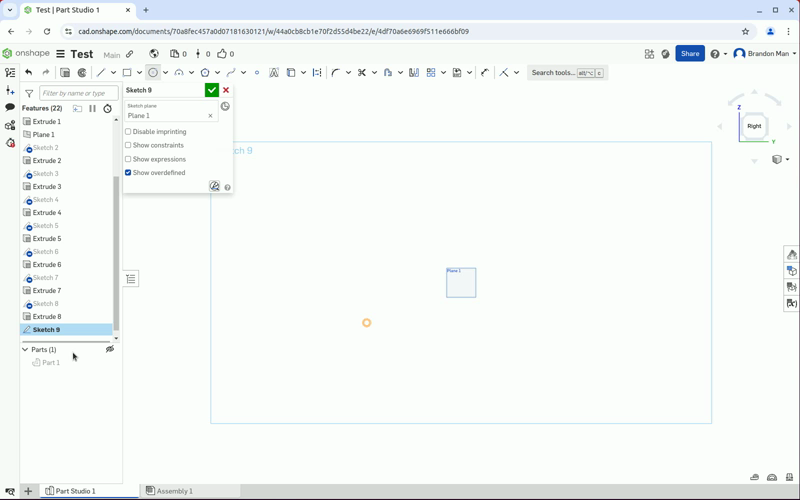
key_down(shift)
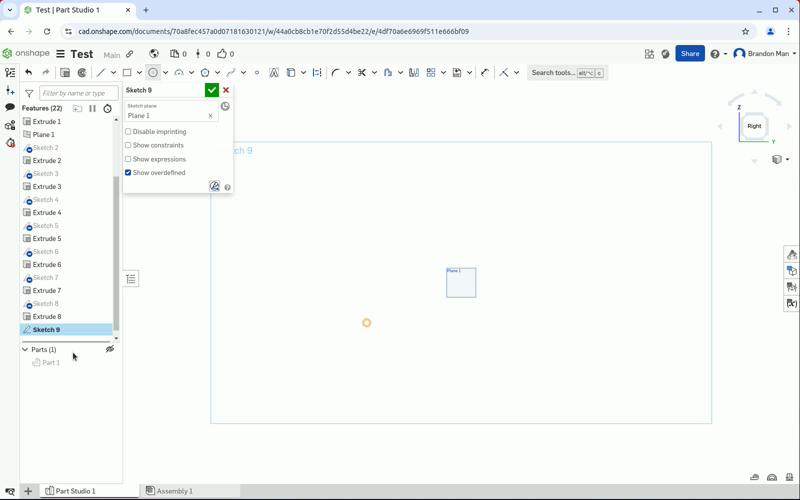
mouse_move(444, 322)
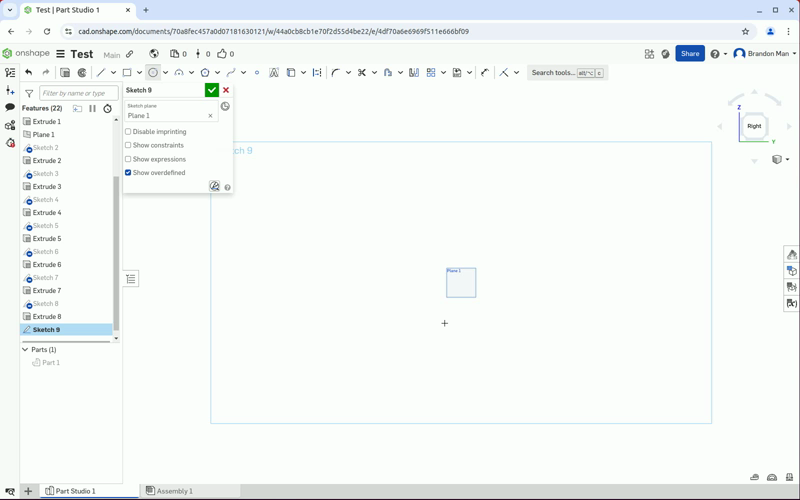
click(444, 322)
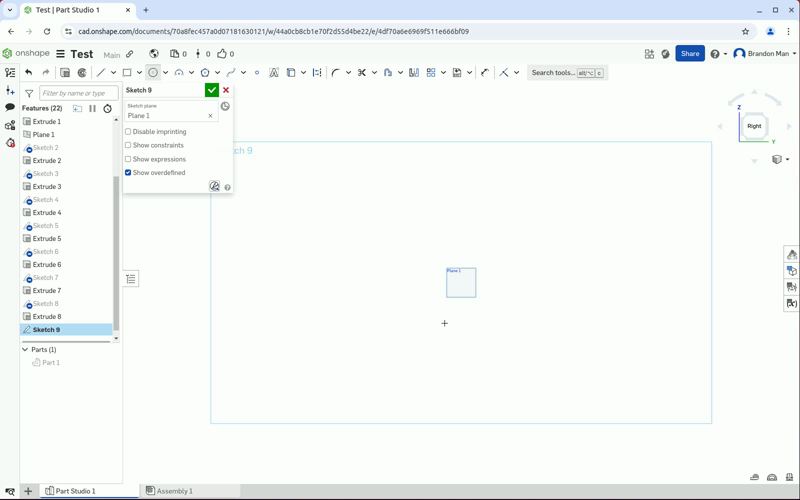
key_up(shift)
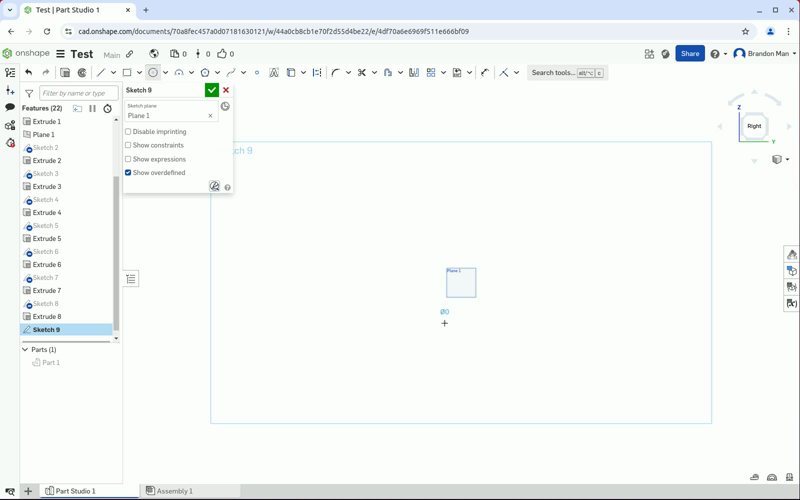
mouse_move(448, 322)
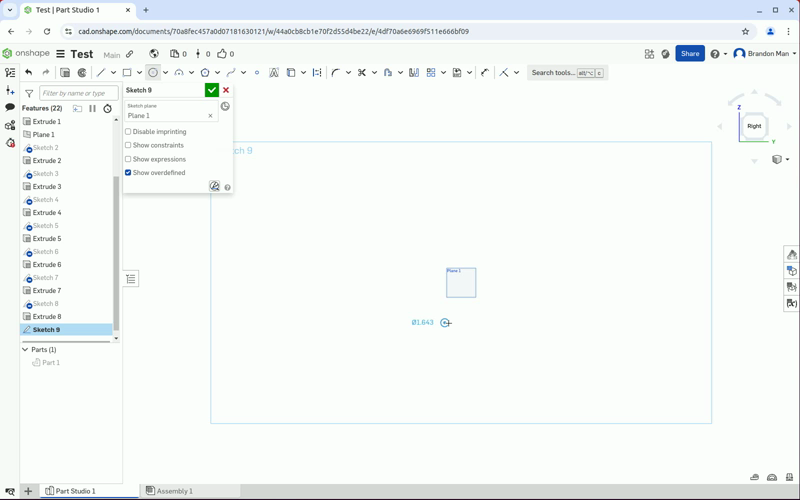
click(448, 322)
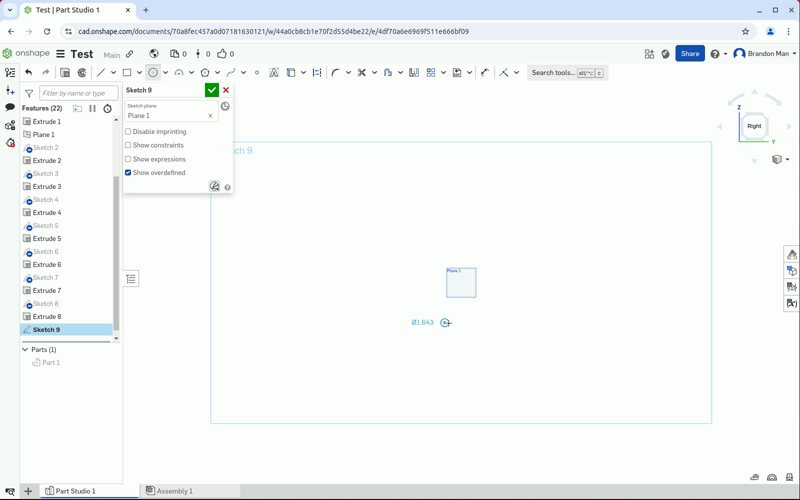
key(esc)
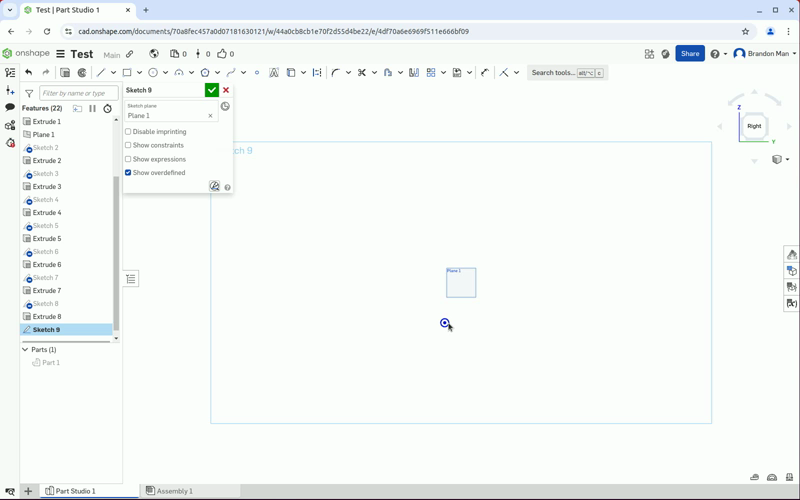
mouse_move(447, 324)
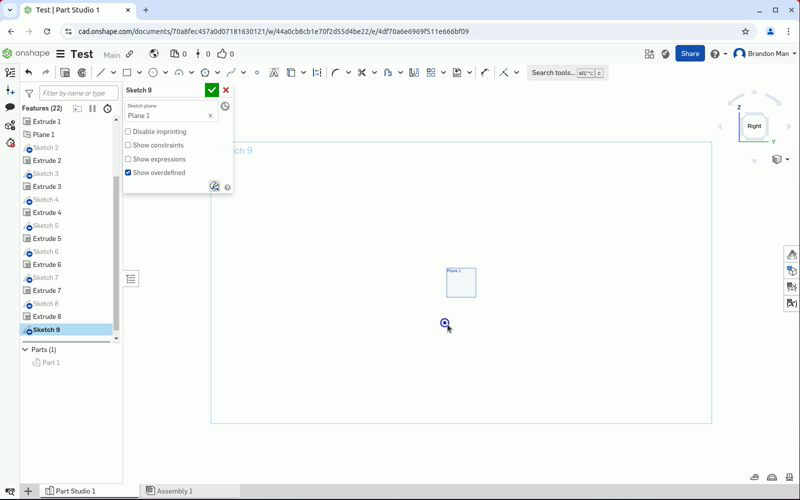
scroll(6)
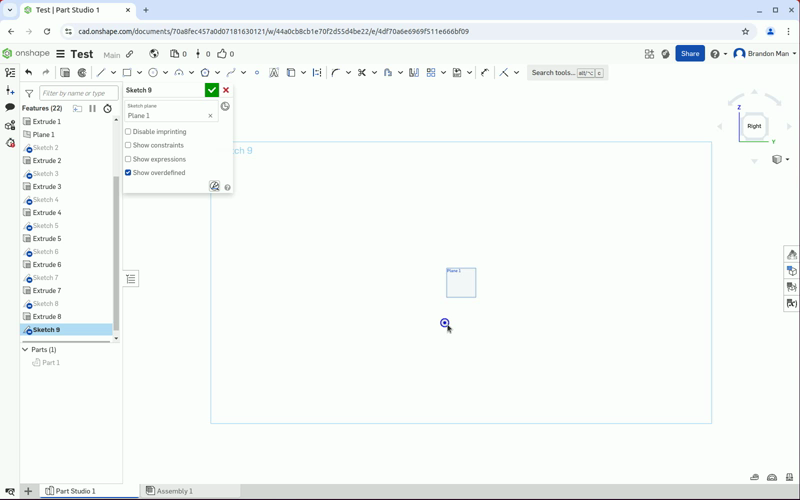
scroll(6)
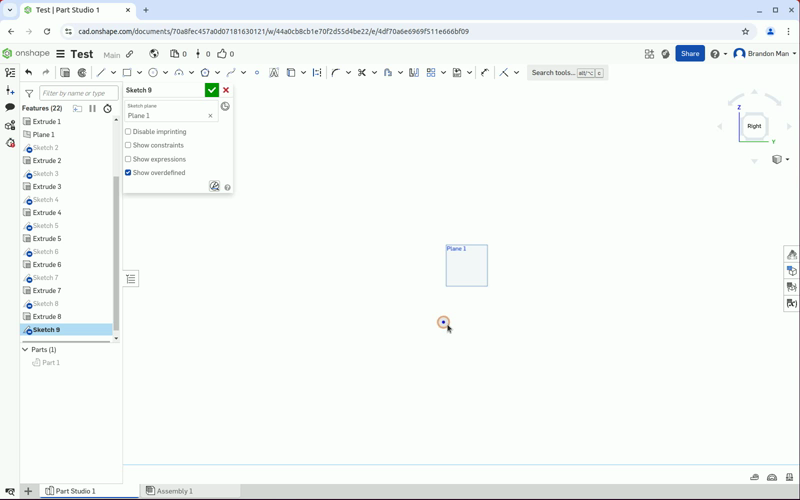
scroll(6)
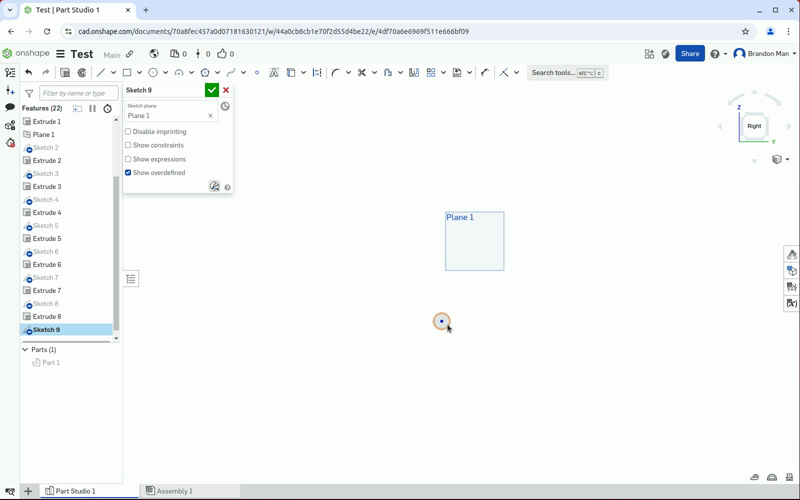
scroll(6)
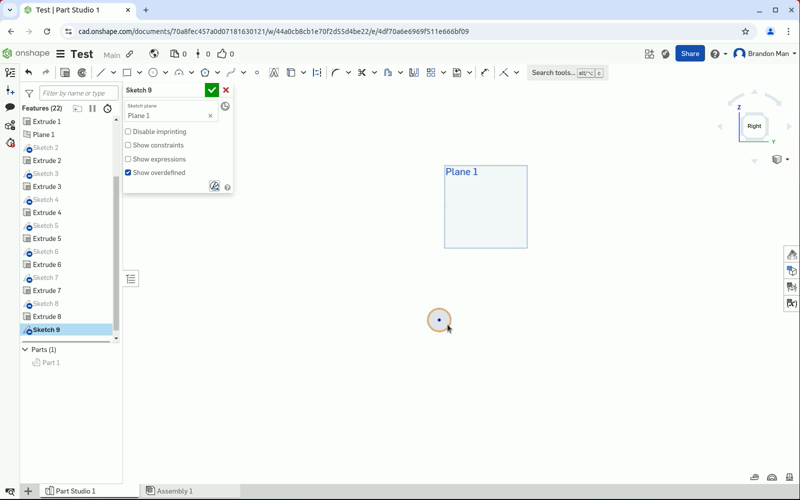
scroll(6)
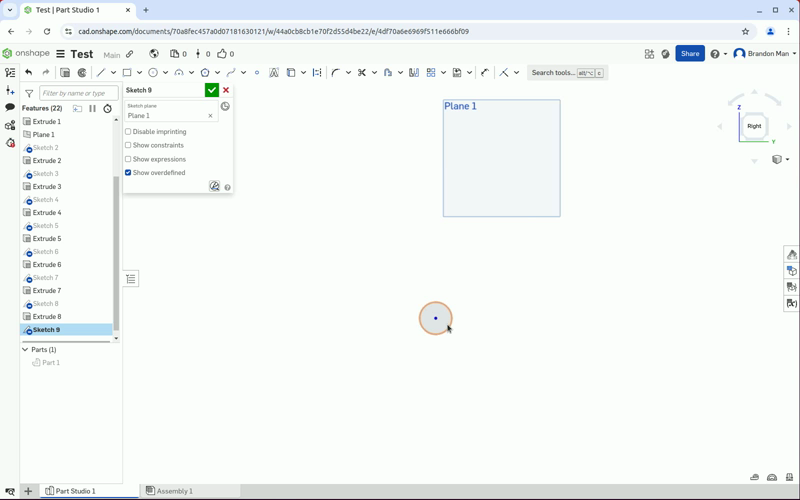
scroll(6)
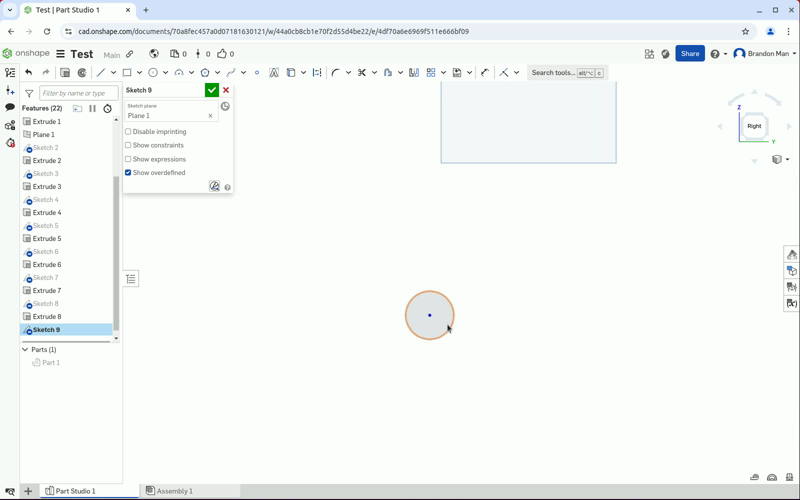
scroll(6)
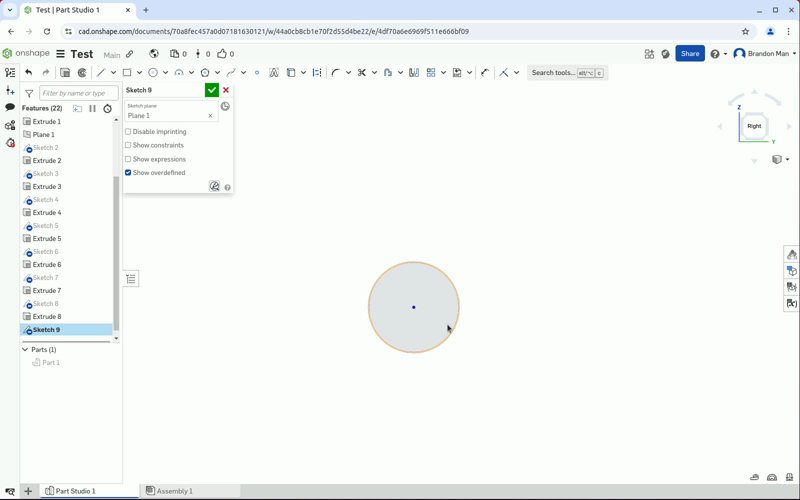
click(447, 324)
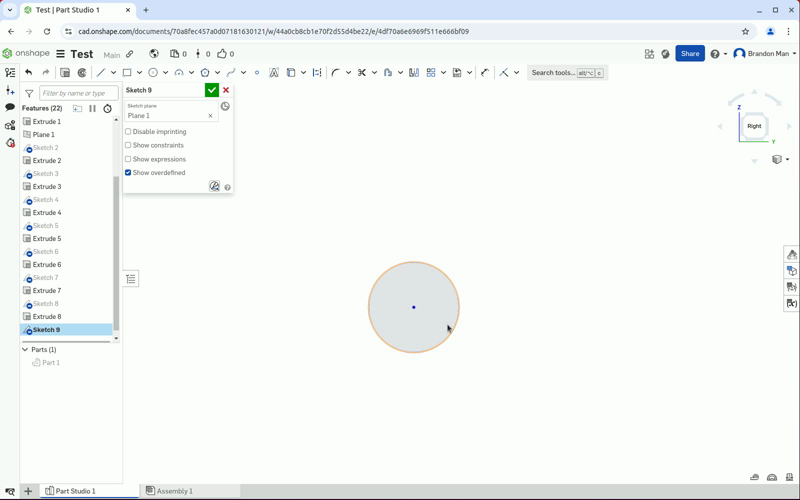
scroll(-6)
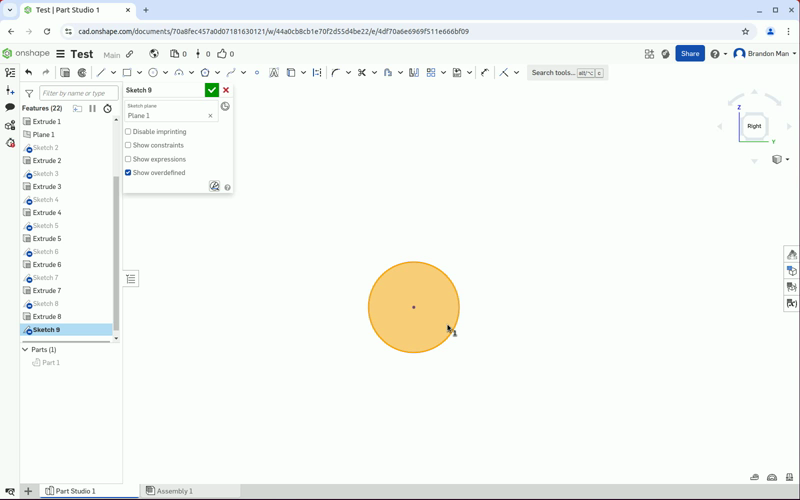
scroll(-6)
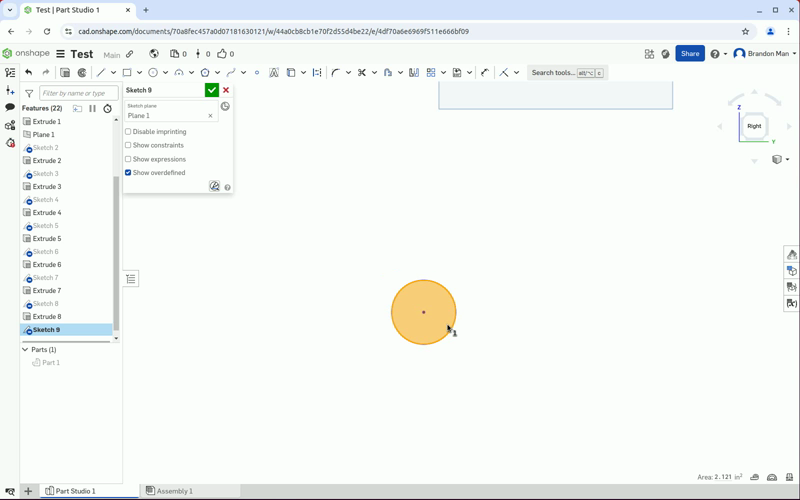
scroll(-6)
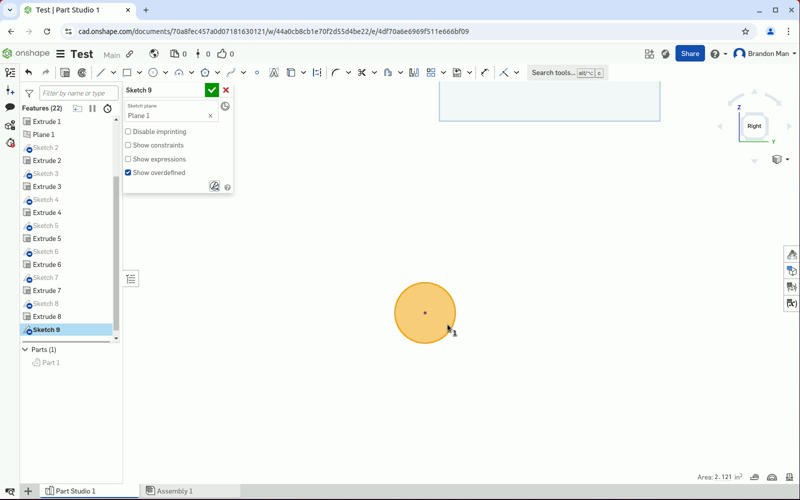
scroll(-6)
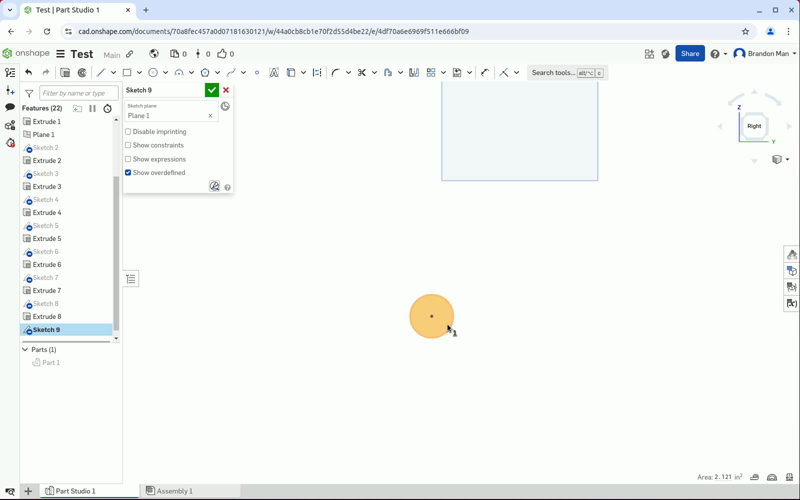
scroll(-6)
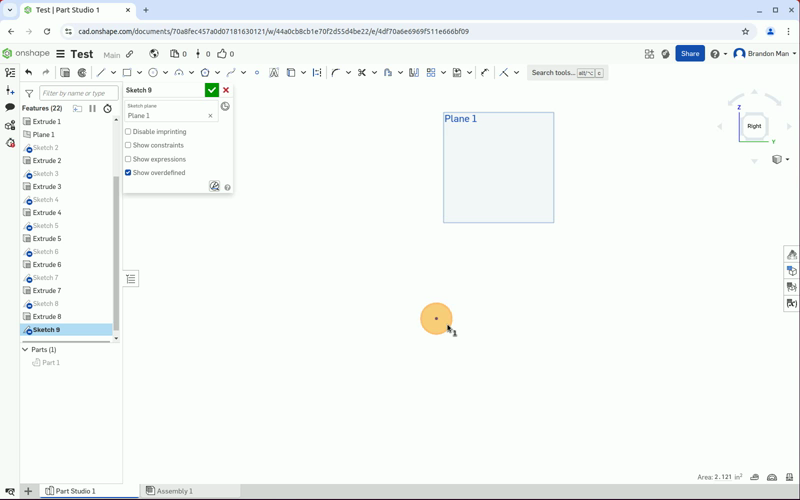
scroll(-6)
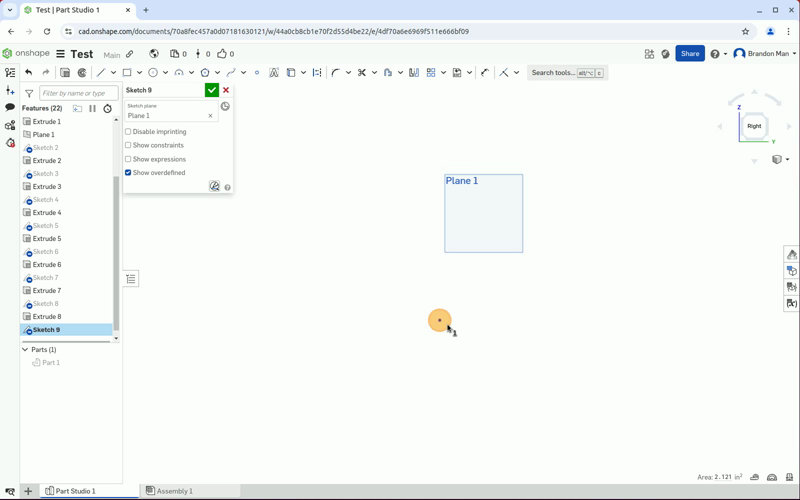
scroll(-6)
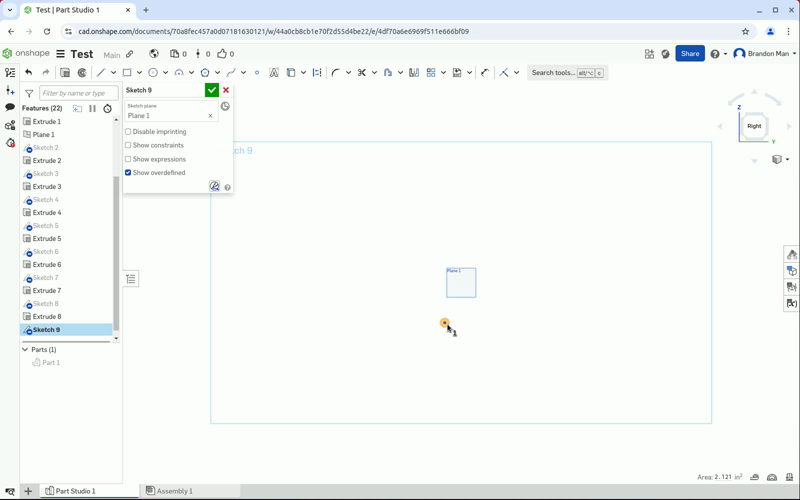
mouse_move(73, 352)
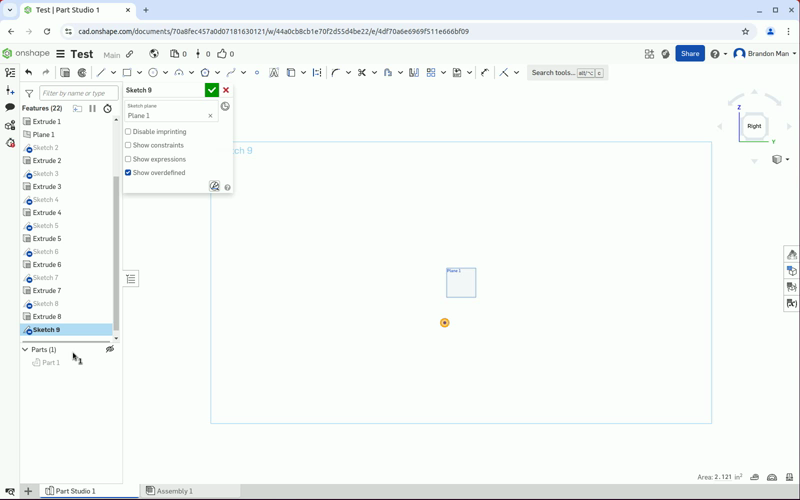
key(shift+y)
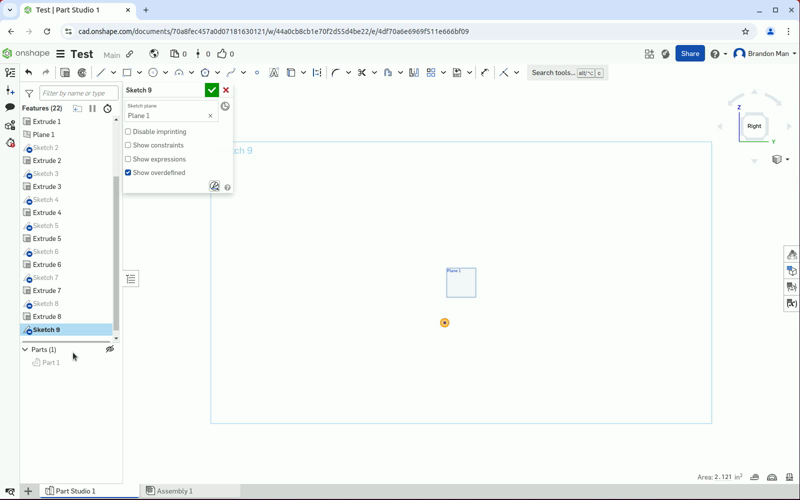
key(shift+e)
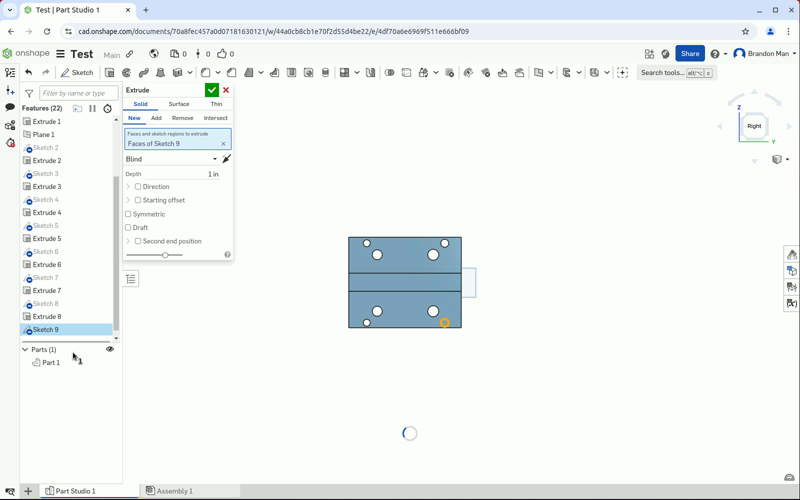
mouse_move(143, 106)
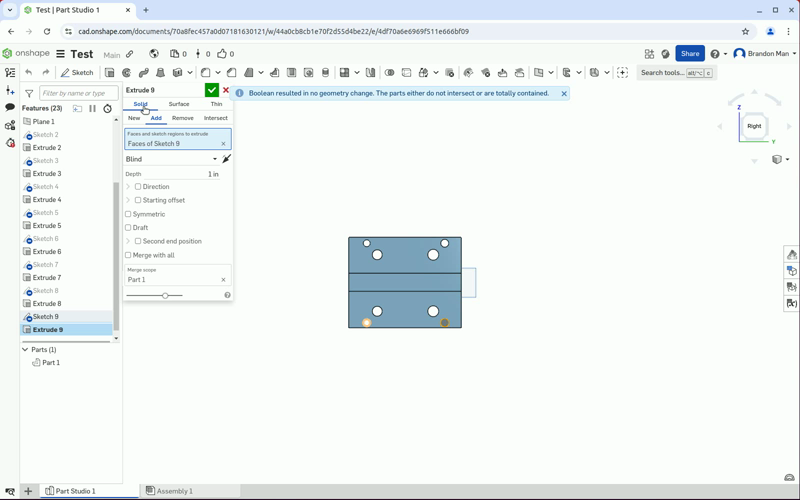
click(143, 106)
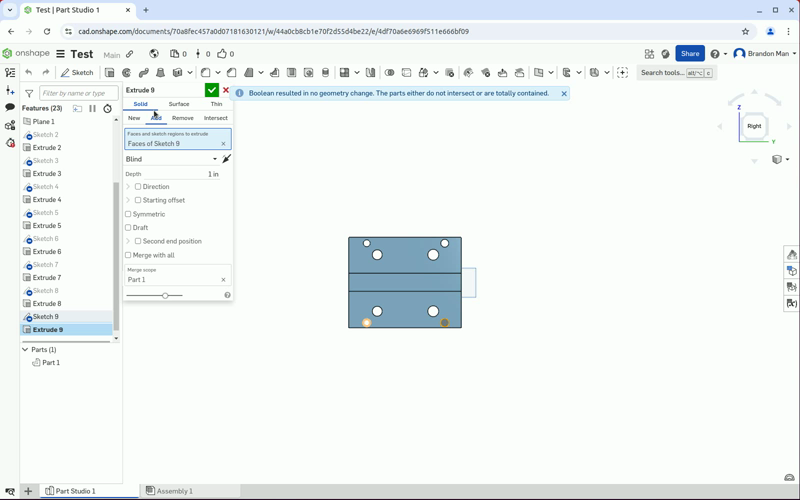
mouse_move(186, 120)
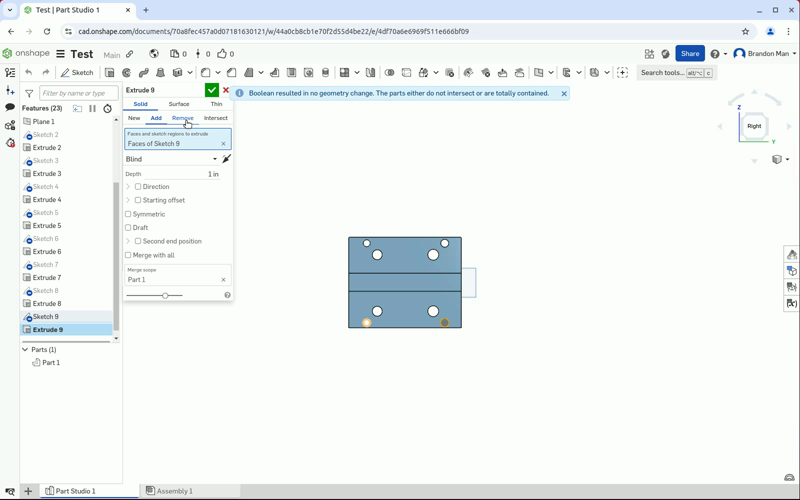
click(186, 120)
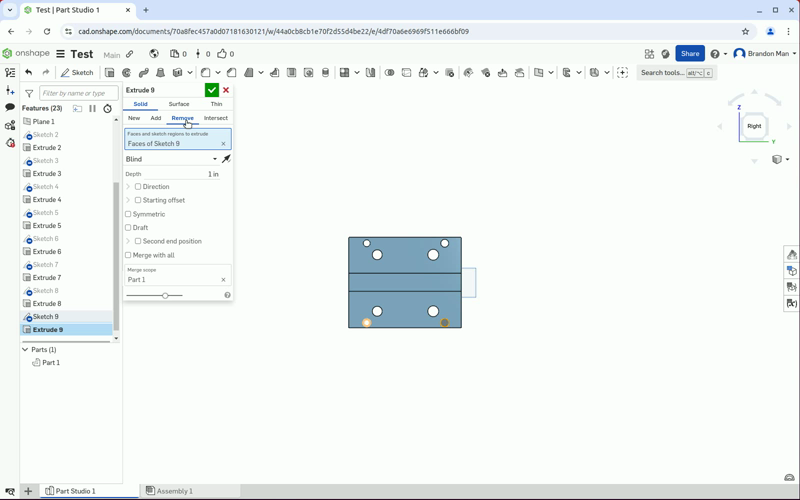
key(tab, 4)
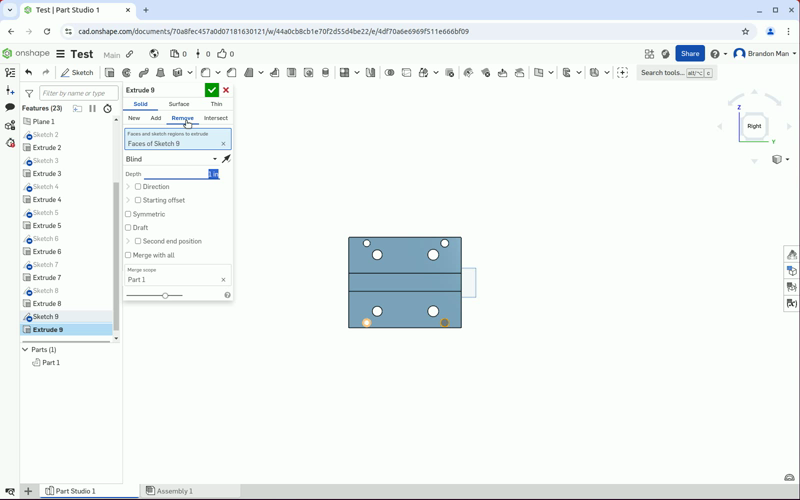
text(23.108)
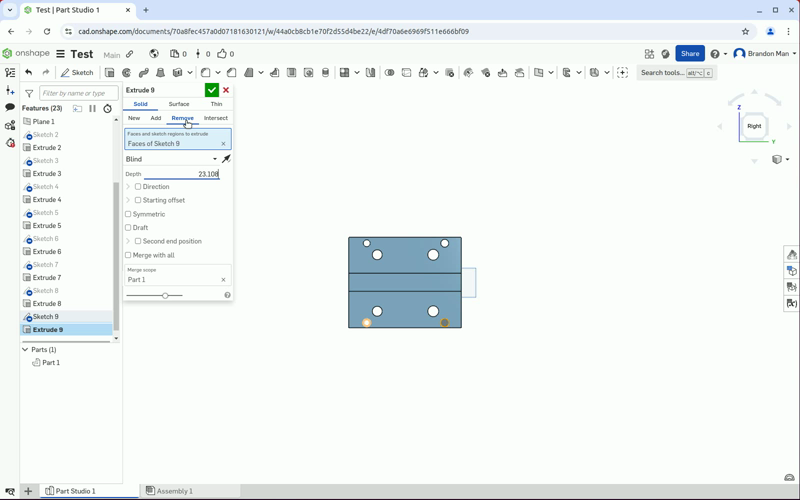
key(tab, 3)
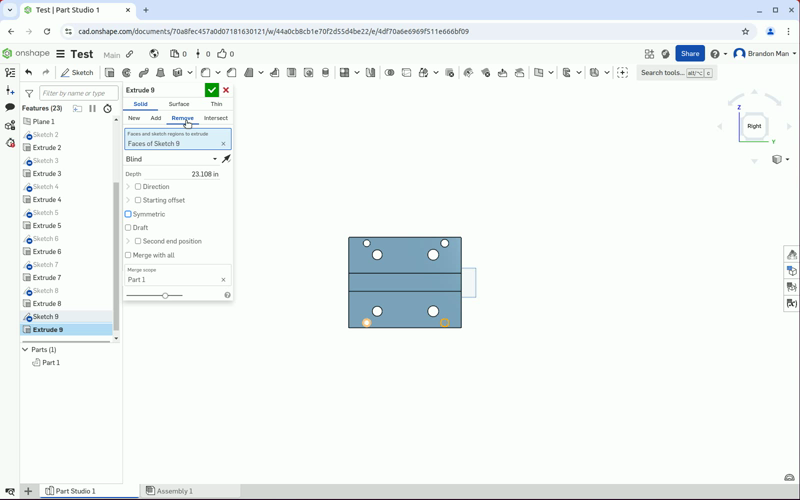
key(space)
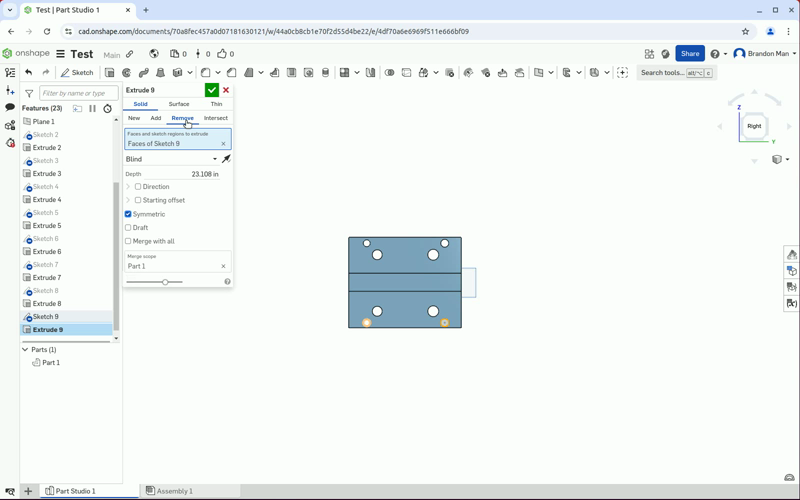
key(tab, 2)
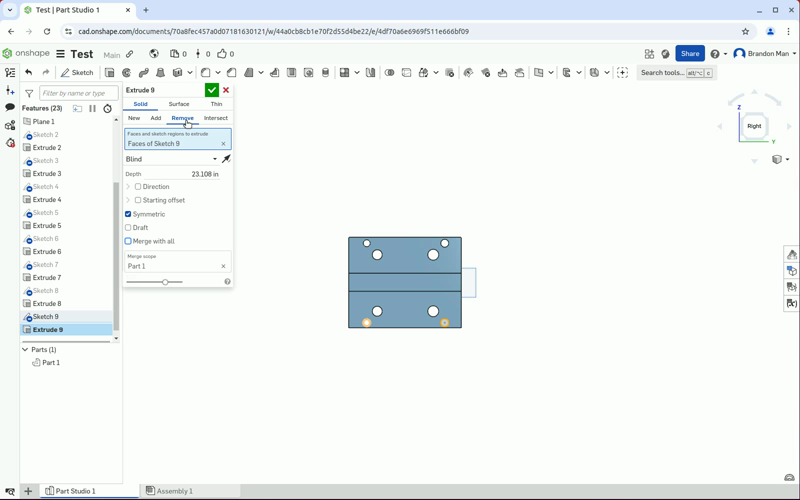
key(space)
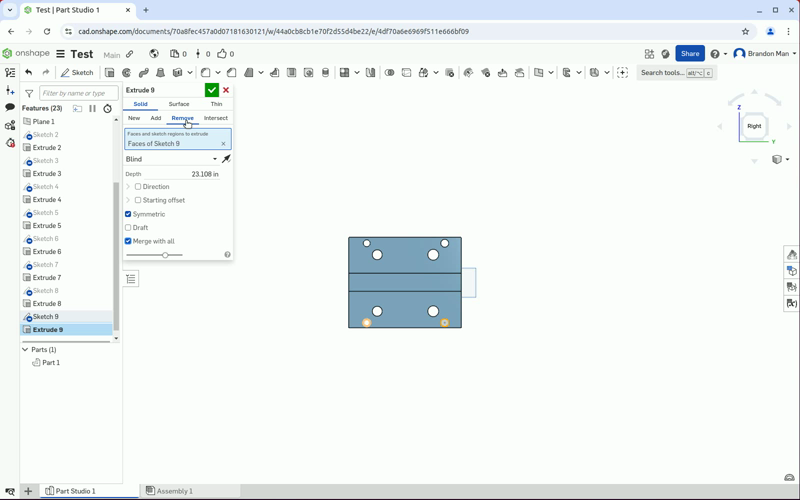
key(enter)
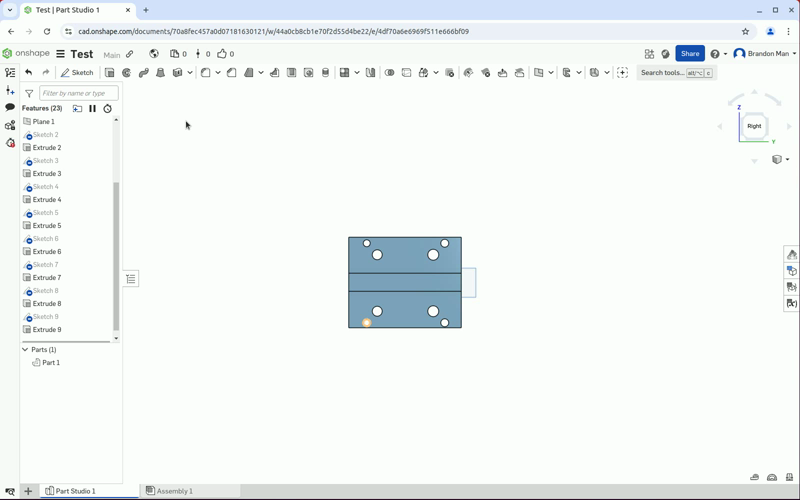
key(shift+h)
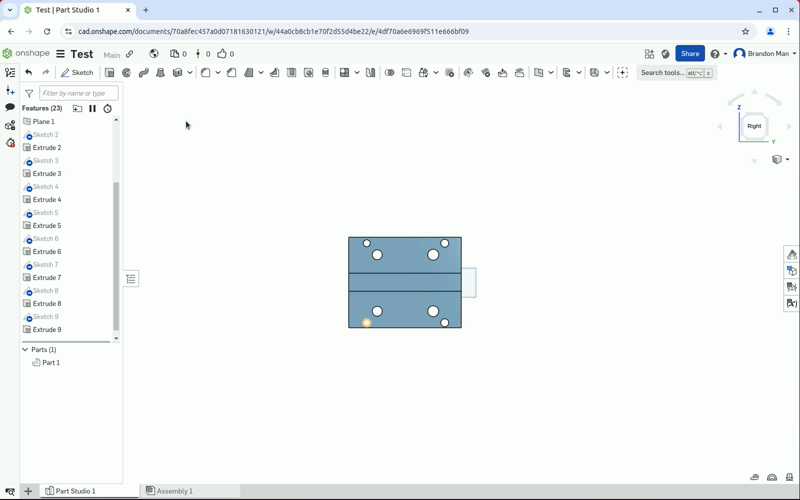
key(shift+h)
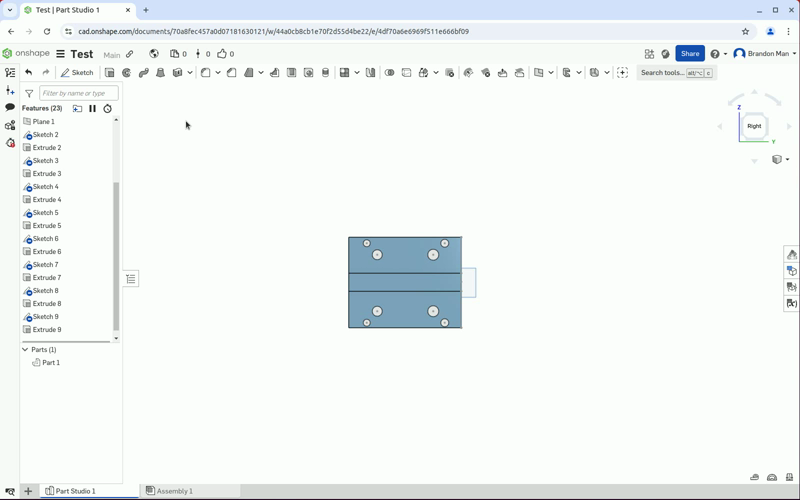
key(shift+7)
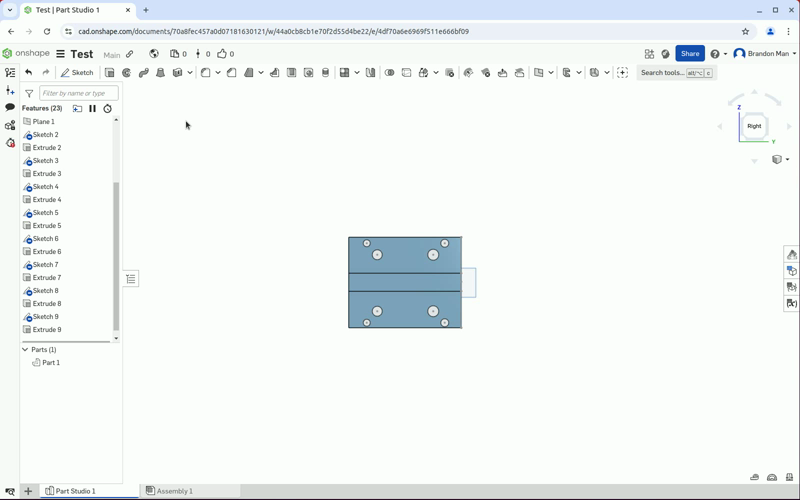
key(right, 2)
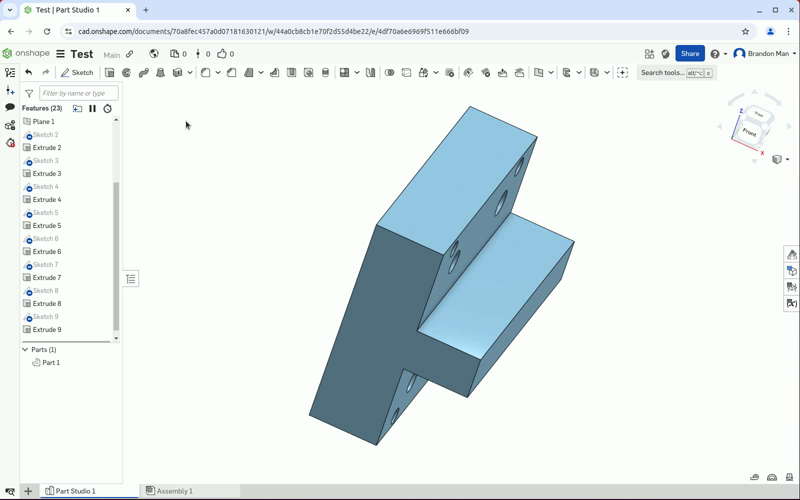
key(down, 2)
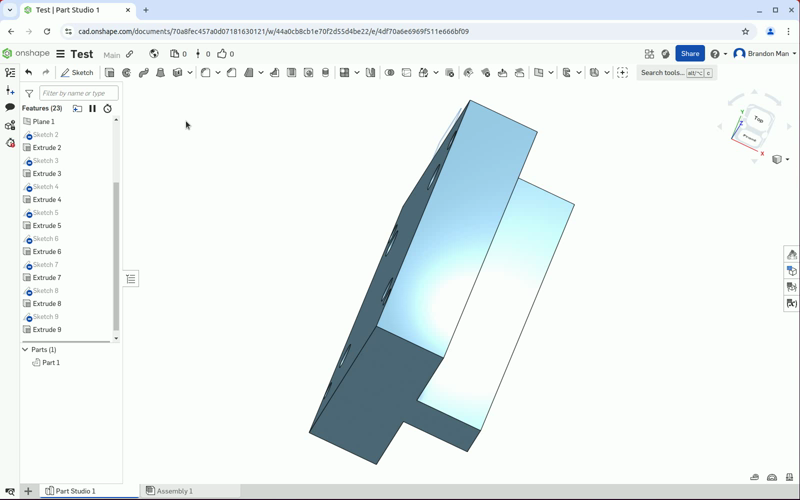
key(up, 2)
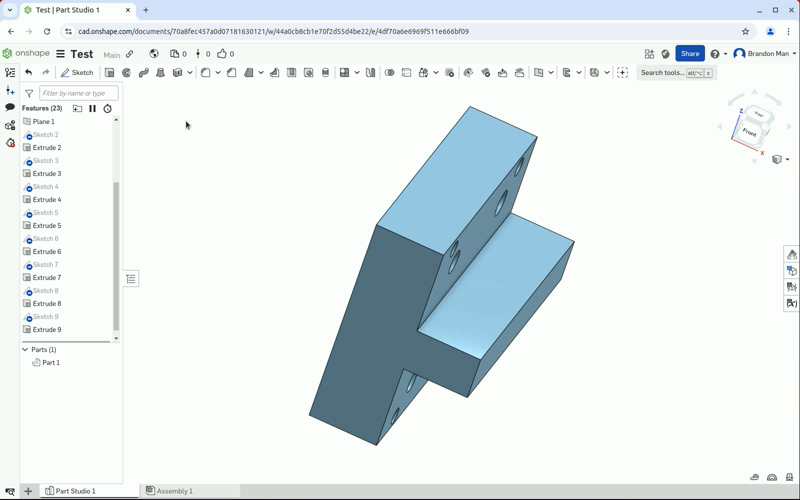
key(left, 2)
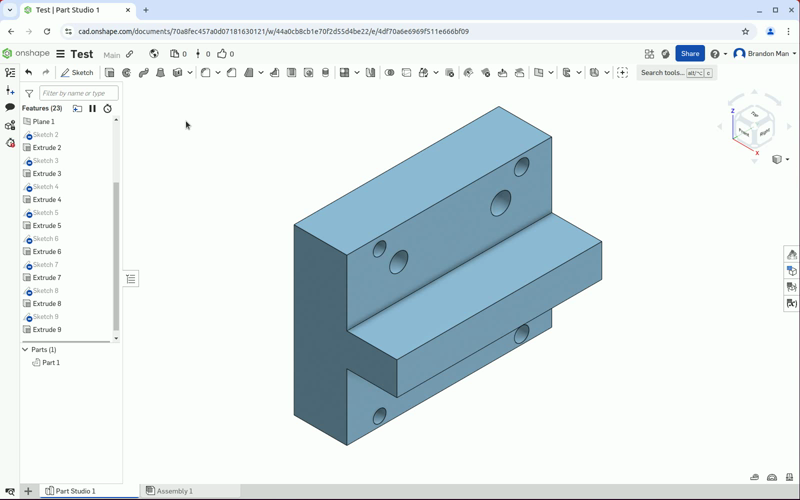
mouse_move(69, 98)
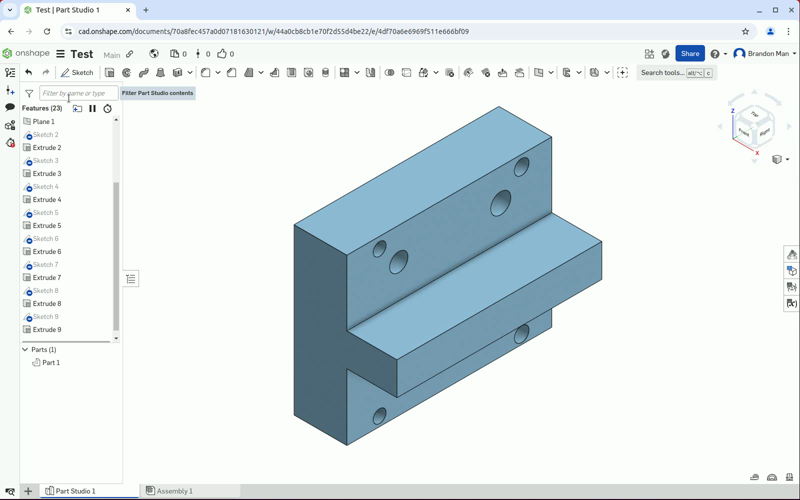
click(69, 98)